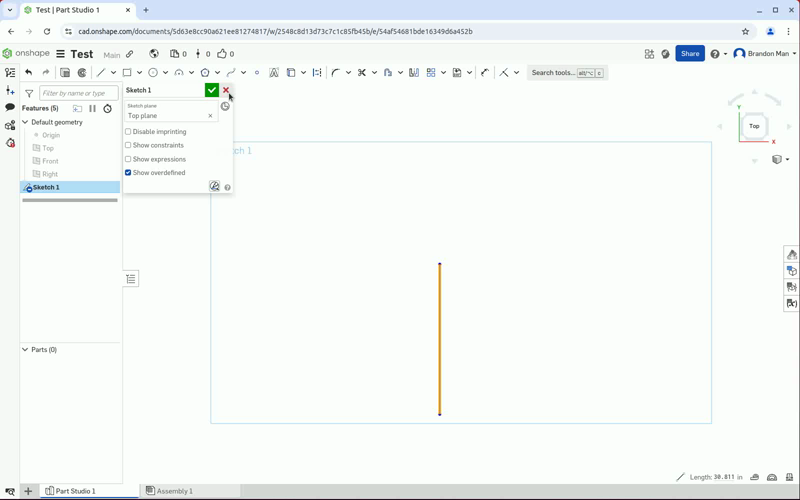
key(shift+h)
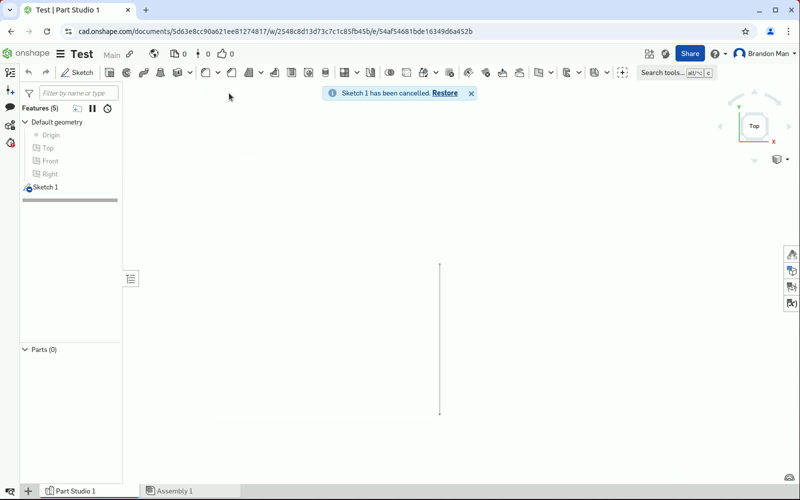
key(shift+s)
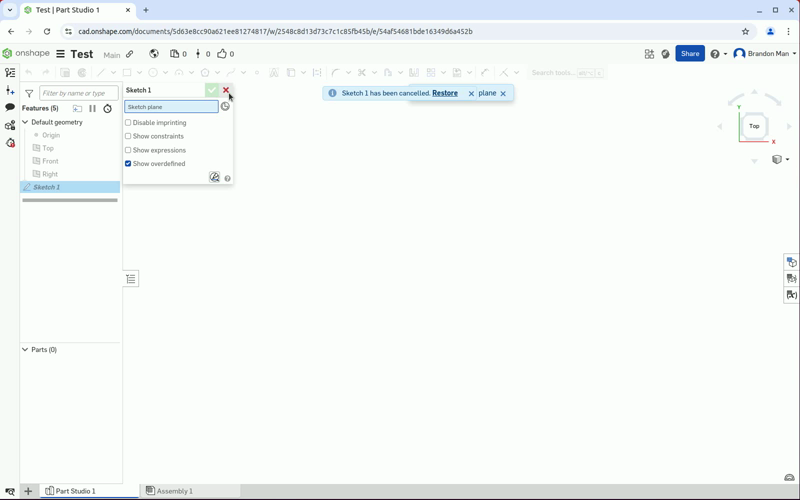
mouse_move(73, 150)
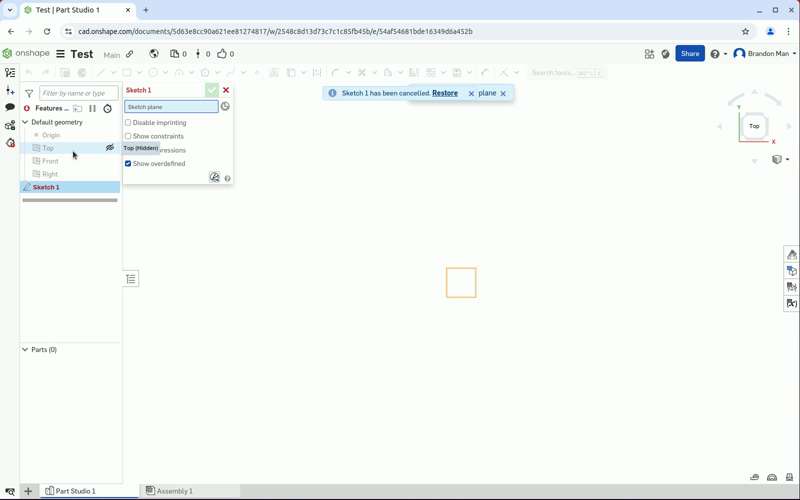
click(73, 150)
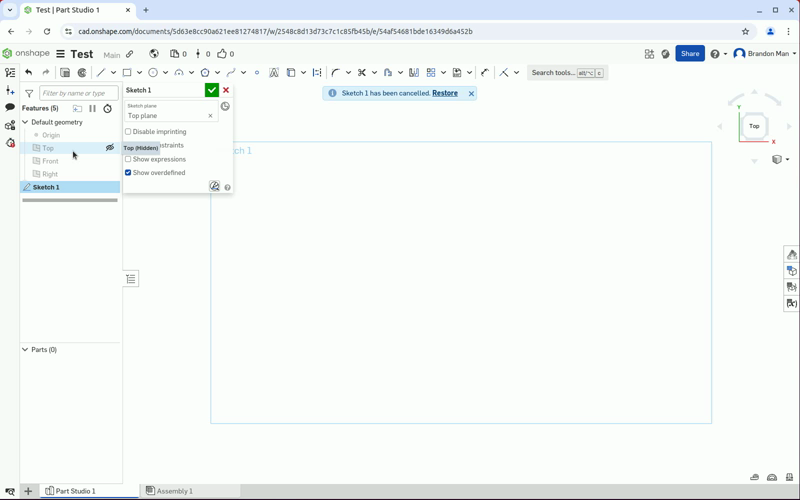
mouse_move(73, 352)
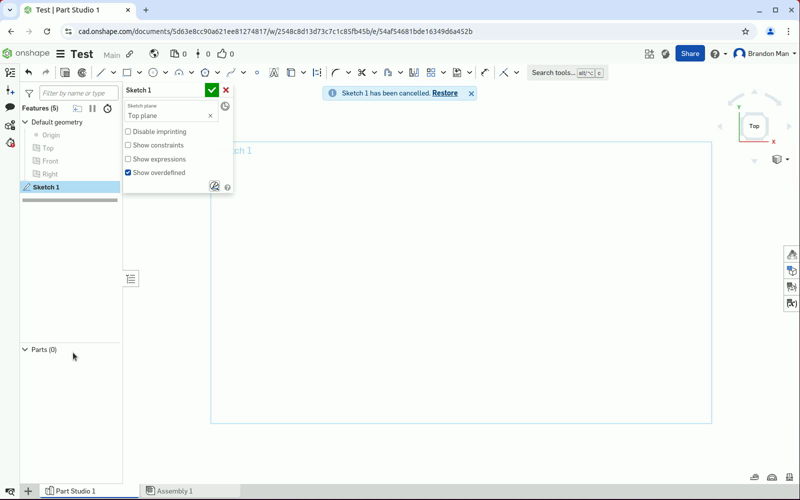
key(y)
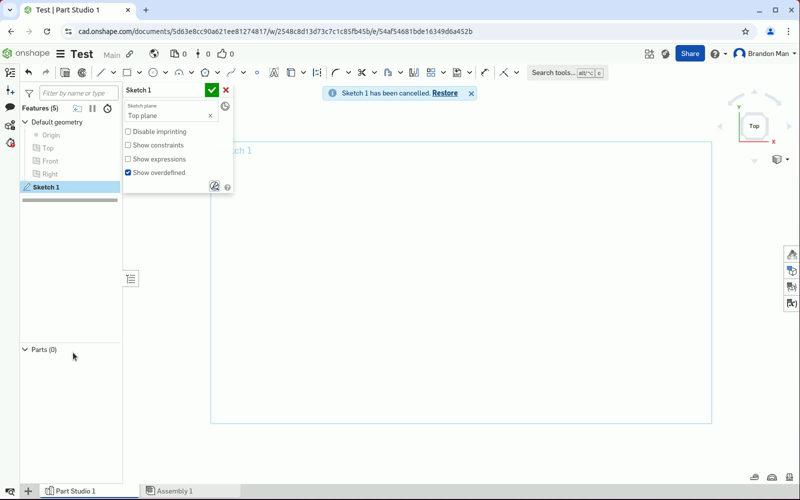
key(l)
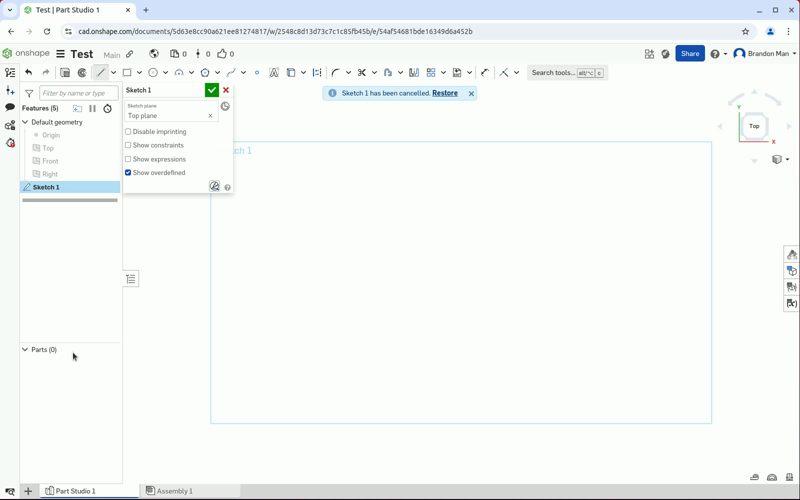
key_down(shift)
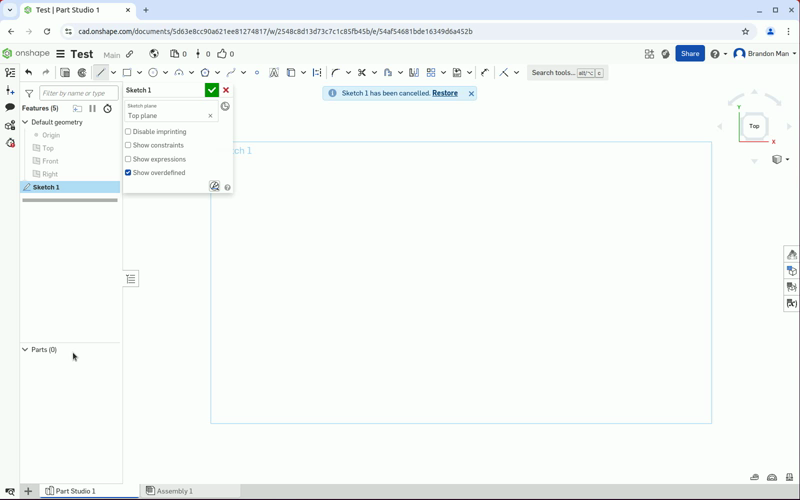
mouse_move(429, 314)
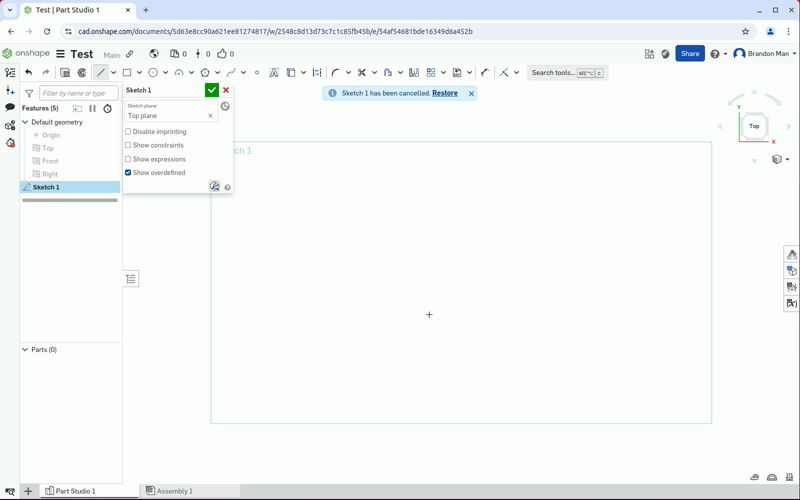
click(429, 314)
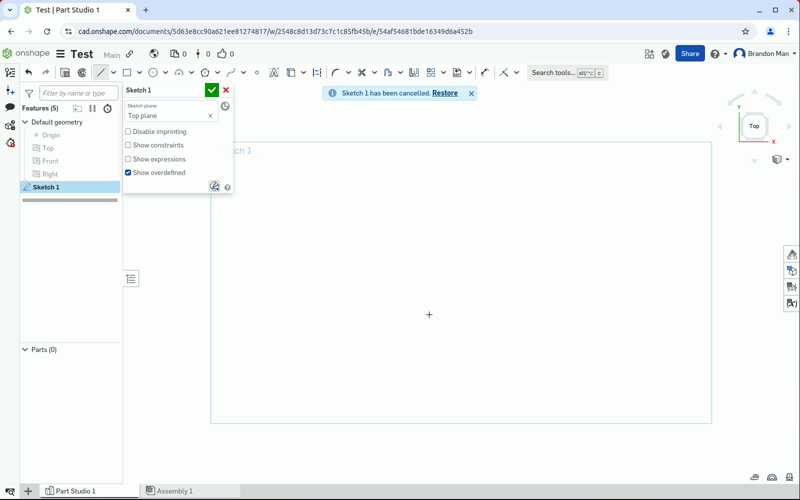
key_up(shift)
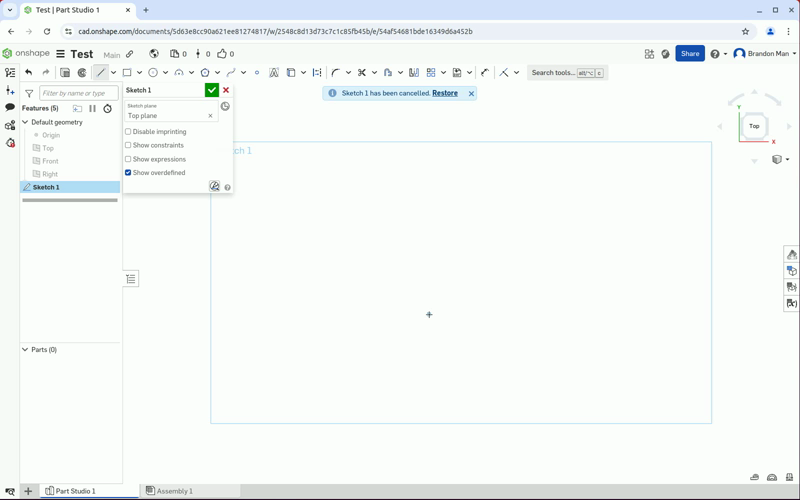
key_down(shift)
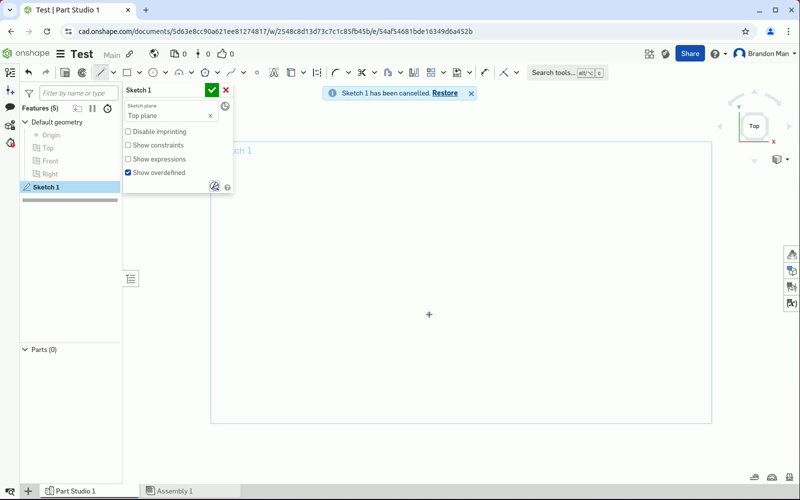
mouse_move(492, 250)
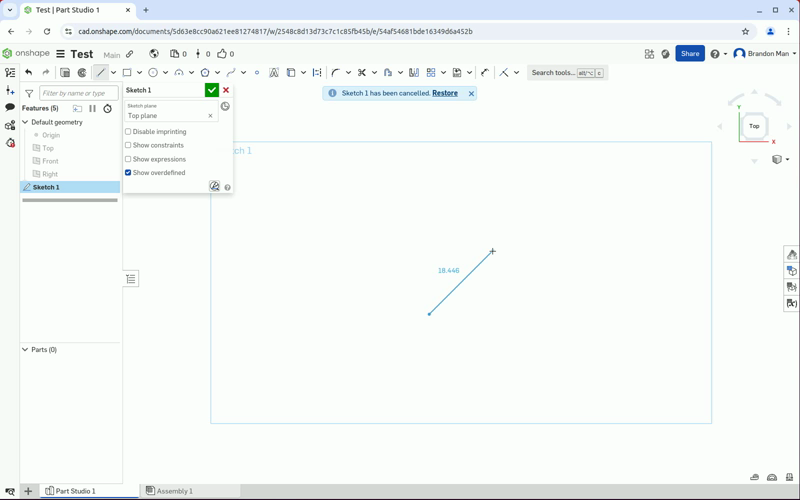
click(492, 250)
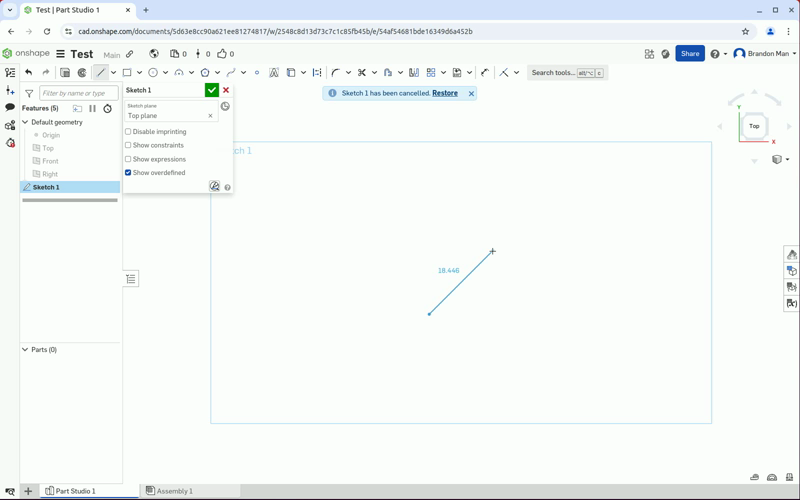
key_up(shift)
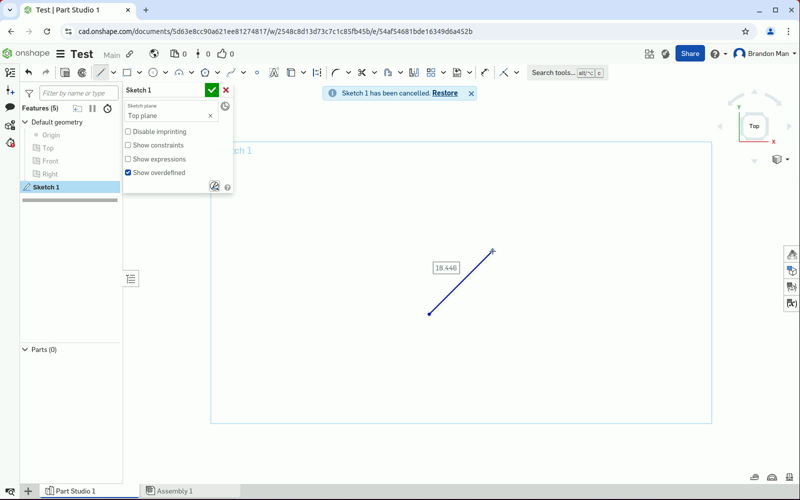
key_down(shift)
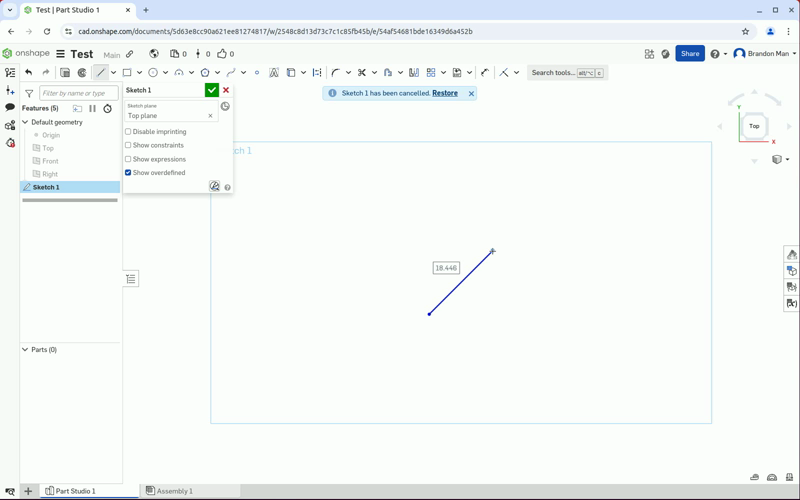
mouse_move(429, 250)
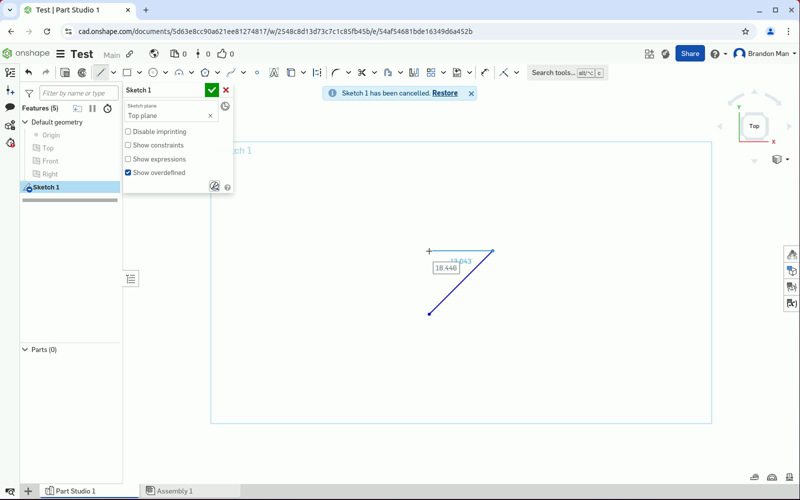
click(429, 250)
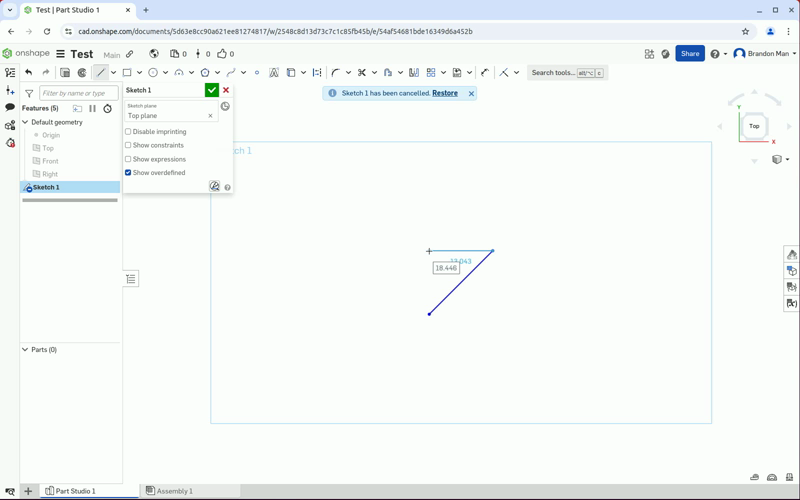
key_up(shift)
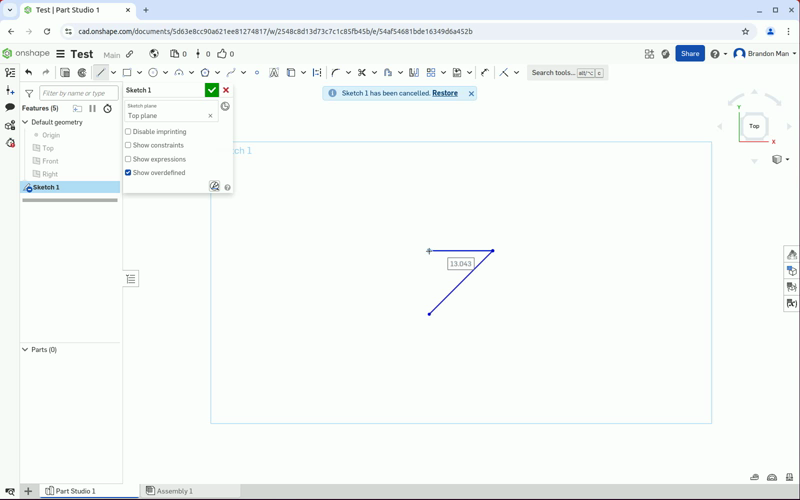
key_down(shift)
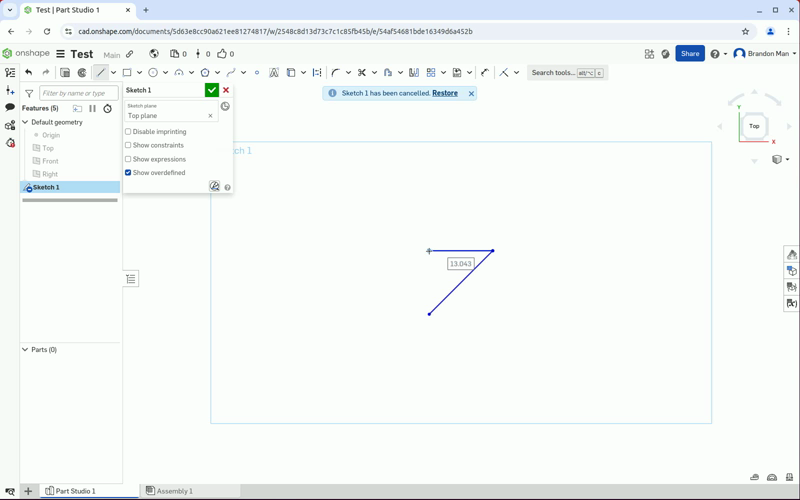
mouse_move(429, 314)
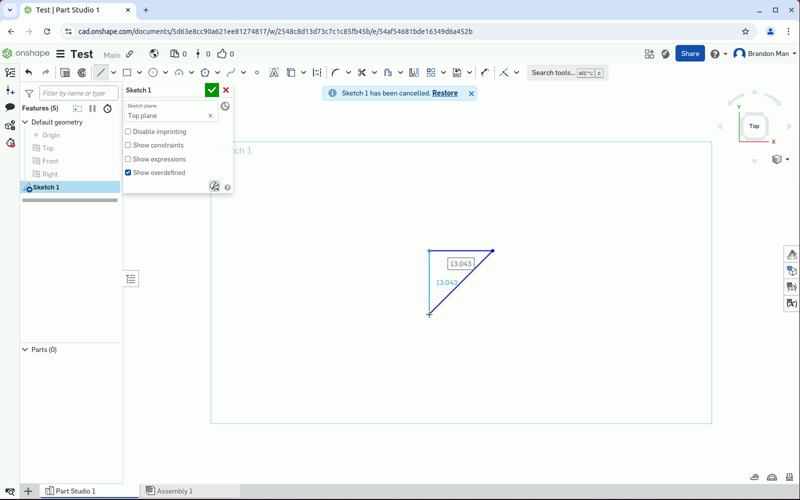
key_up(shift)
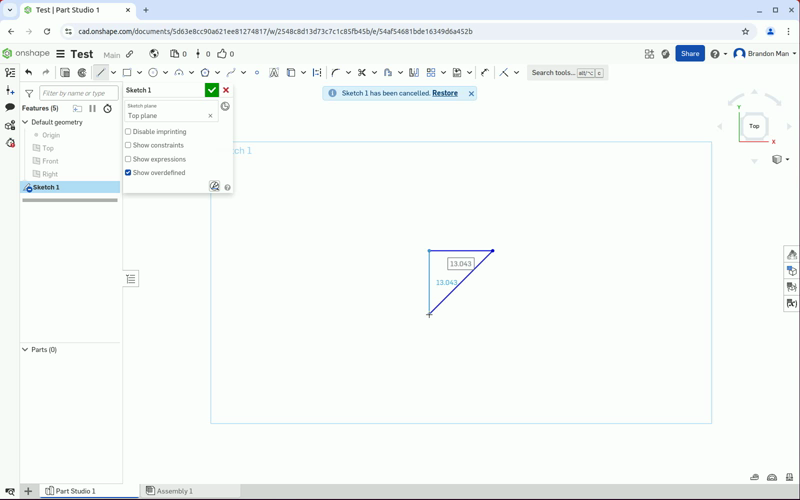
click(429, 314)
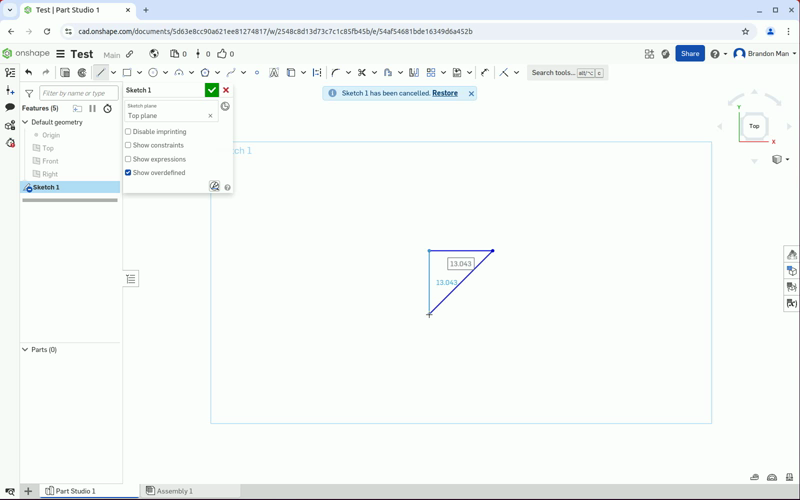
key(esc)
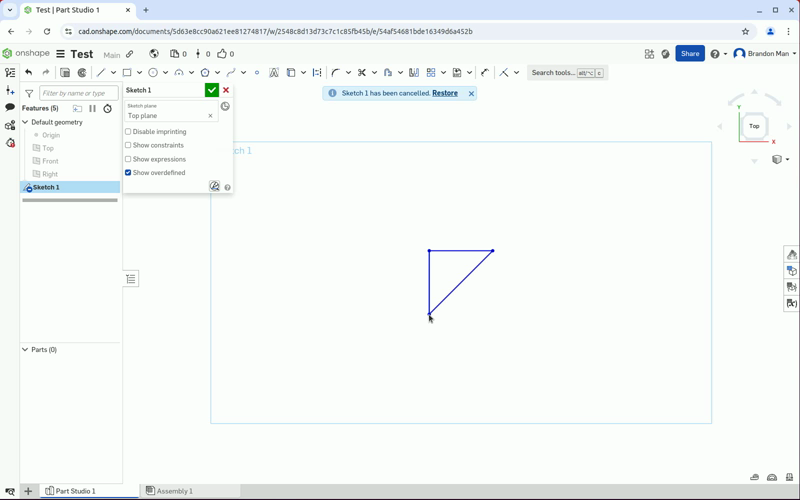
key(l)
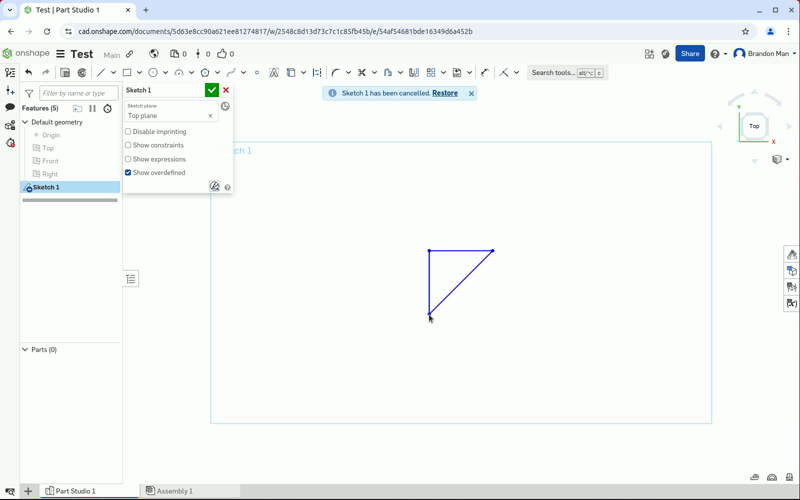
key_down(shift)
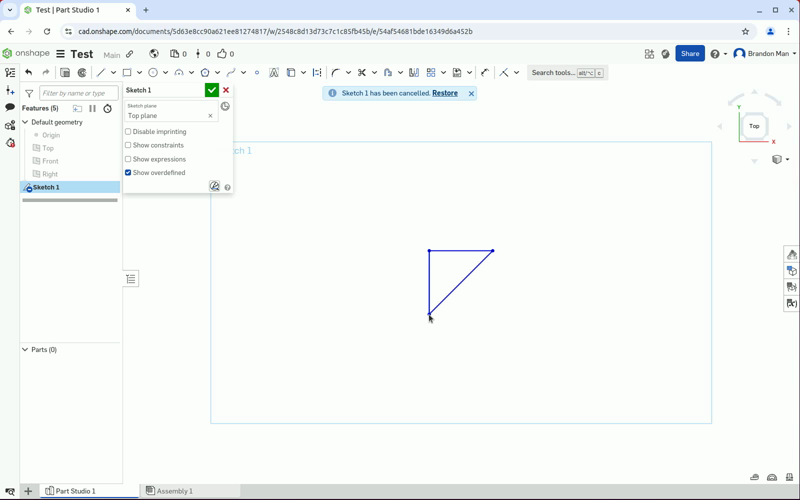
mouse_move(437, 296)
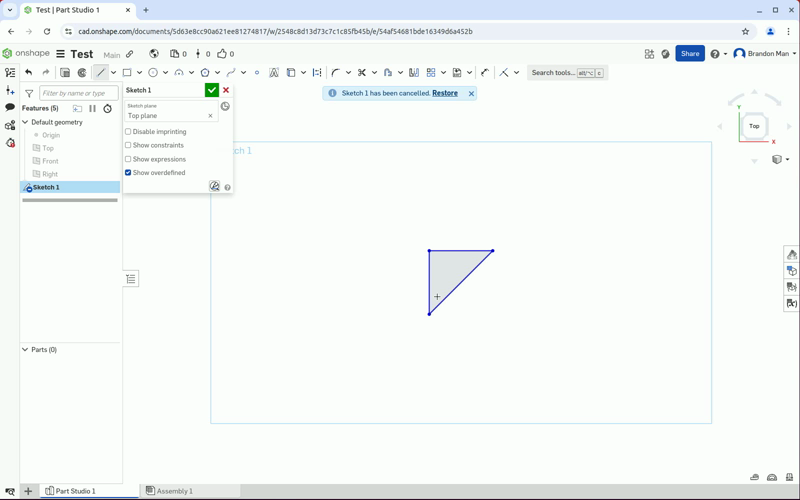
click(437, 296)
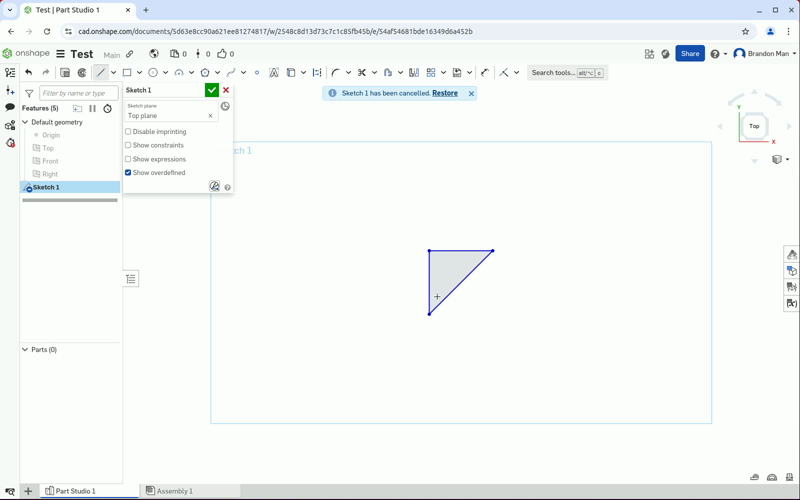
key_up(shift)
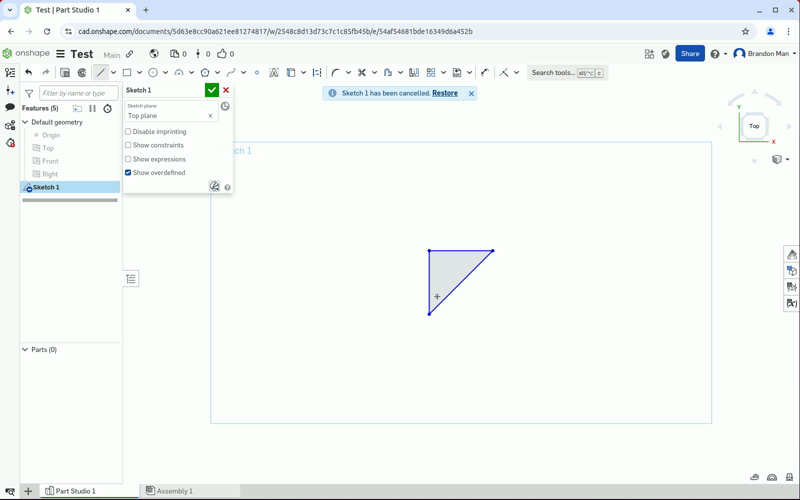
key_down(shift)
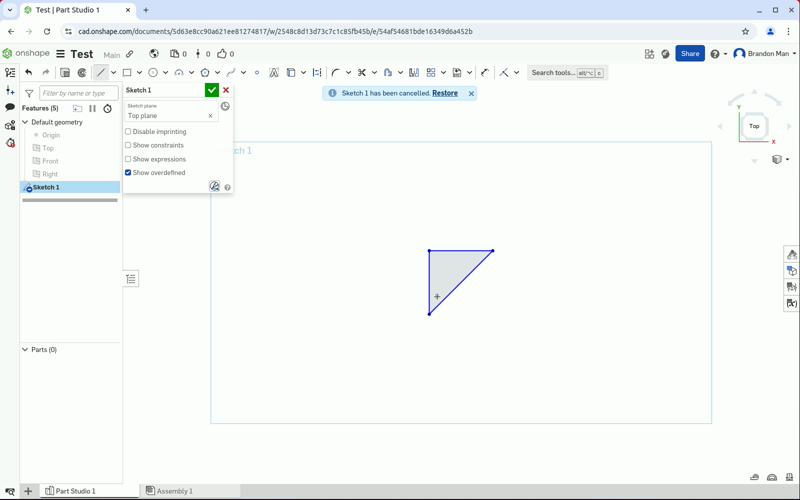
mouse_move(467, 296)
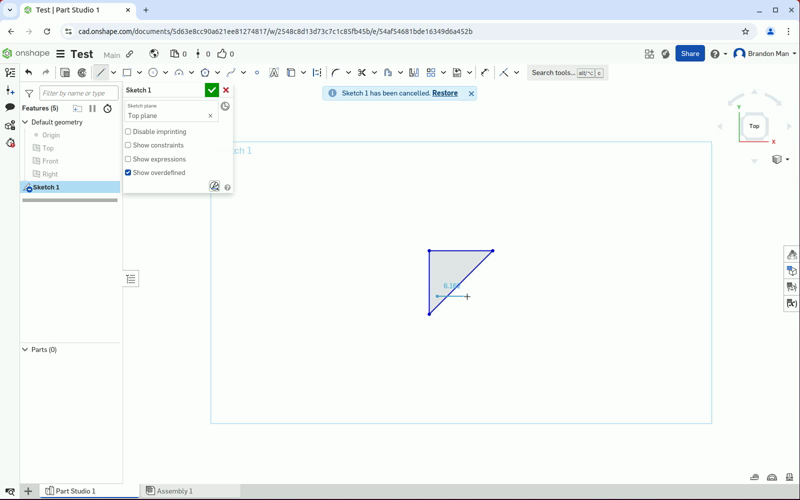
mouse_move(439, 296)
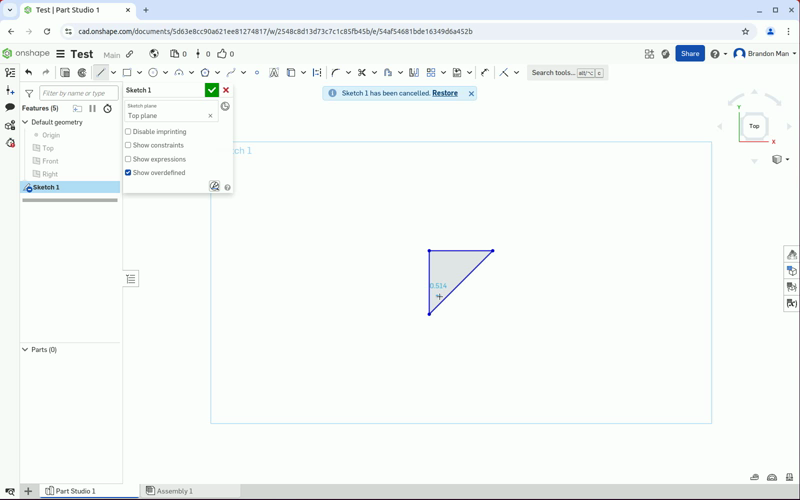
scroll(6)
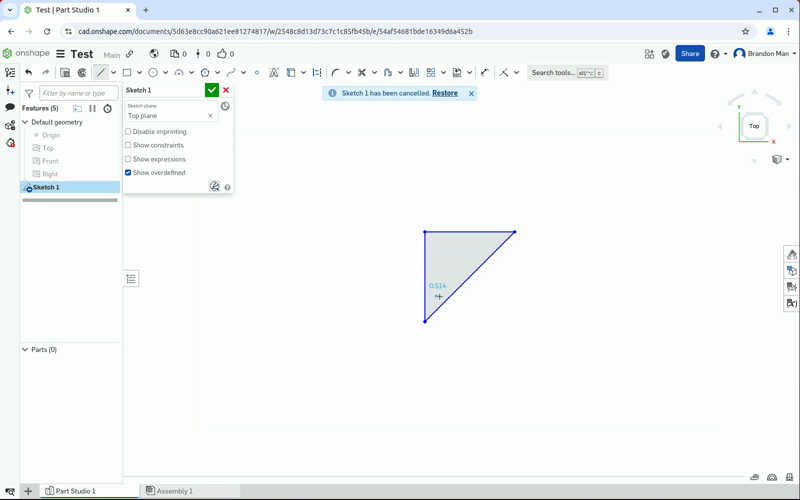
scroll(6)
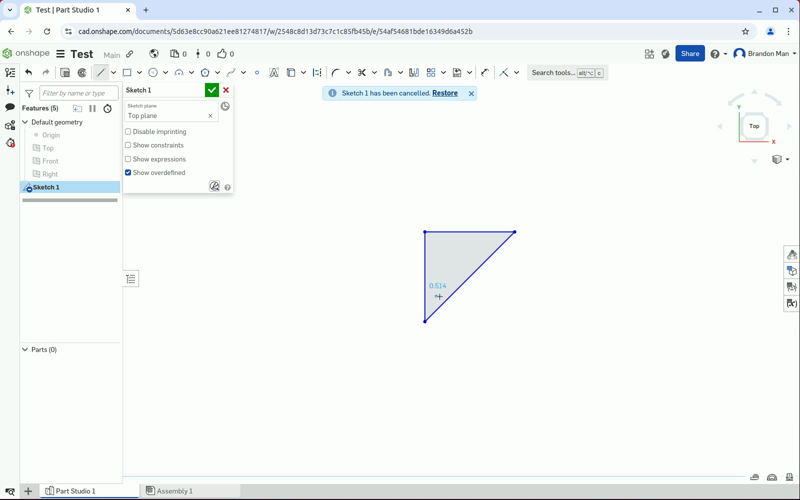
scroll(6)
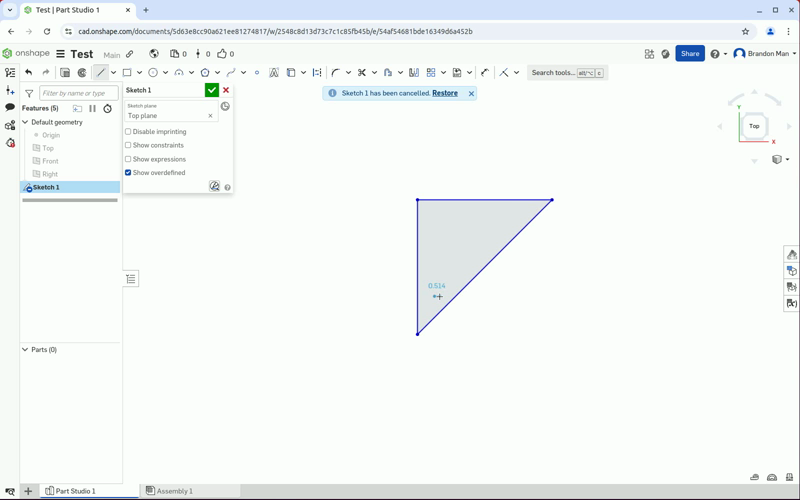
scroll(6)
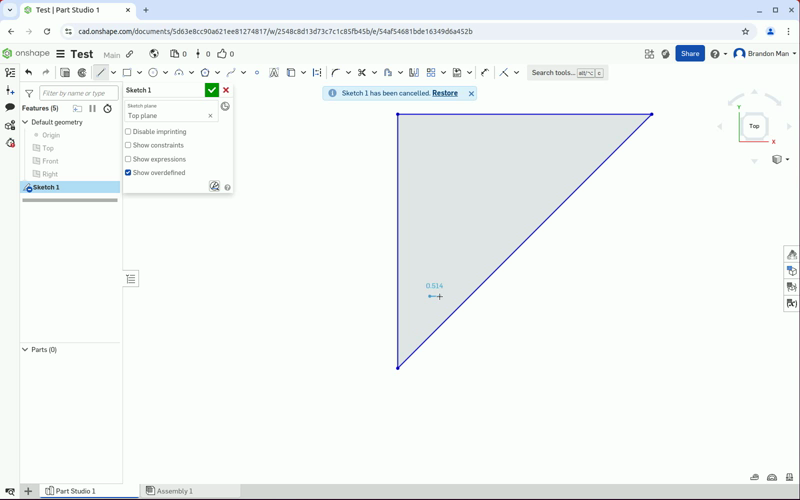
scroll(6)
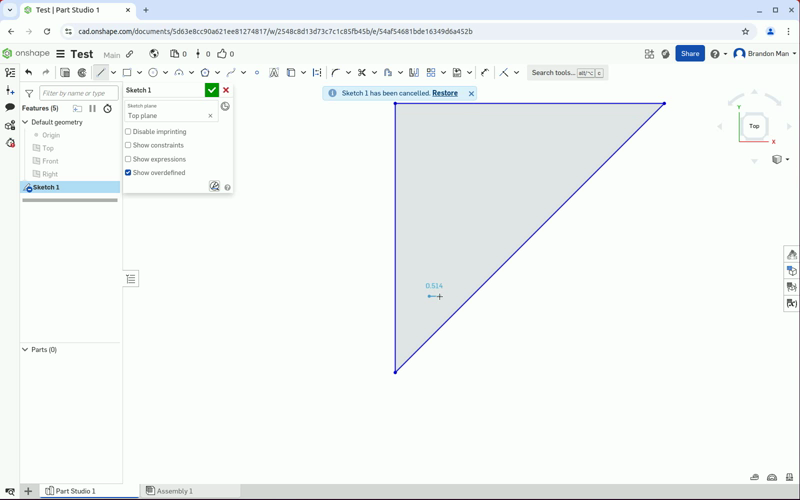
scroll(6)
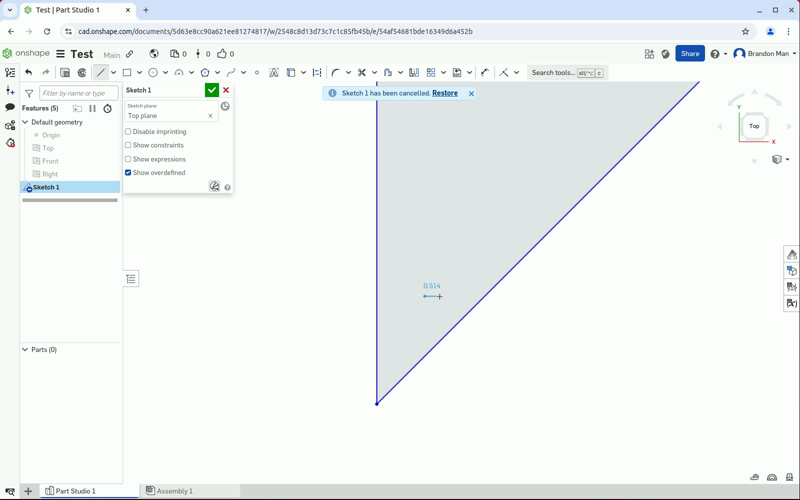
scroll(6)
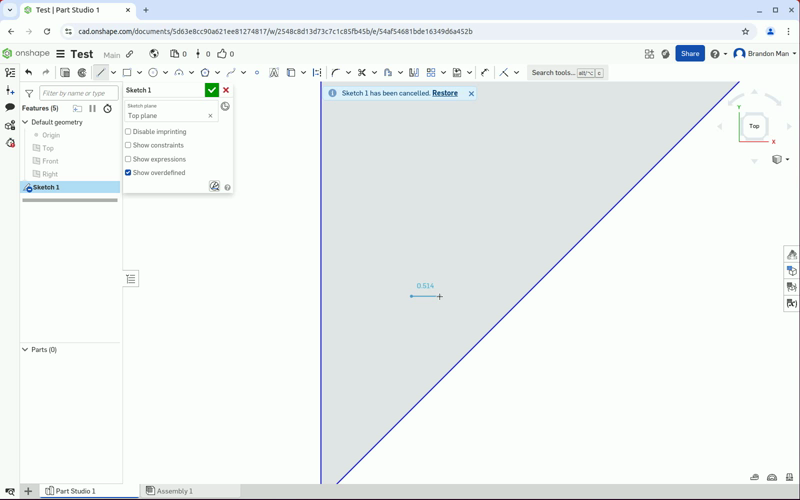
click(439, 296)
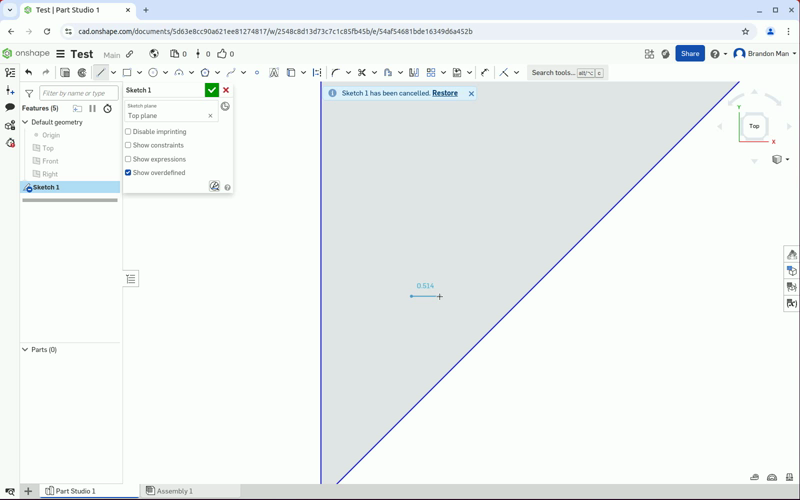
scroll(-6)
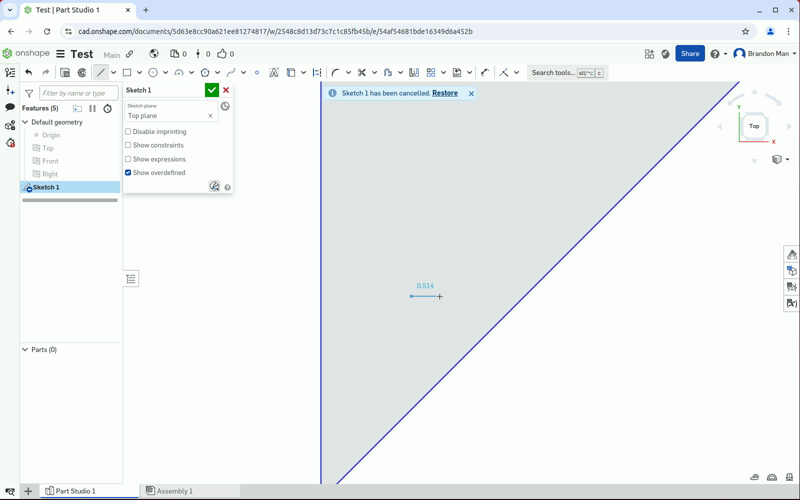
scroll(-6)
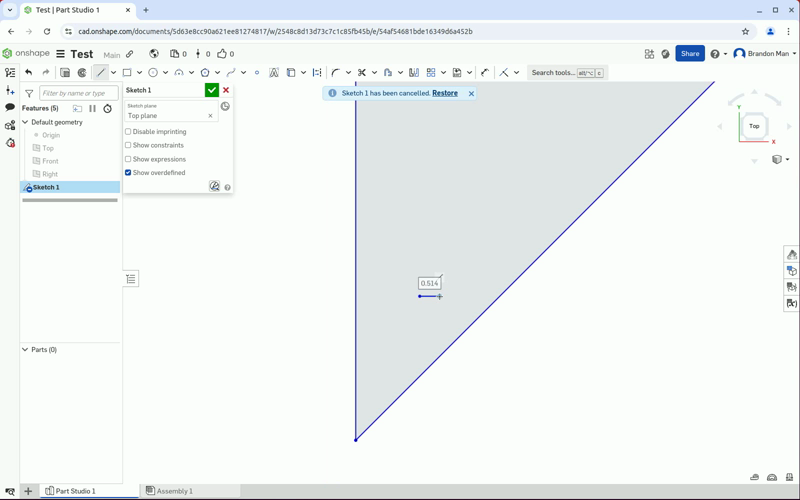
scroll(-6)
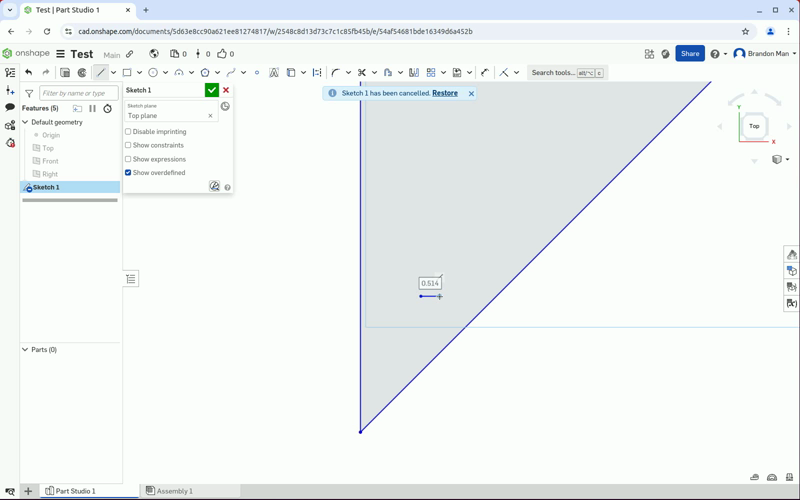
scroll(-6)
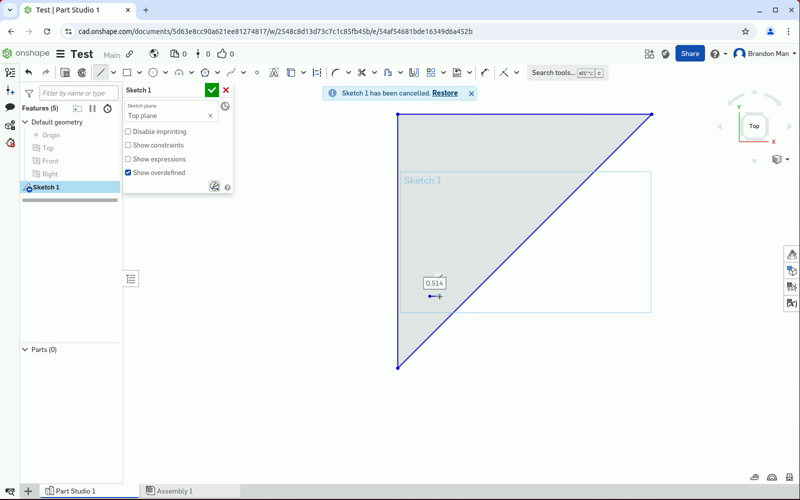
scroll(-6)
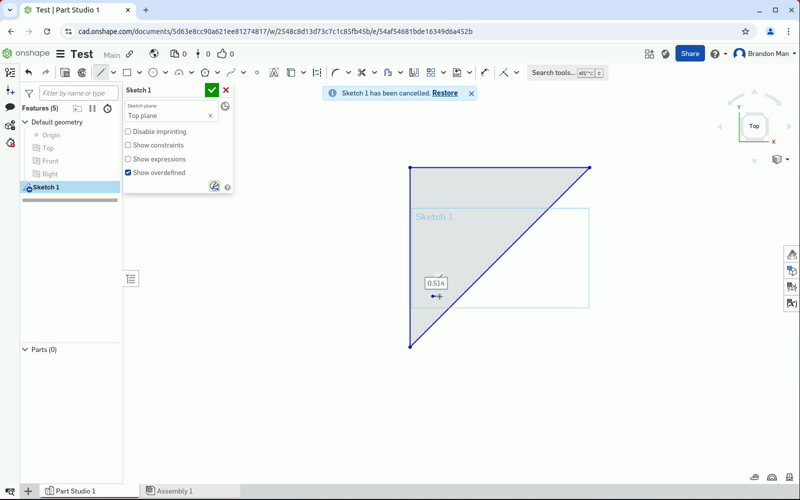
scroll(-6)
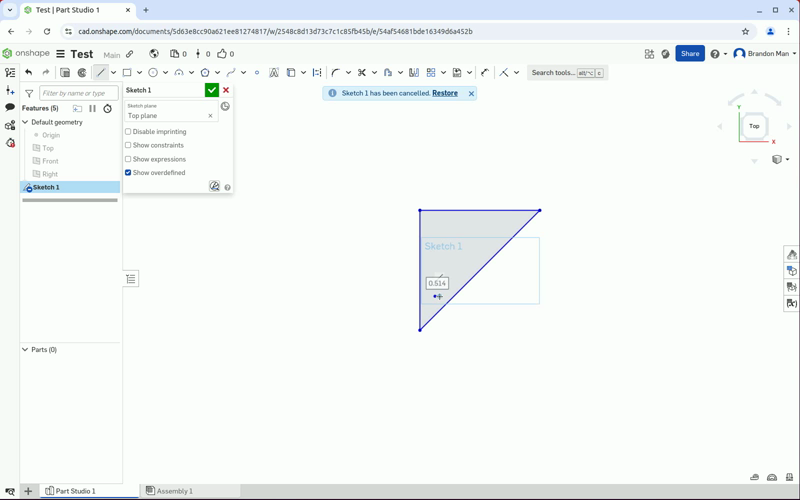
scroll(-6)
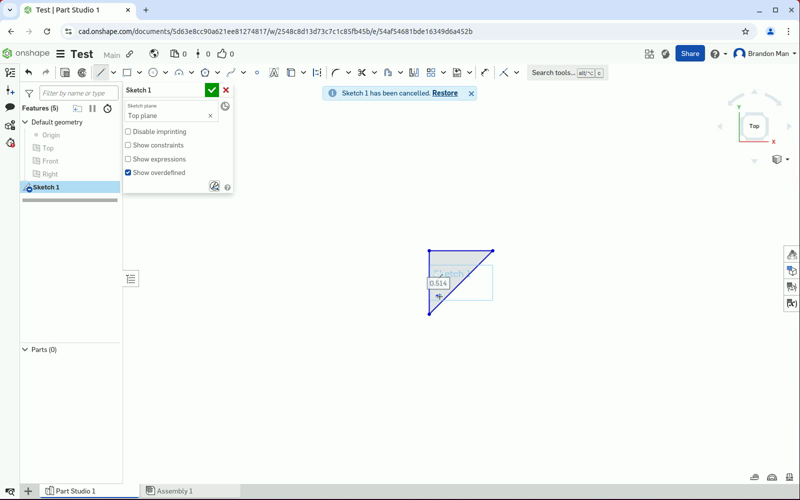
key_up(shift)
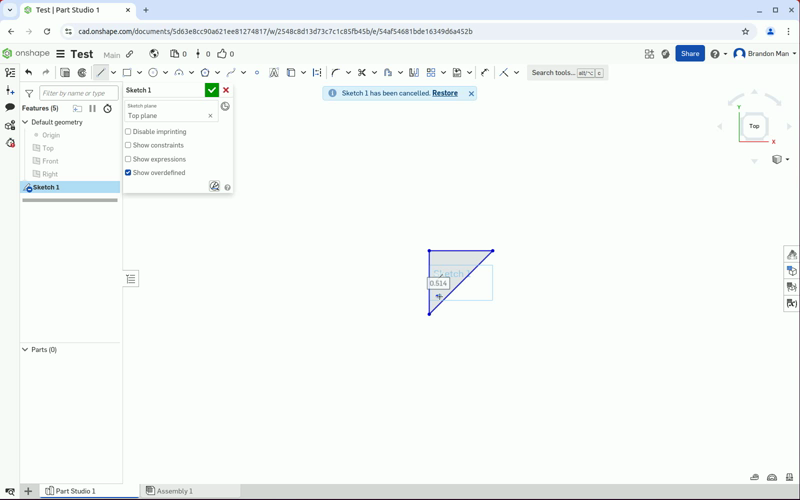
key_down(shift)
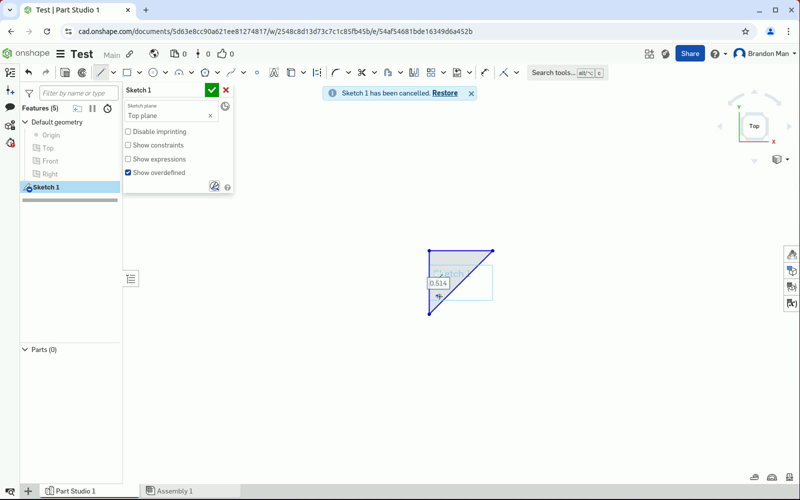
mouse_move(469, 296)
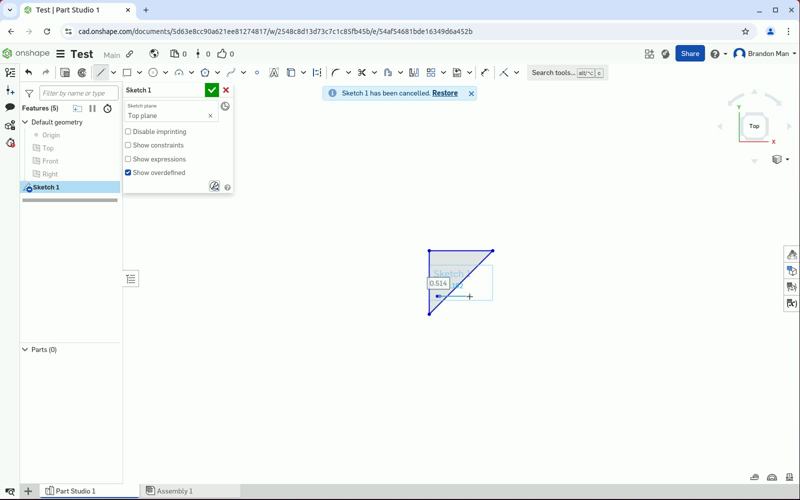
mouse_move(439, 261)
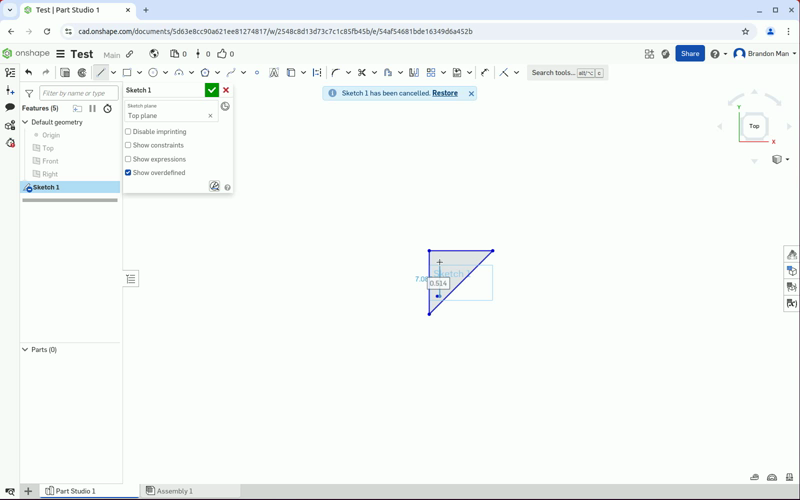
click(439, 261)
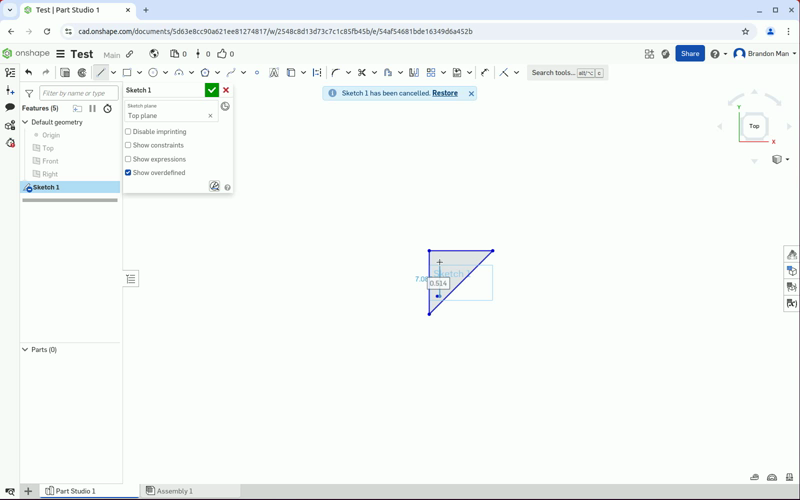
key_up(shift)
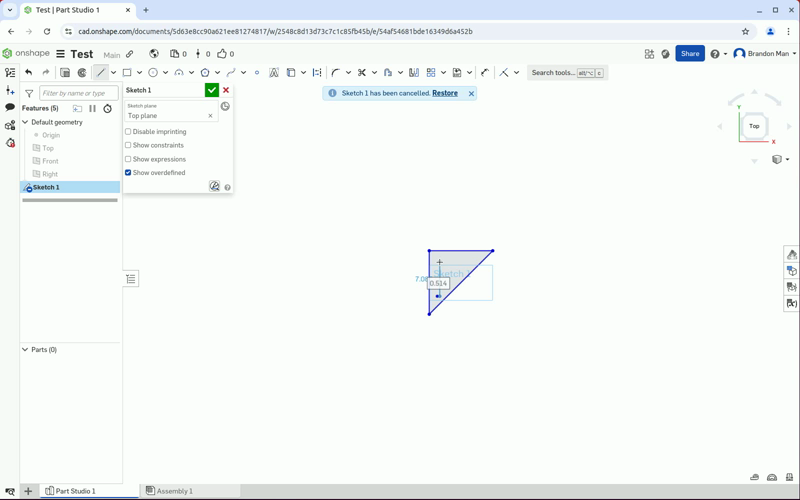
key_down(shift)
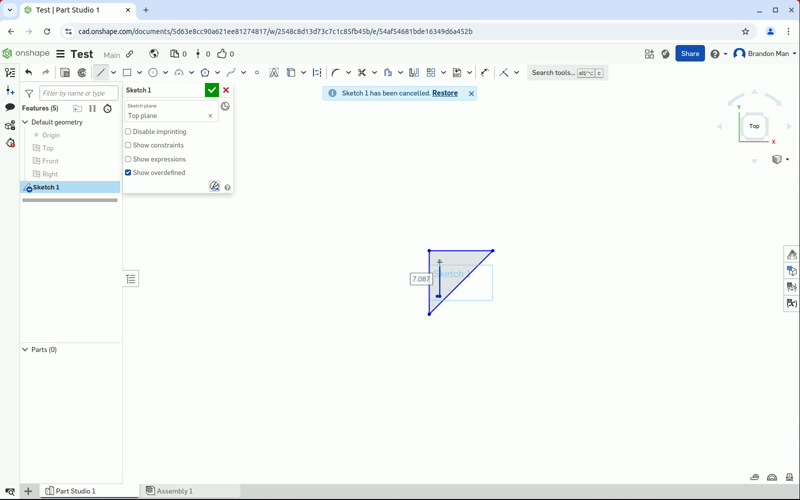
mouse_move(469, 261)
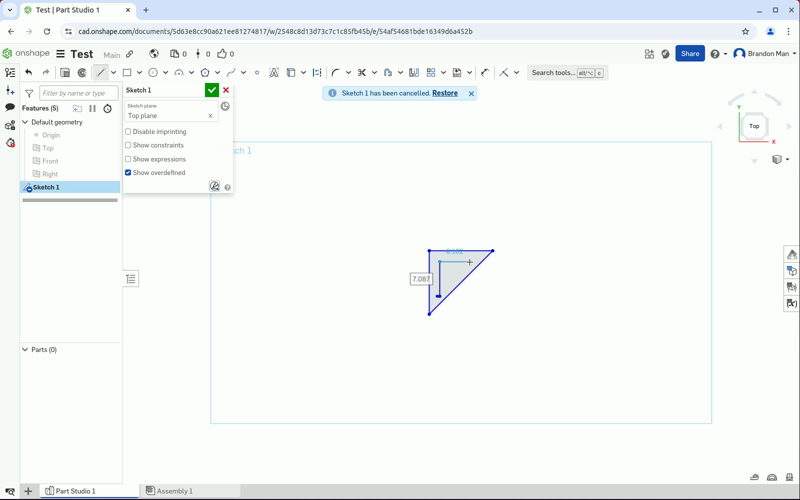
mouse_move(474, 261)
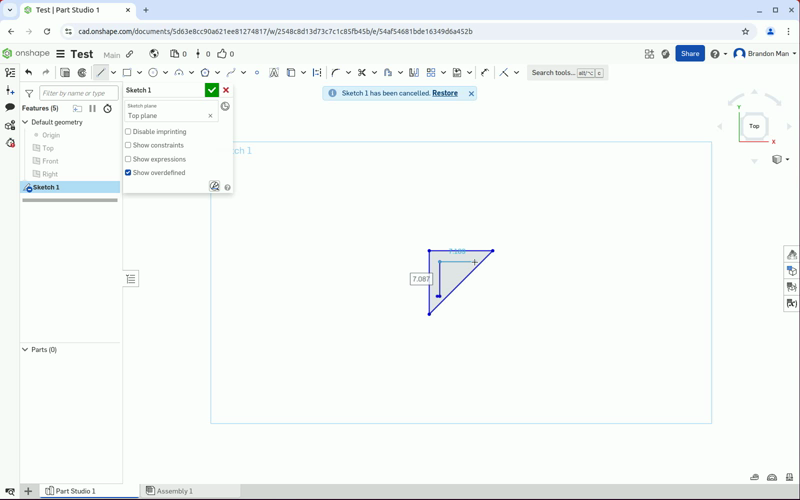
click(474, 261)
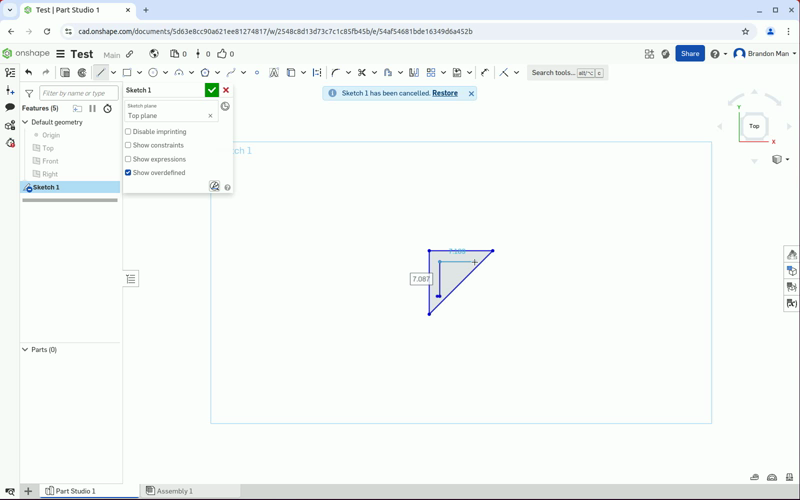
key_up(shift)
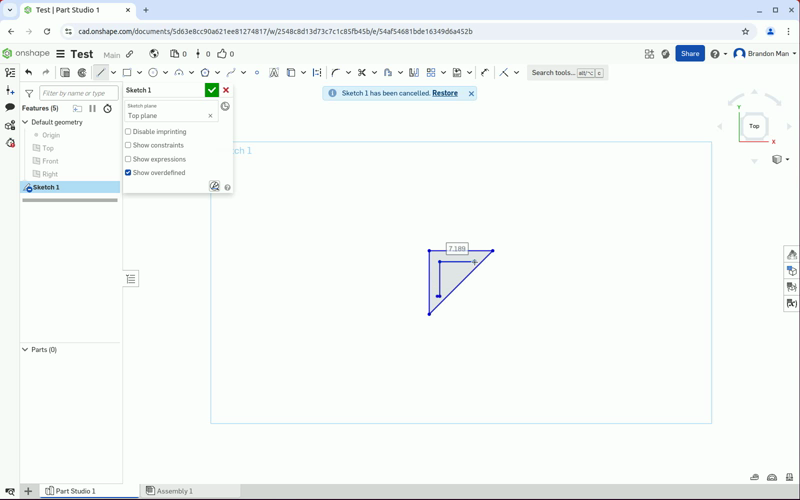
key_down(shift)
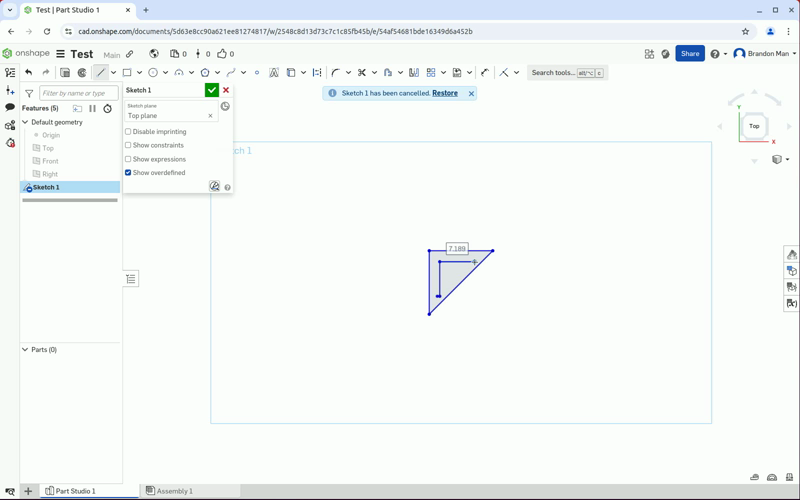
mouse_move(504, 261)
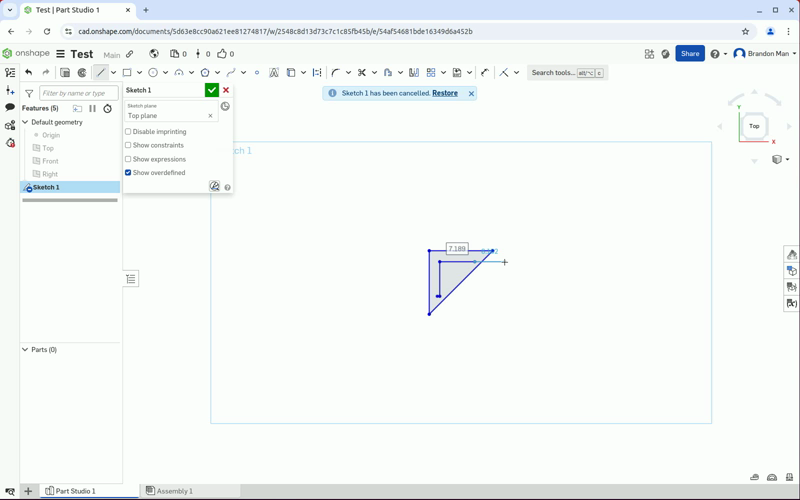
mouse_move(474, 258)
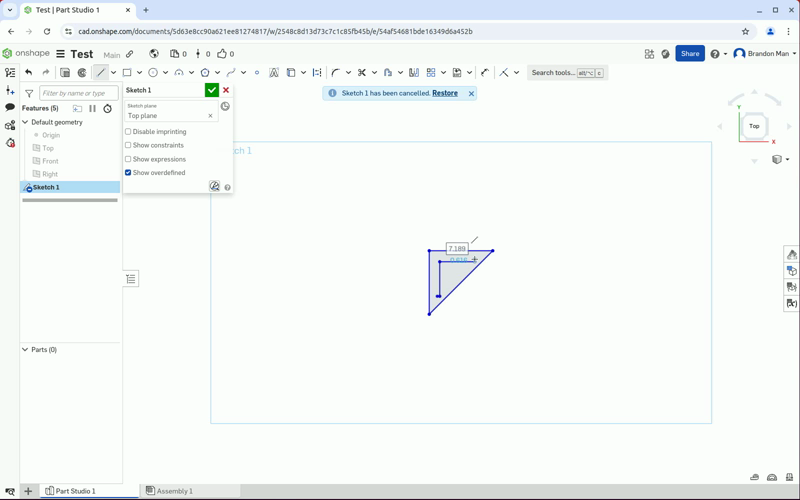
scroll(6)
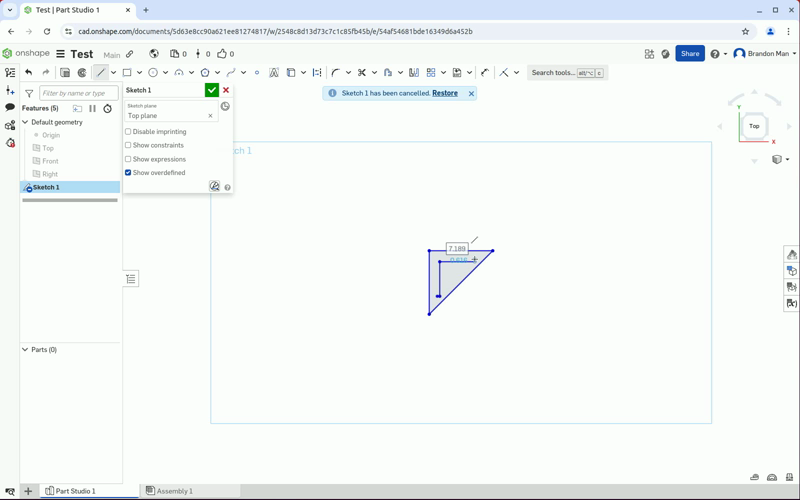
scroll(6)
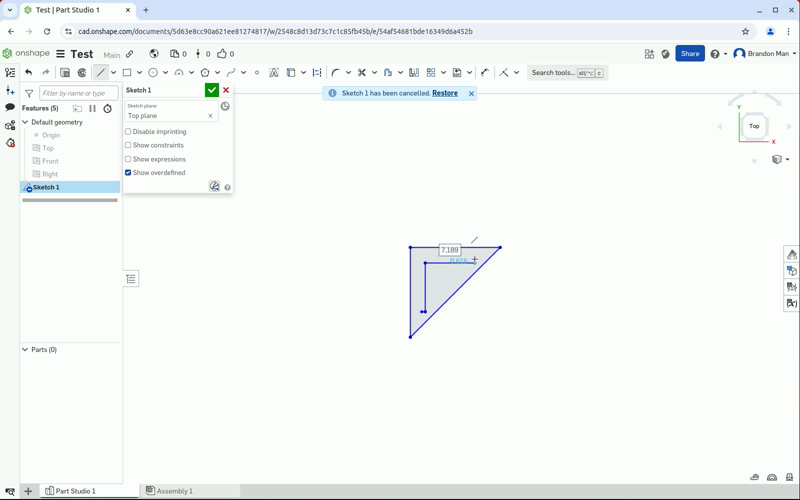
scroll(6)
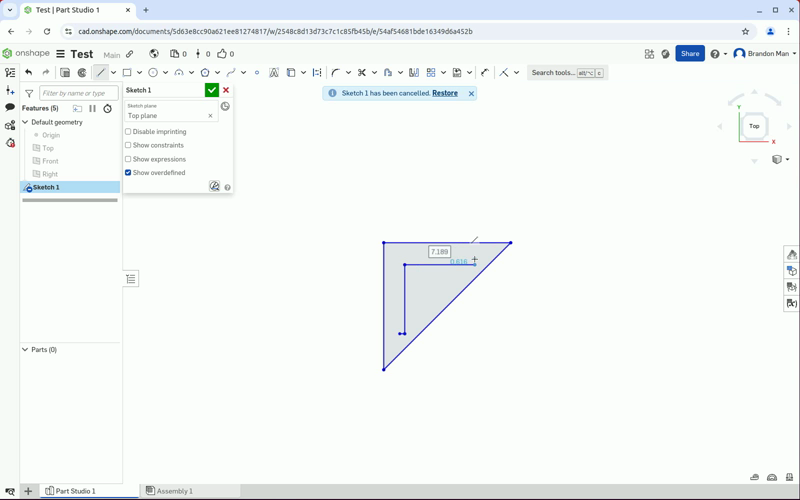
scroll(6)
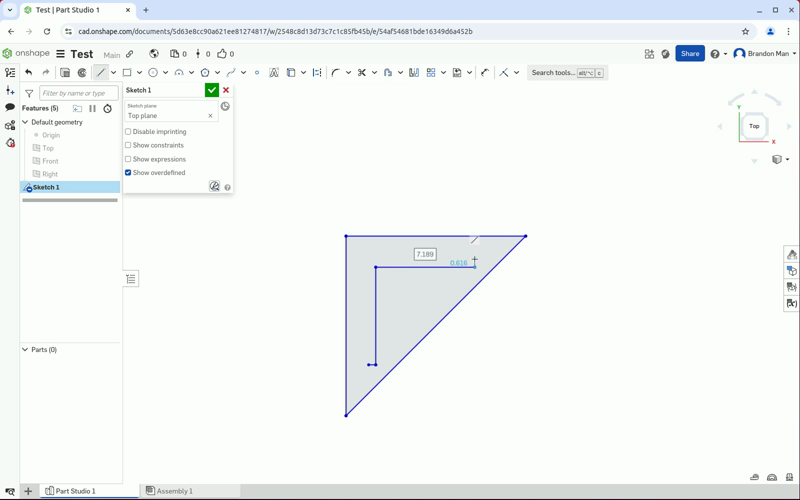
scroll(6)
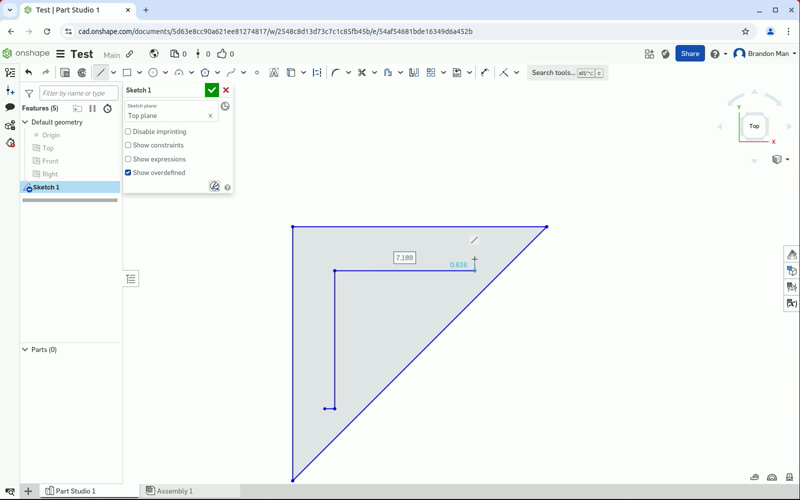
scroll(6)
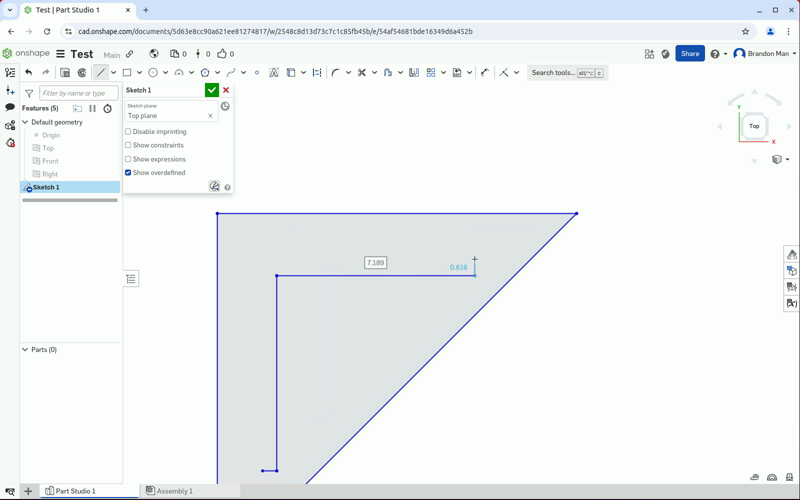
scroll(6)
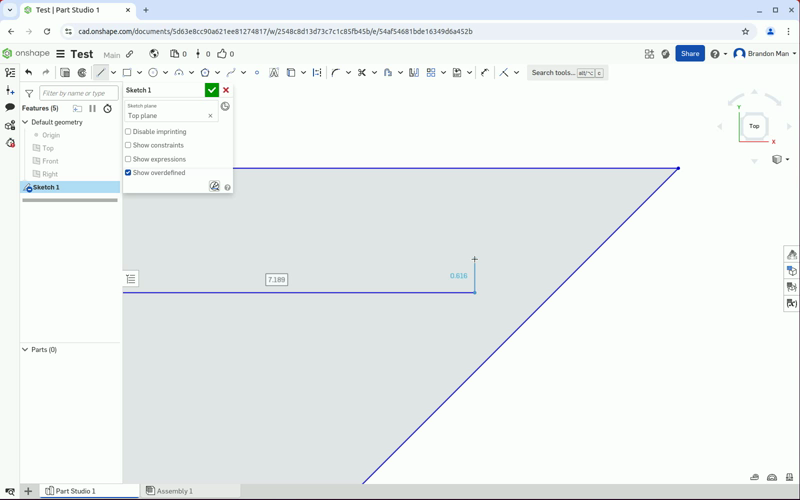
click(474, 258)
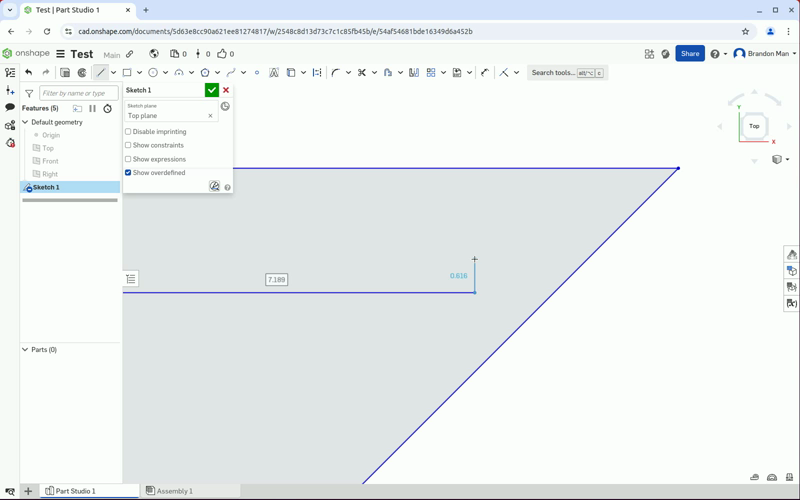
scroll(-6)
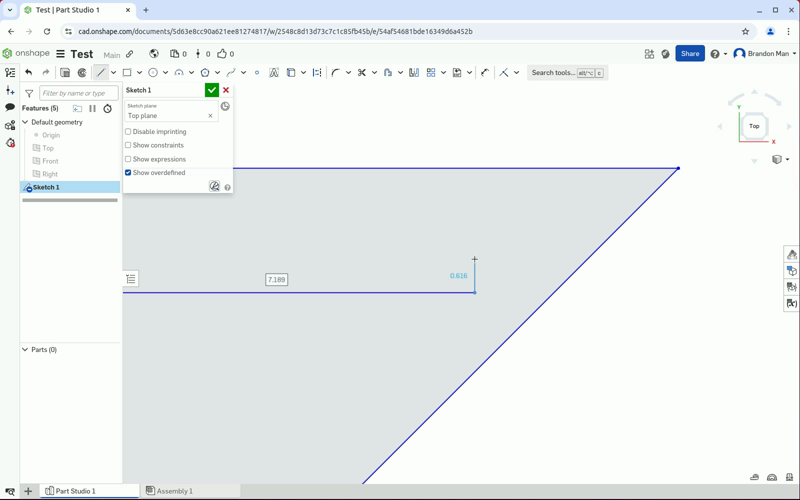
scroll(-6)
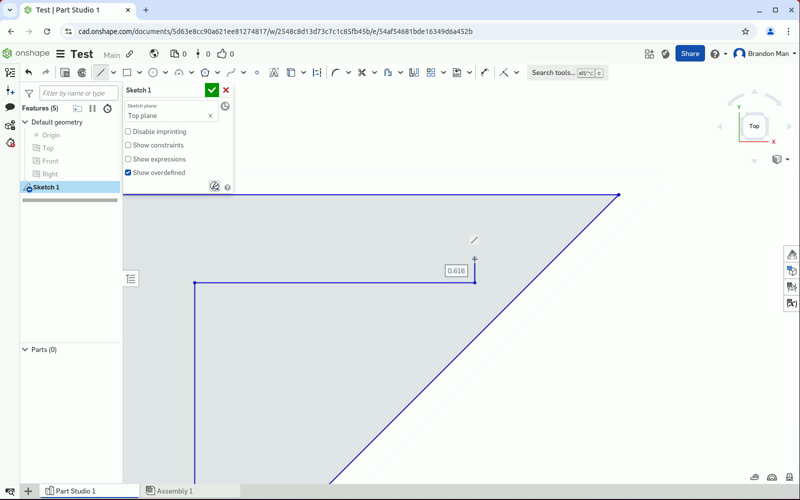
scroll(-6)
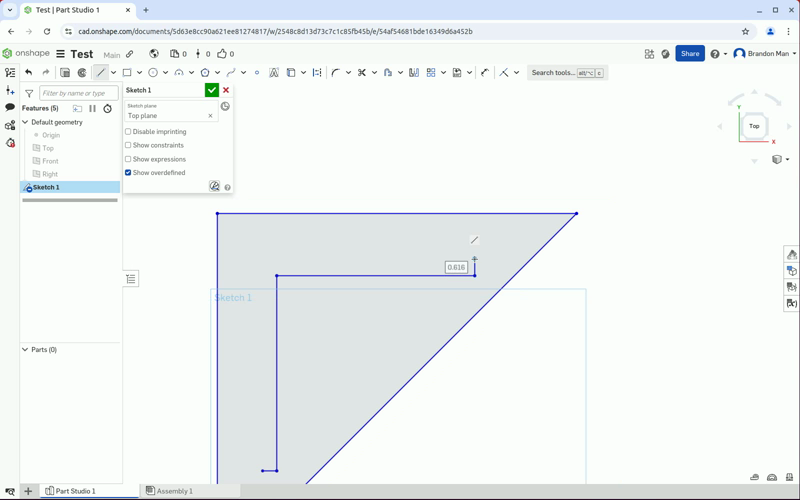
scroll(-6)
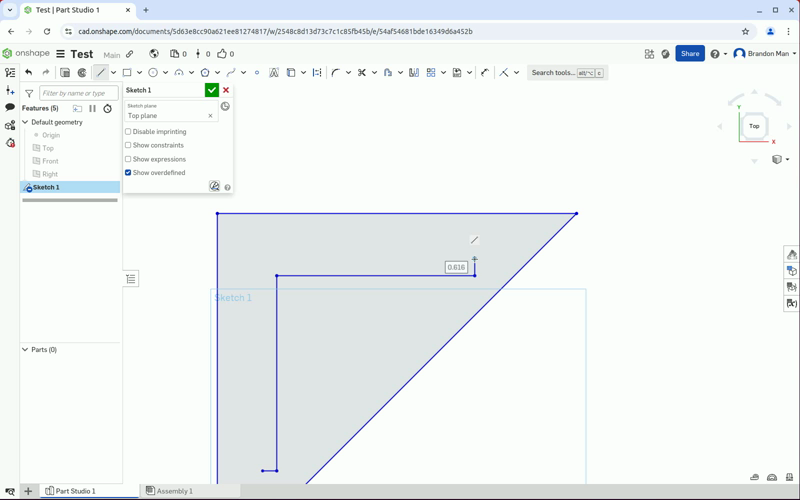
scroll(-6)
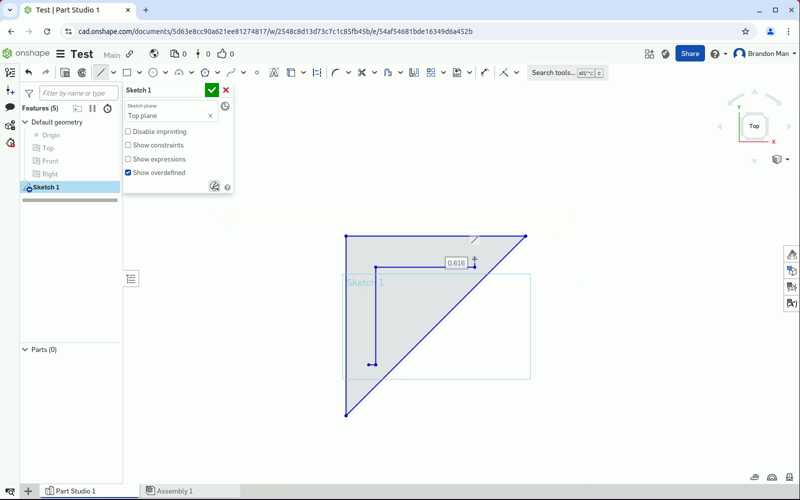
scroll(-6)
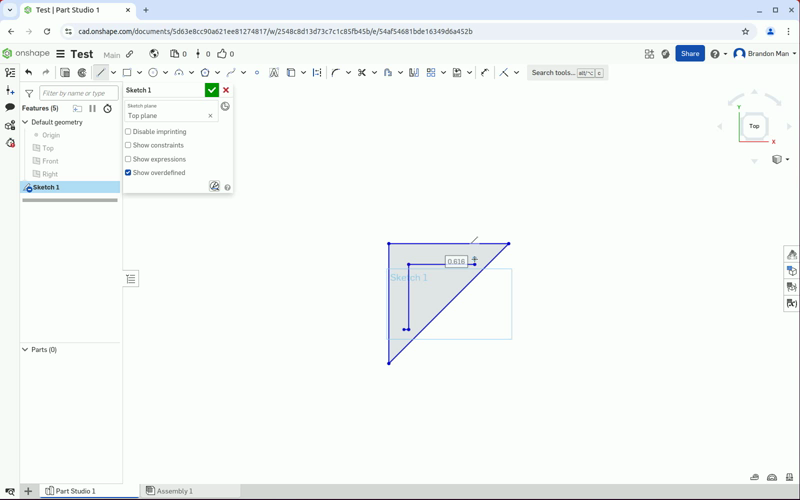
scroll(-6)
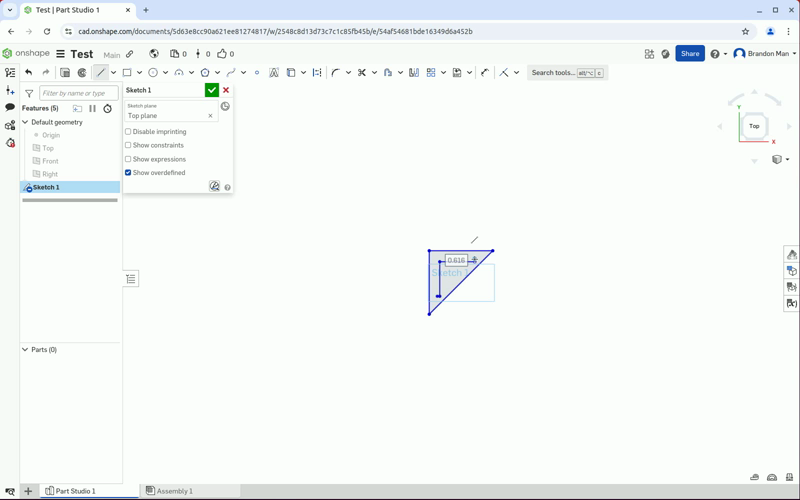
key_up(shift)
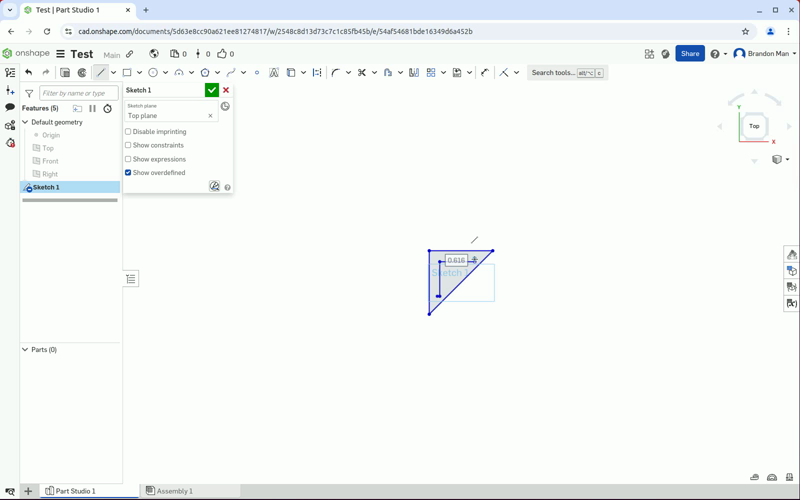
key_down(shift)
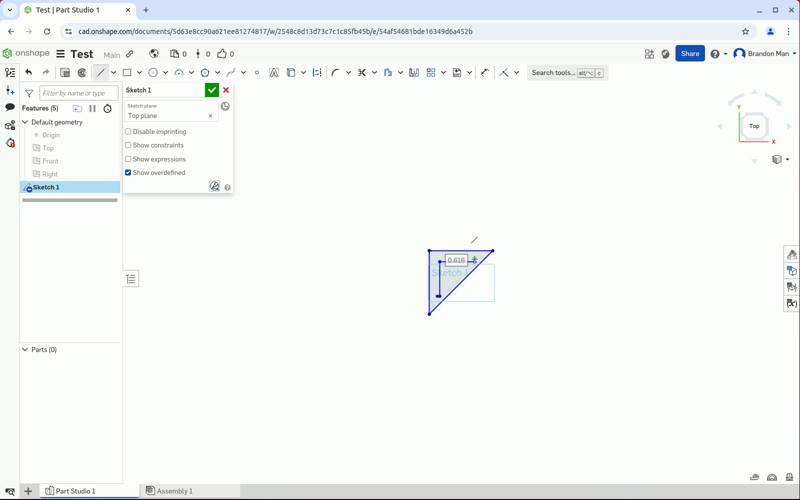
mouse_move(504, 258)
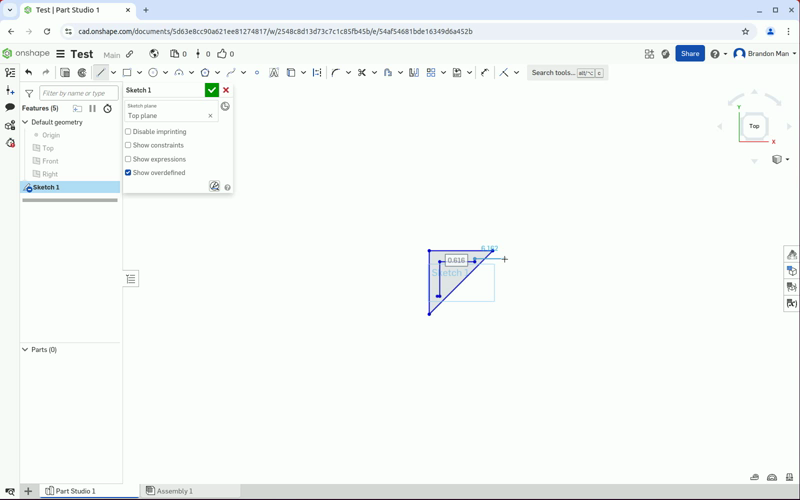
mouse_move(439, 258)
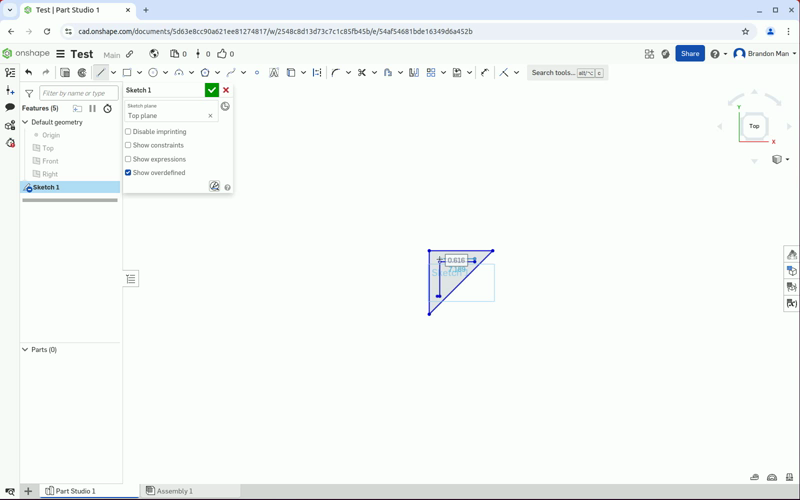
scroll(6)
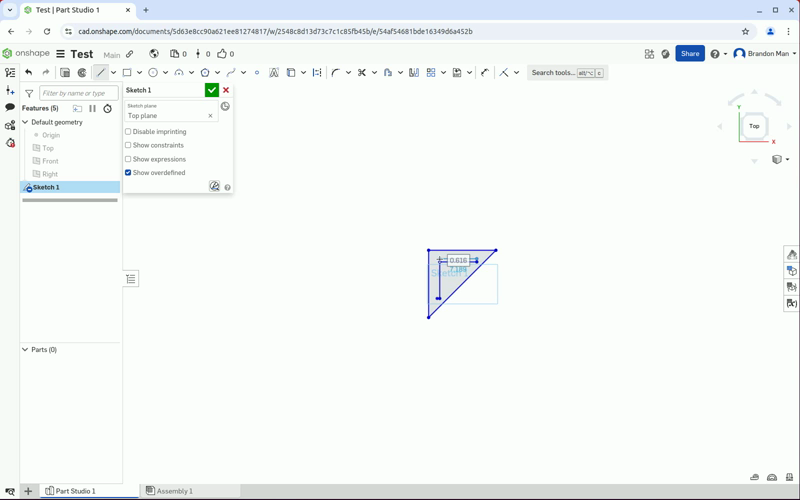
scroll(6)
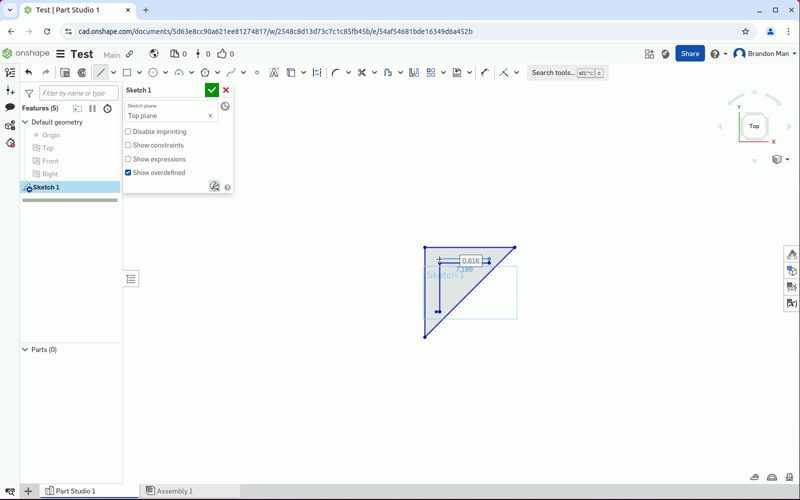
scroll(6)
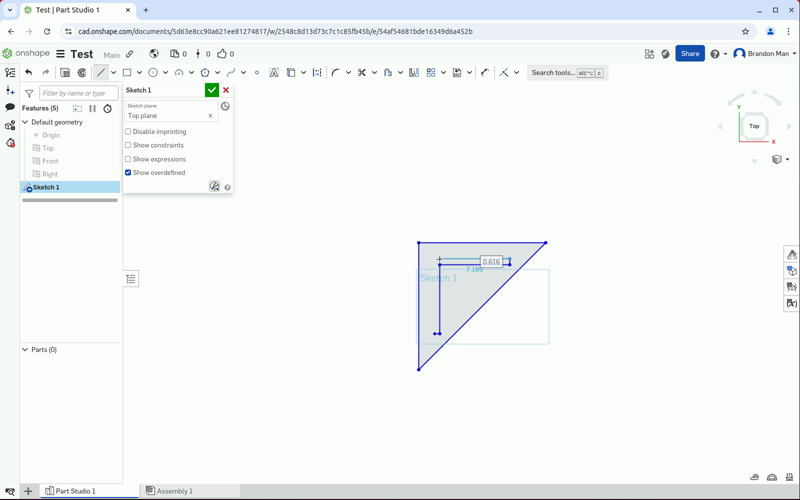
scroll(6)
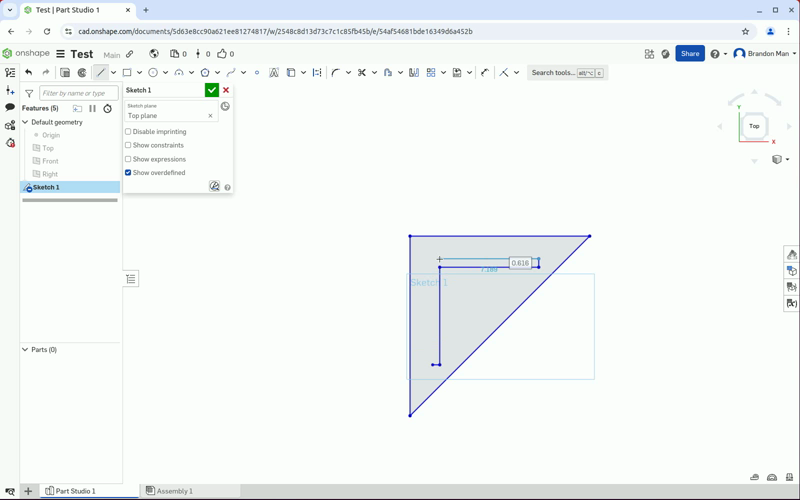
scroll(6)
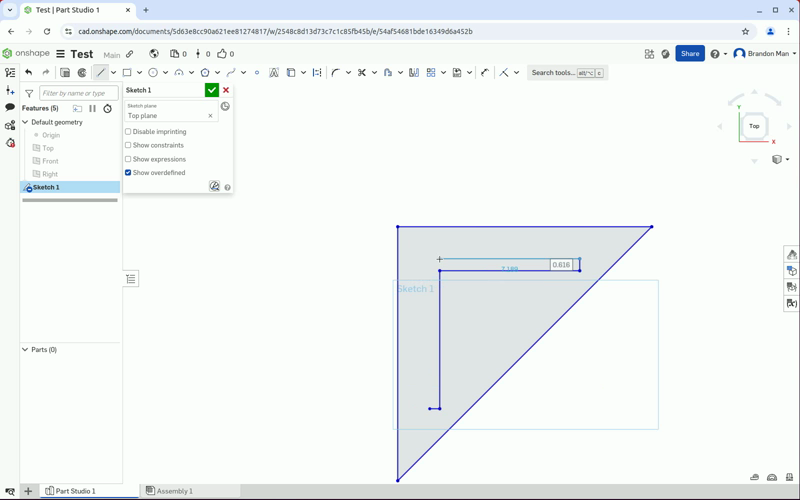
scroll(6)
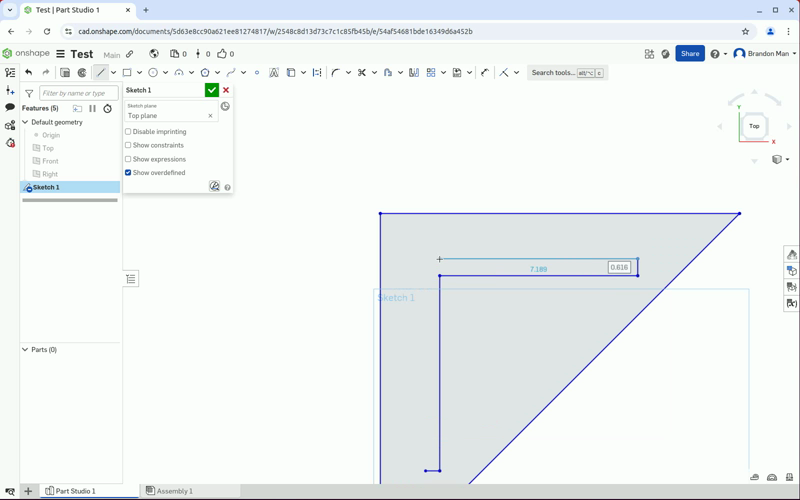
scroll(6)
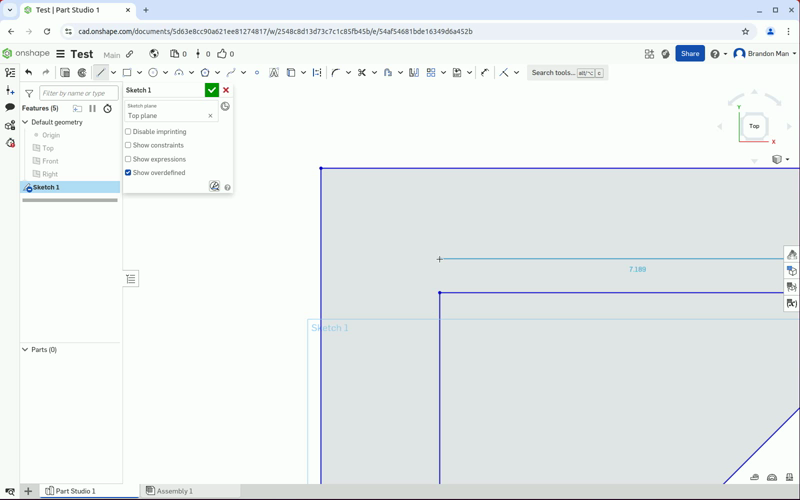
click(439, 258)
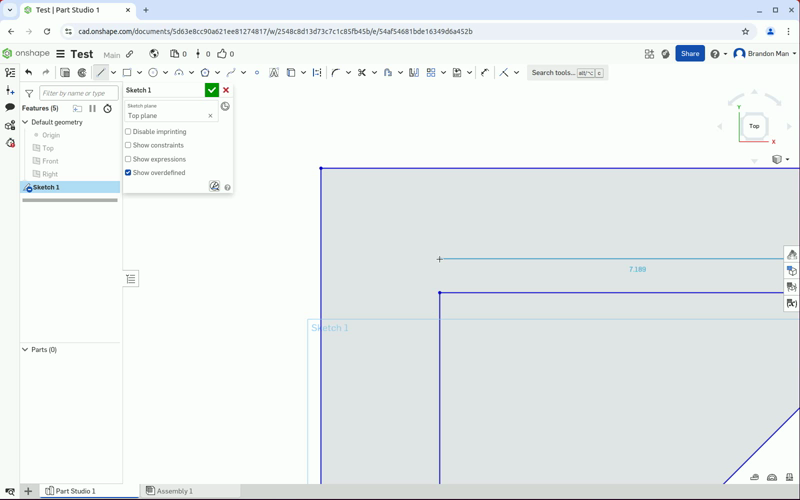
scroll(-6)
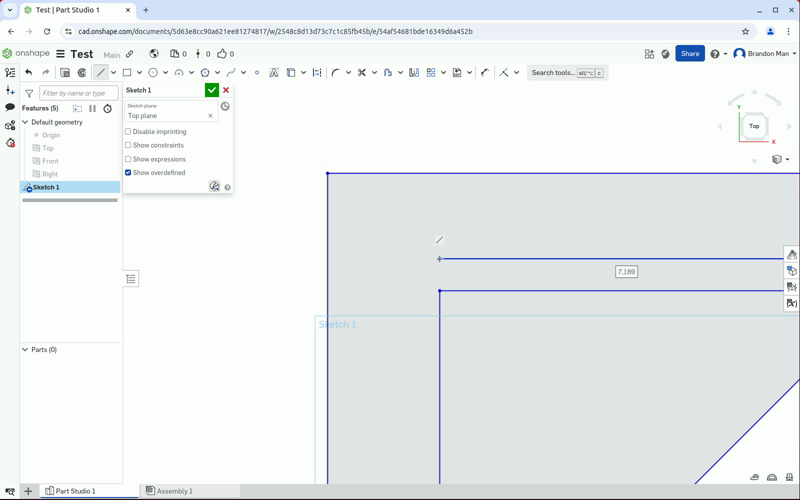
scroll(-6)
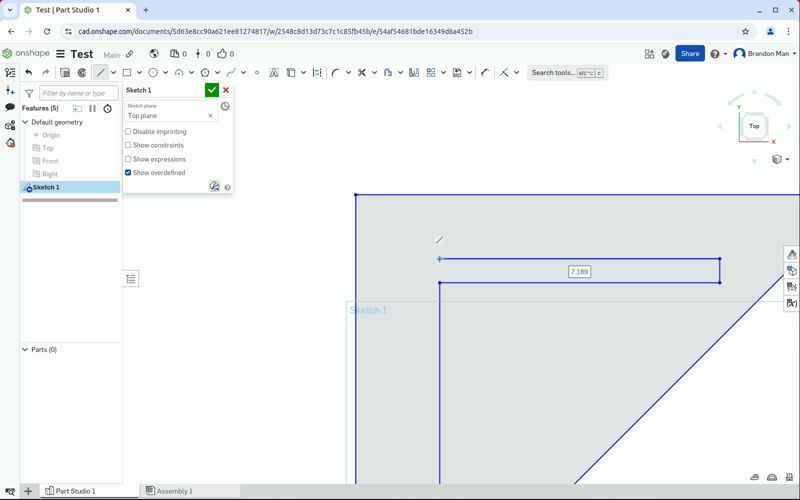
scroll(-6)
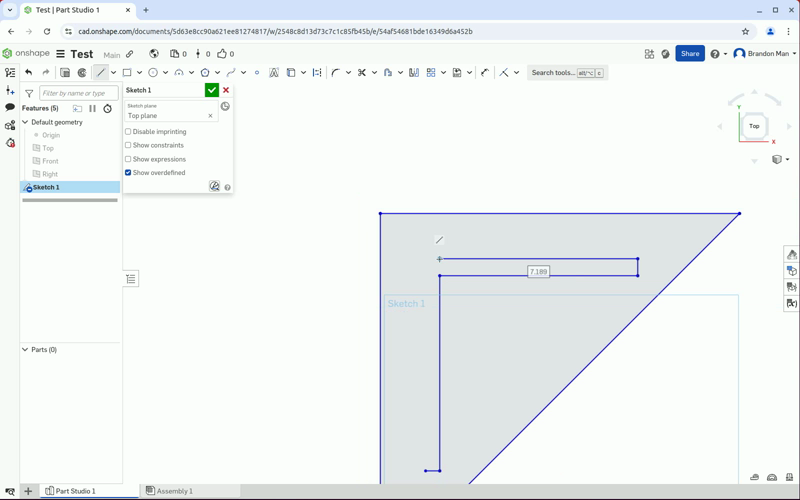
scroll(-6)
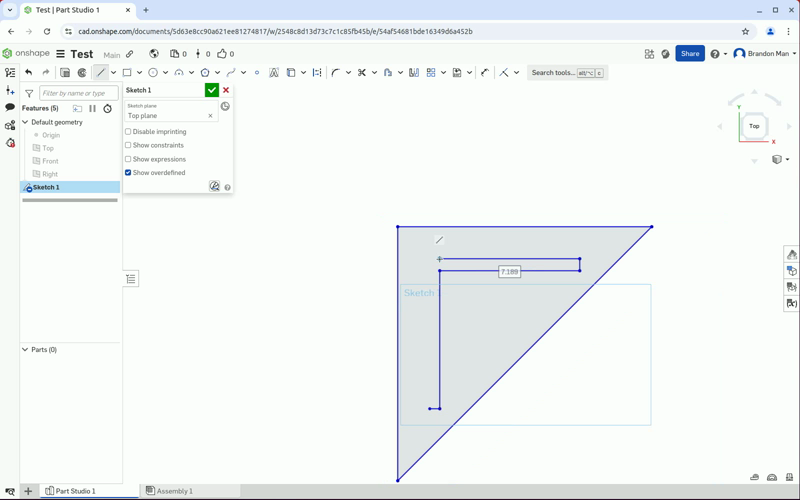
scroll(-6)
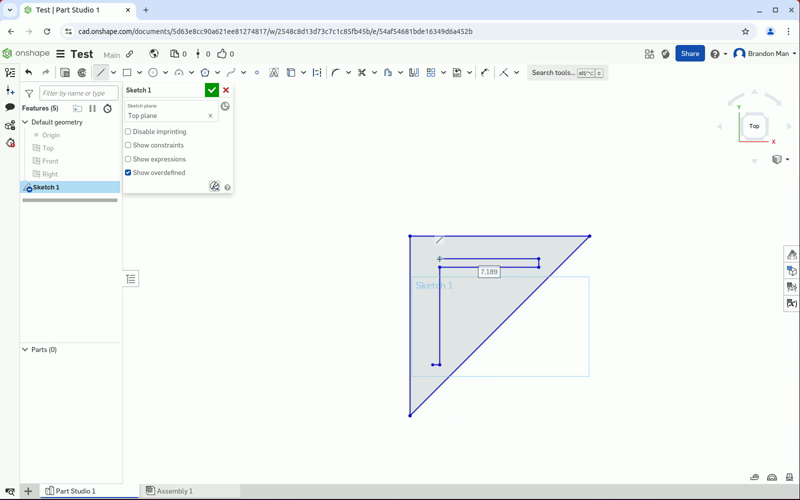
scroll(-6)
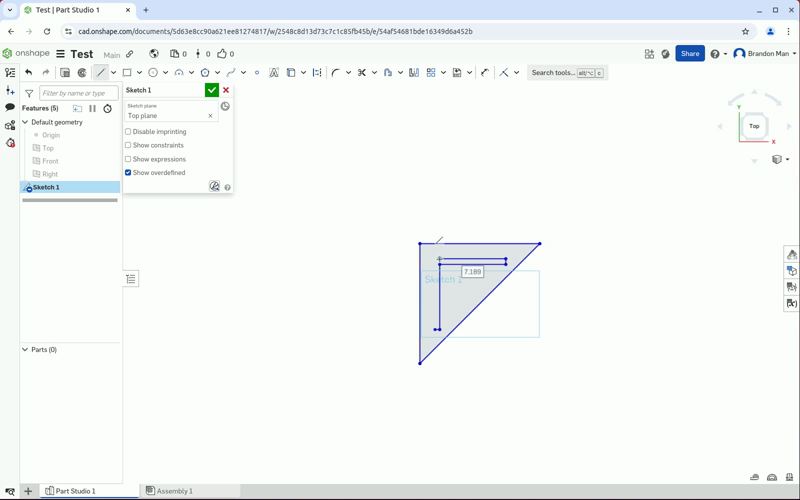
scroll(-6)
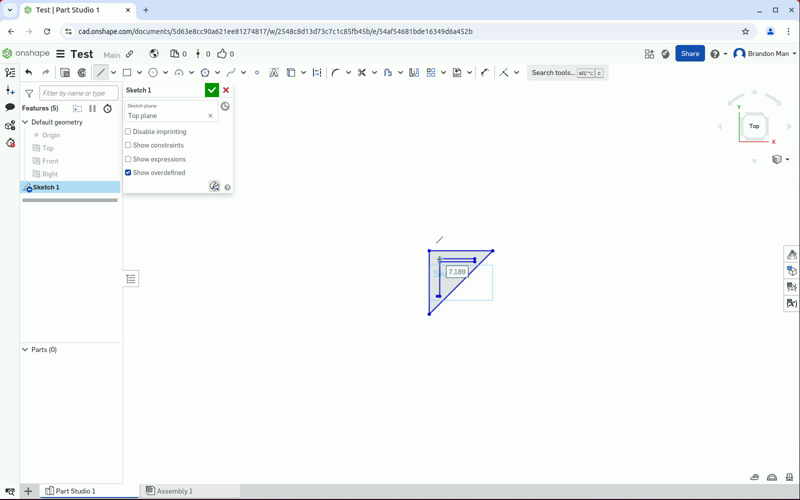
key_up(shift)
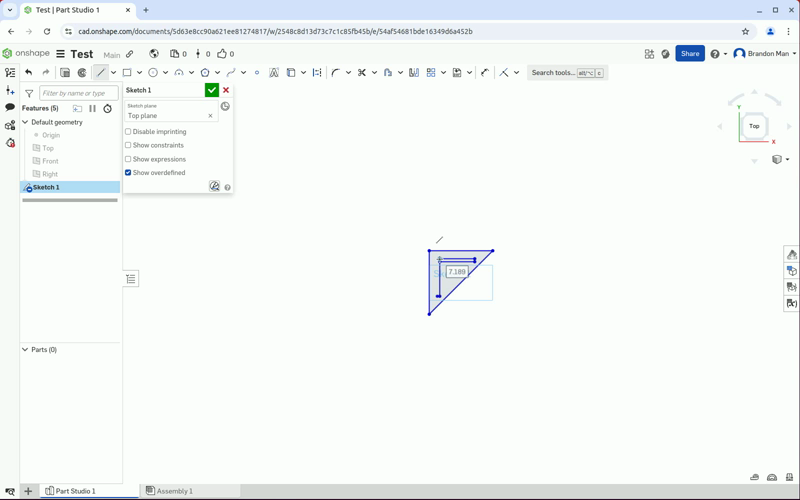
key_down(shift)
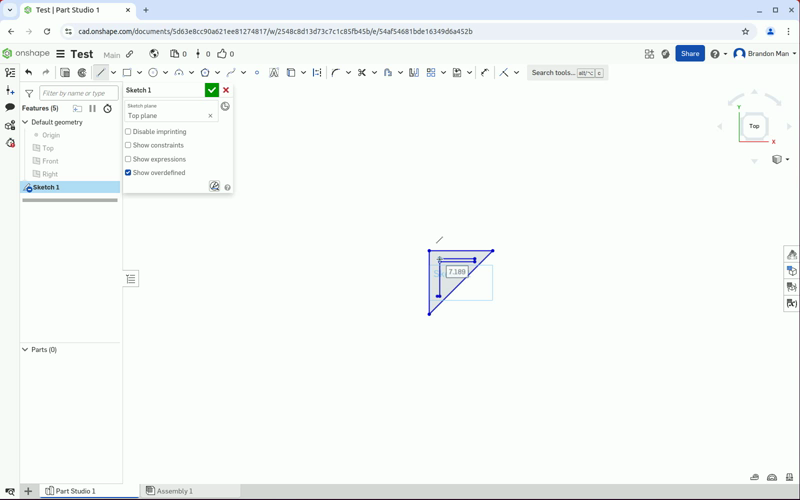
mouse_move(469, 258)
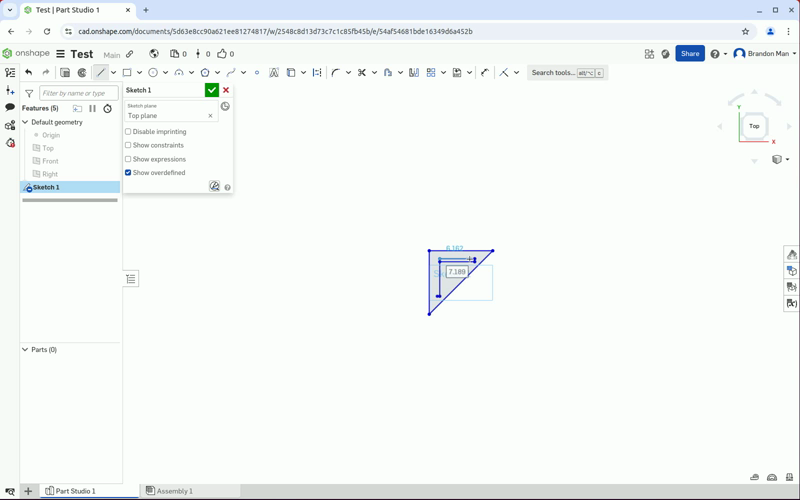
mouse_move(437, 258)
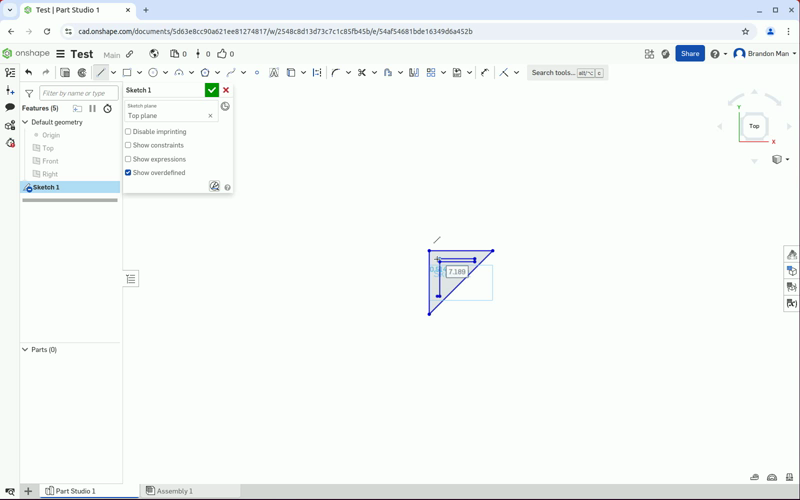
scroll(6)
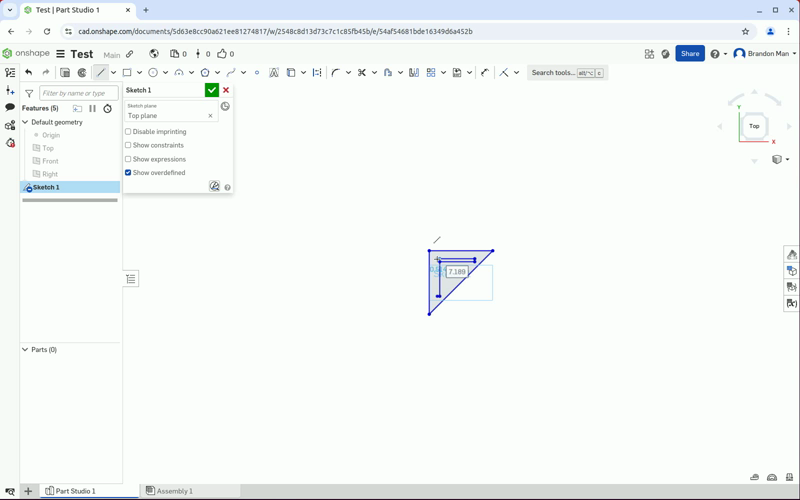
scroll(6)
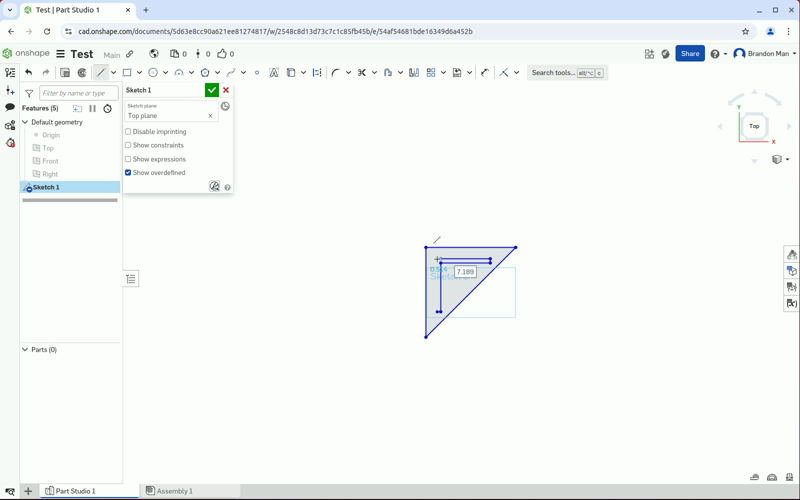
scroll(6)
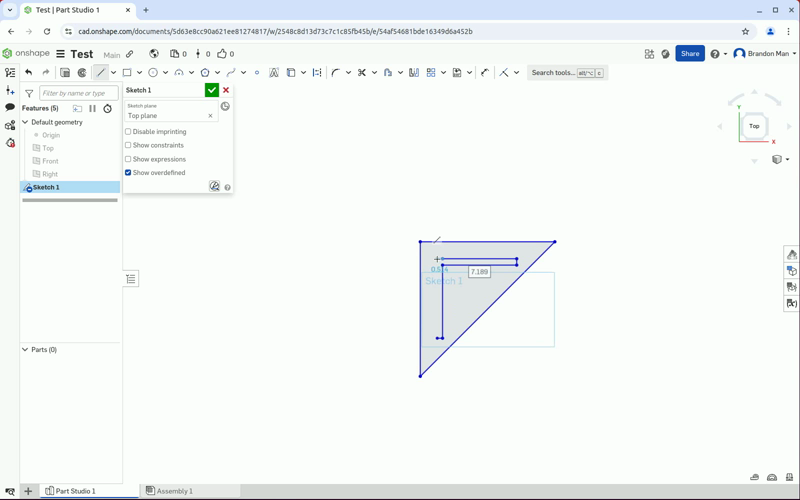
scroll(6)
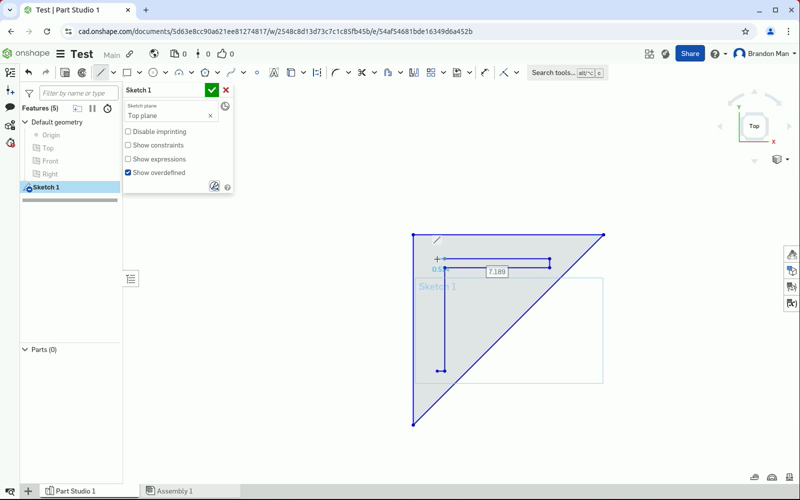
scroll(6)
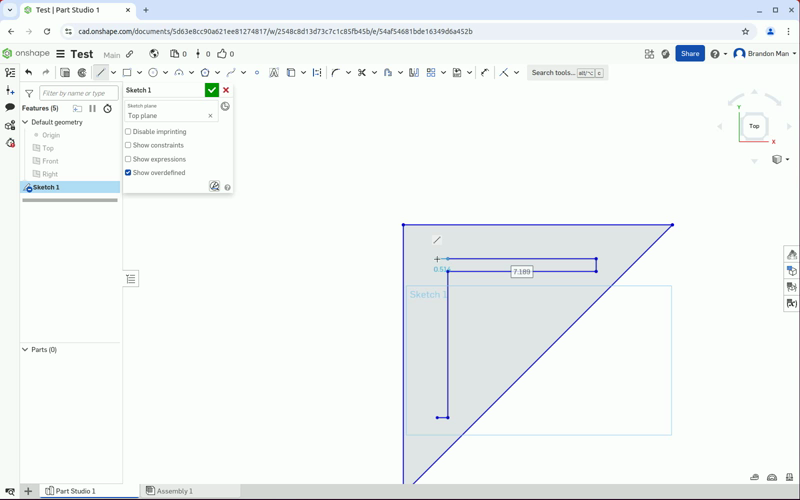
scroll(6)
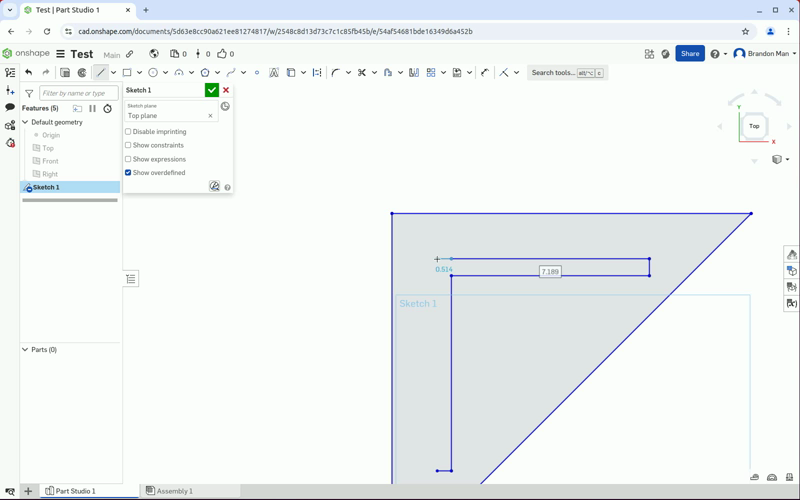
scroll(6)
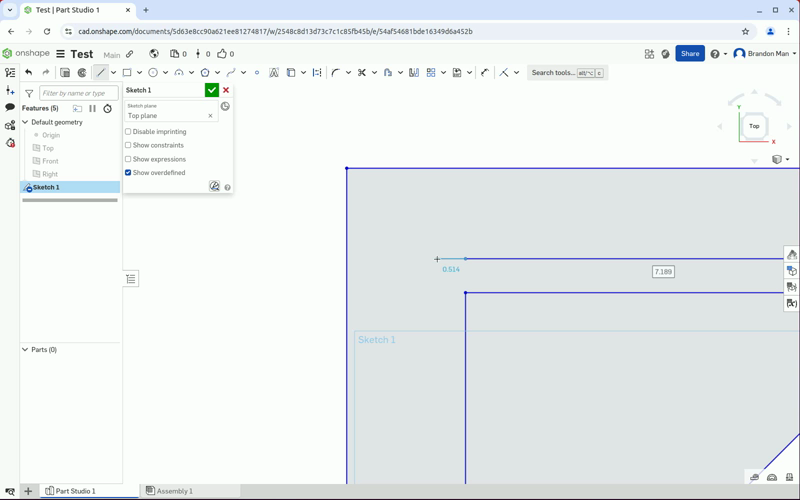
click(437, 258)
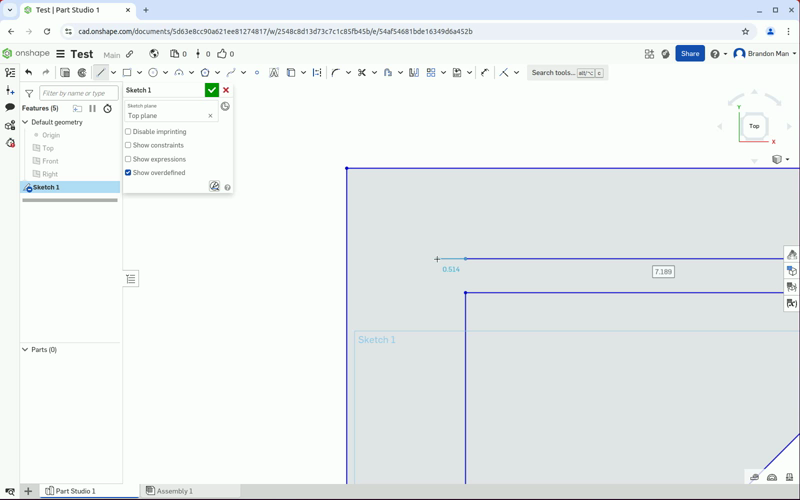
scroll(-6)
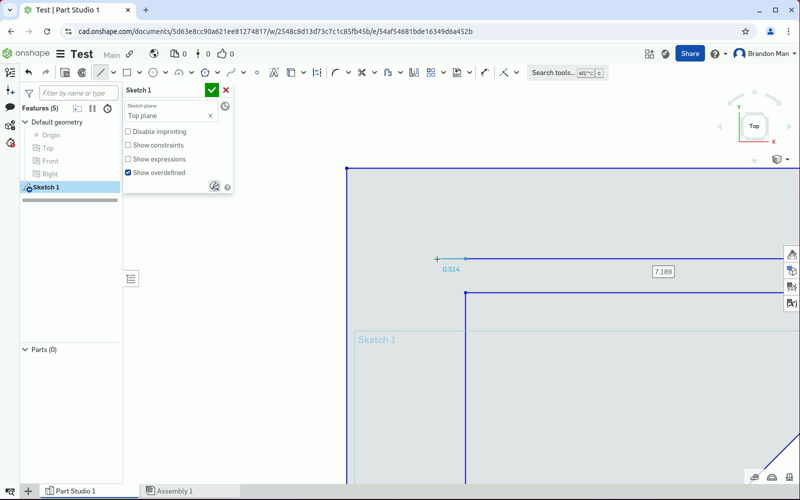
scroll(-6)
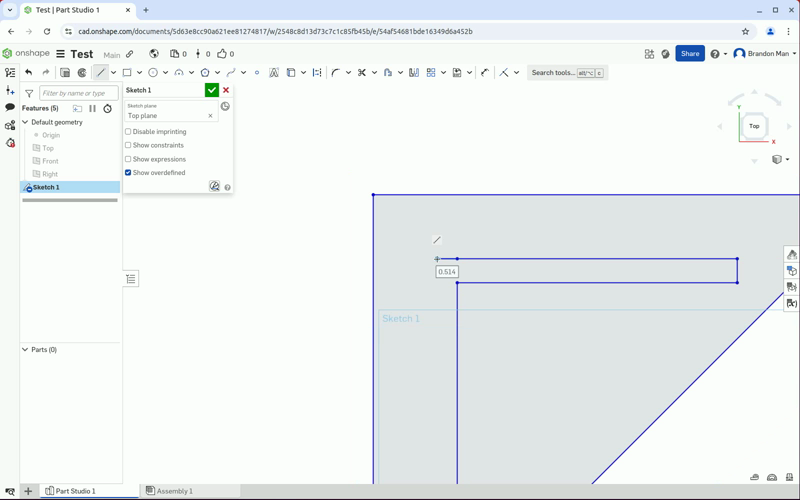
scroll(-6)
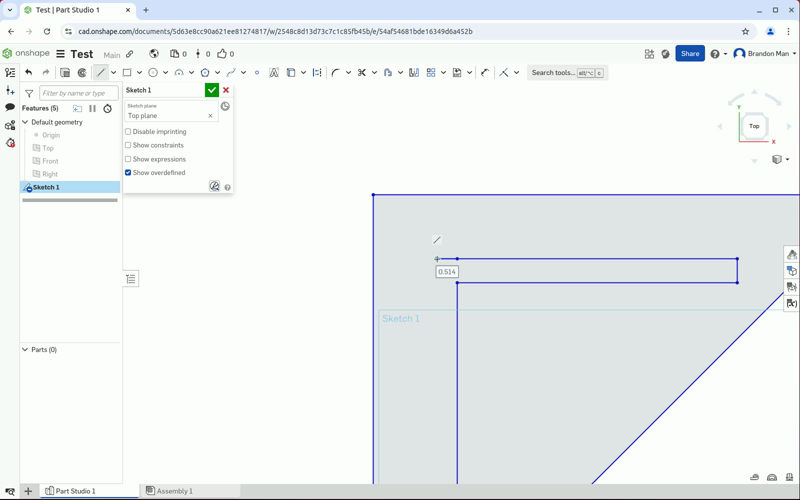
scroll(-6)
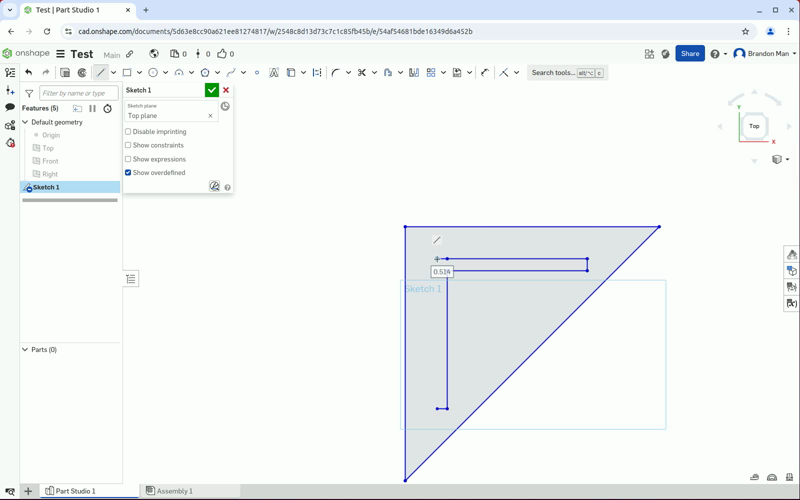
scroll(-6)
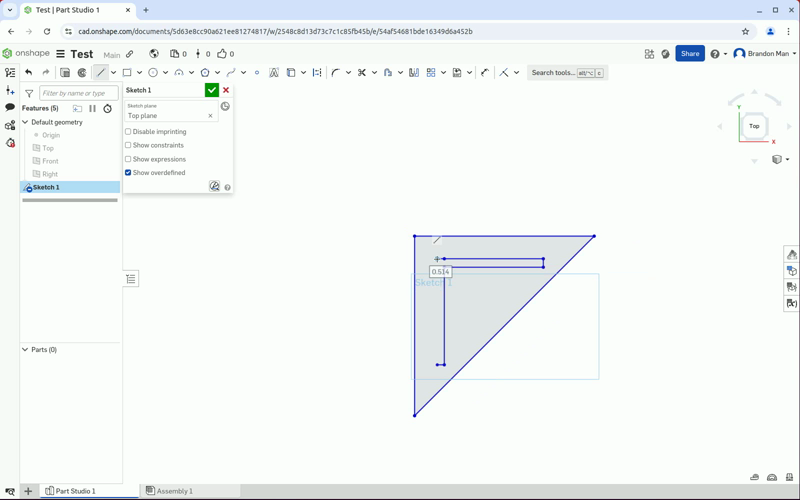
scroll(-6)
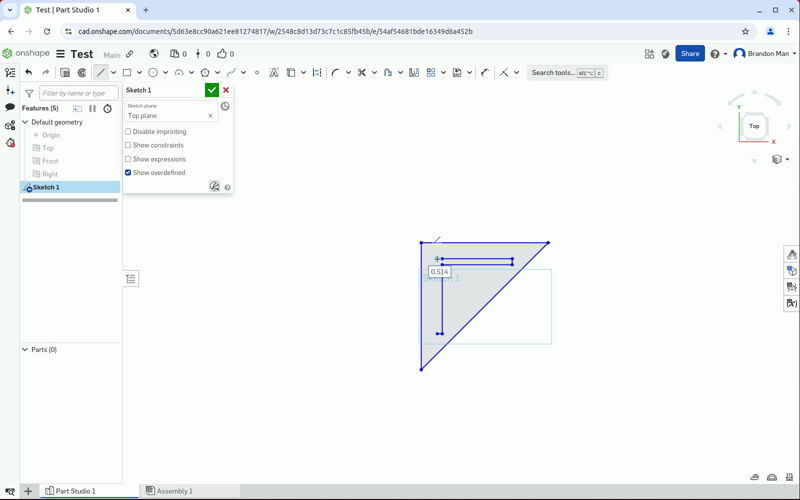
scroll(-6)
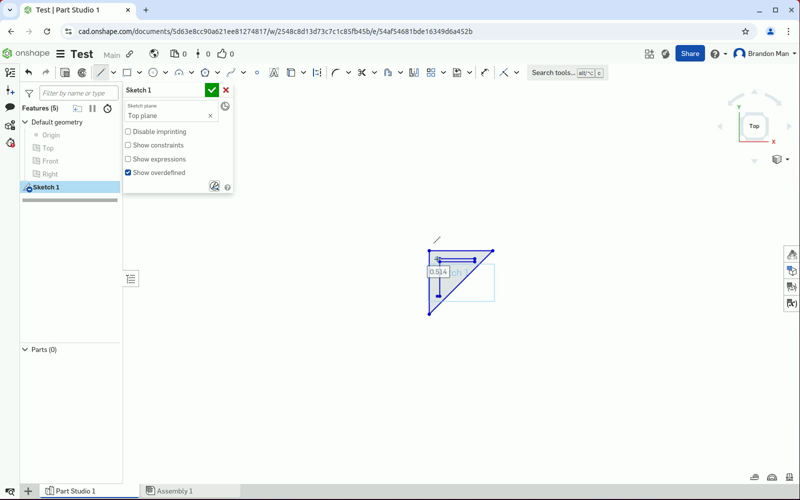
key_up(shift)
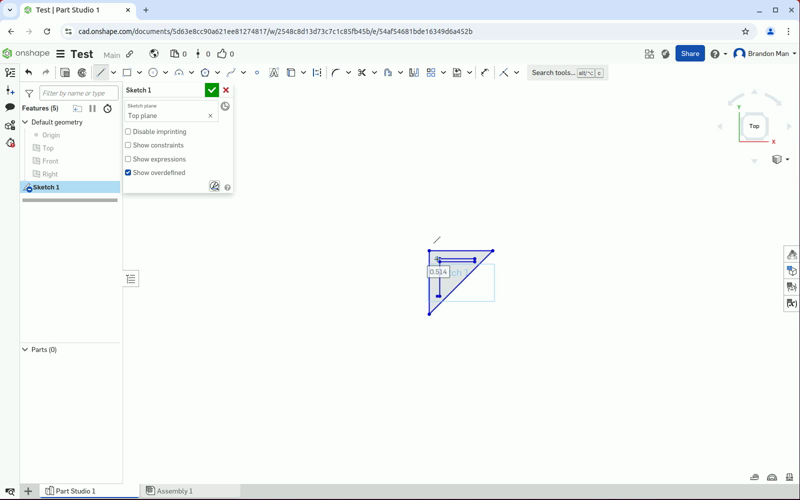
mouse_move(467, 258)
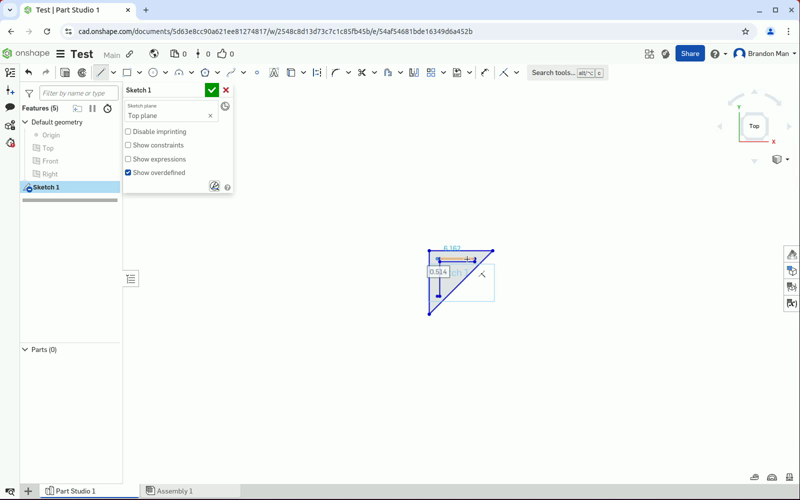
key_down(shift)
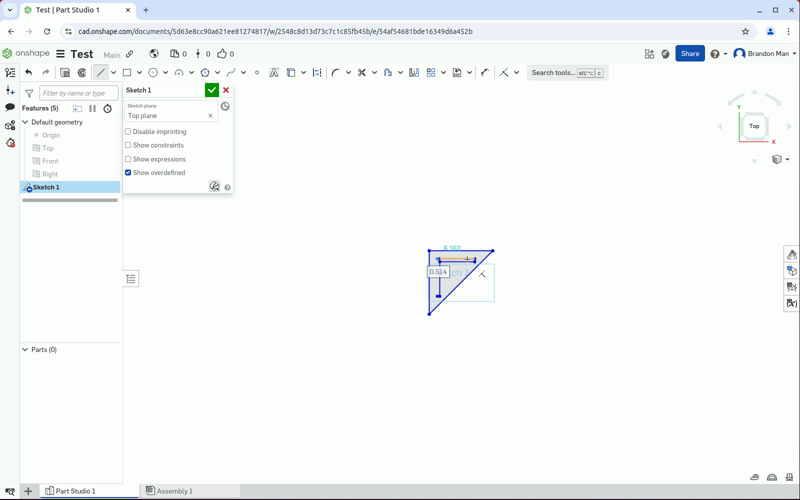
mouse_move(437, 296)
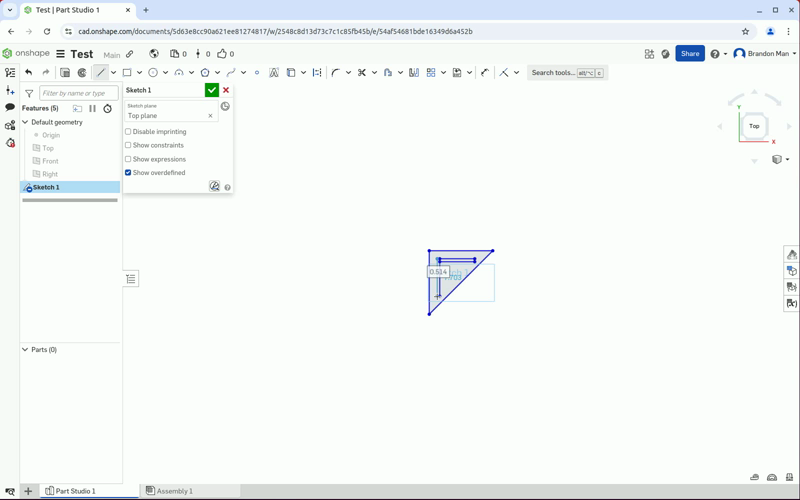
scroll(6)
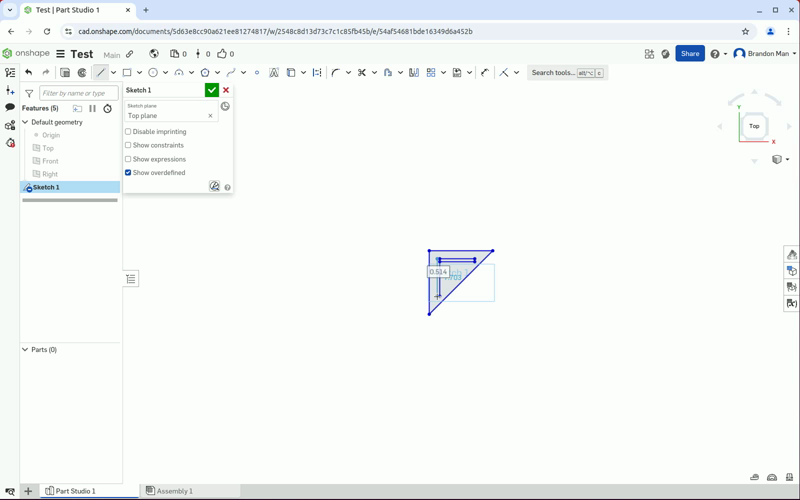
scroll(6)
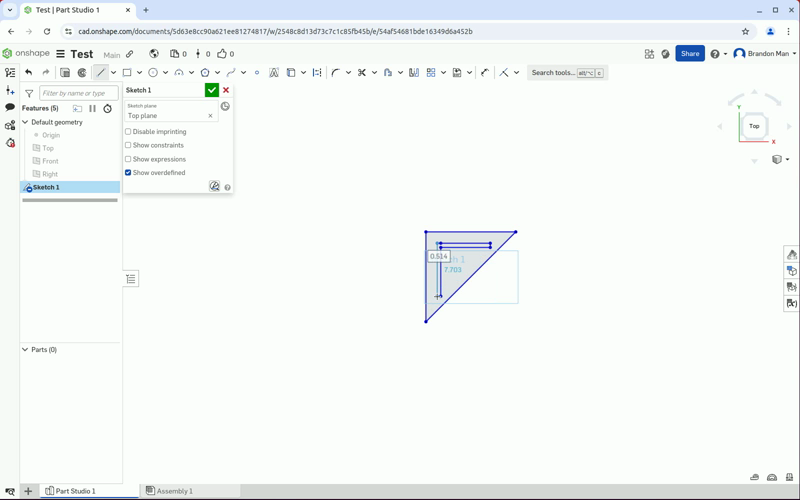
scroll(6)
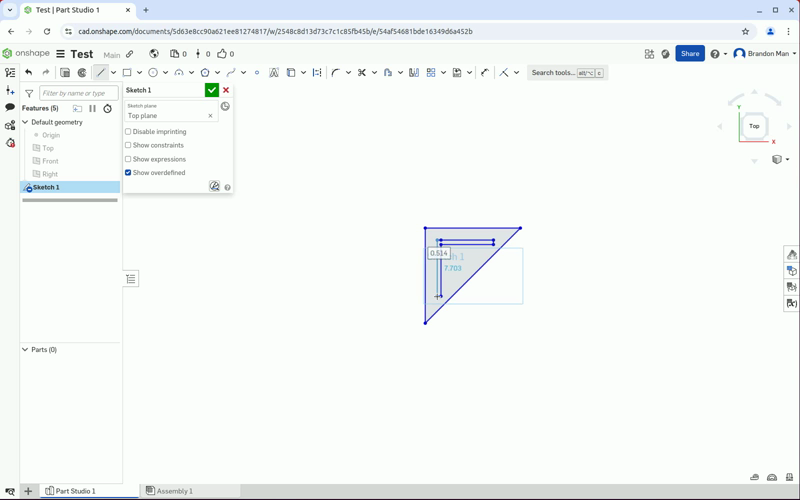
scroll(6)
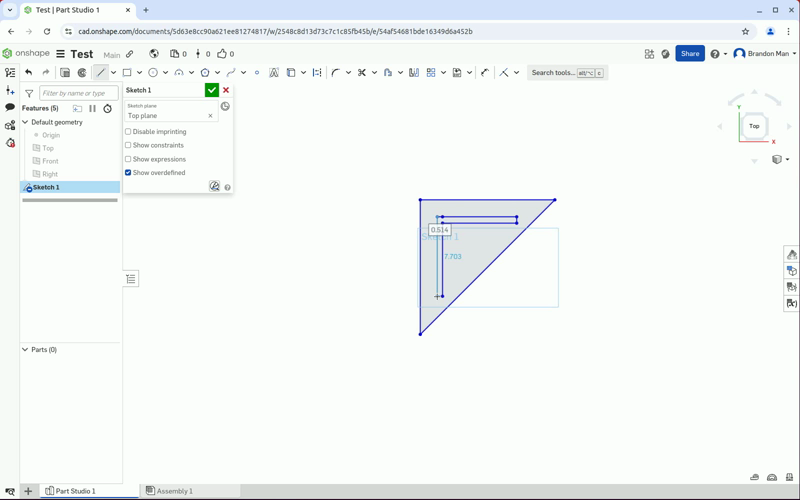
scroll(6)
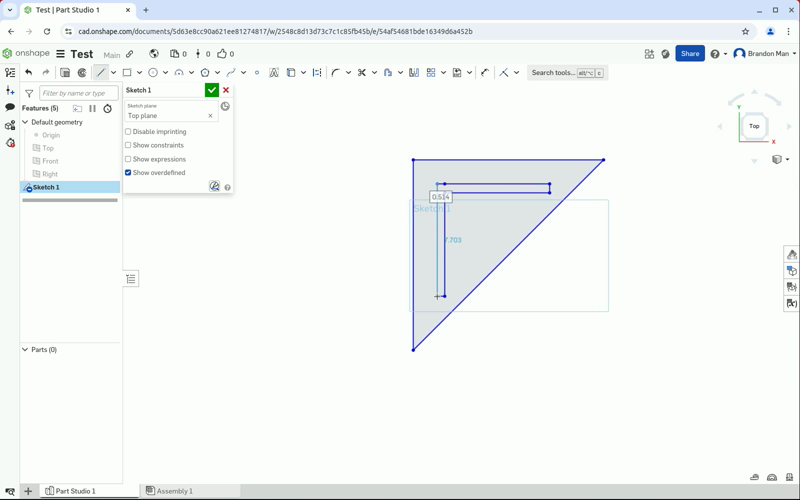
scroll(6)
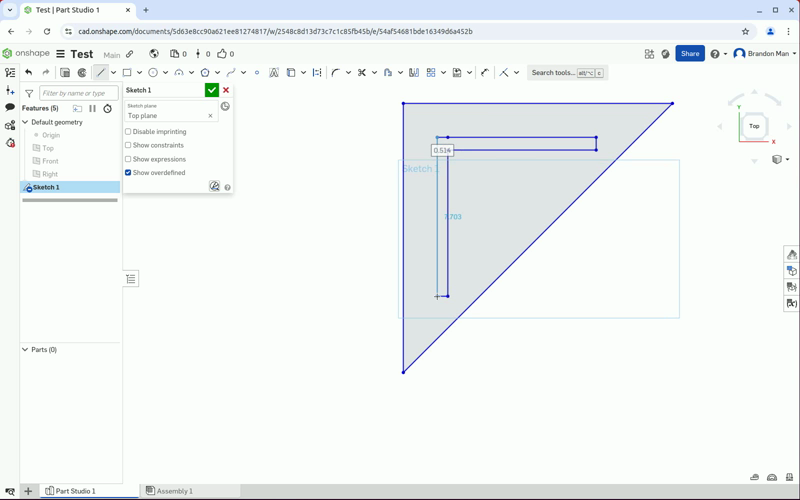
scroll(6)
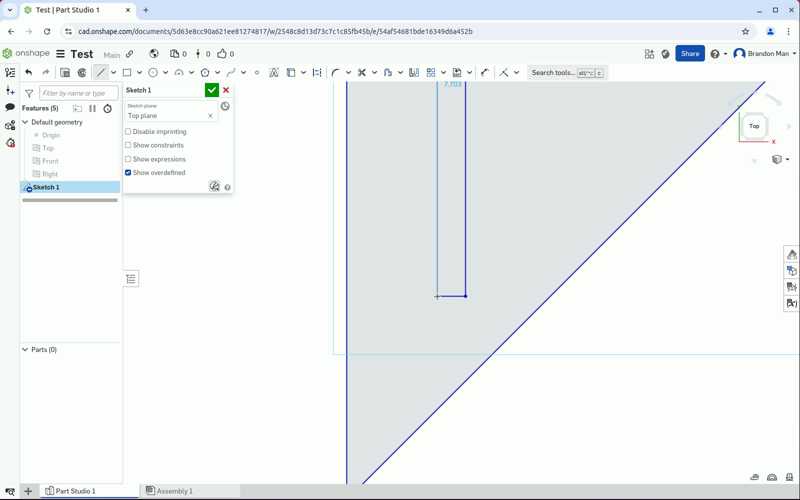
key_up(shift)
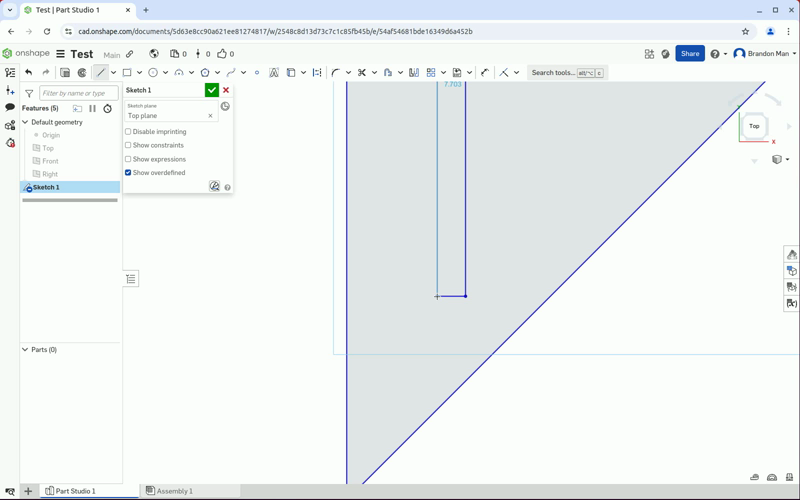
click(437, 296)
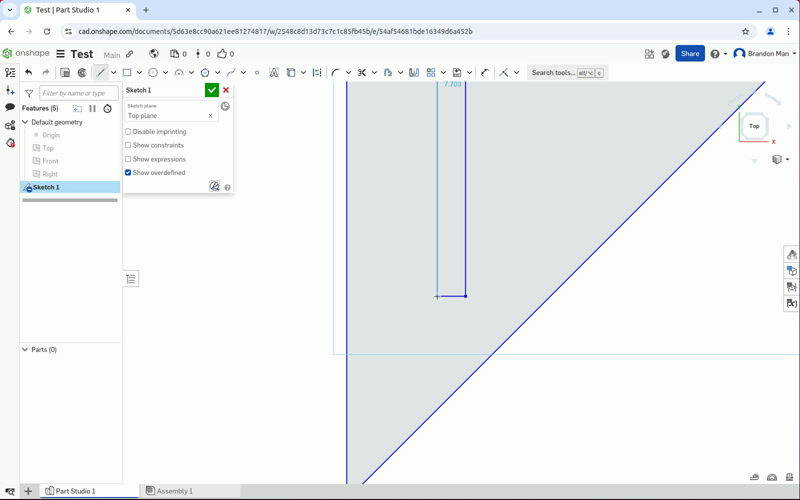
scroll(-6)
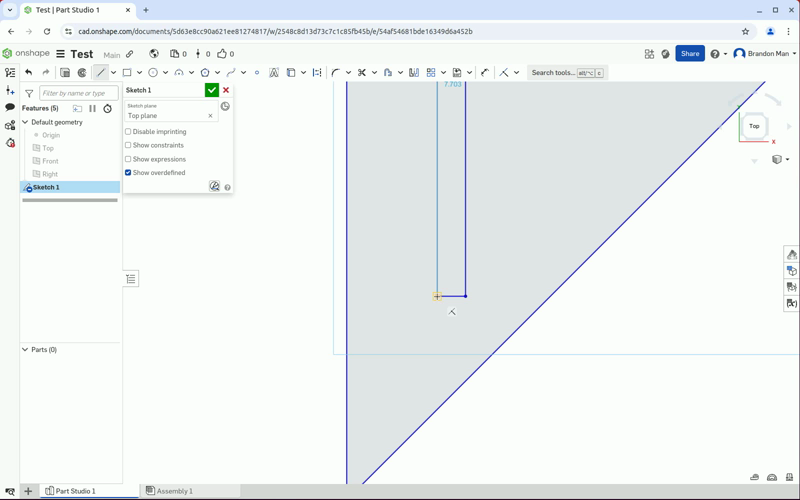
scroll(-6)
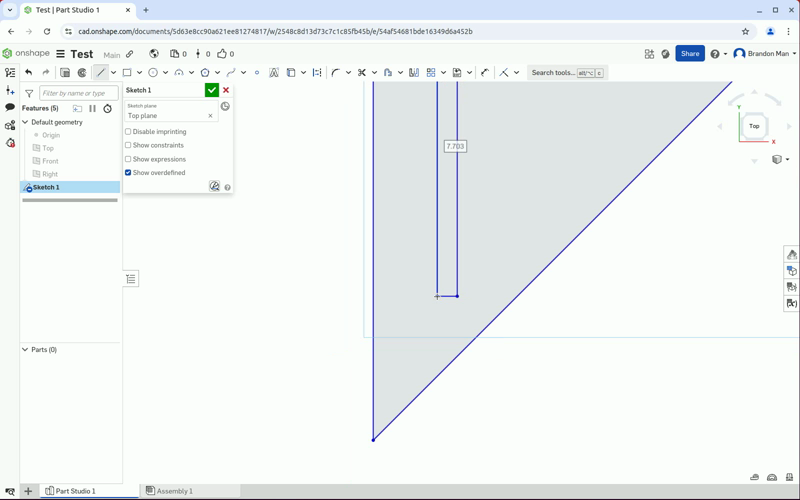
scroll(-6)
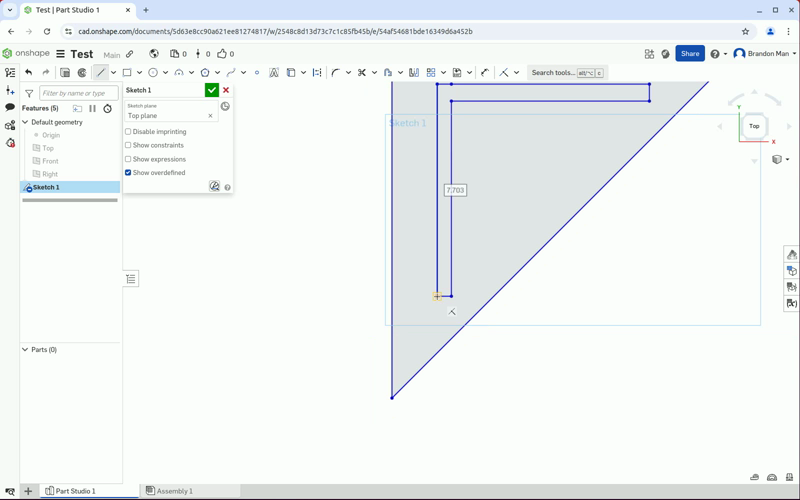
scroll(-6)
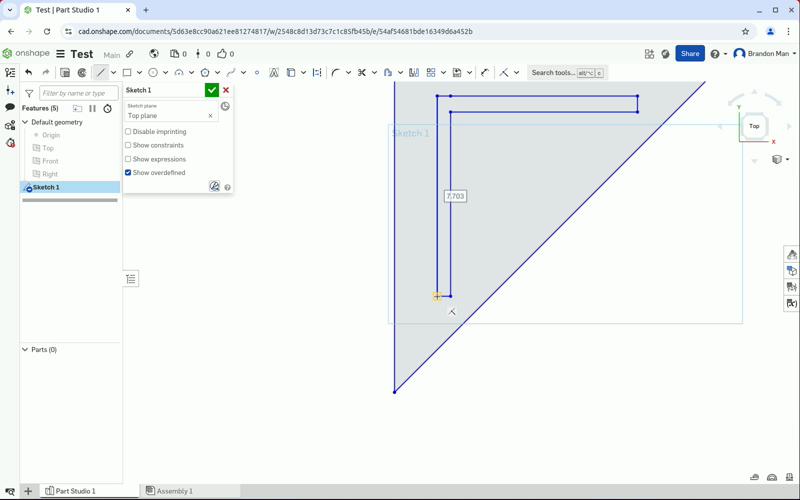
scroll(-6)
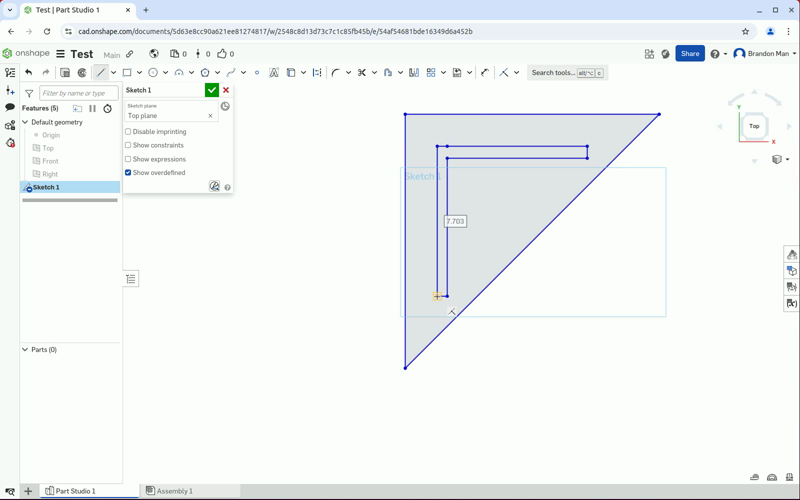
scroll(-6)
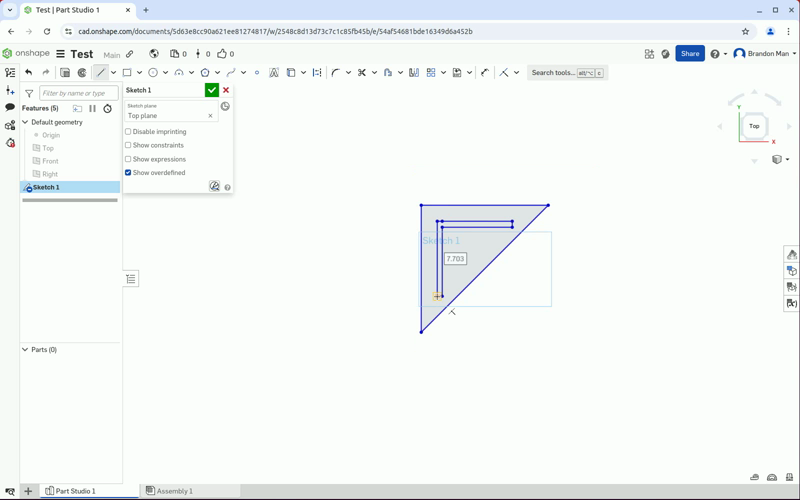
scroll(-6)
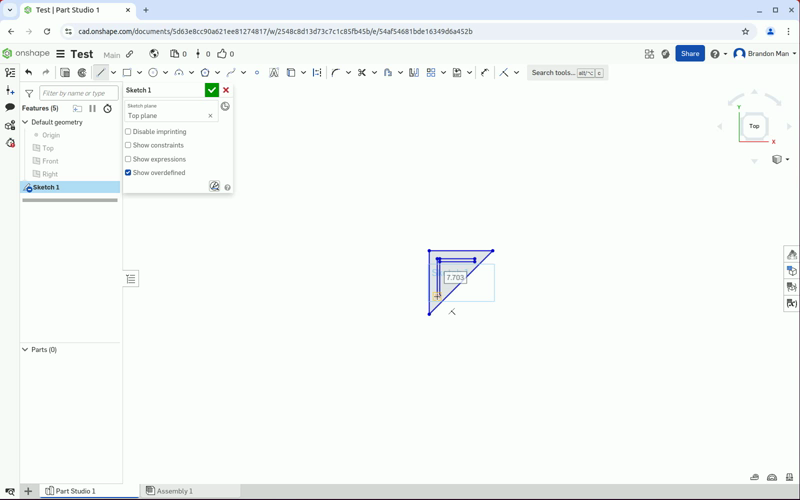
key(esc)
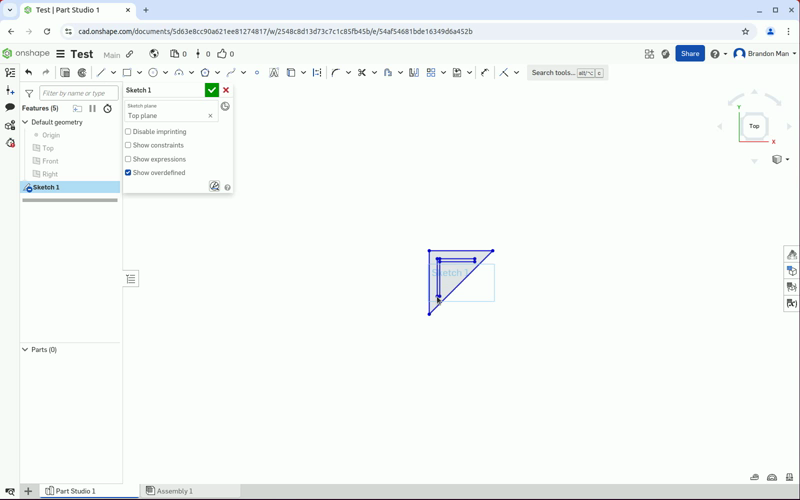
mouse_move(447, 283)
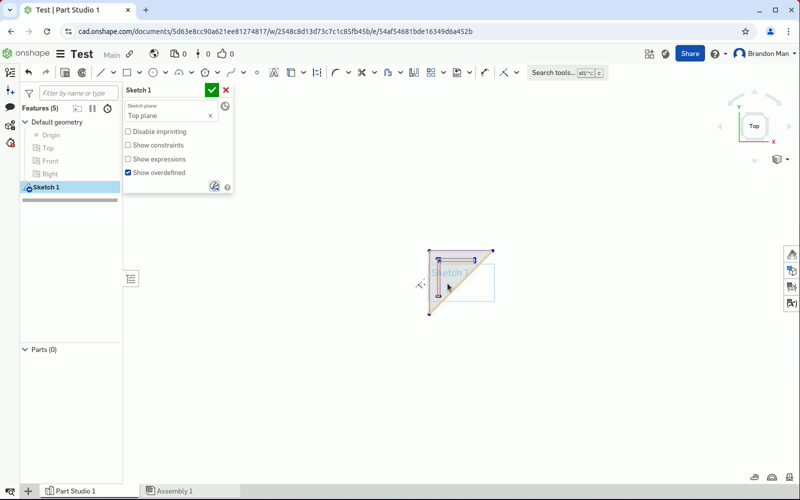
click(447, 283)
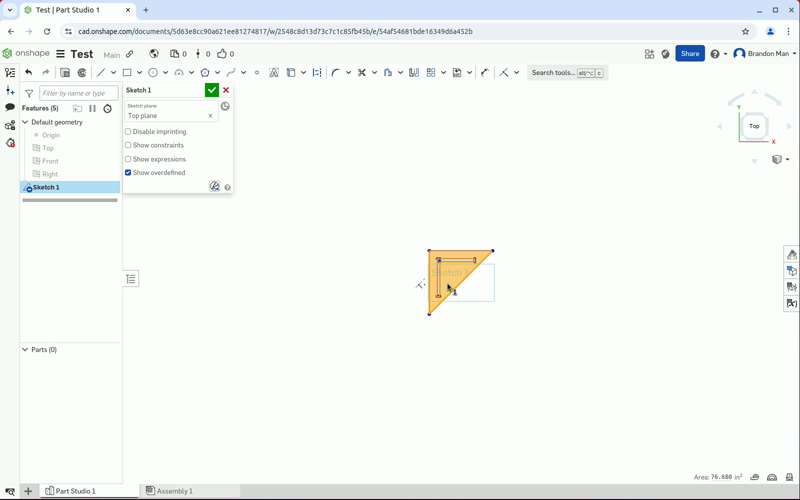
mouse_move(73, 352)
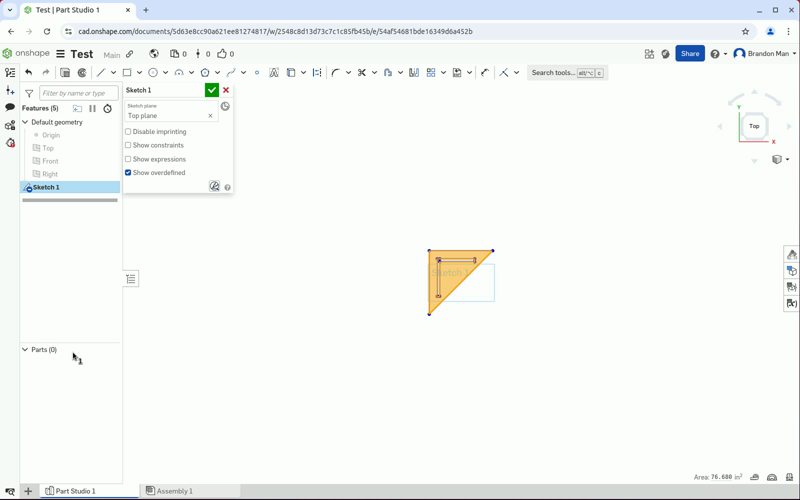
key(shift+y)
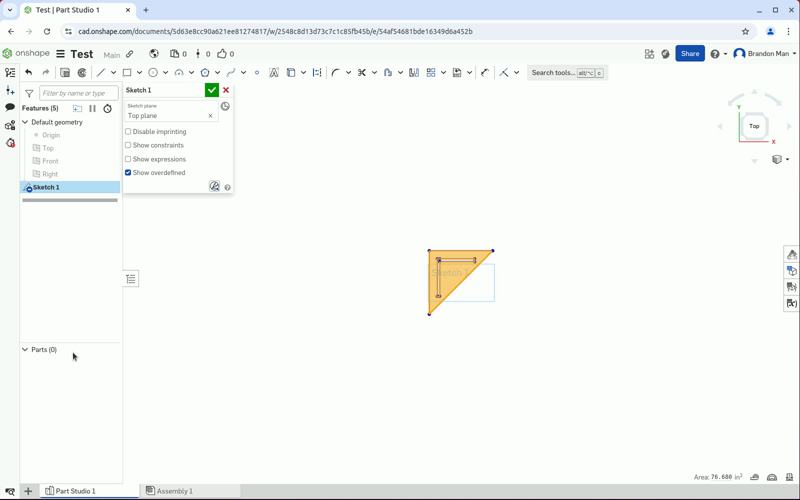
key(shift+e)
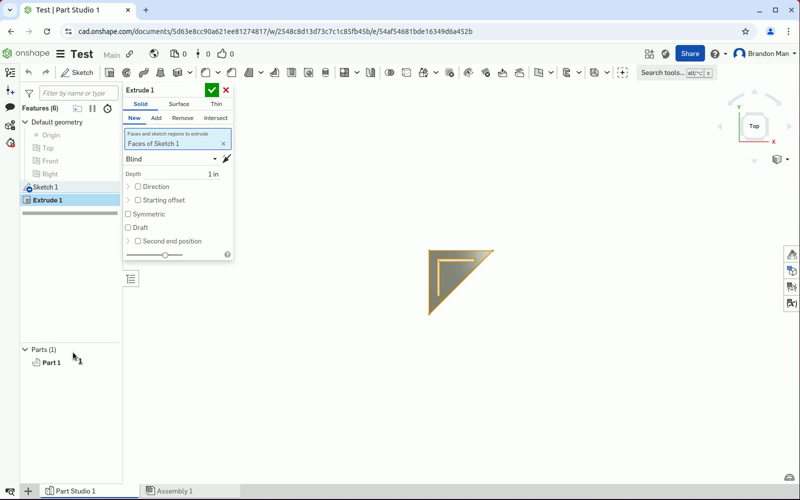
mouse_move(143, 106)
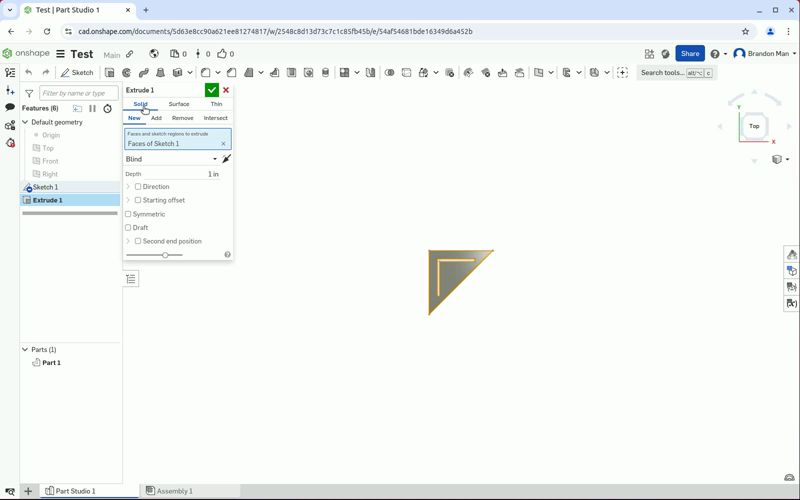
click(143, 106)
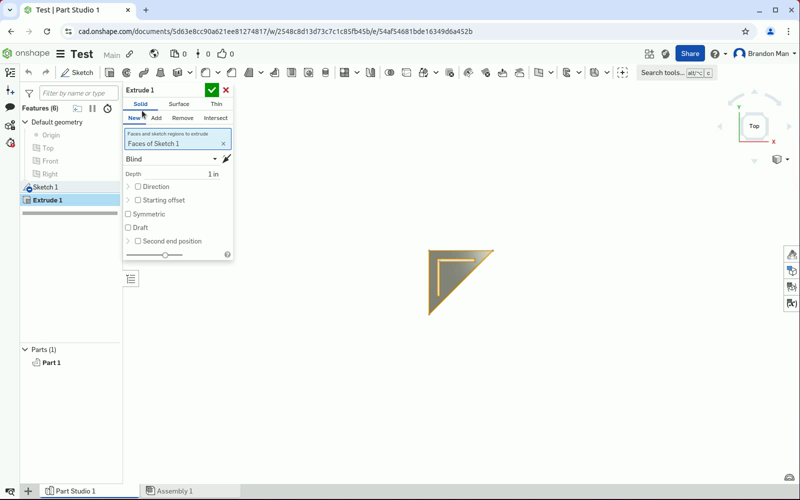
mouse_move(137, 120)
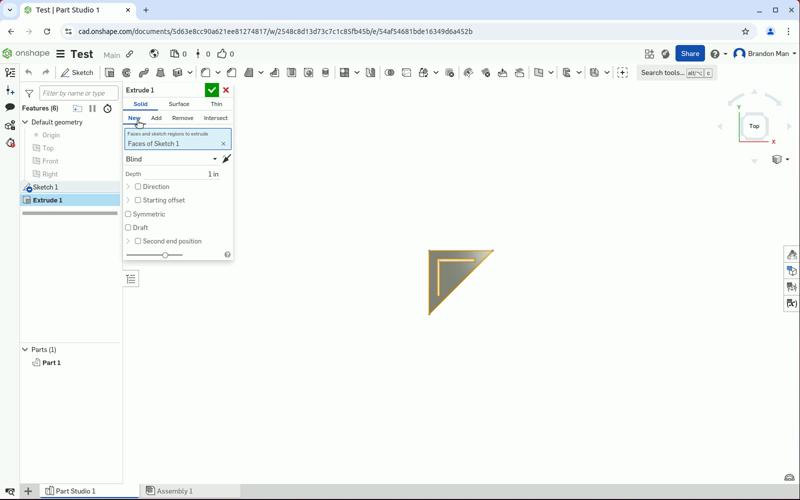
click(137, 120)
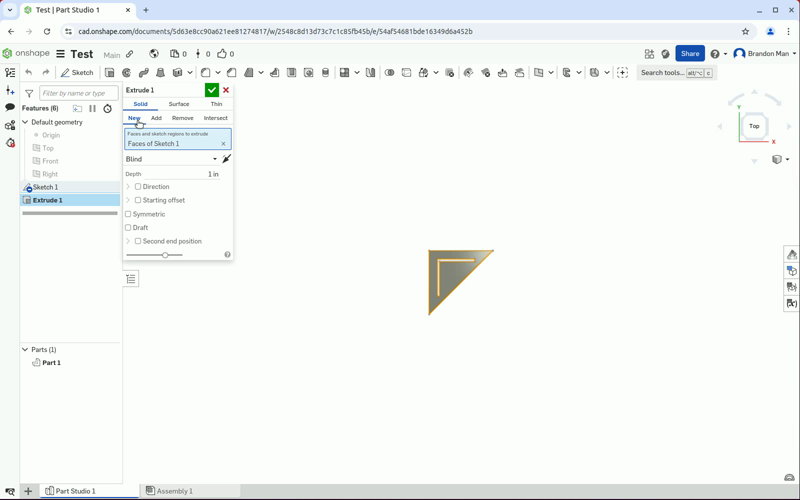
key(tab, 4)
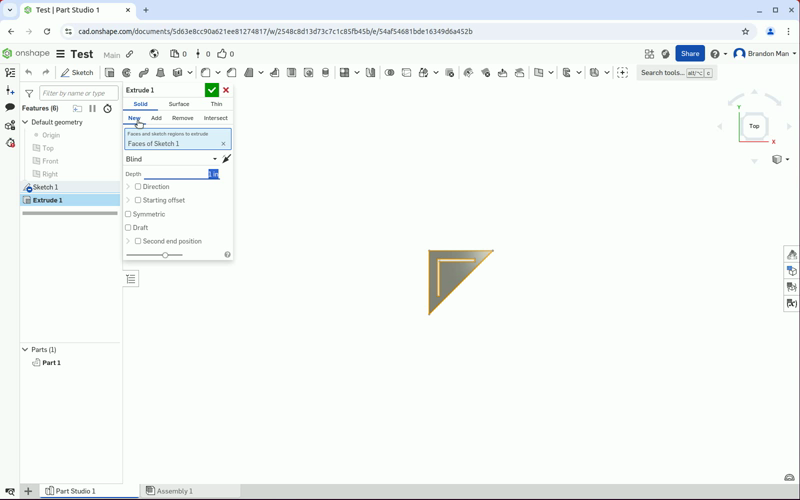
text(0.481)
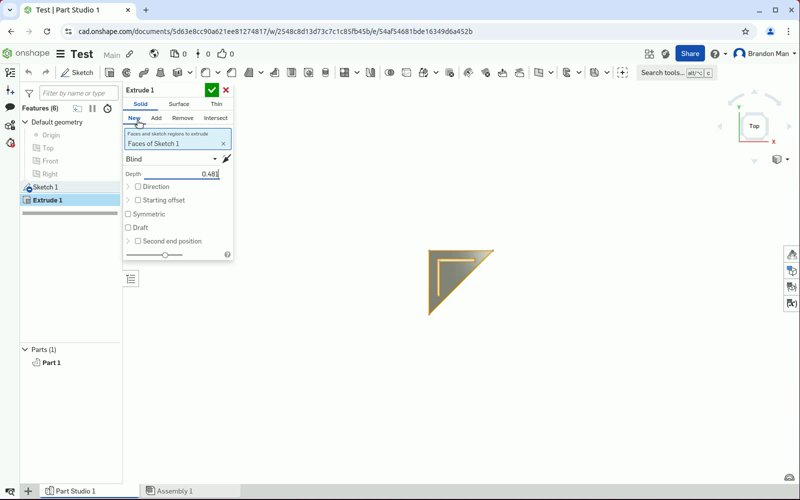
key(enter)
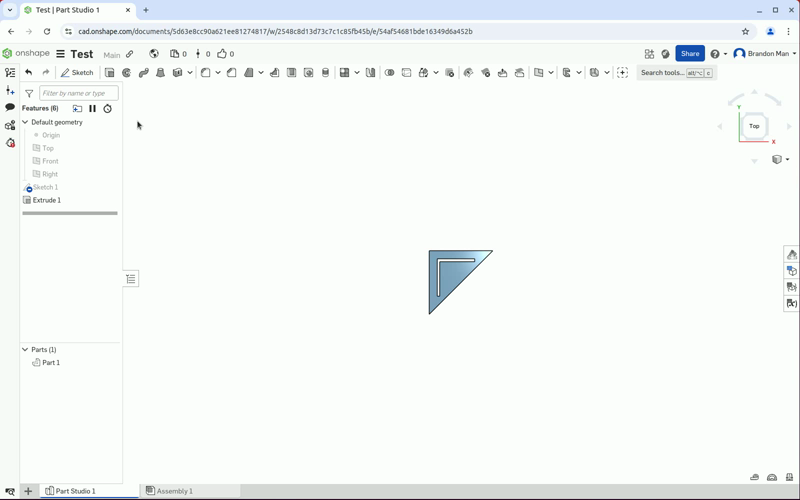
key(shift+h)
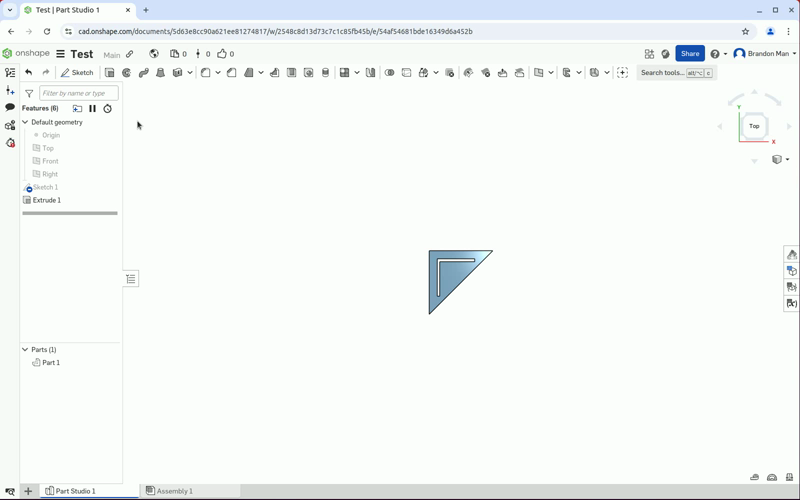
key(shift+h)
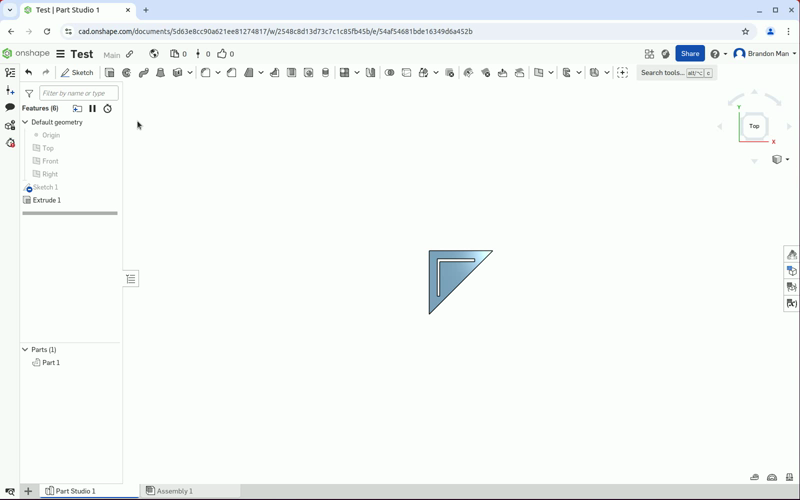
mouse_move(73, 189)
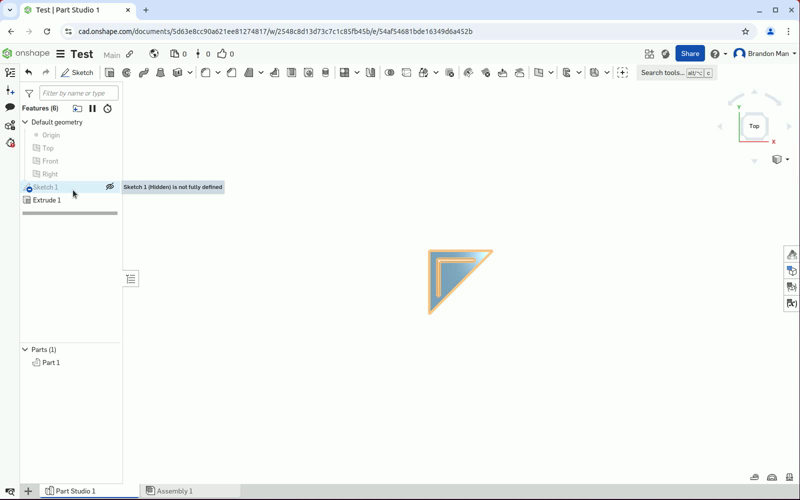
click(73, 189)
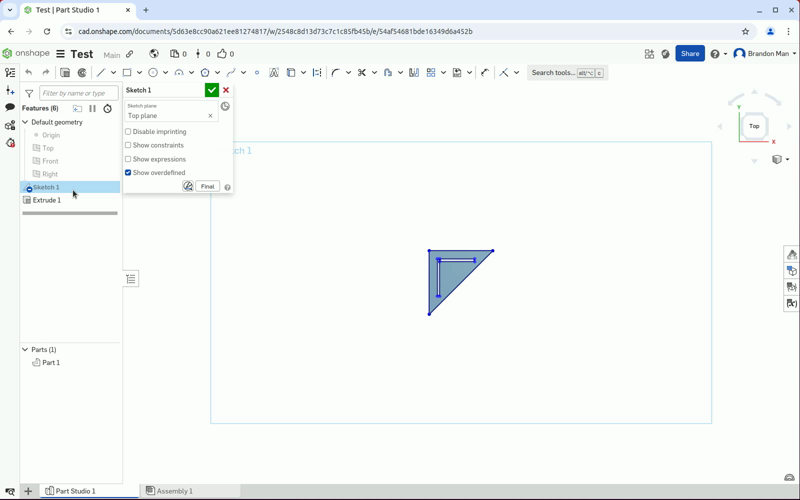
mouse_move(229, 92)
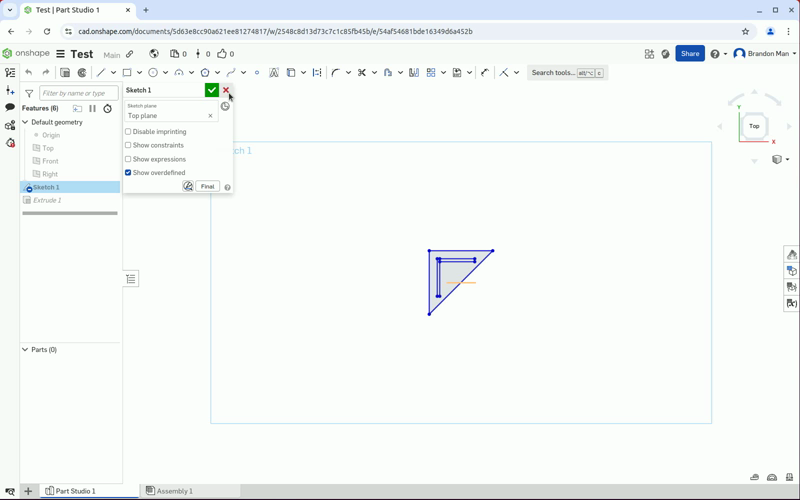
click(229, 92)
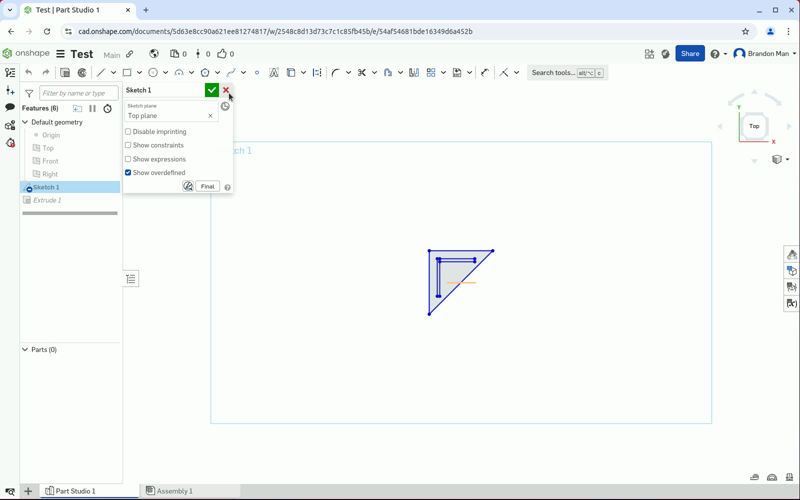
key(shift+s)
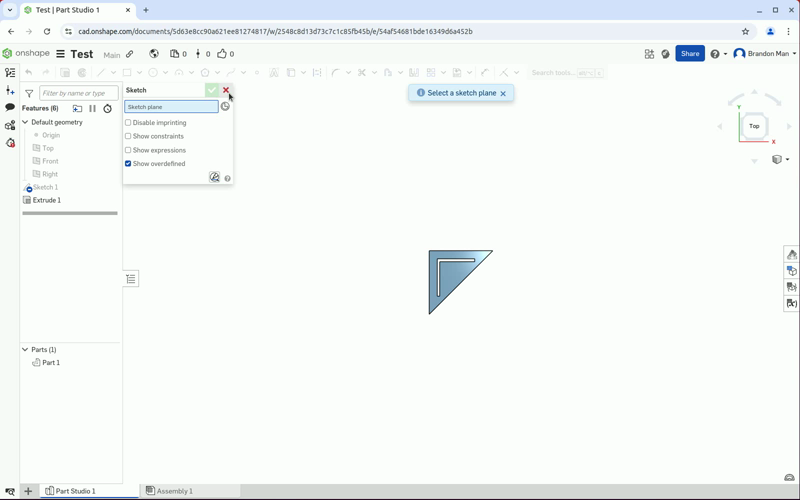
mouse_move(73, 150)
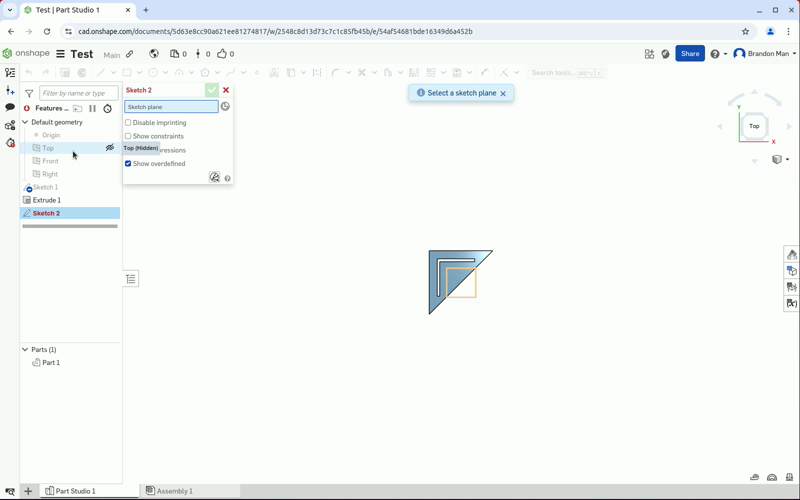
click(73, 150)
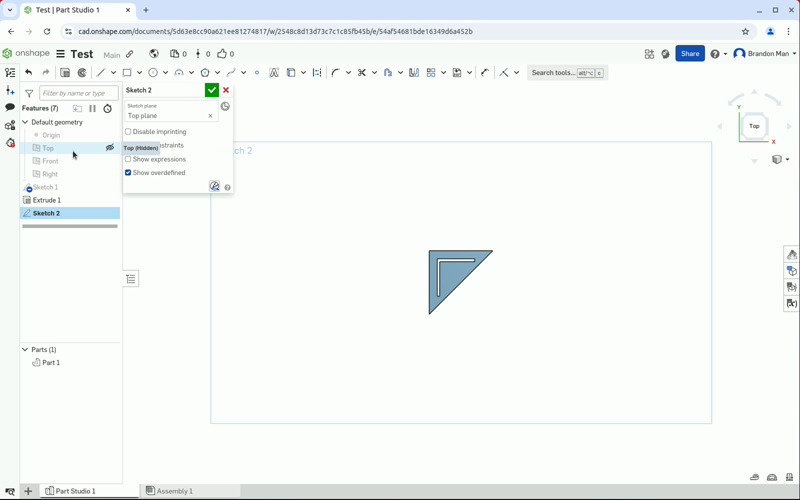
mouse_move(73, 352)
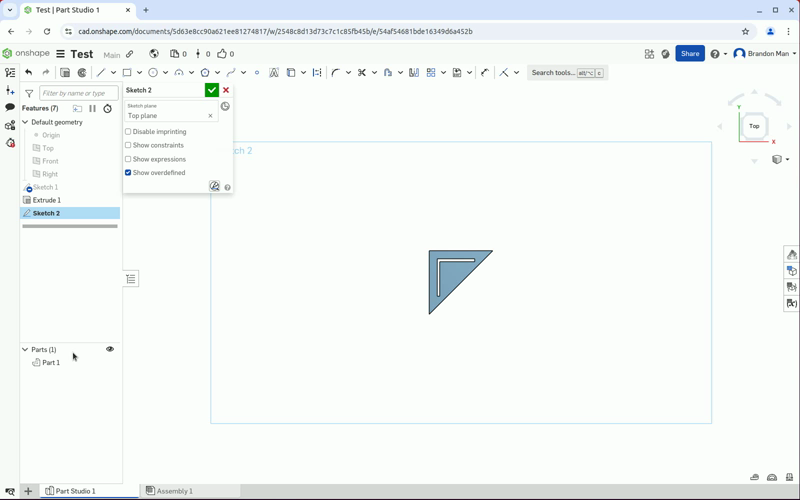
key(y)
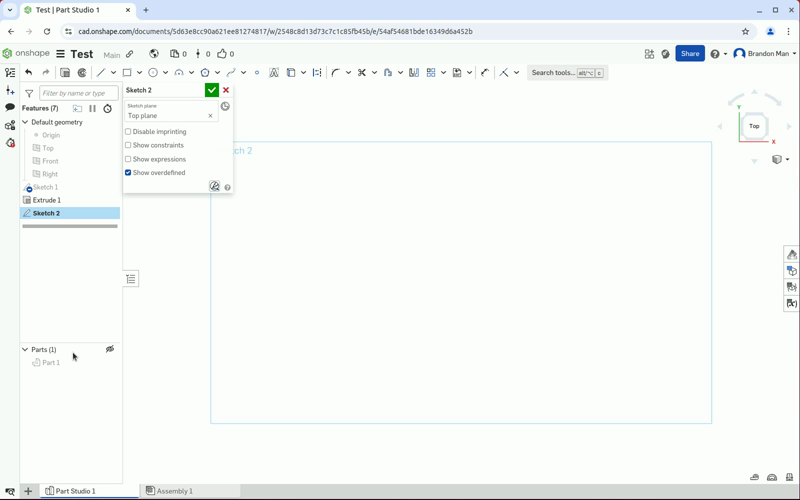
key(l)
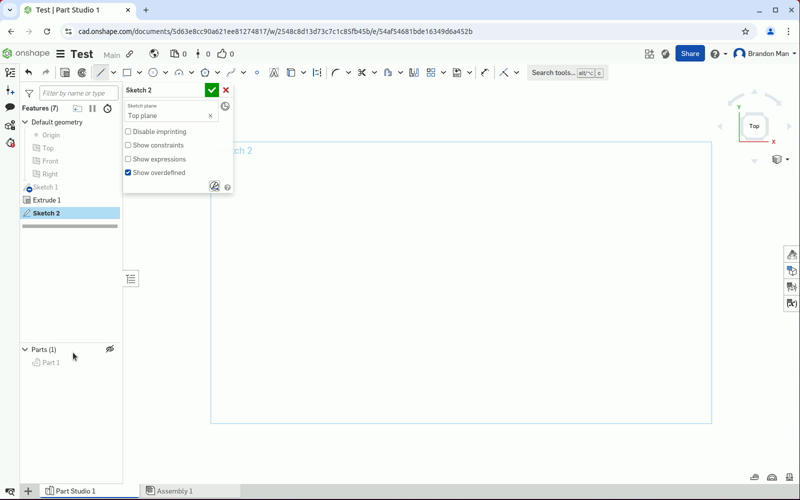
key_down(shift)
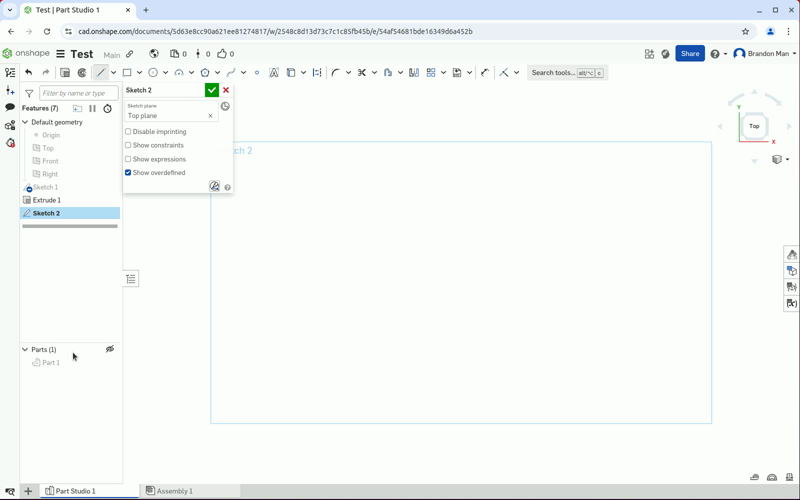
mouse_move(437, 297)
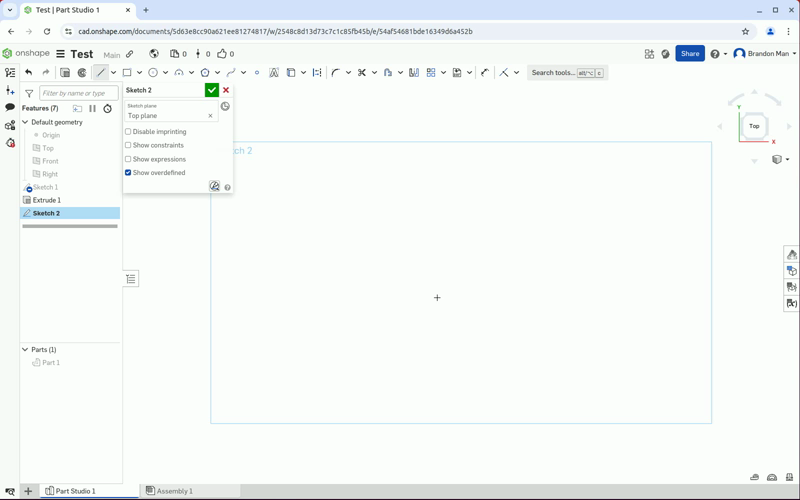
click(437, 297)
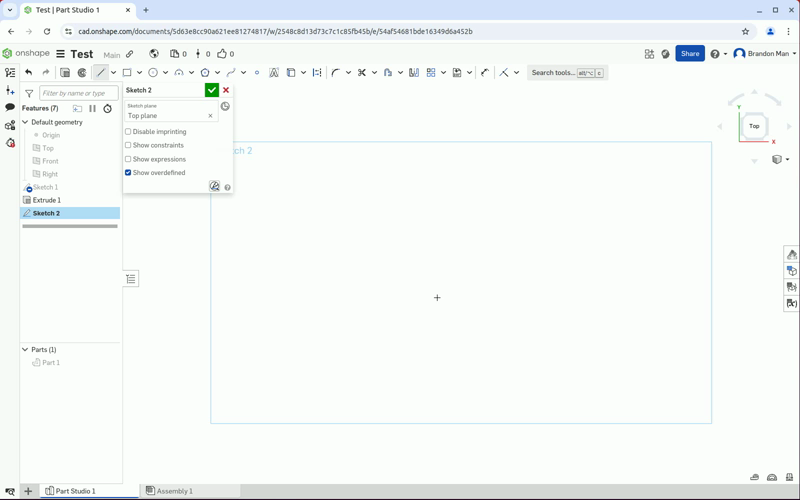
key_up(shift)
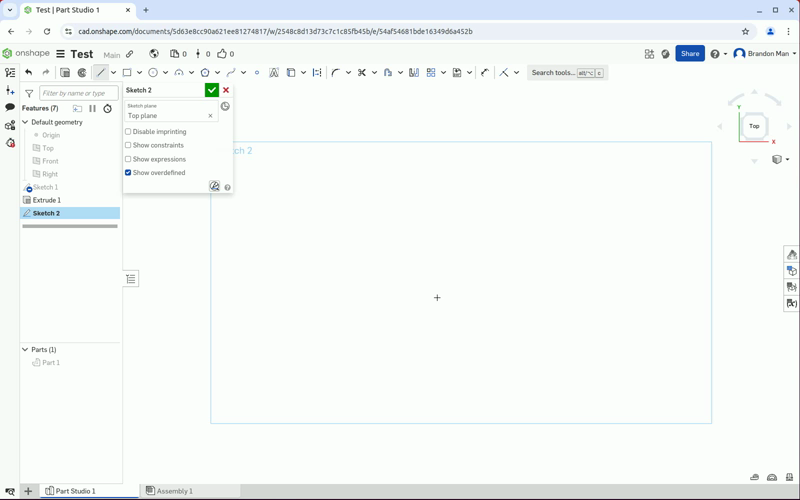
key_down(shift)
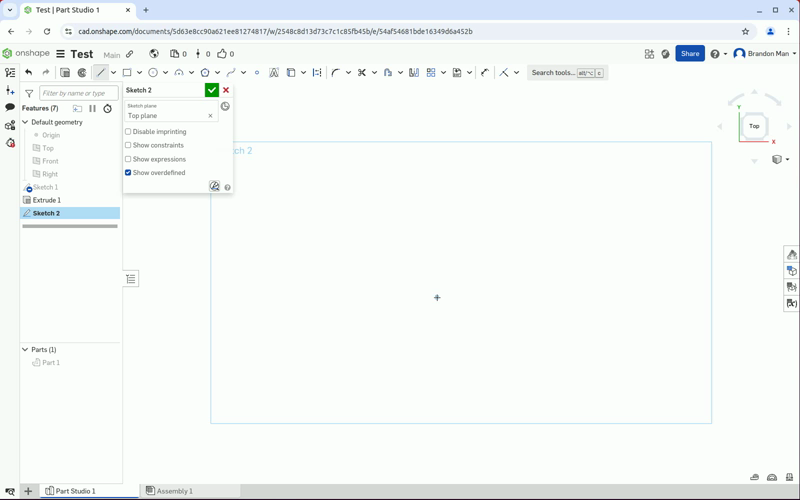
mouse_move(467, 297)
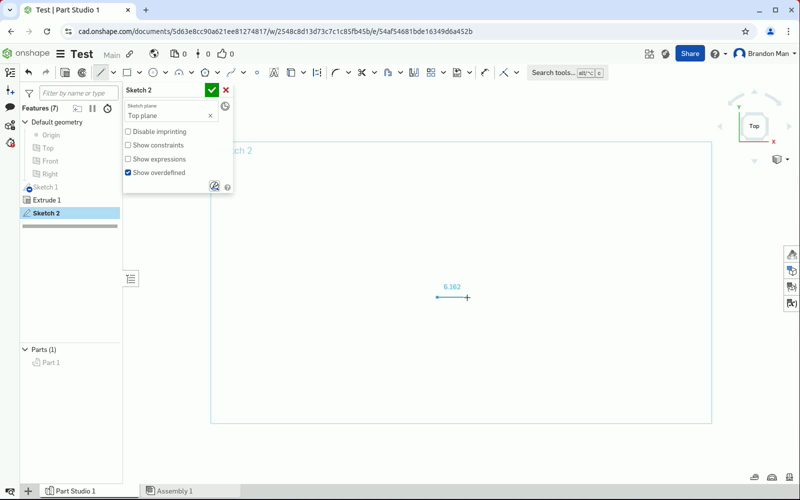
mouse_move(440, 297)
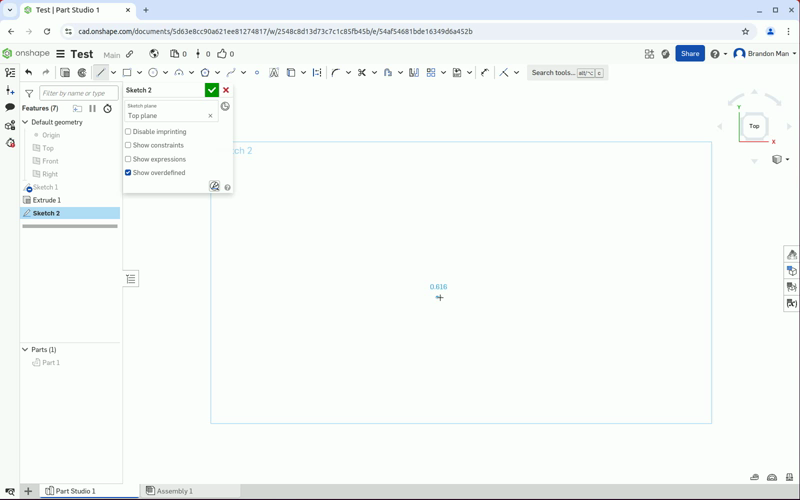
scroll(6)
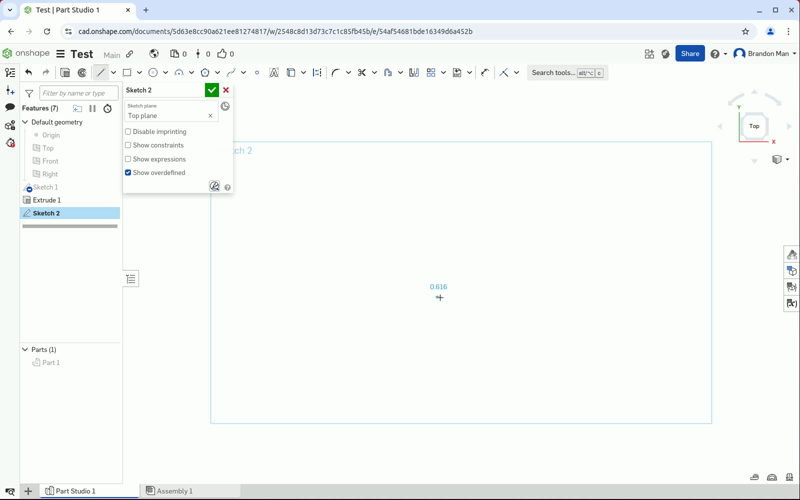
scroll(6)
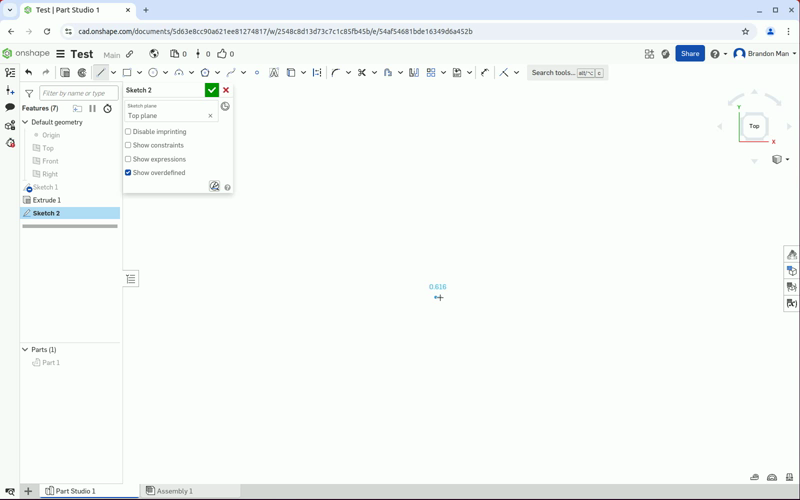
scroll(6)
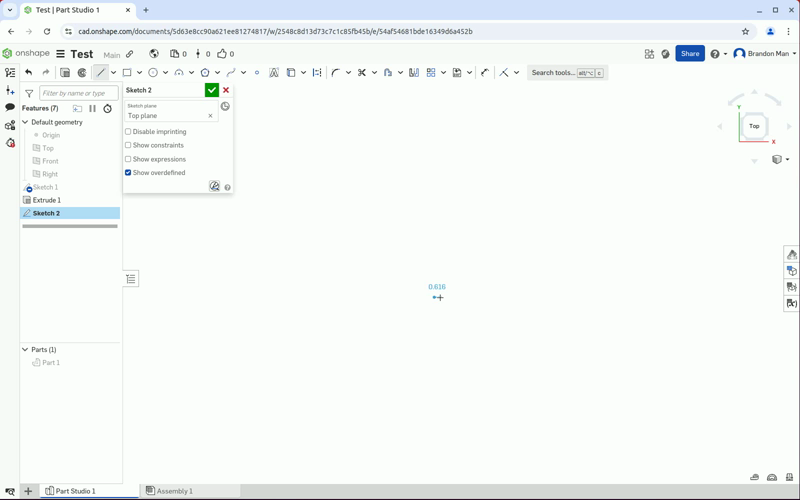
scroll(6)
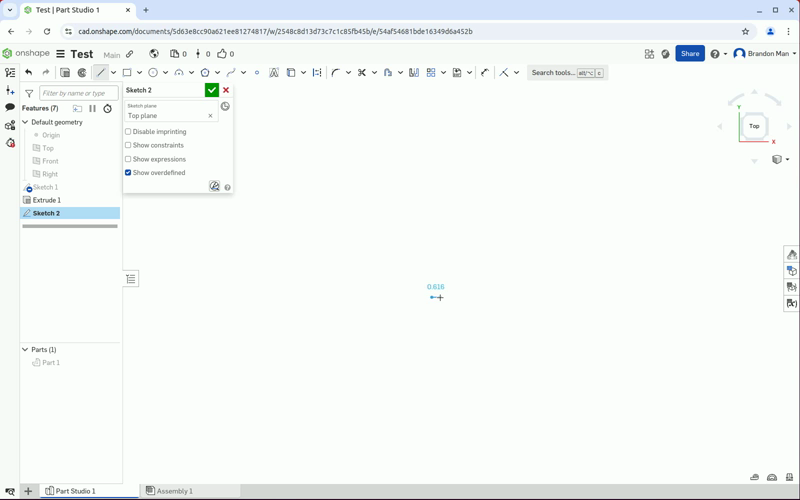
scroll(6)
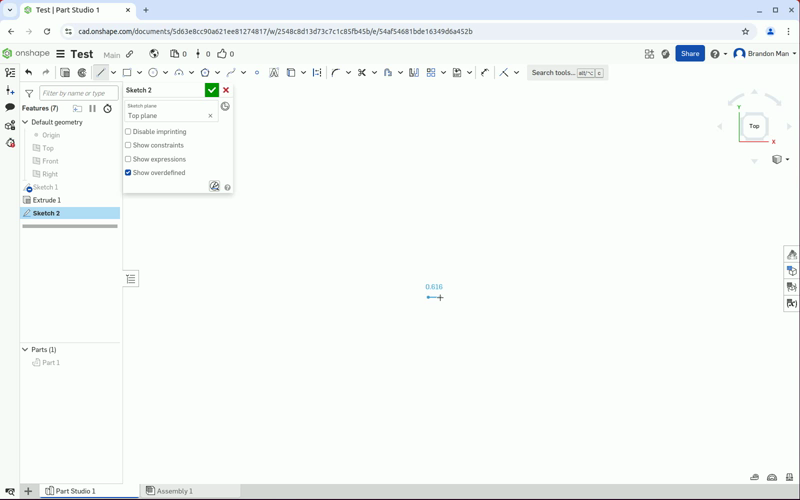
scroll(6)
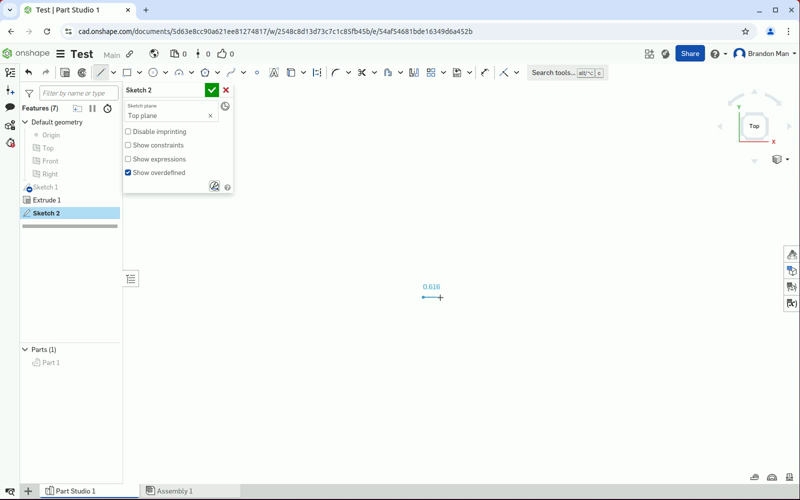
scroll(6)
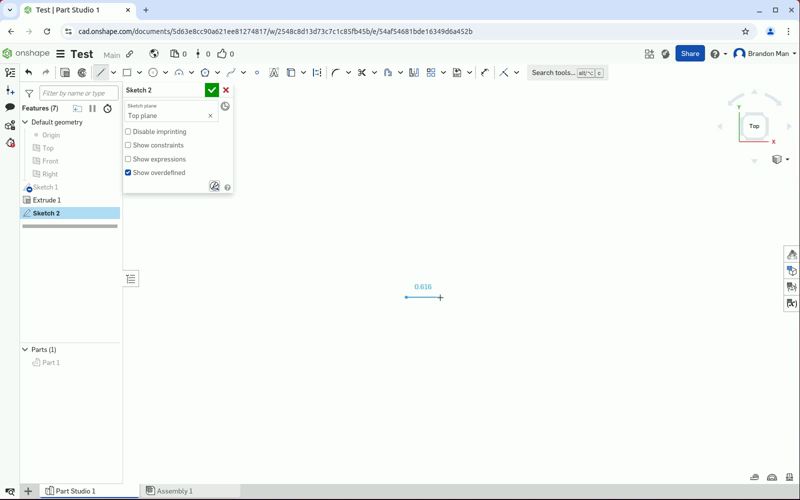
click(440, 297)
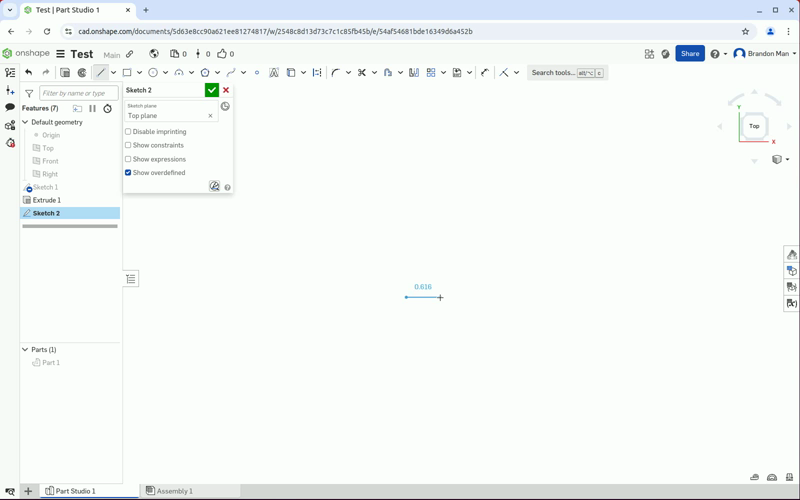
scroll(-6)
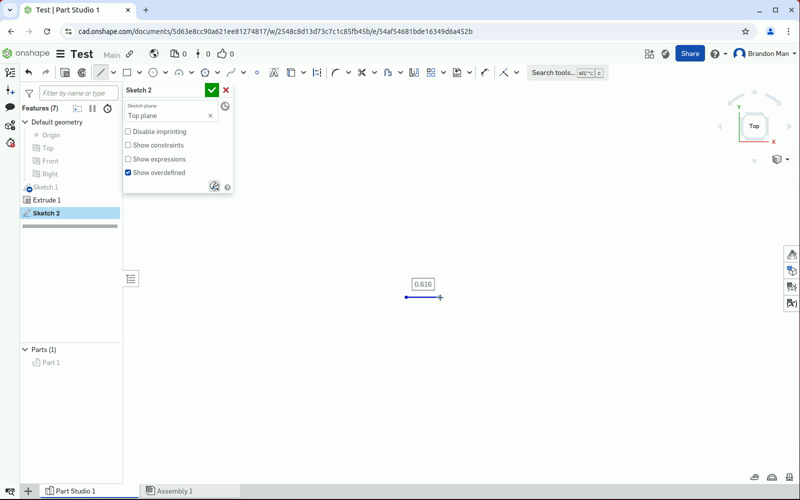
scroll(-6)
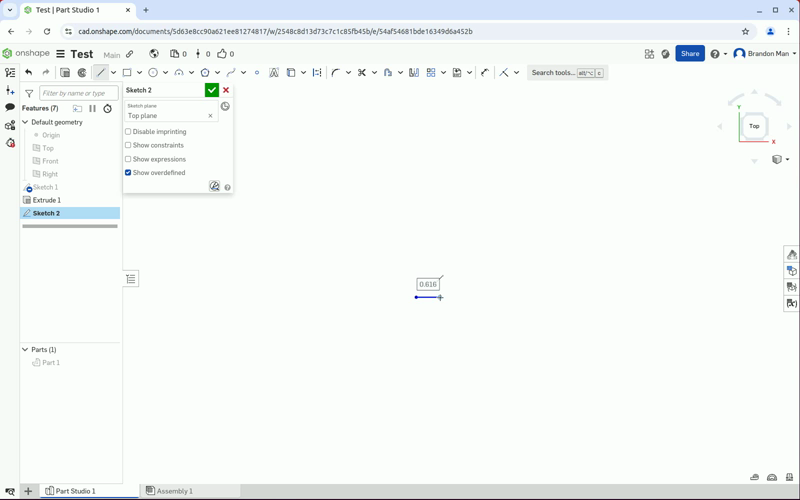
scroll(-6)
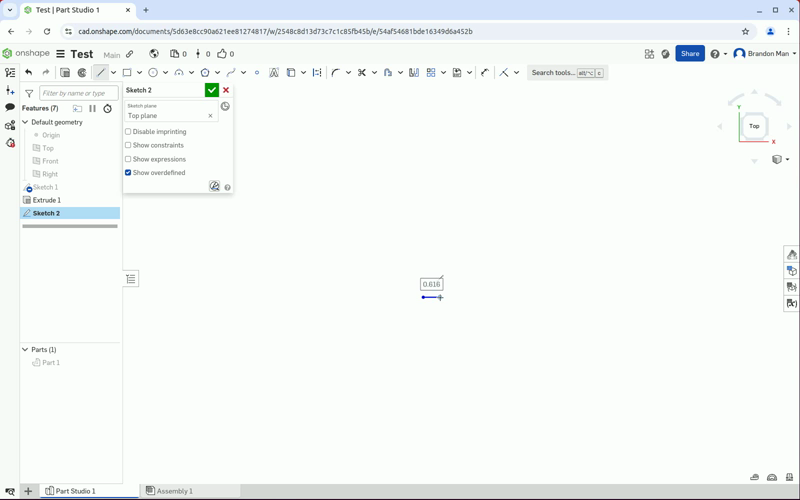
scroll(-6)
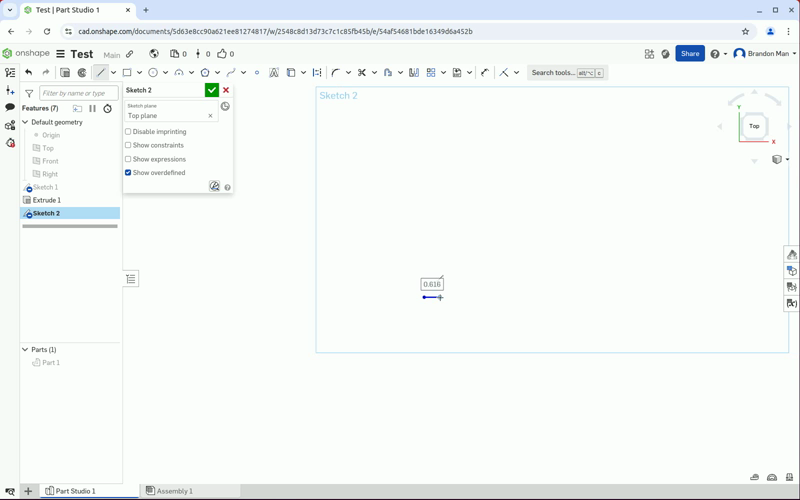
scroll(-6)
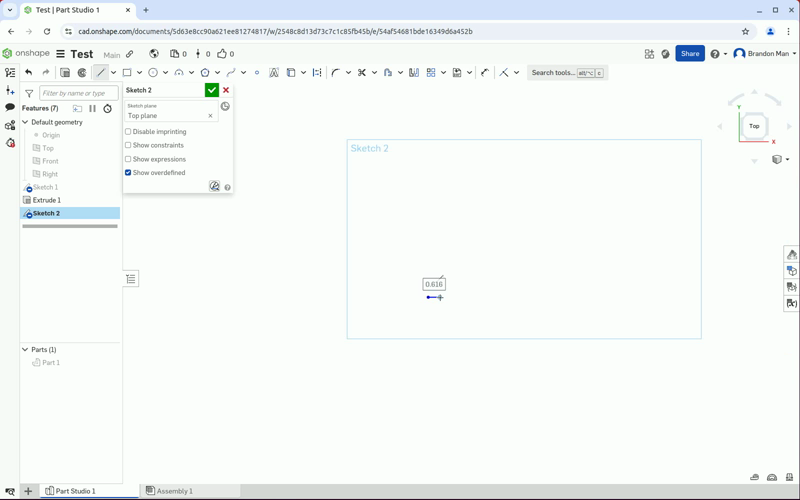
scroll(-6)
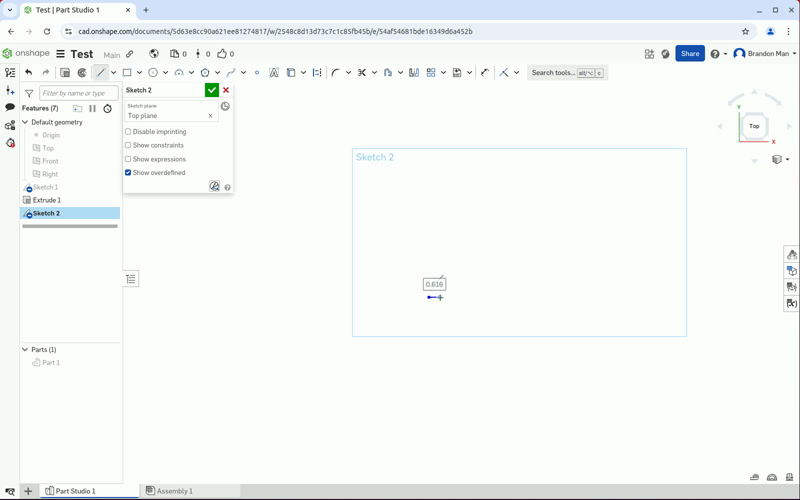
scroll(-6)
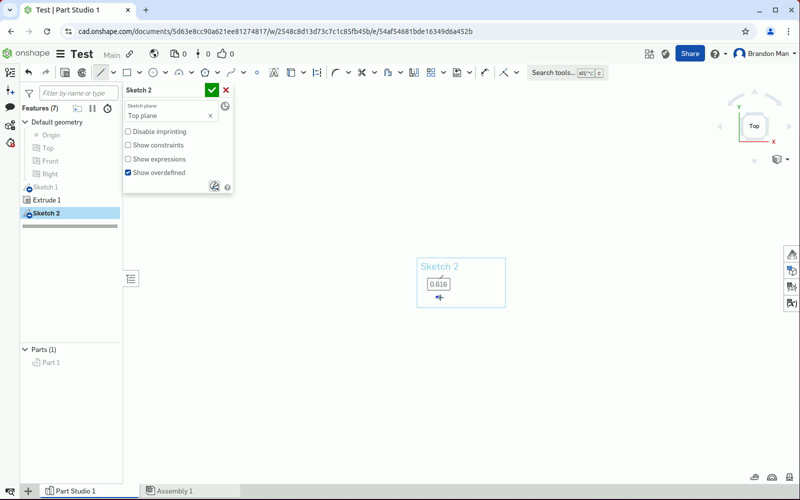
key_up(shift)
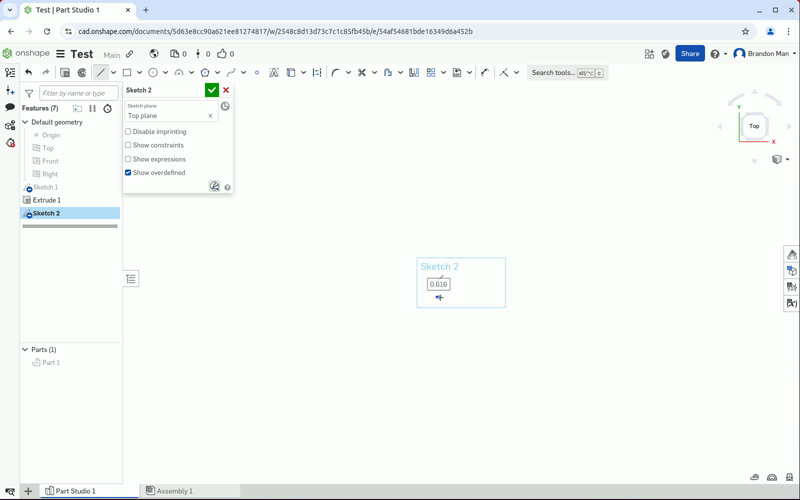
key_down(shift)
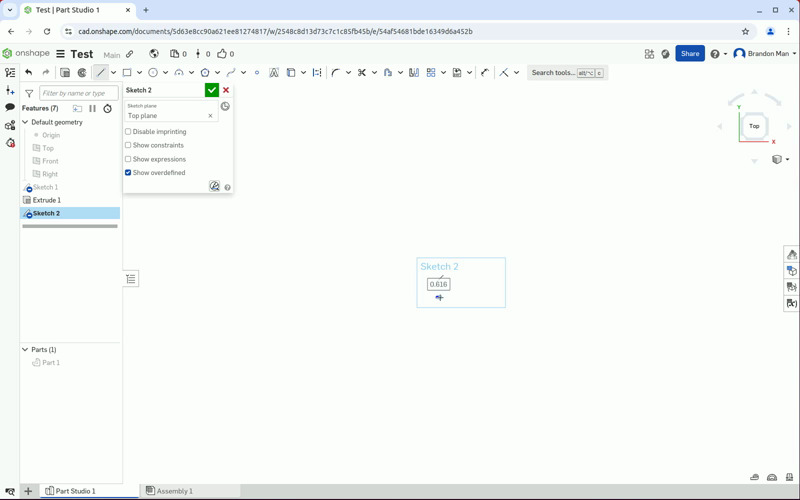
mouse_move(470, 297)
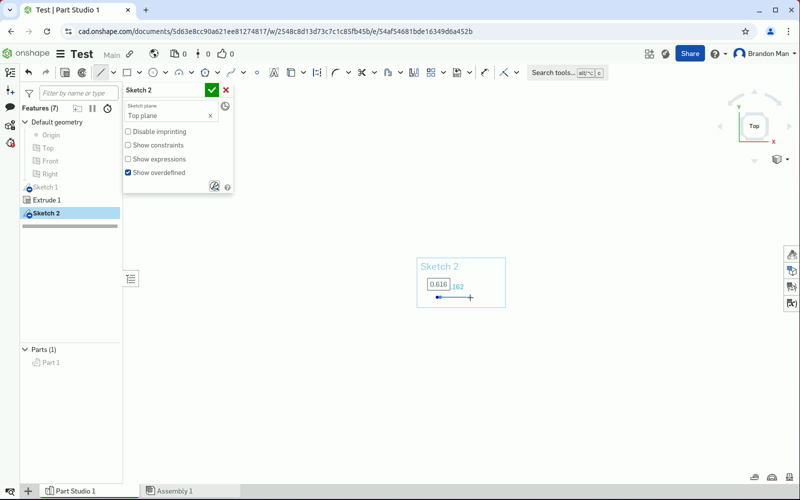
mouse_move(440, 261)
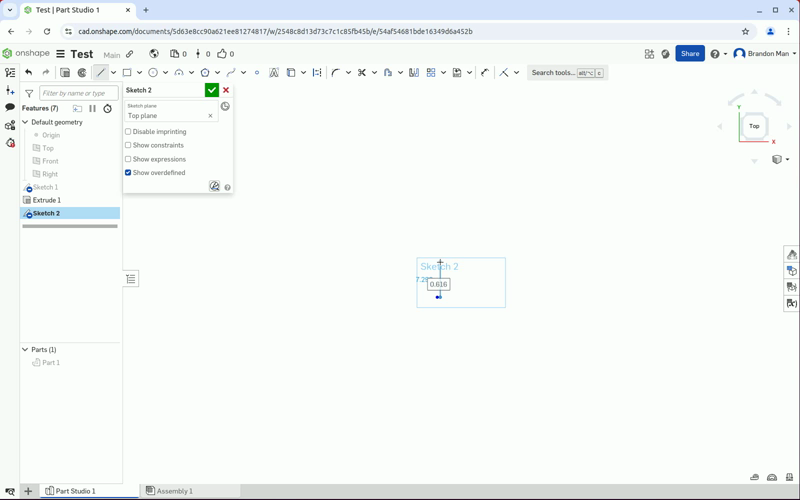
click(440, 261)
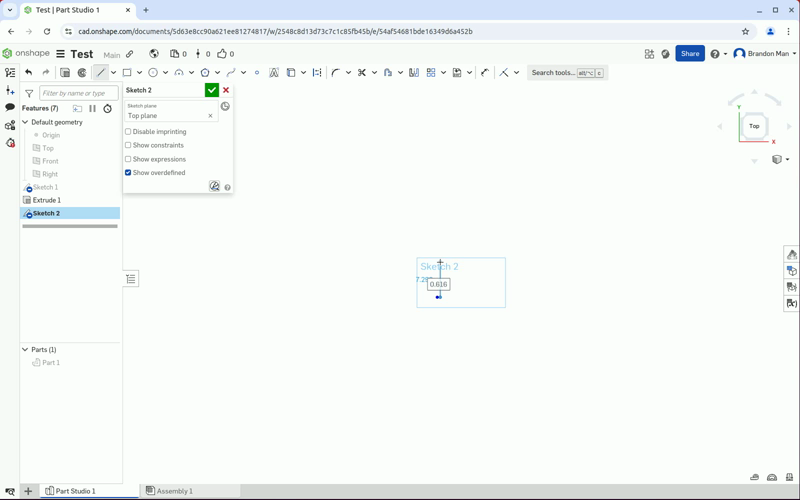
key_up(shift)
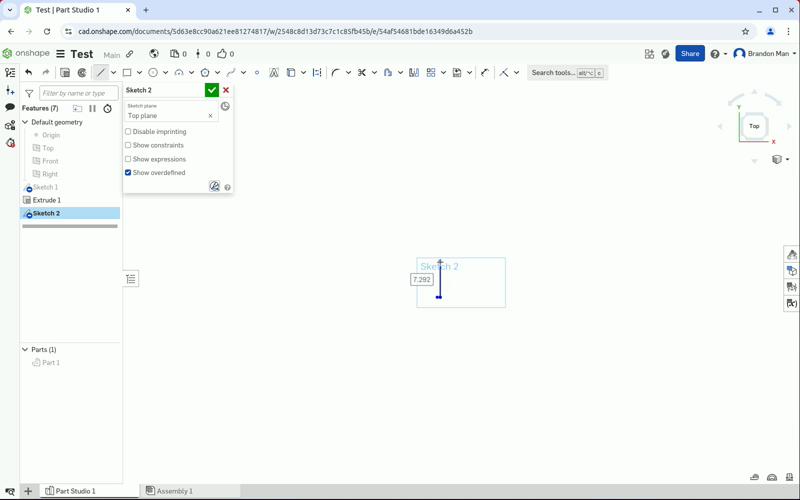
key_down(shift)
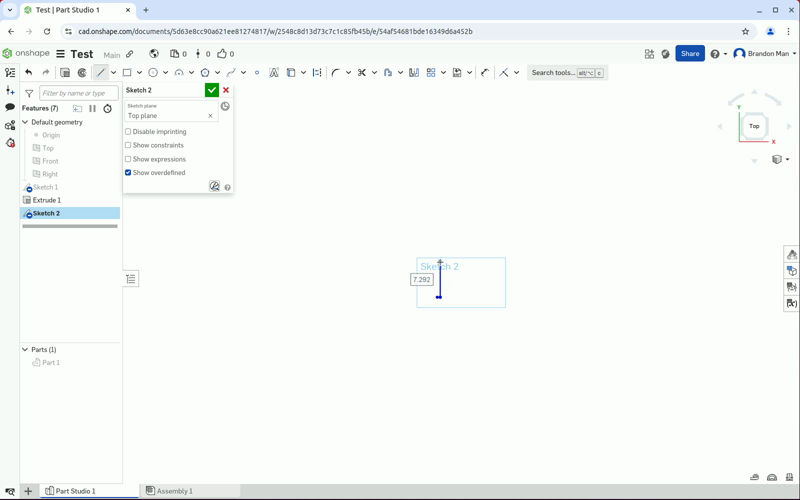
mouse_move(470, 261)
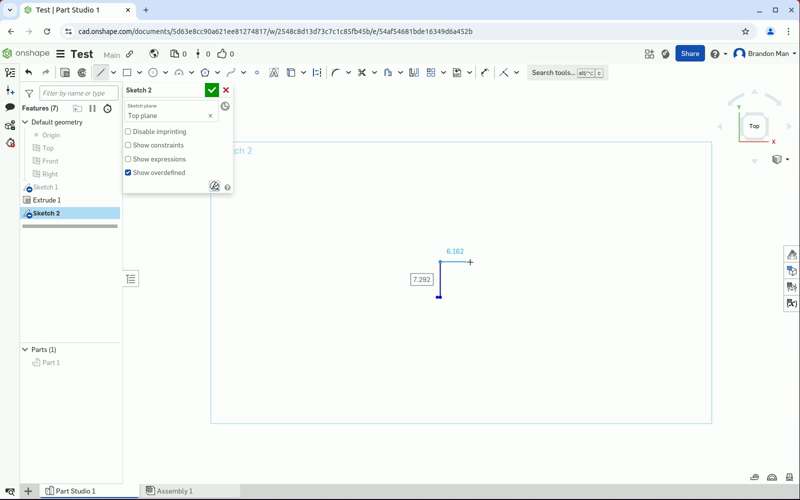
mouse_move(440, 258)
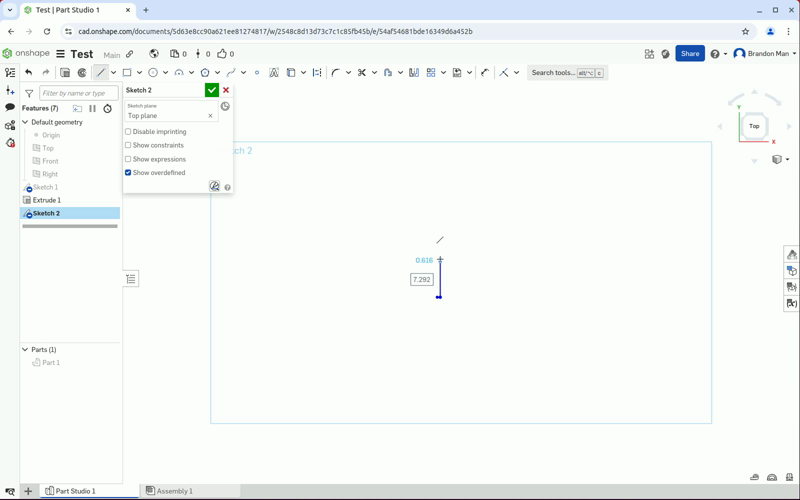
scroll(6)
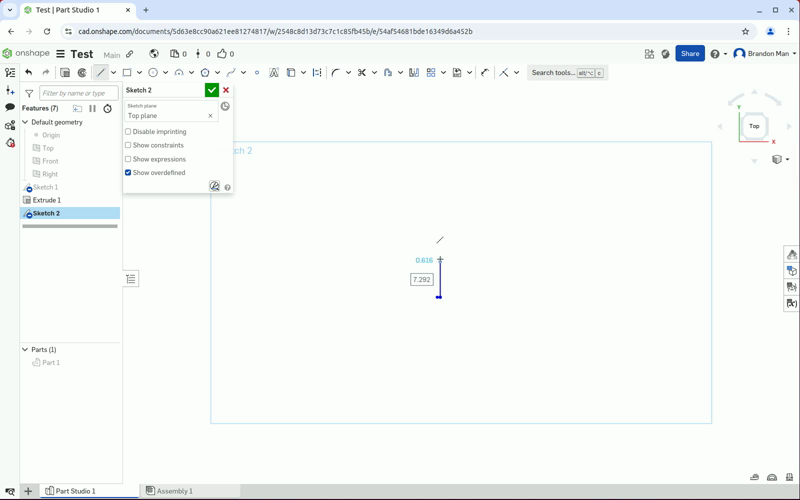
scroll(6)
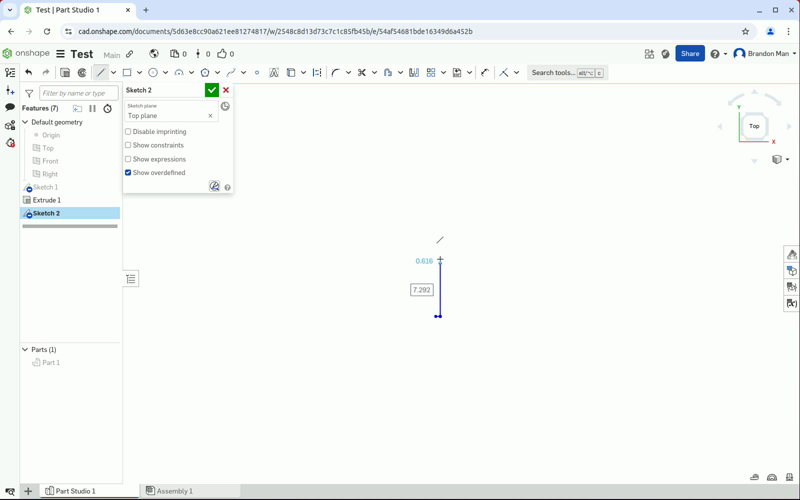
scroll(6)
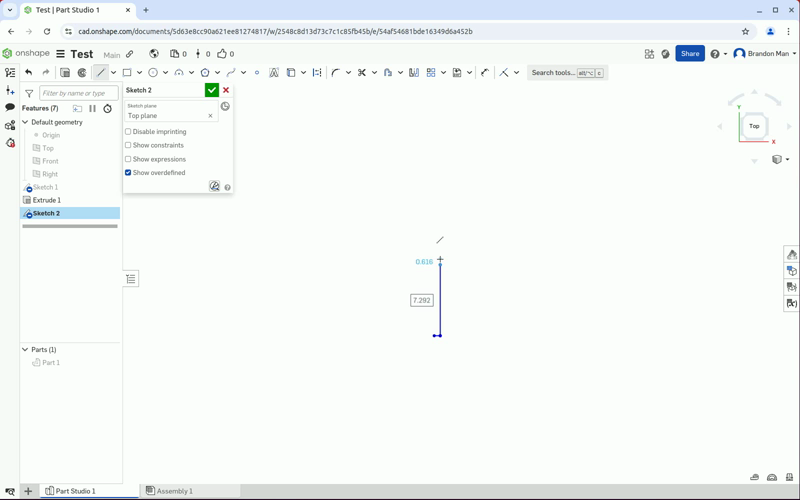
scroll(6)
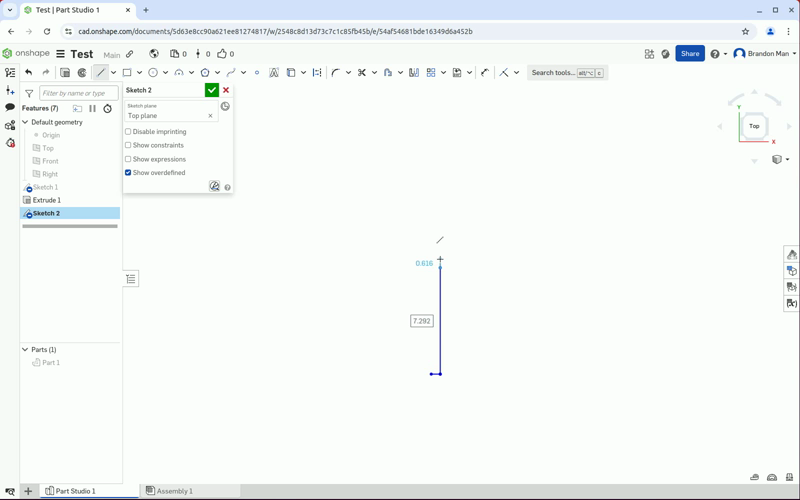
scroll(6)
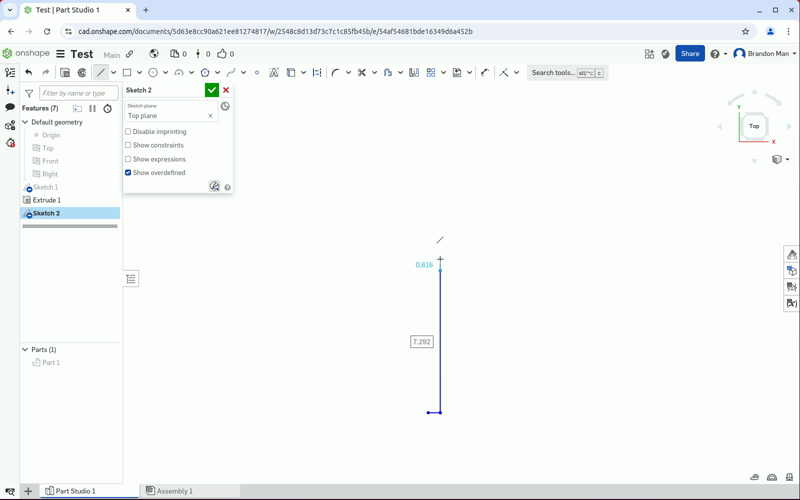
scroll(6)
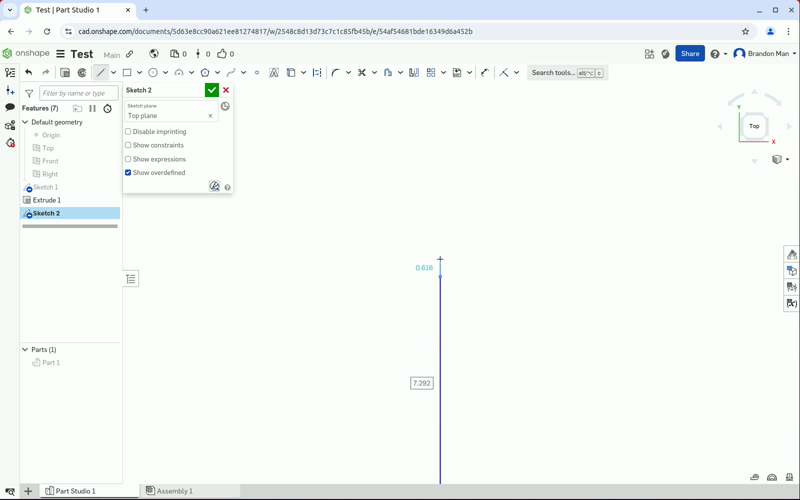
scroll(6)
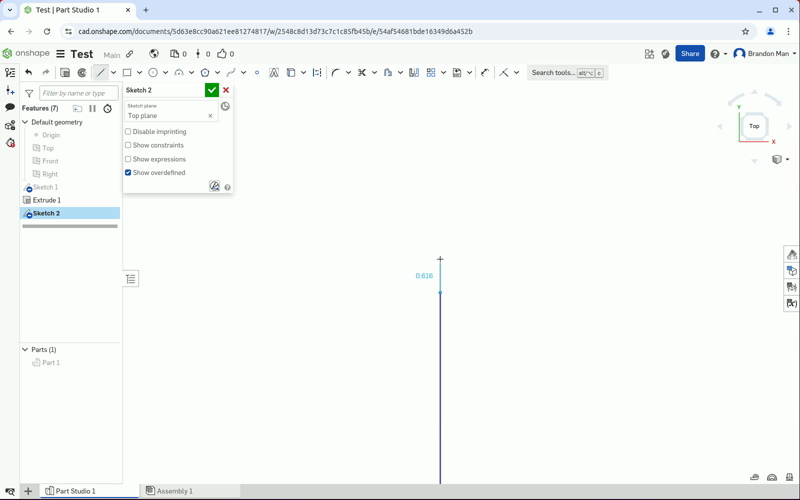
click(440, 258)
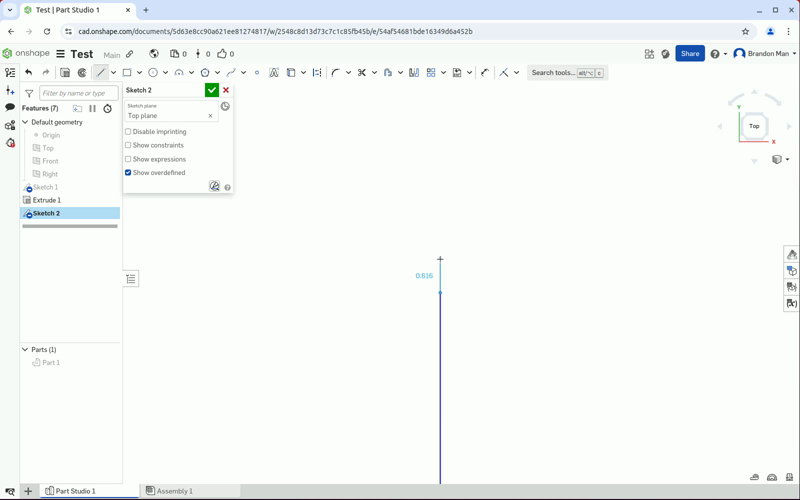
scroll(-6)
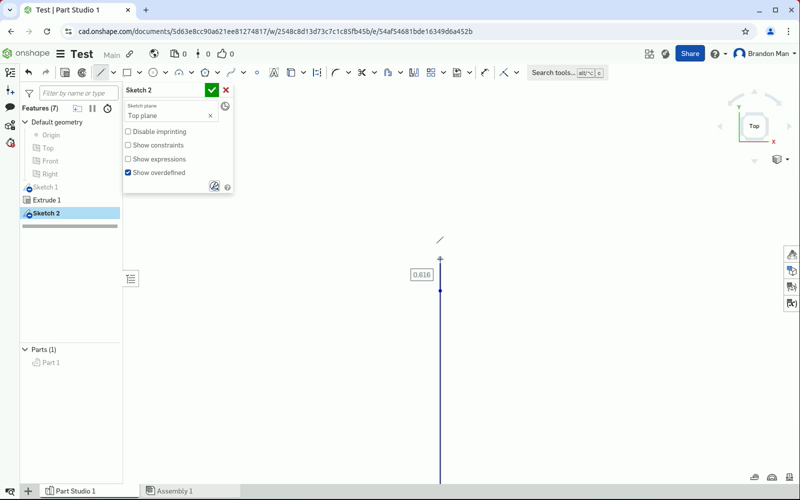
scroll(-6)
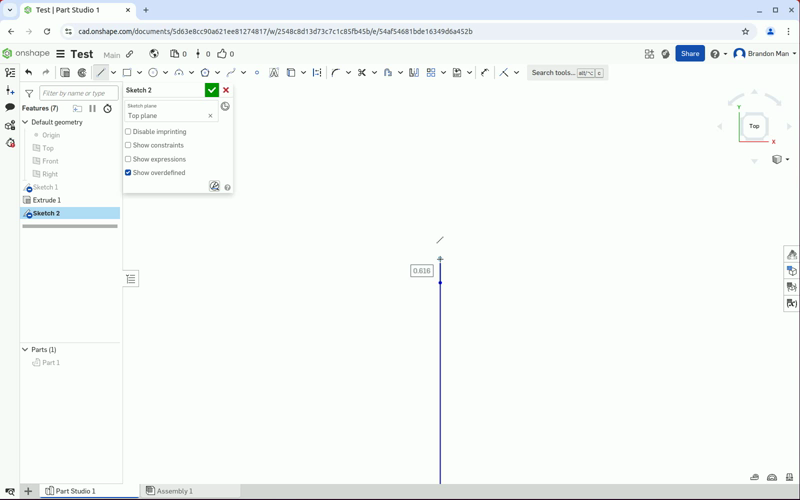
scroll(-6)
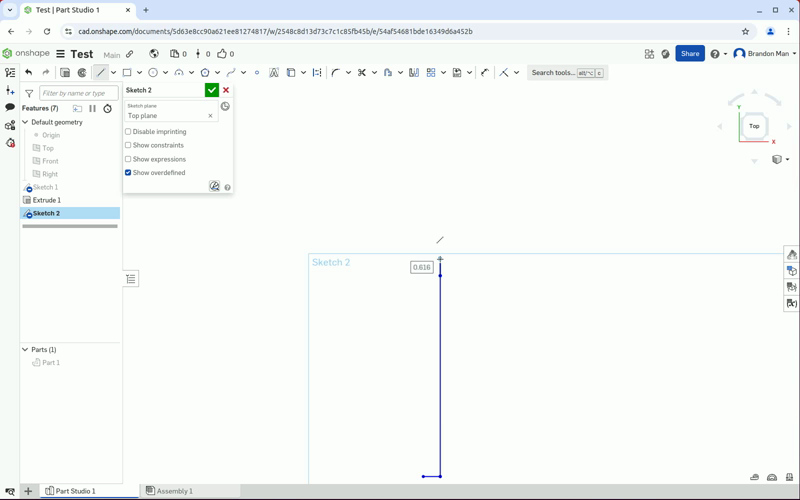
scroll(-6)
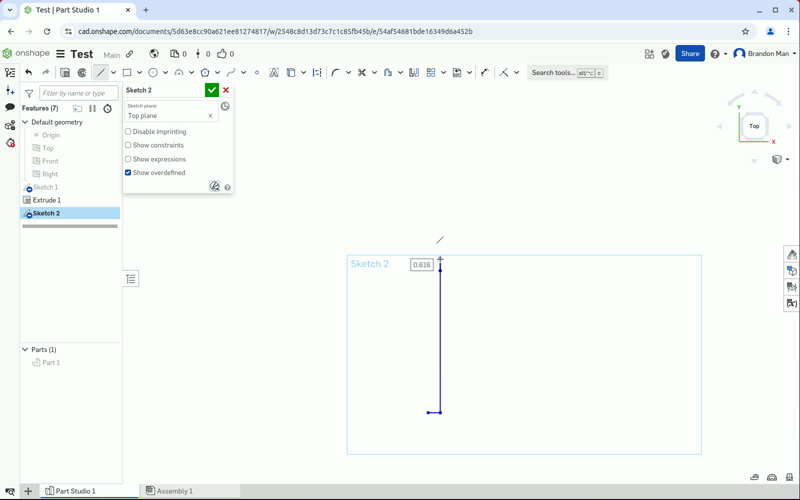
scroll(-6)
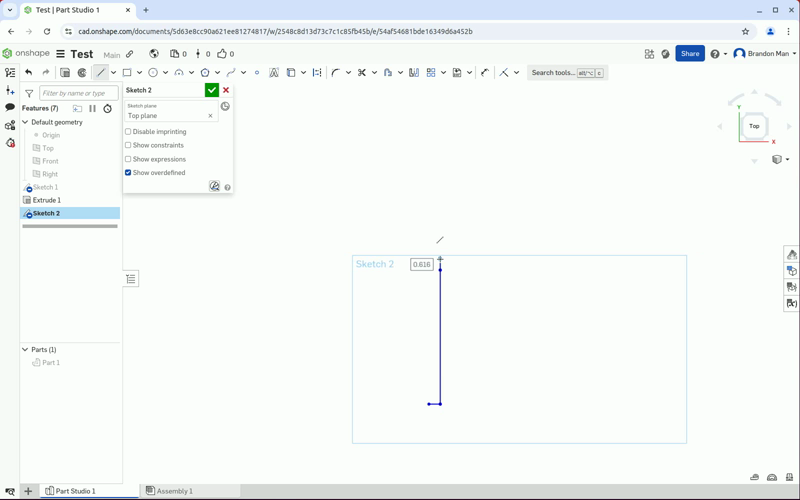
scroll(-6)
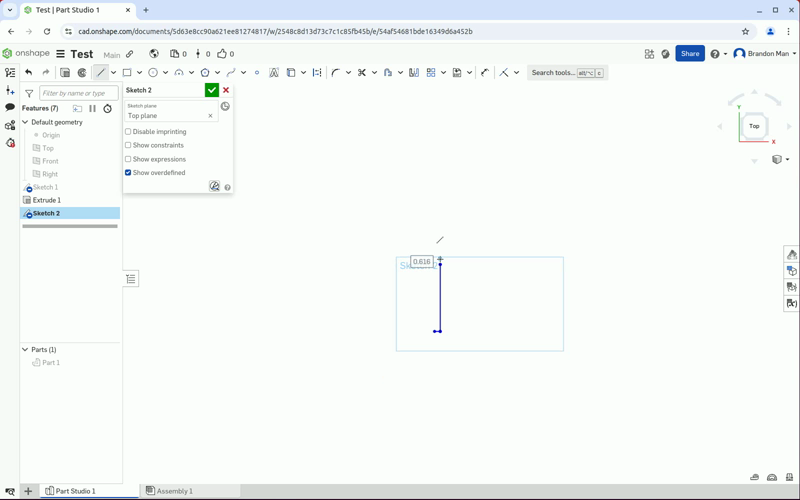
scroll(-6)
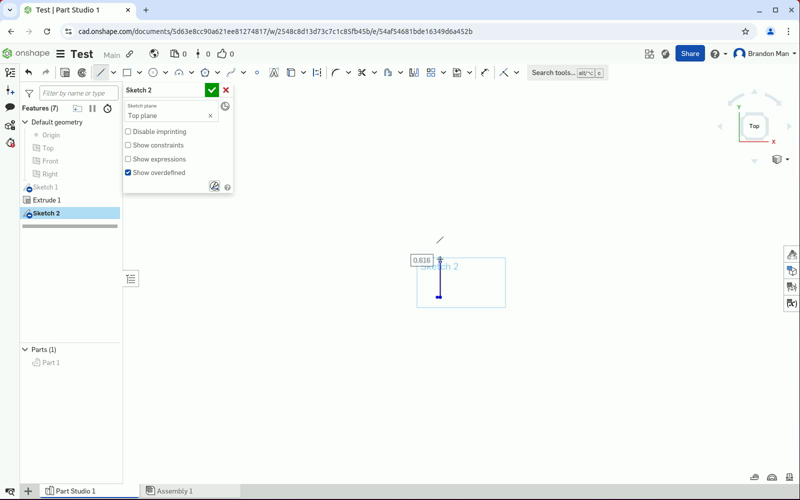
key_up(shift)
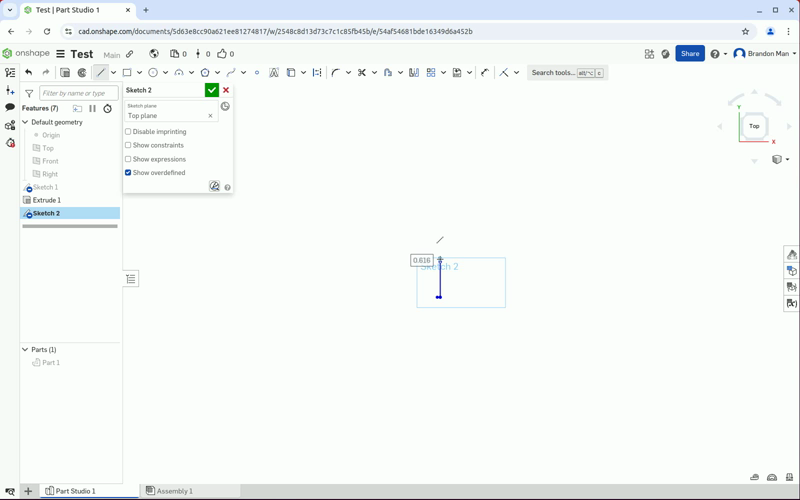
key_down(shift)
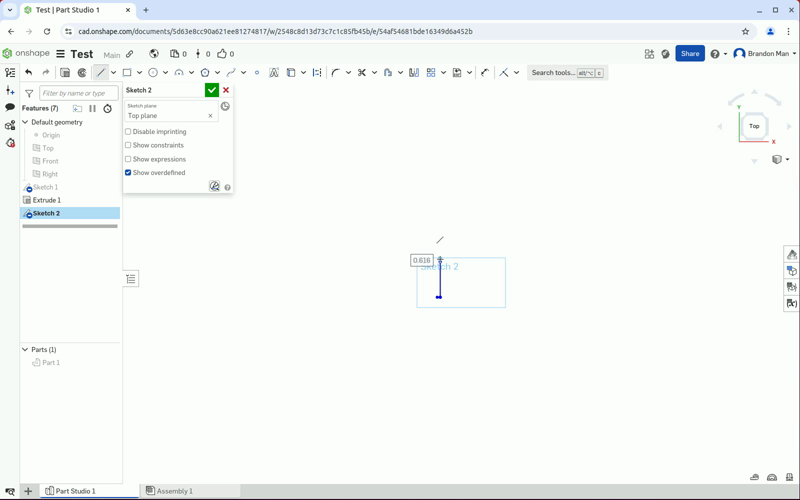
mouse_move(470, 258)
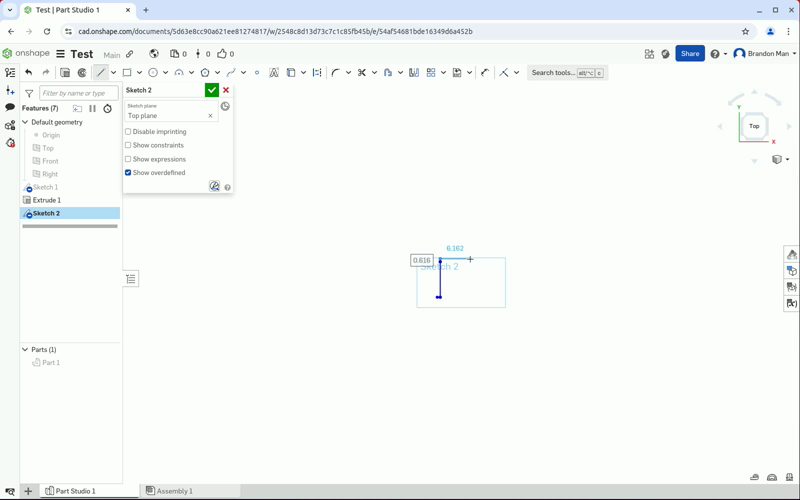
mouse_move(437, 258)
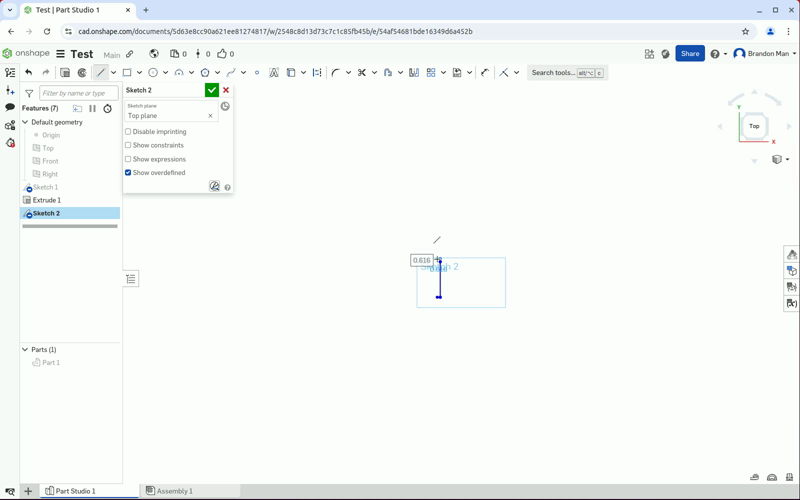
scroll(6)
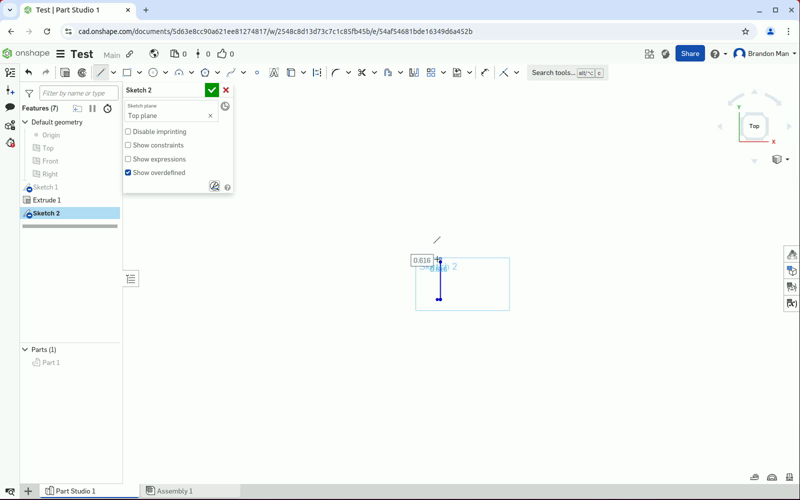
scroll(6)
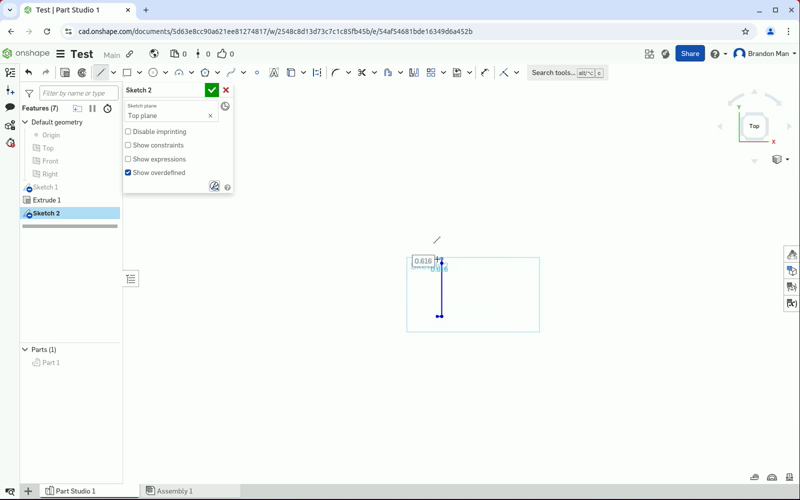
scroll(6)
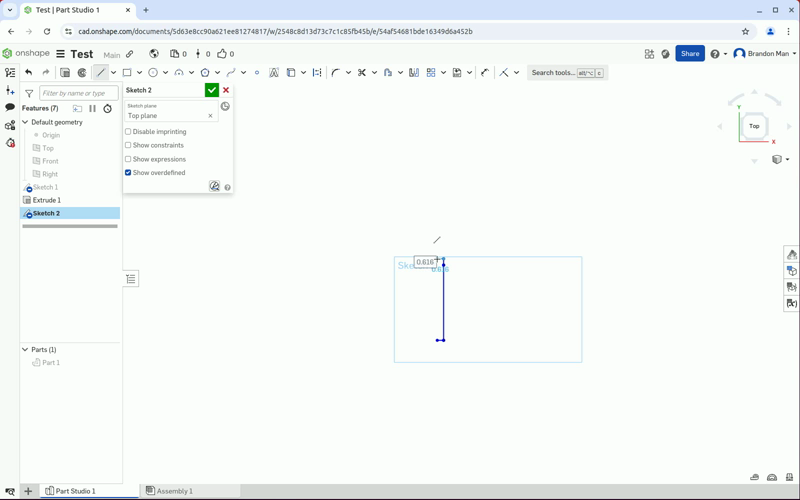
scroll(6)
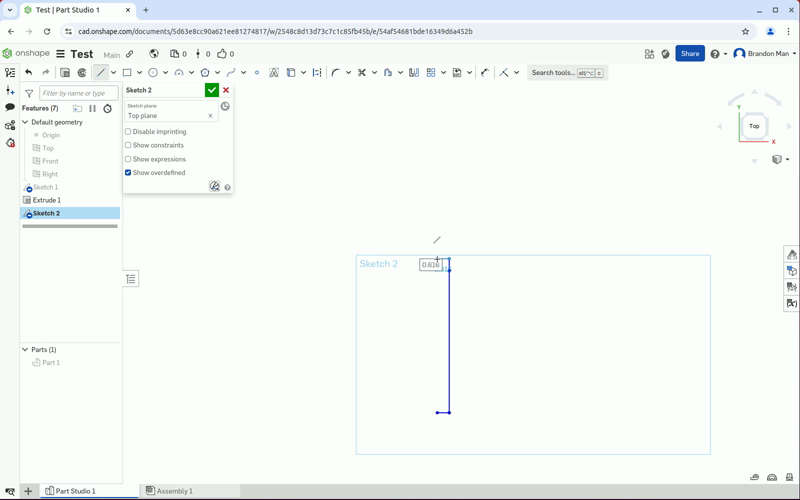
scroll(6)
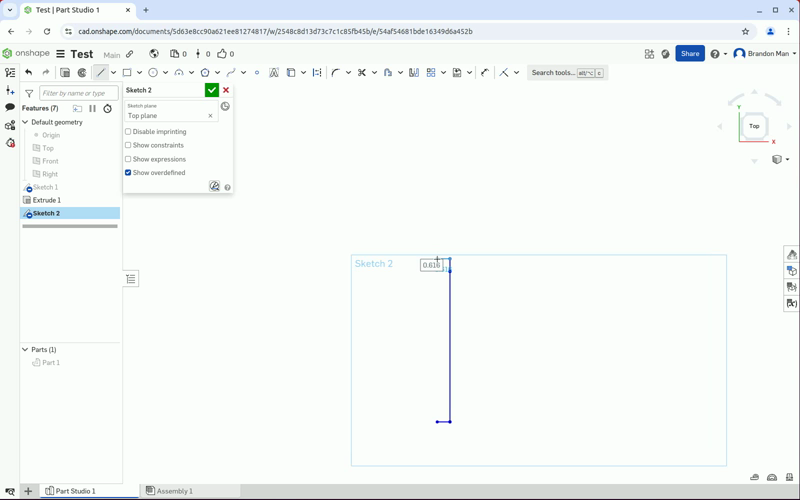
scroll(6)
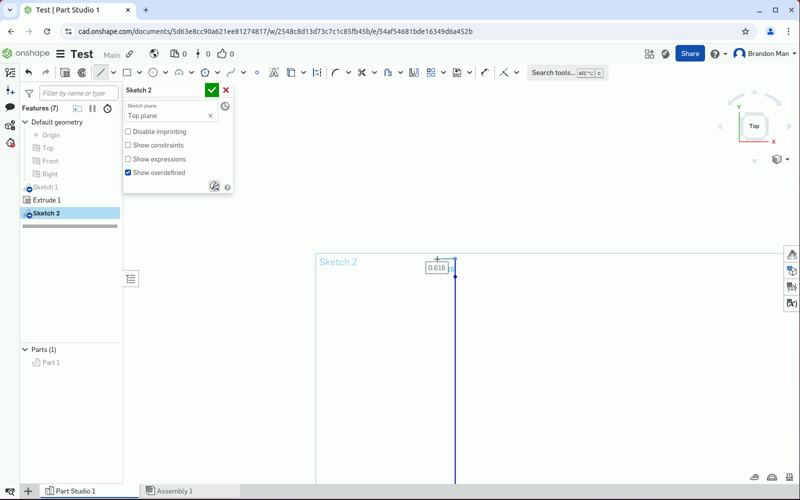
scroll(6)
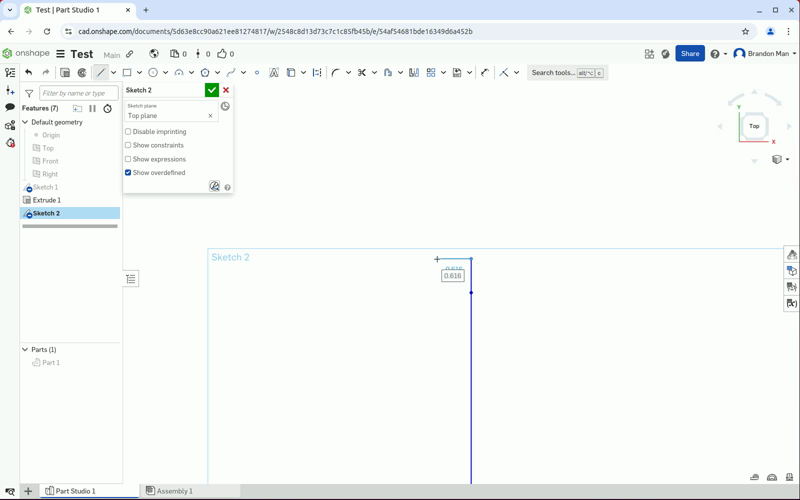
click(437, 258)
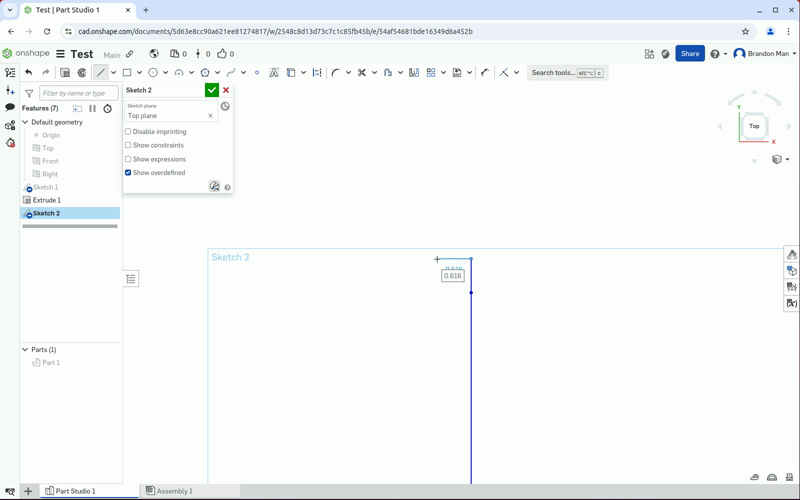
scroll(-6)
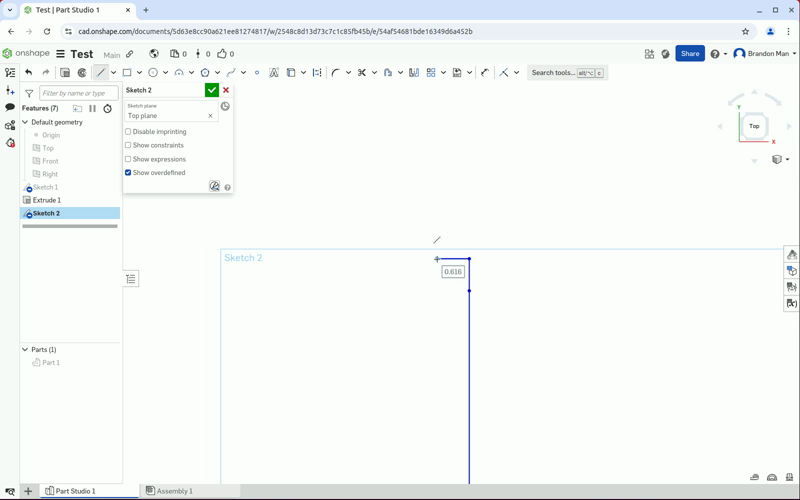
scroll(-6)
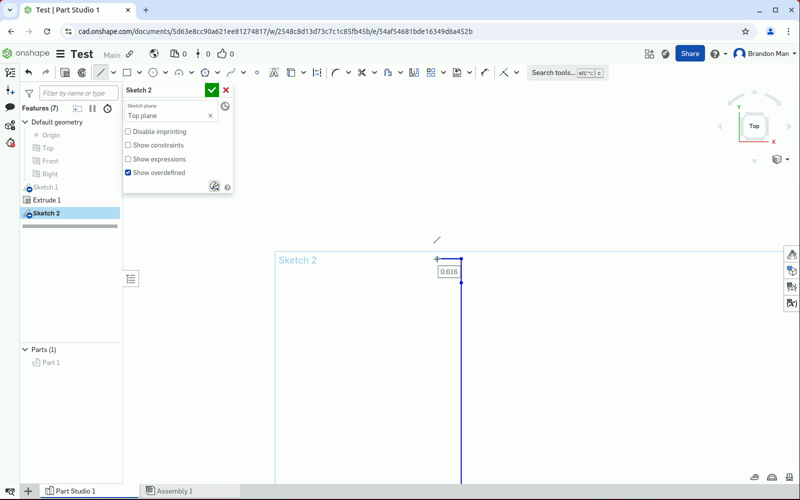
scroll(-6)
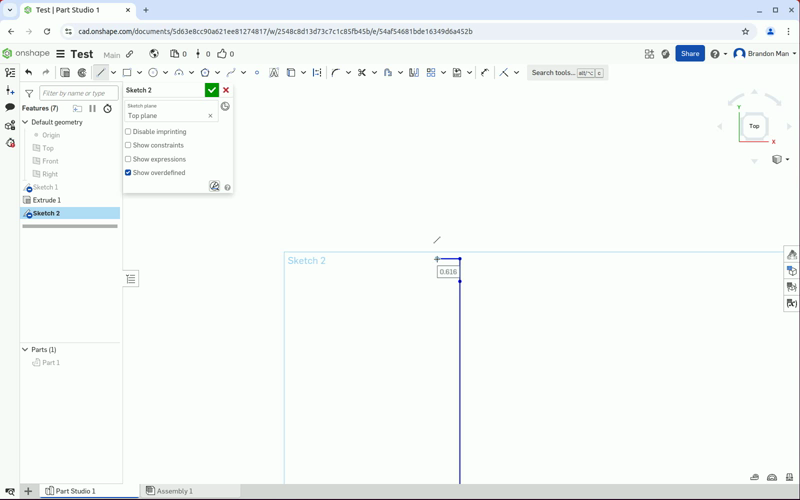
scroll(-6)
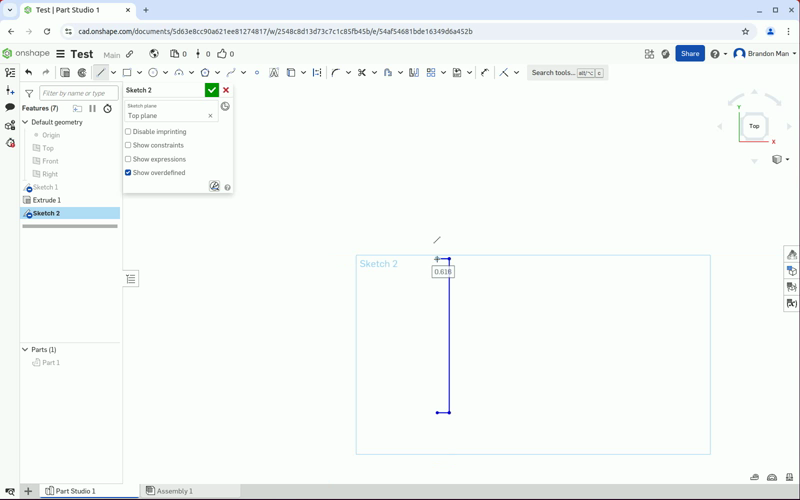
scroll(-6)
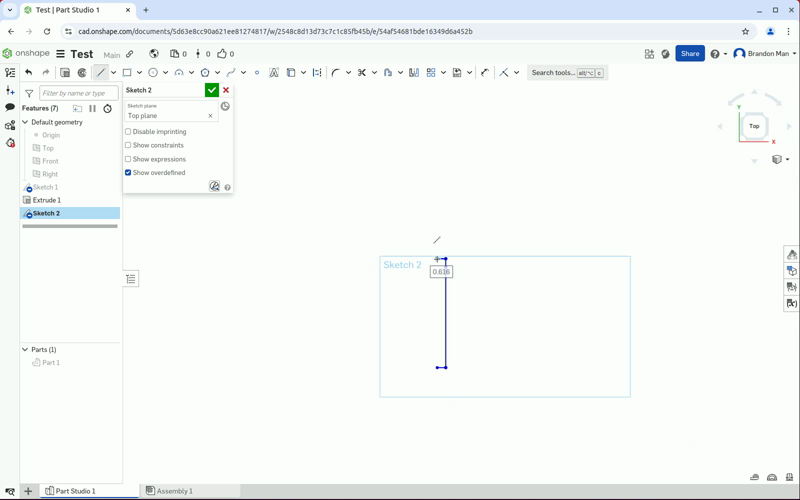
scroll(-6)
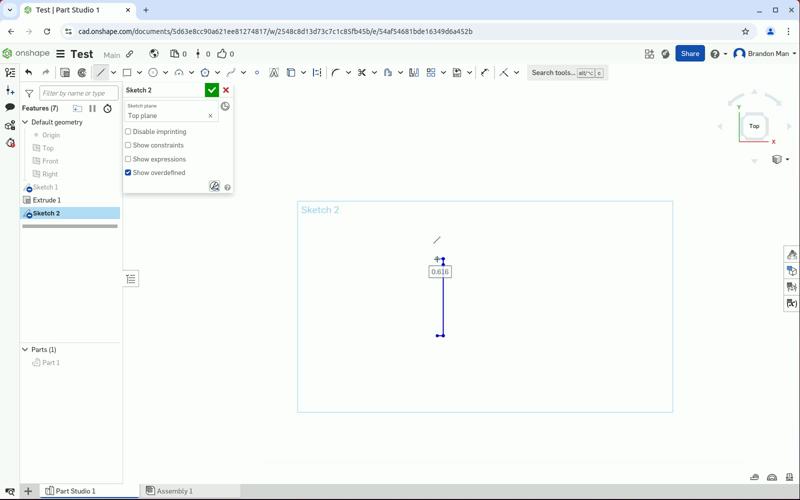
scroll(-6)
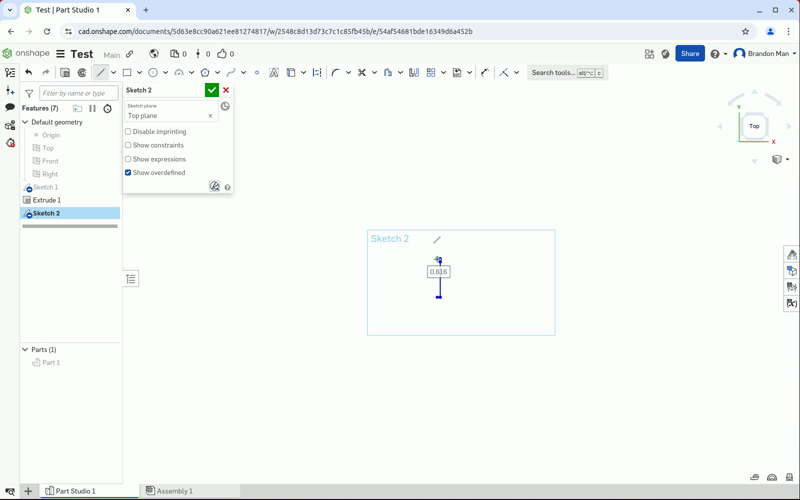
key_up(shift)
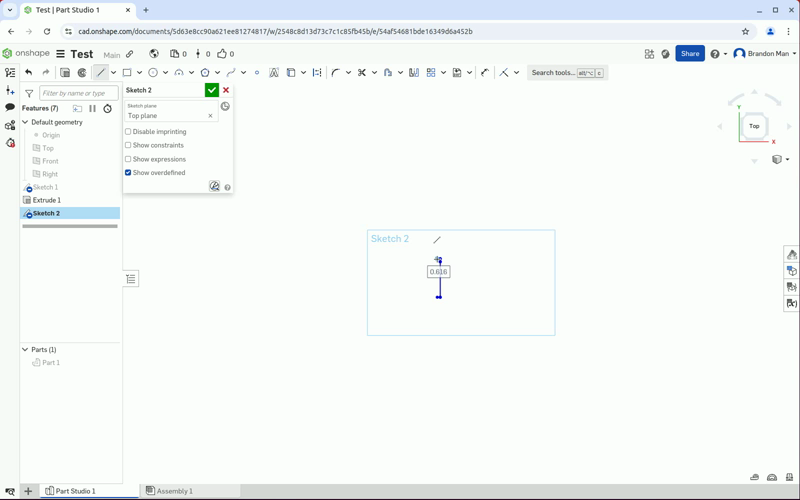
mouse_move(467, 258)
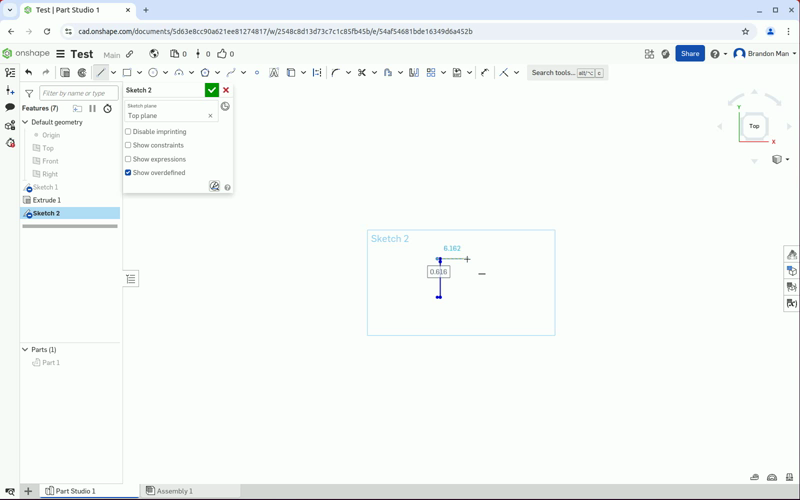
key_down(shift)
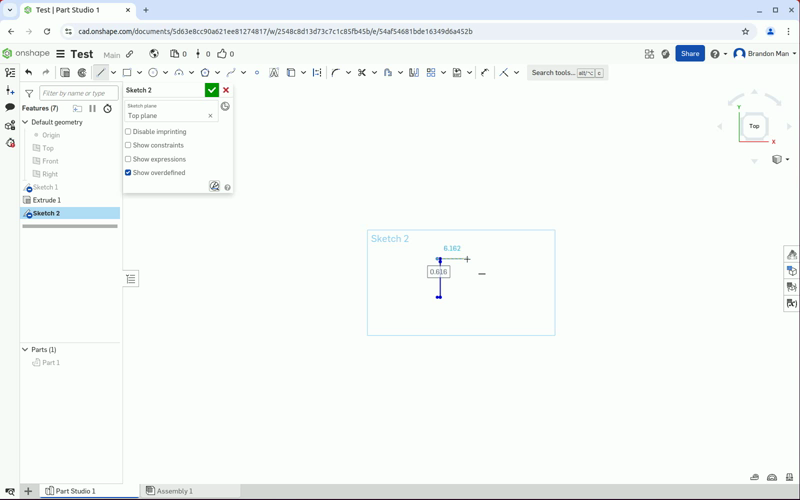
mouse_move(437, 297)
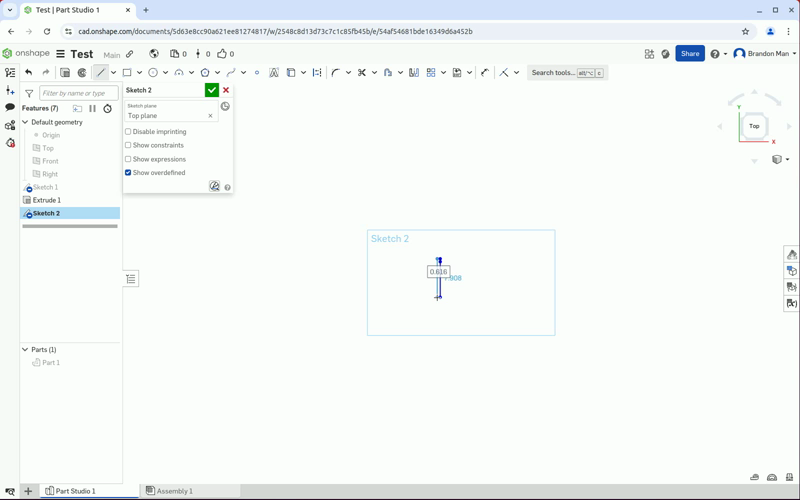
scroll(6)
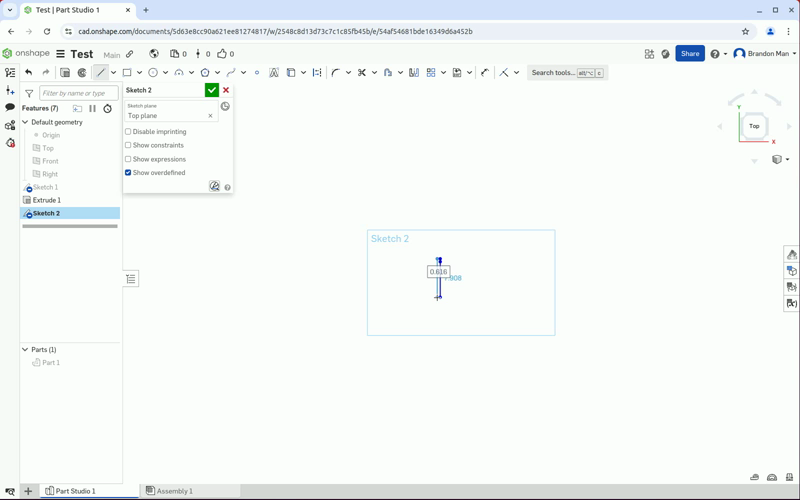
scroll(6)
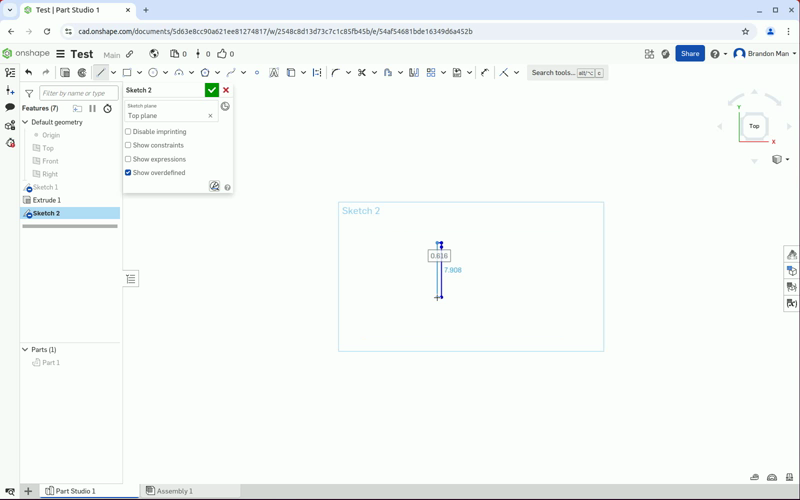
scroll(6)
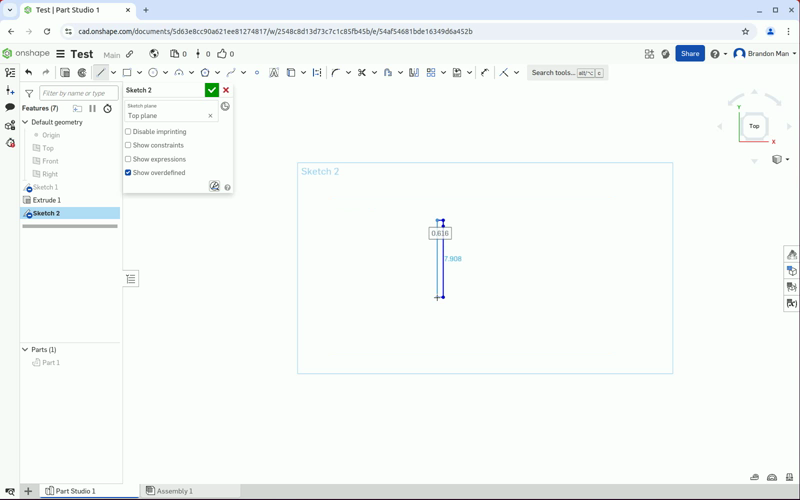
scroll(6)
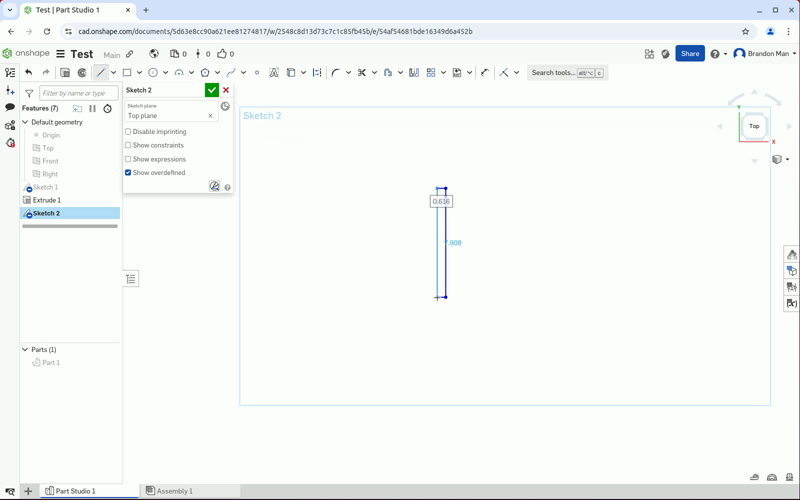
scroll(6)
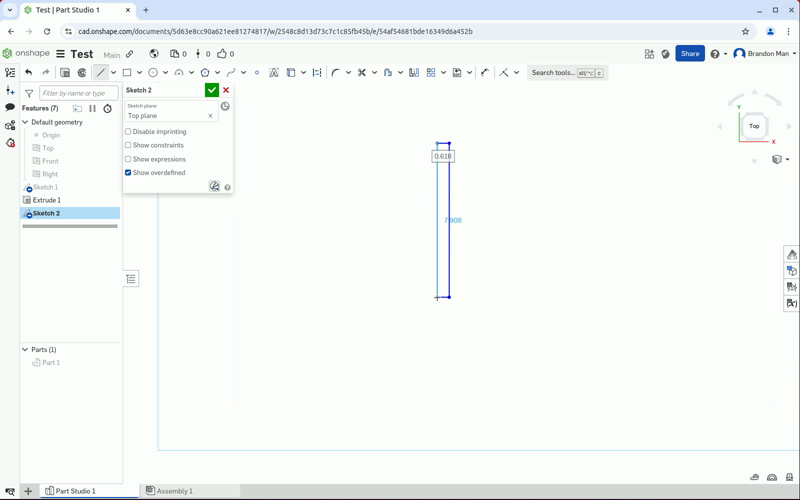
scroll(6)
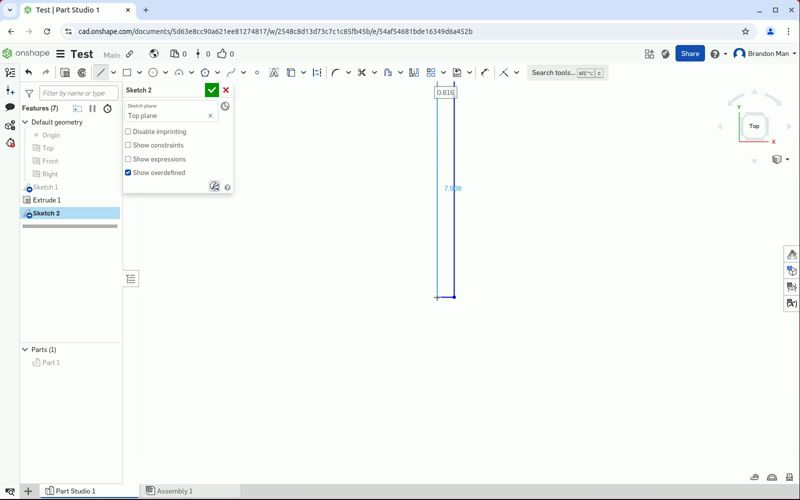
scroll(6)
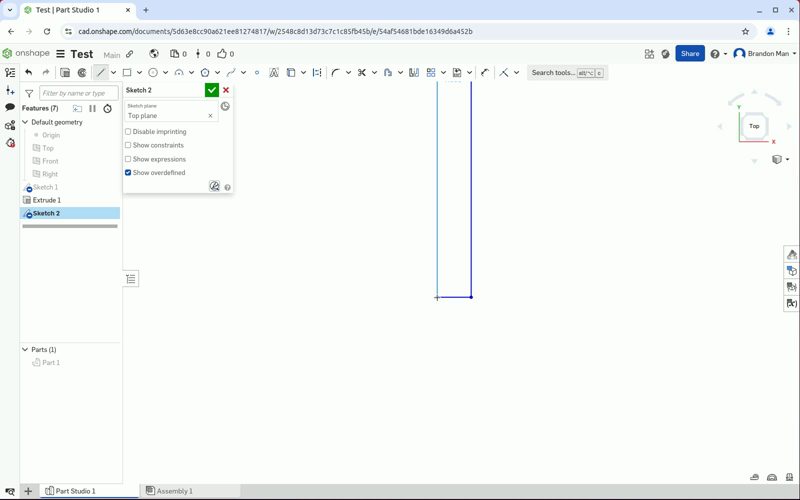
key_up(shift)
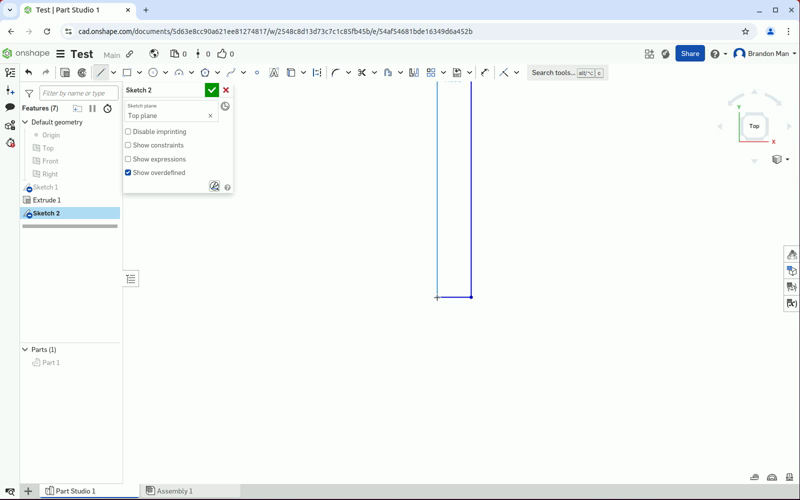
click(437, 297)
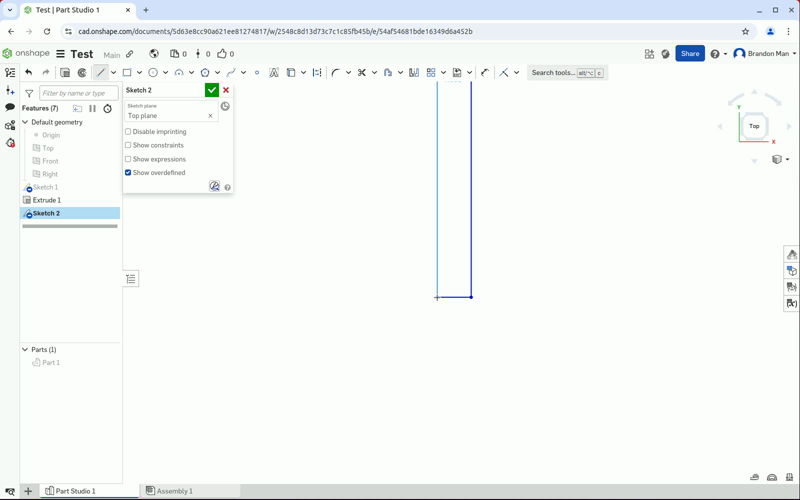
scroll(-6)
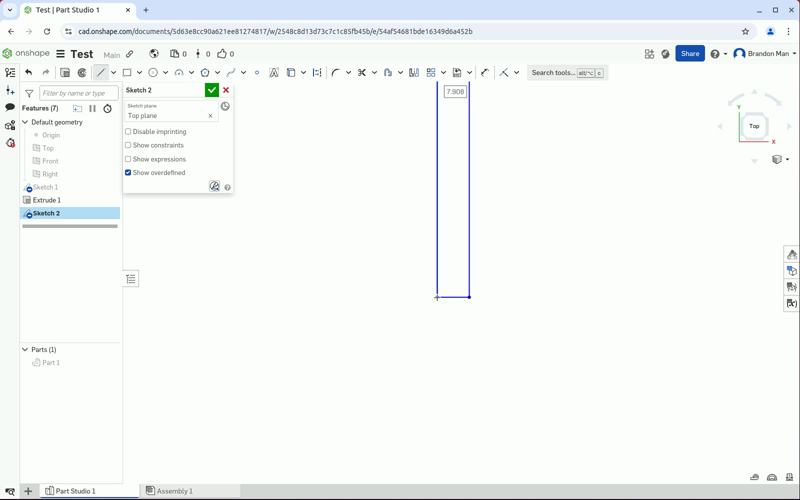
scroll(-6)
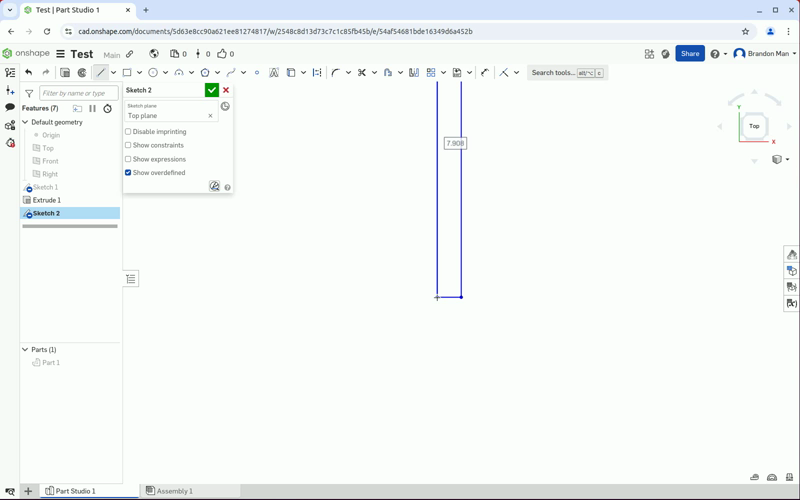
scroll(-6)
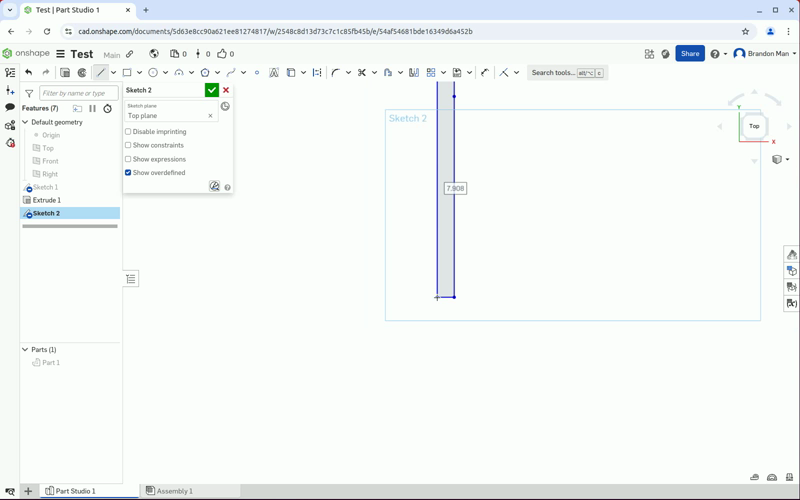
scroll(-6)
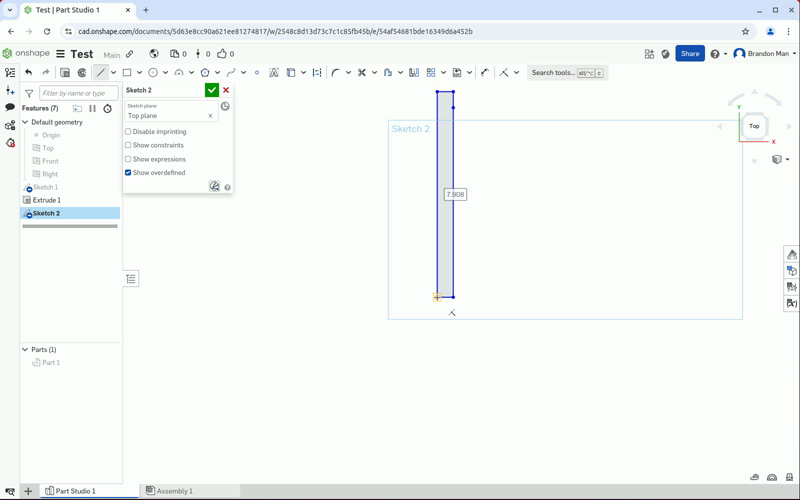
scroll(-6)
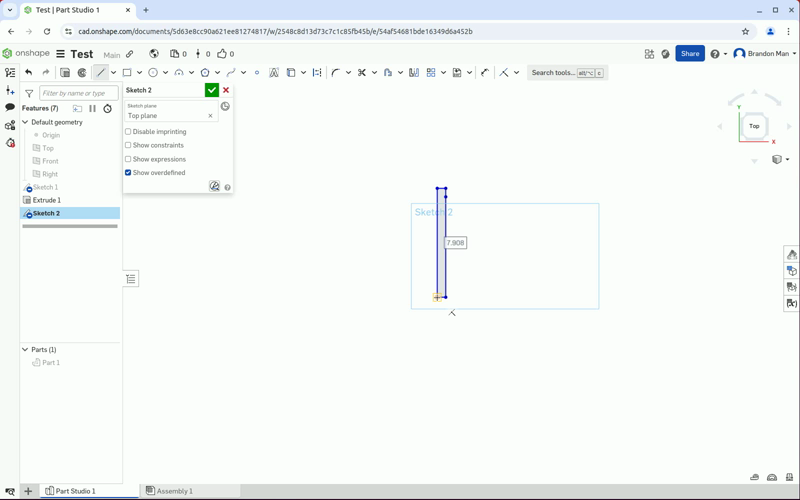
scroll(-6)
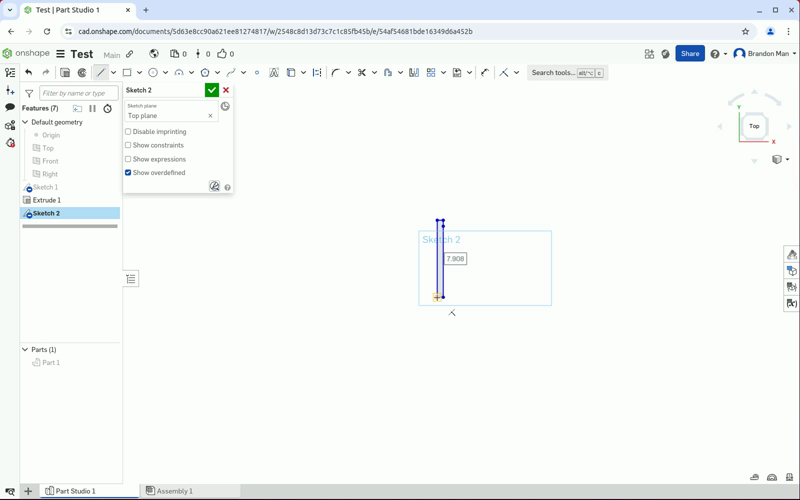
scroll(-6)
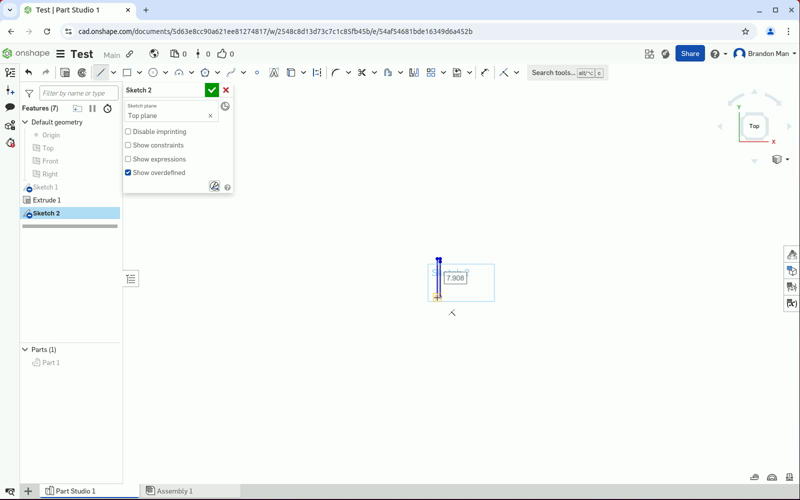
key(esc)
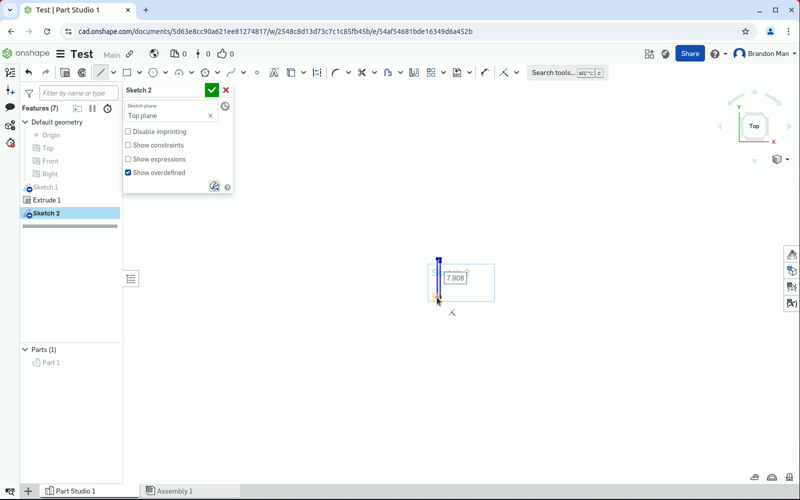
mouse_move(438, 263)
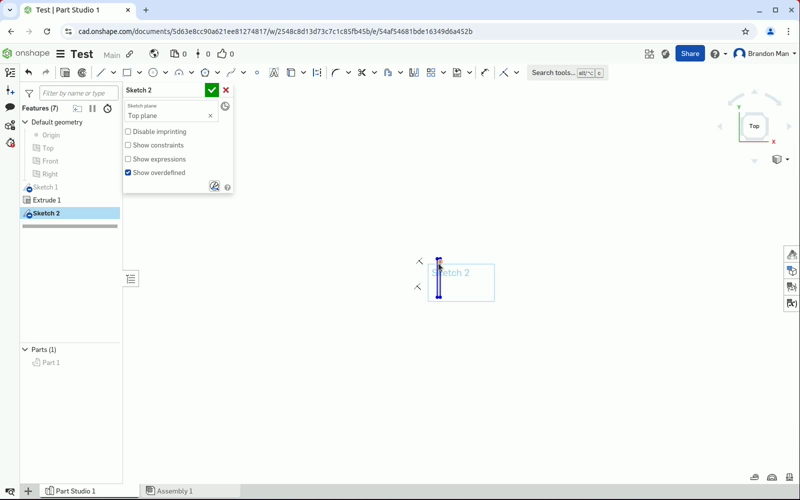
scroll(6)
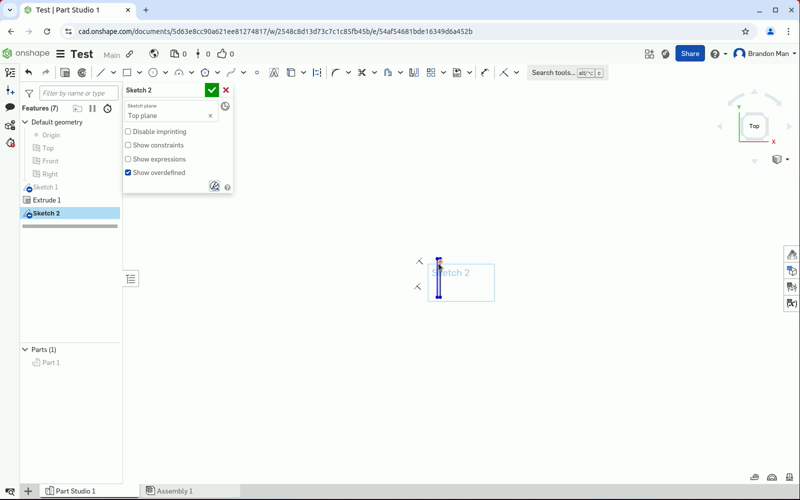
scroll(6)
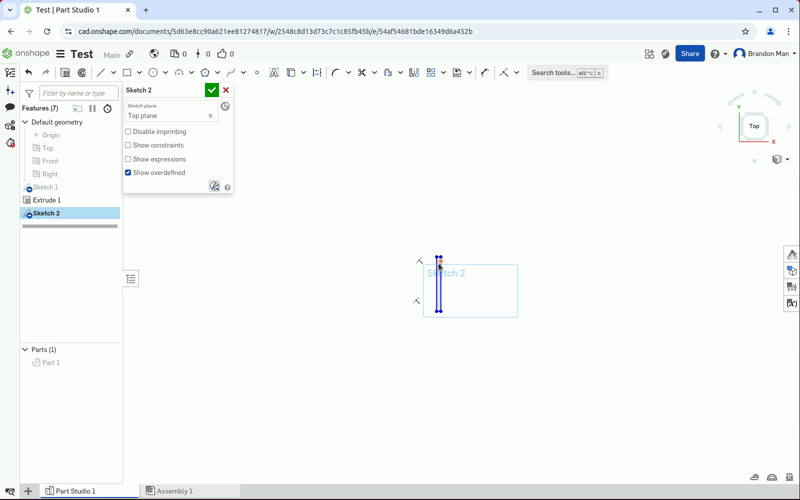
scroll(6)
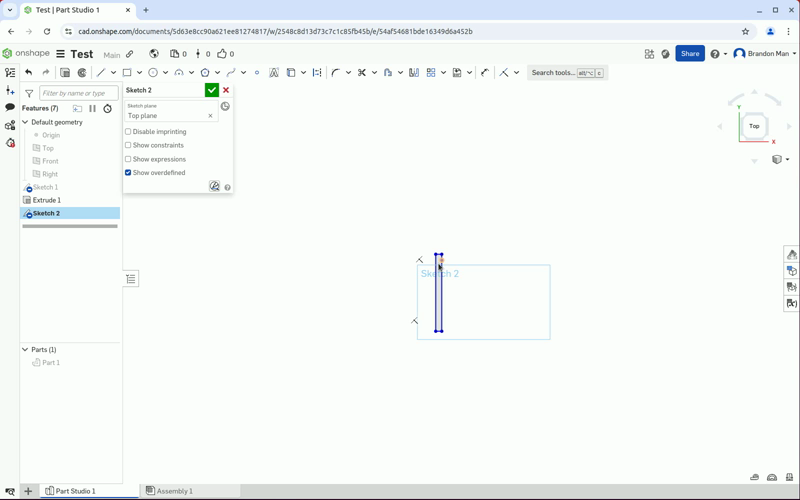
scroll(6)
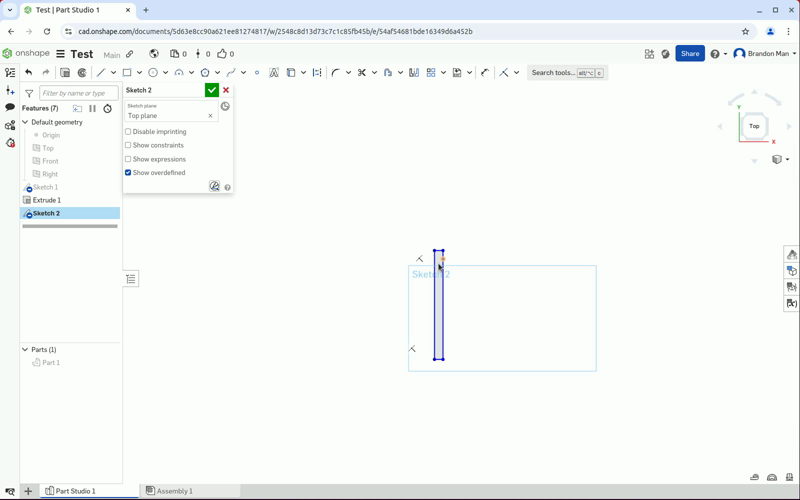
scroll(6)
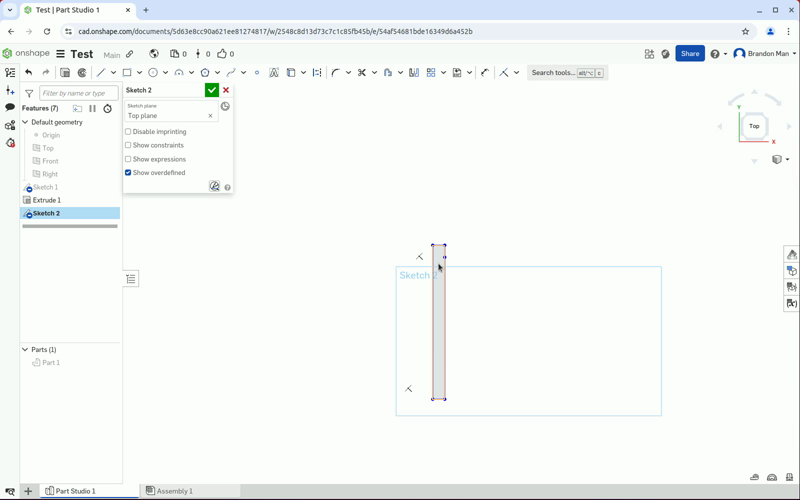
scroll(6)
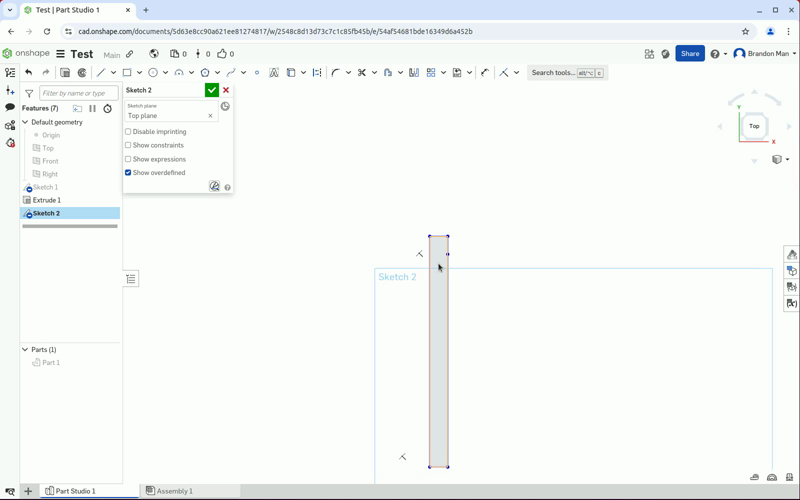
scroll(6)
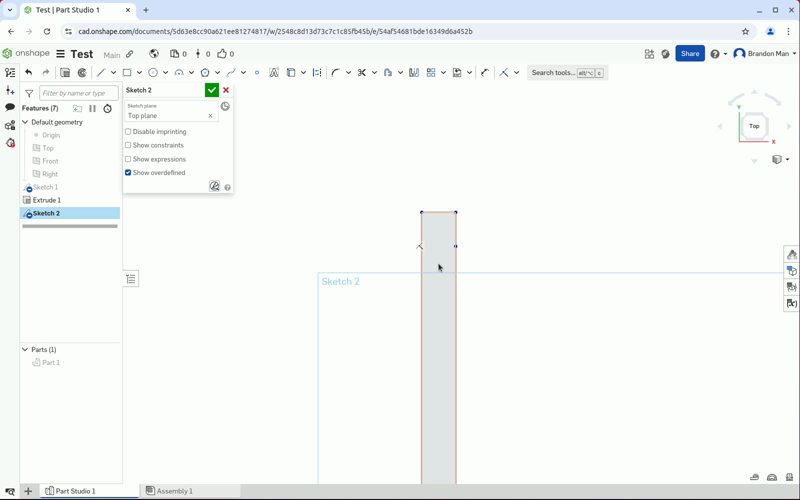
click(438, 263)
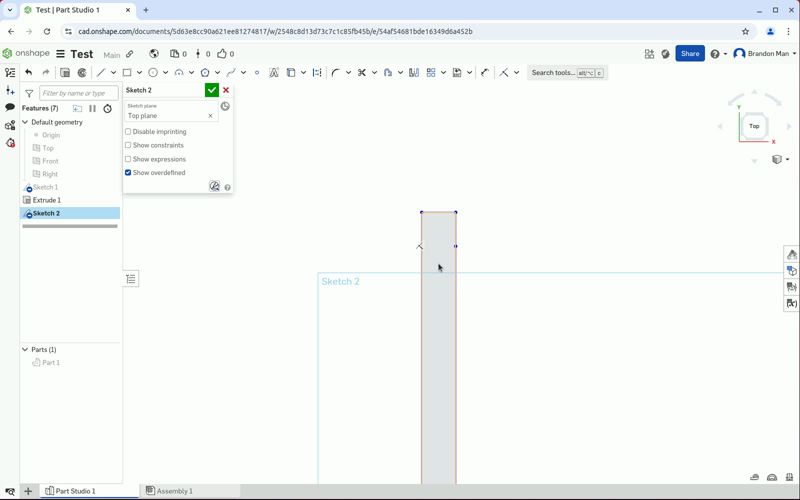
scroll(-6)
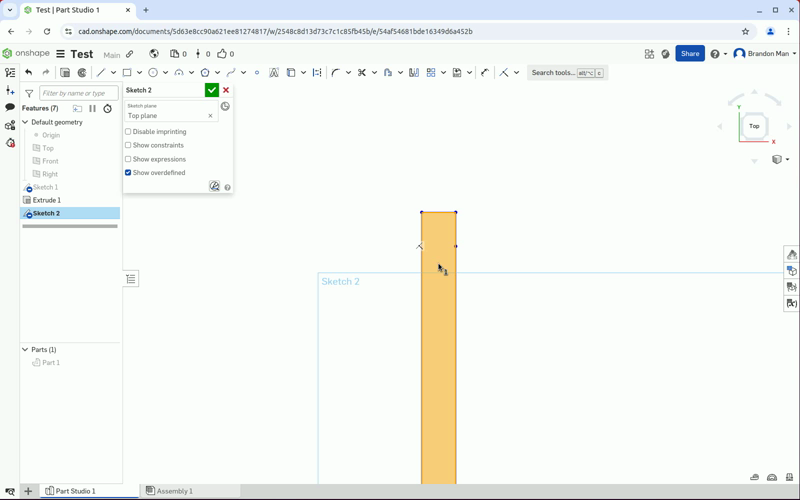
scroll(-6)
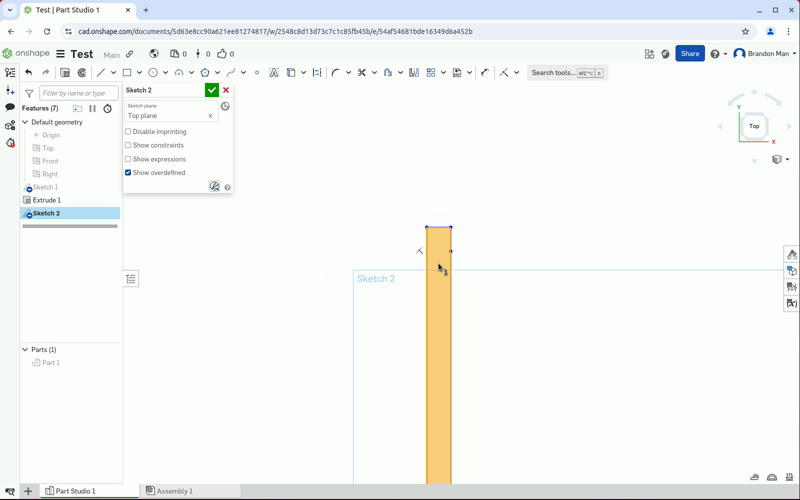
scroll(-6)
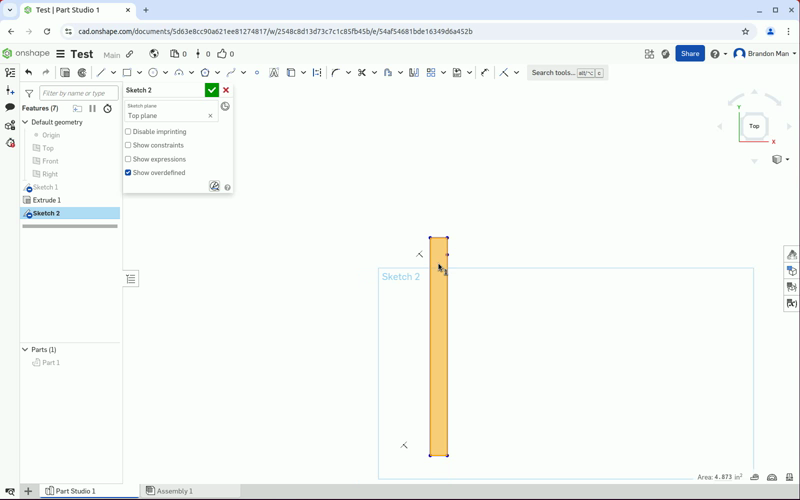
scroll(-6)
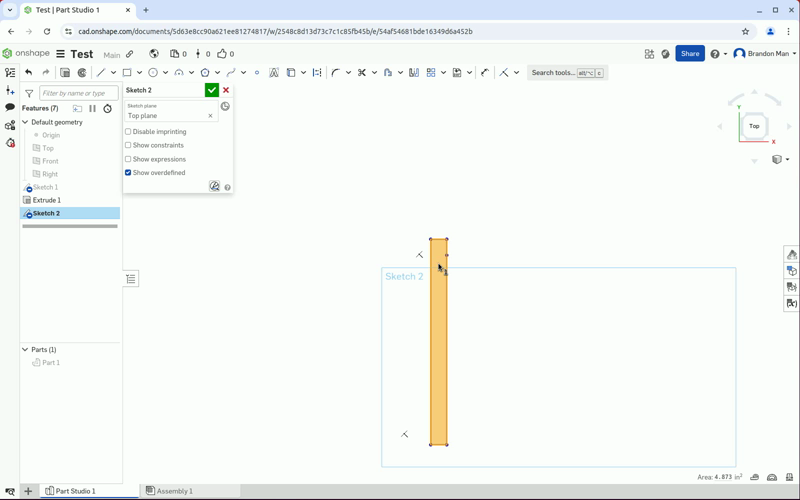
scroll(-6)
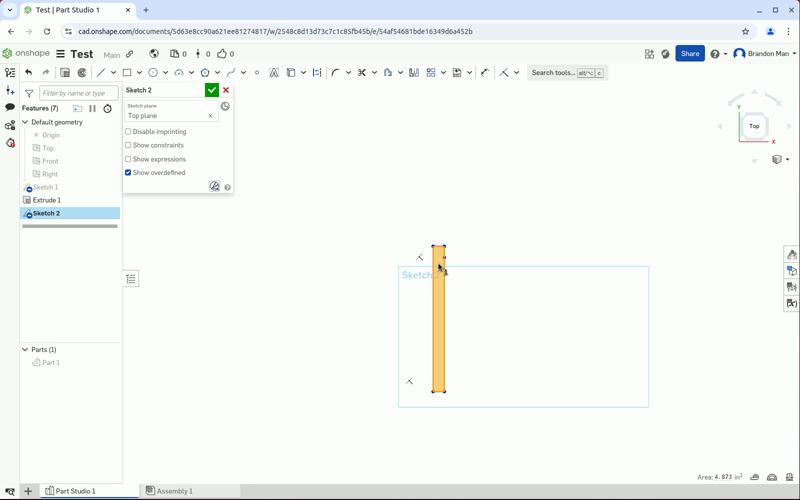
scroll(-6)
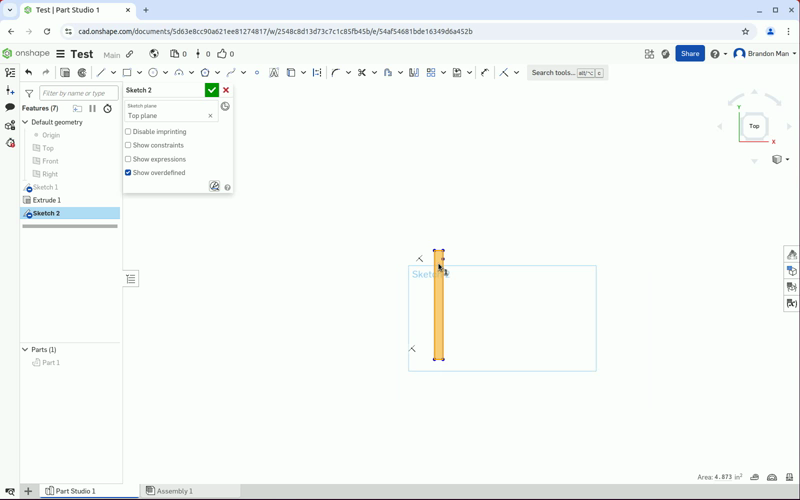
scroll(-6)
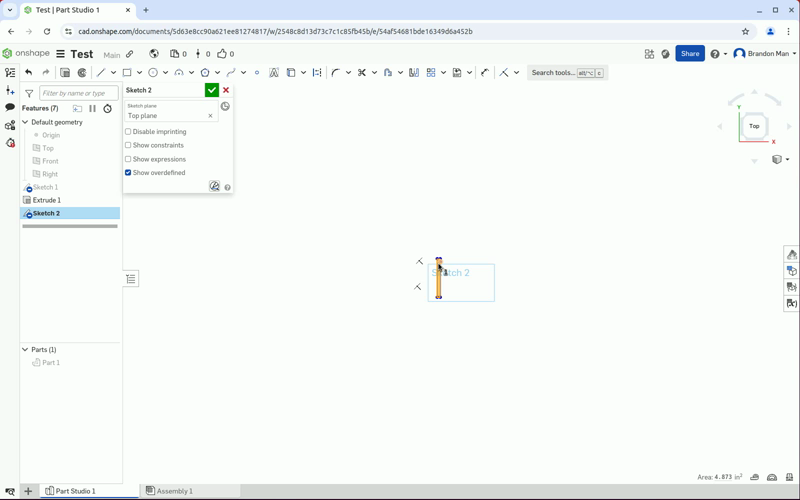
mouse_move(73, 352)
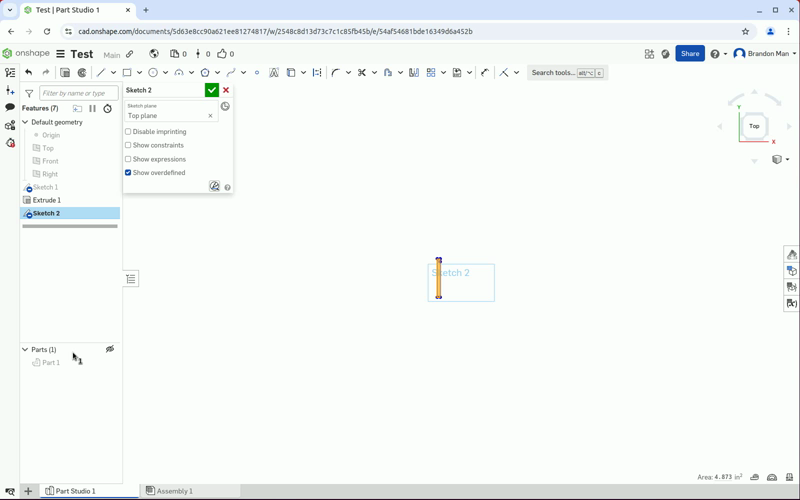
key(shift+y)
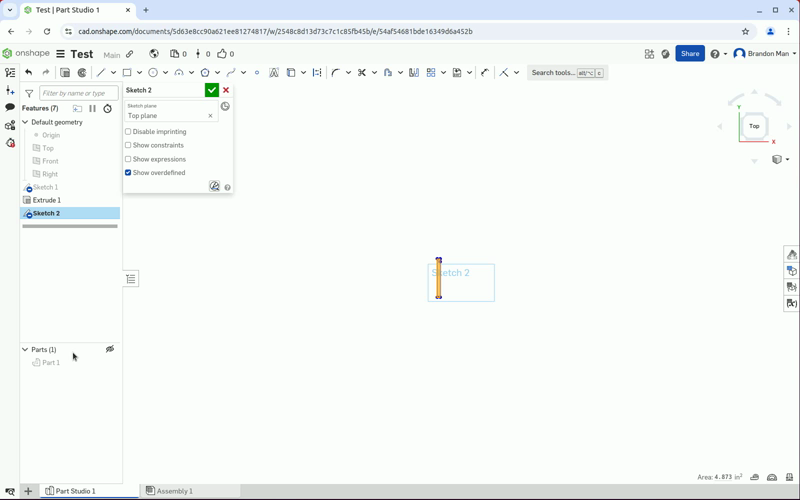
key(shift+e)
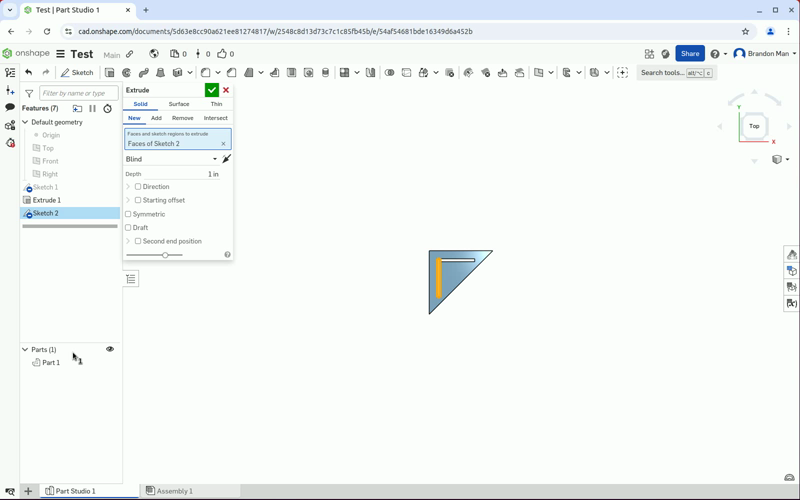
mouse_move(143, 106)
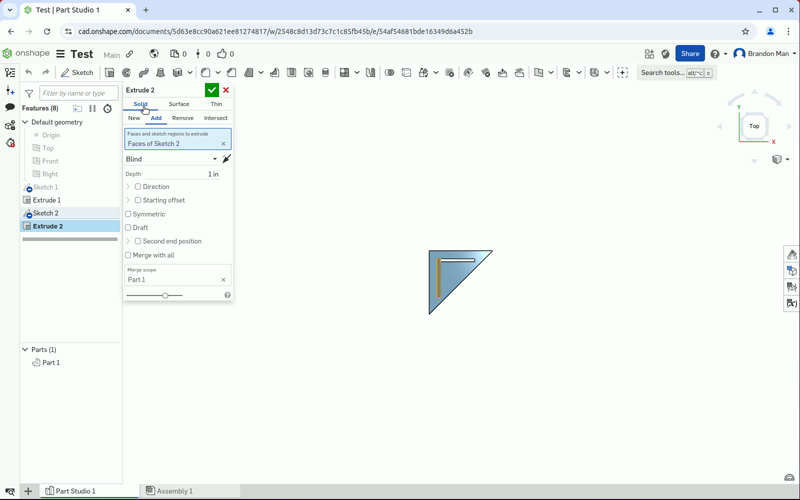
click(143, 106)
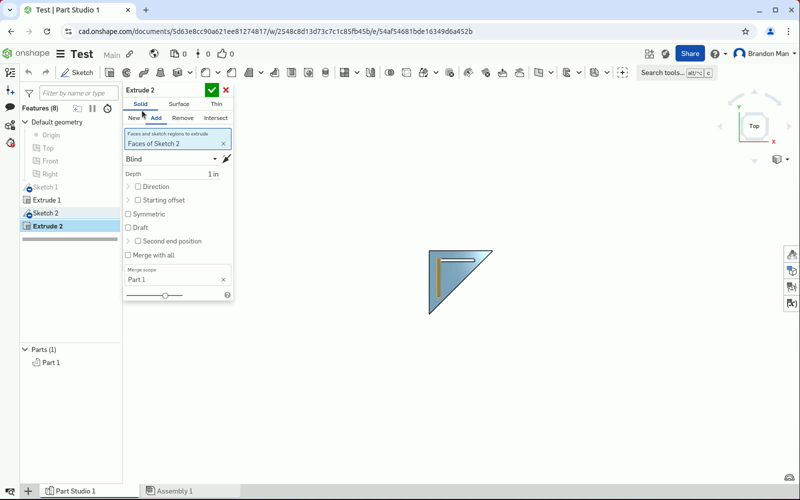
mouse_move(137, 120)
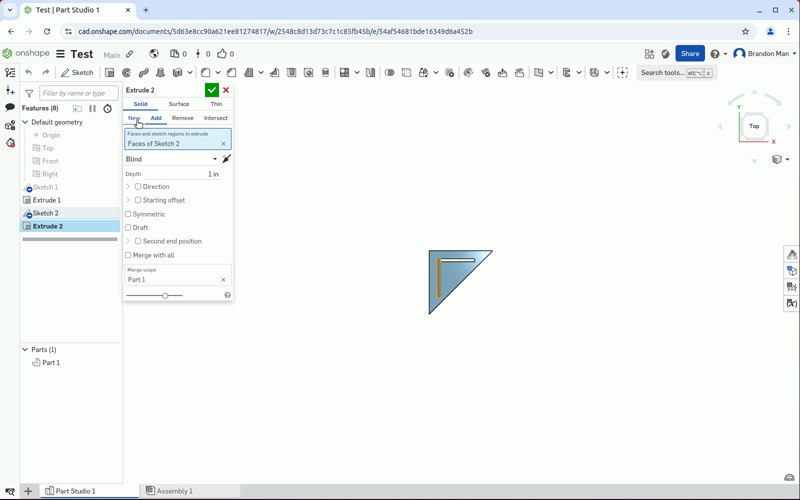
click(137, 120)
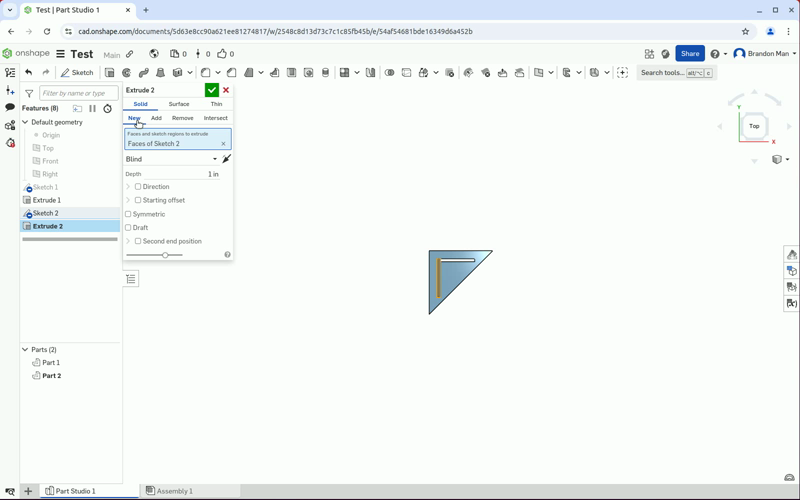
key(tab, 4)
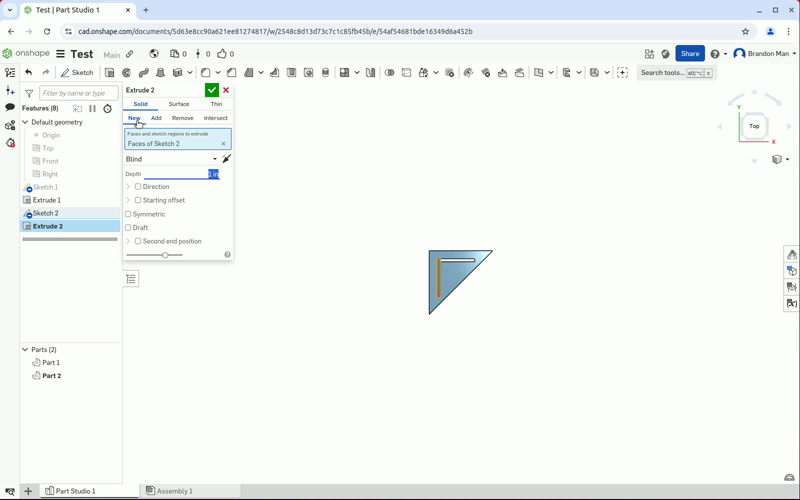
text(0.481)
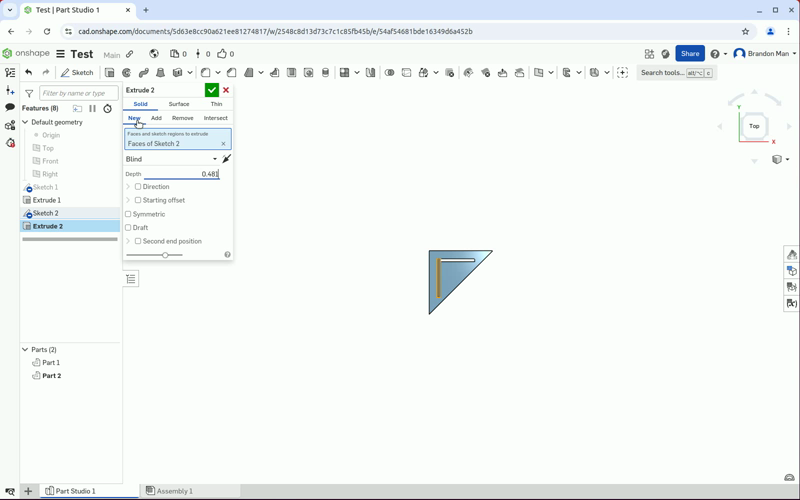
key(enter)
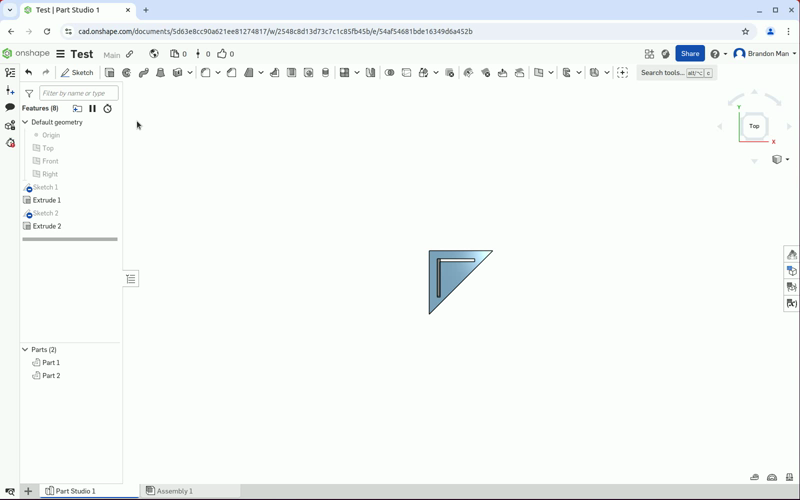
key(shift+h)
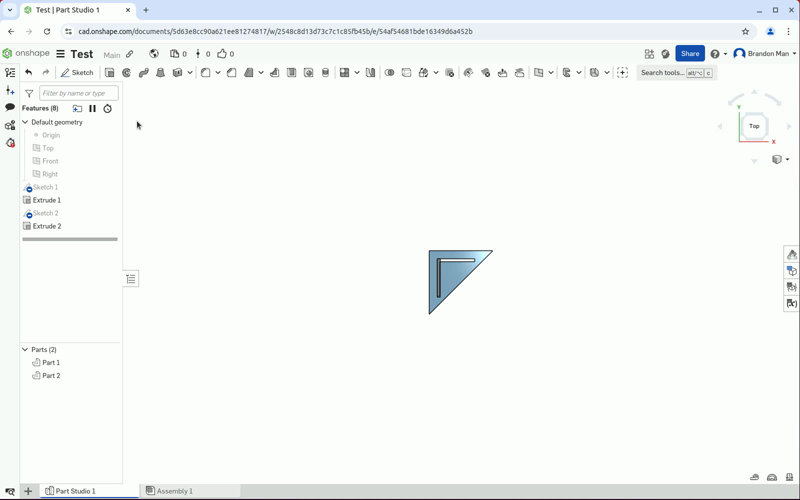
key(shift+h)
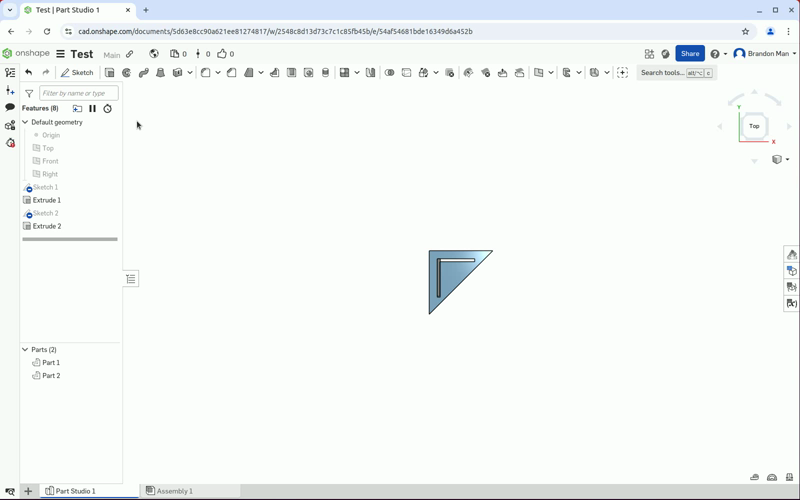
mouse_move(73, 189)
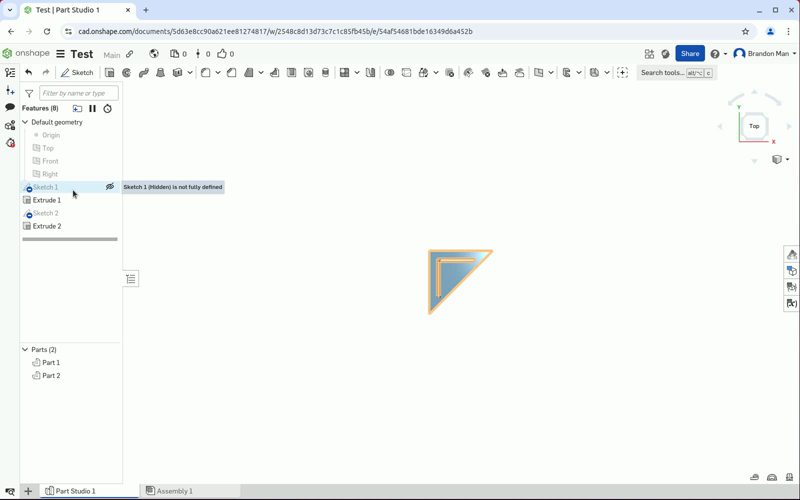
click(73, 189)
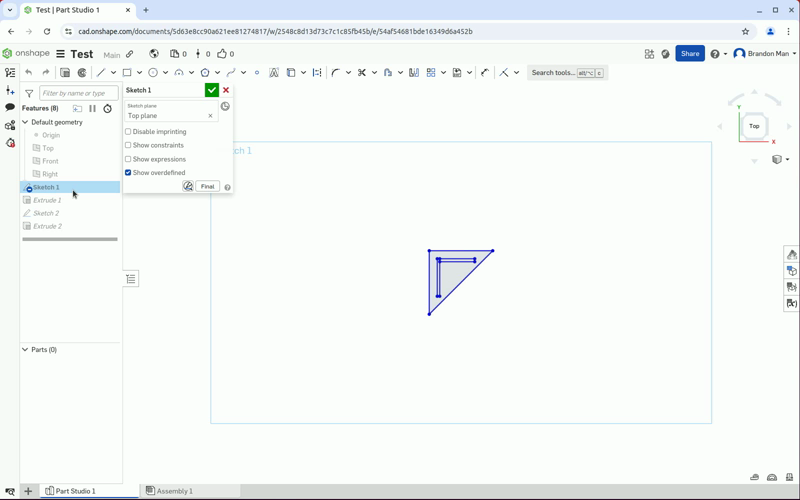
mouse_move(229, 92)
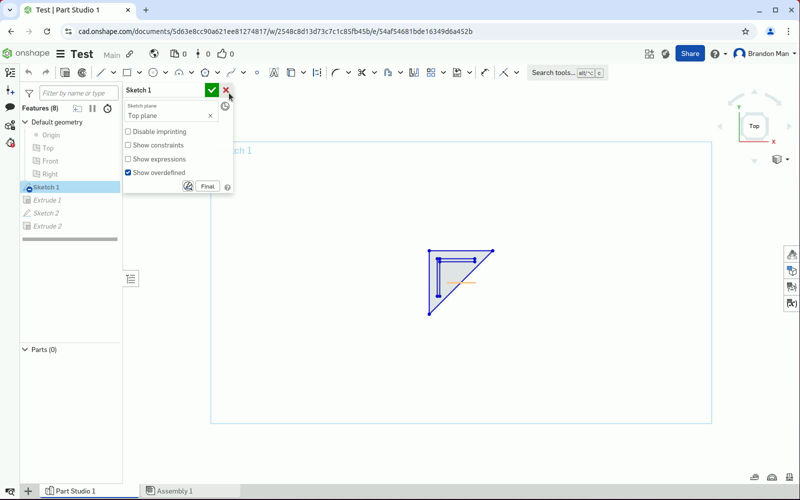
click(229, 92)
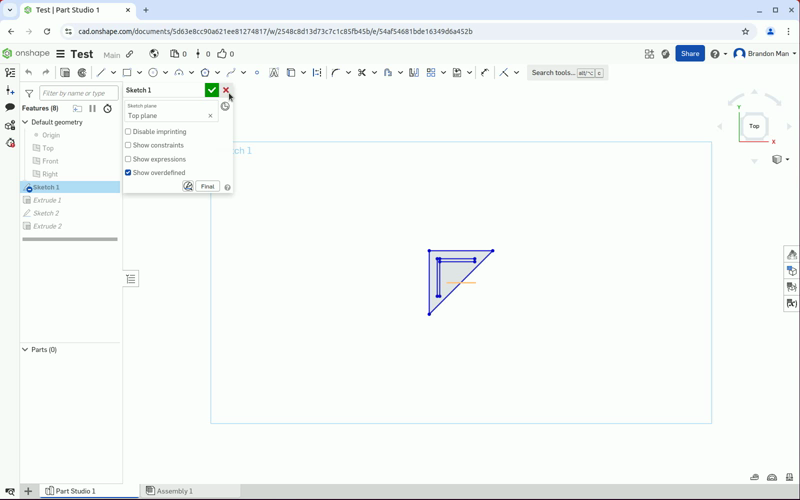
key(shift+s)
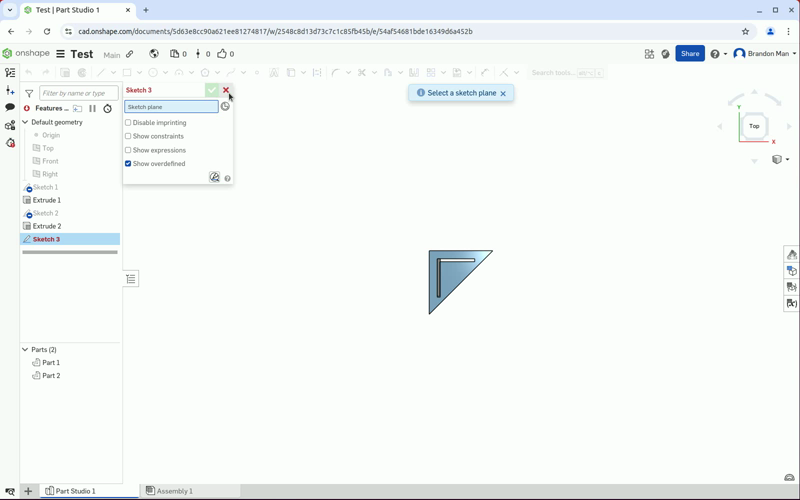
mouse_move(73, 150)
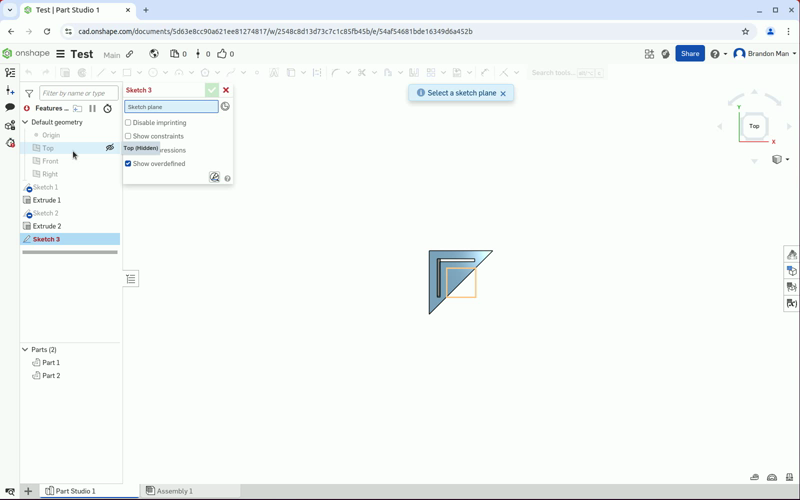
click(73, 150)
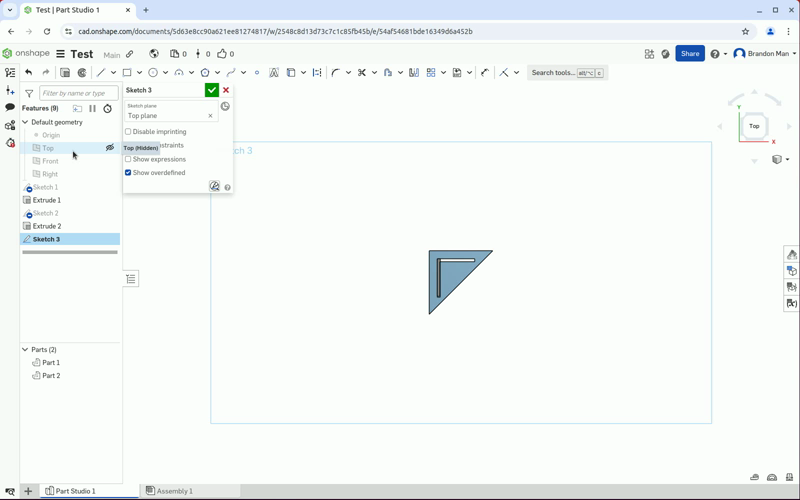
mouse_move(73, 352)
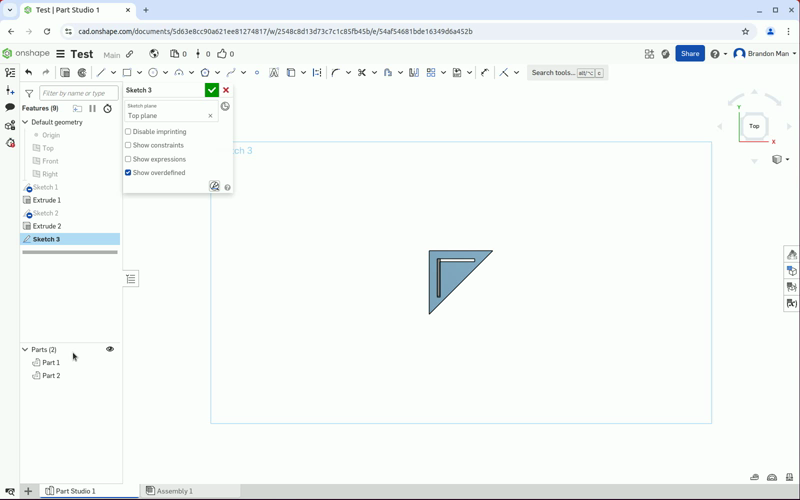
key(y)
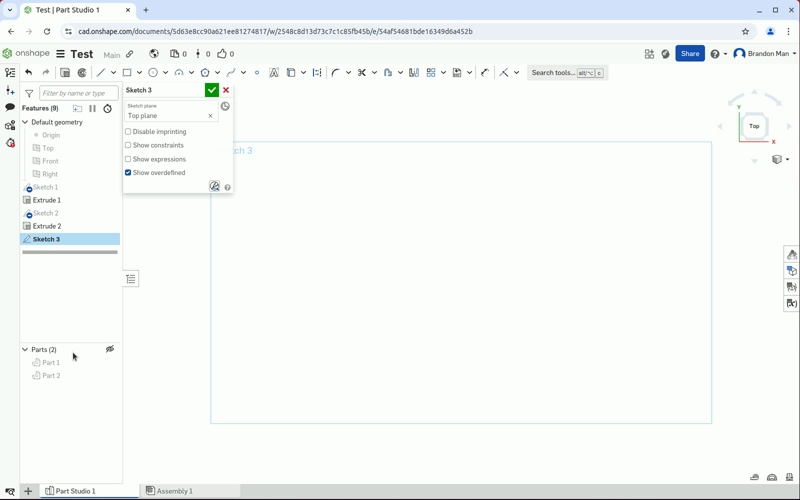
key(l)
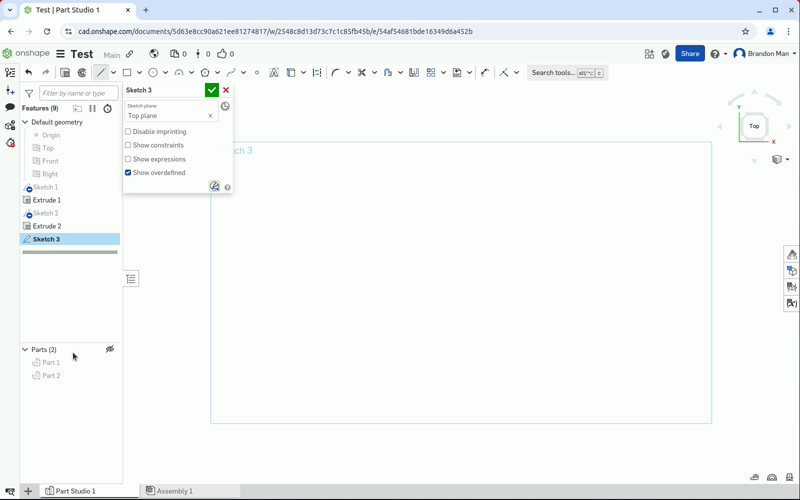
key_down(shift)
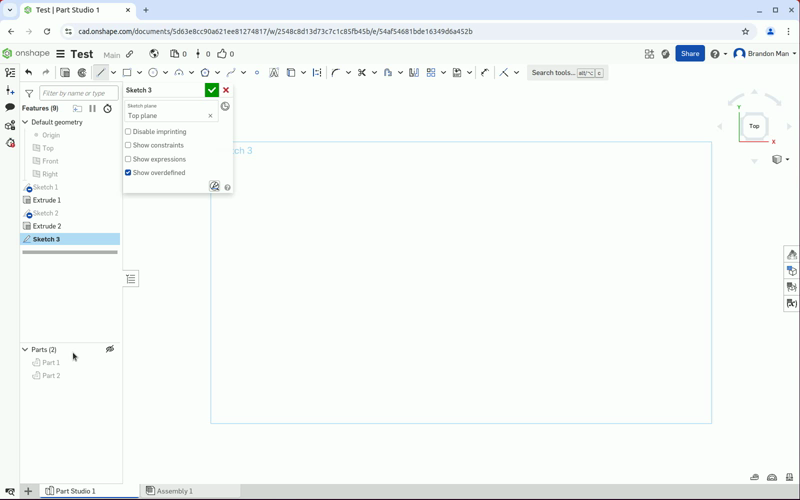
mouse_move(439, 261)
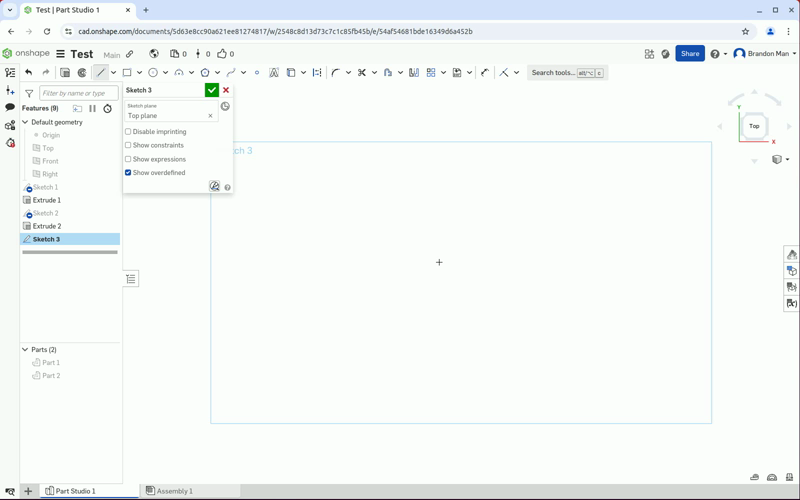
click(439, 261)
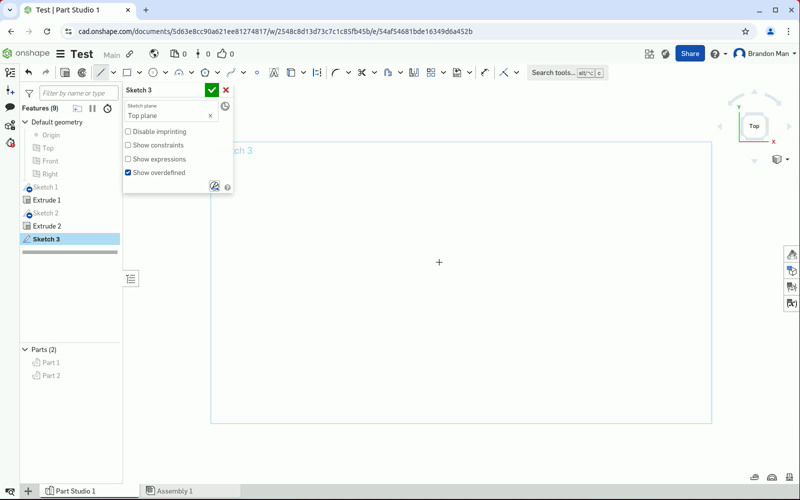
key_up(shift)
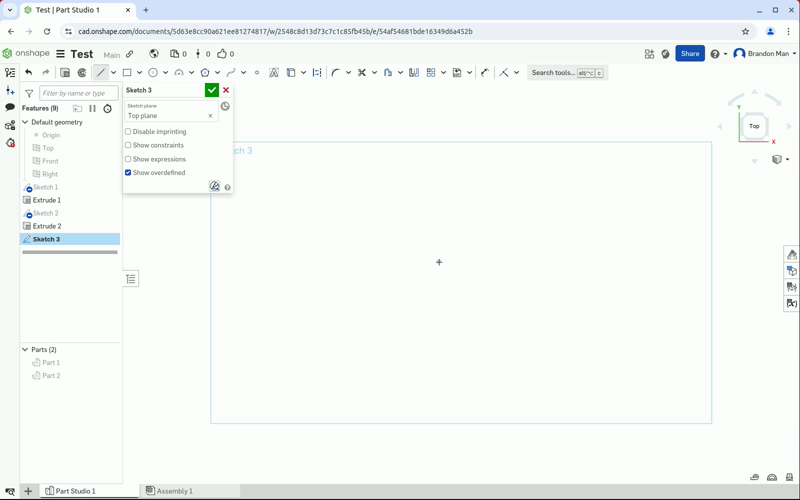
key_down(shift)
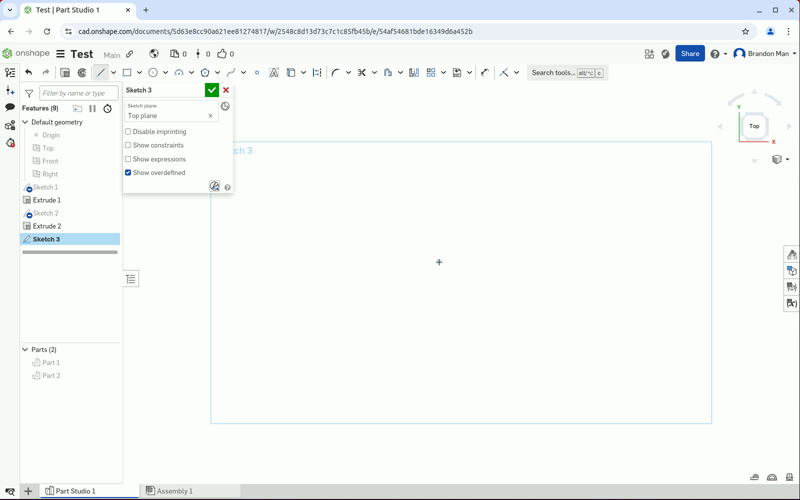
mouse_move(469, 261)
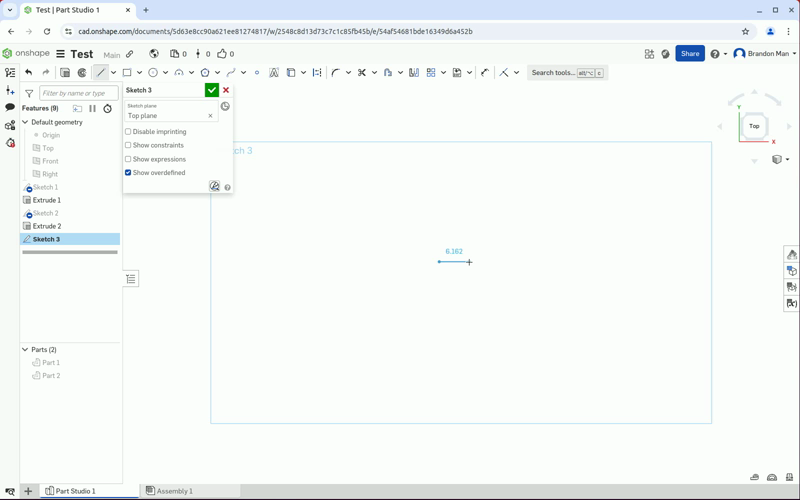
mouse_move(474, 261)
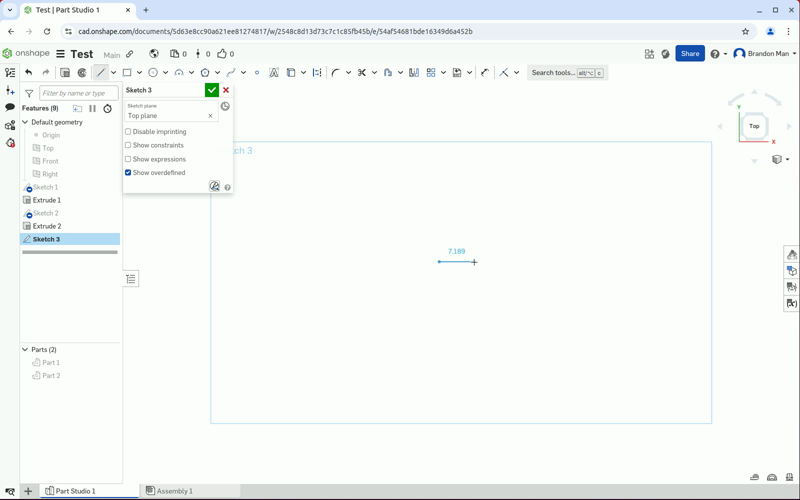
click(474, 261)
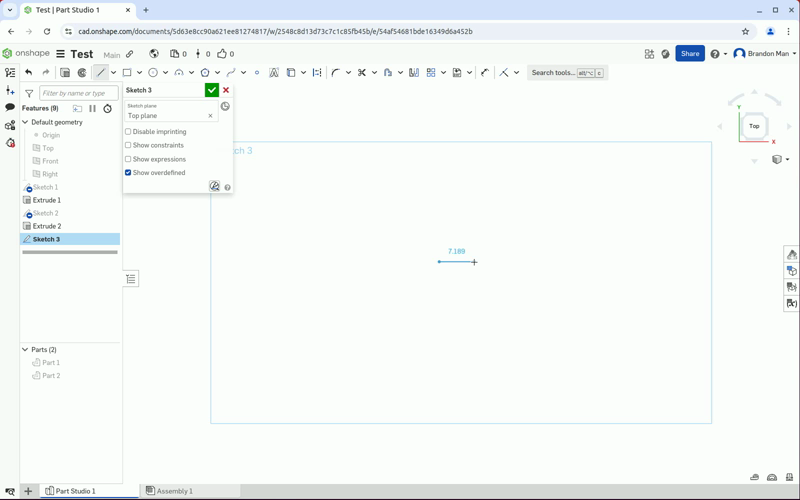
key_up(shift)
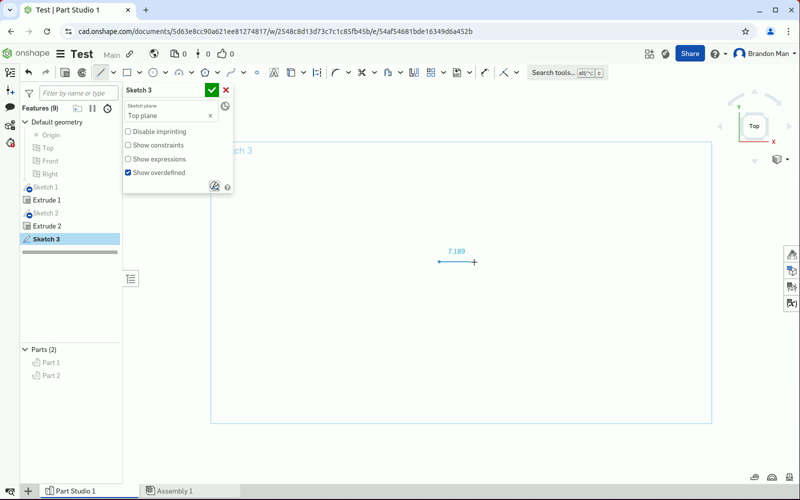
key_down(shift)
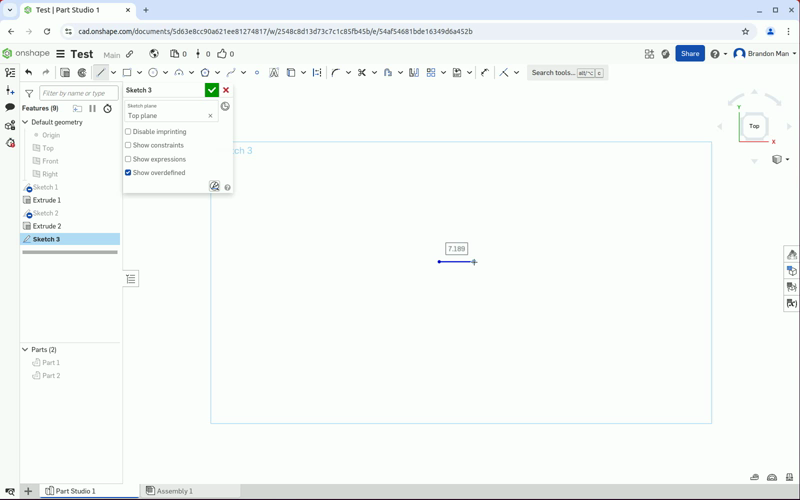
mouse_move(504, 261)
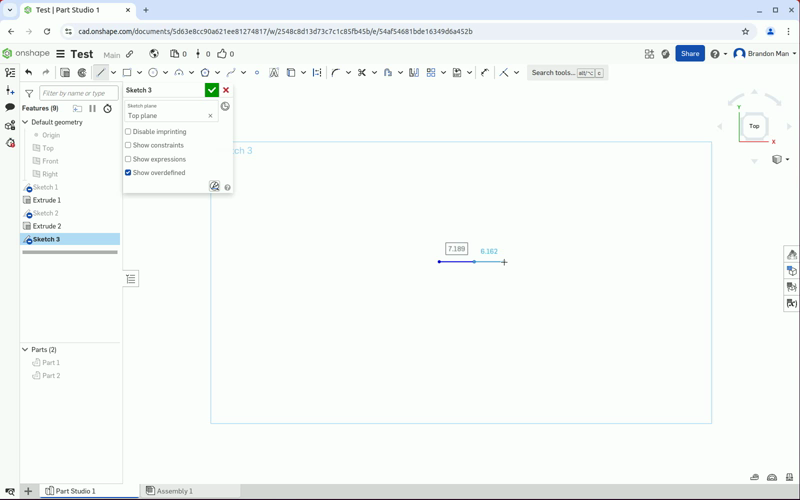
mouse_move(474, 259)
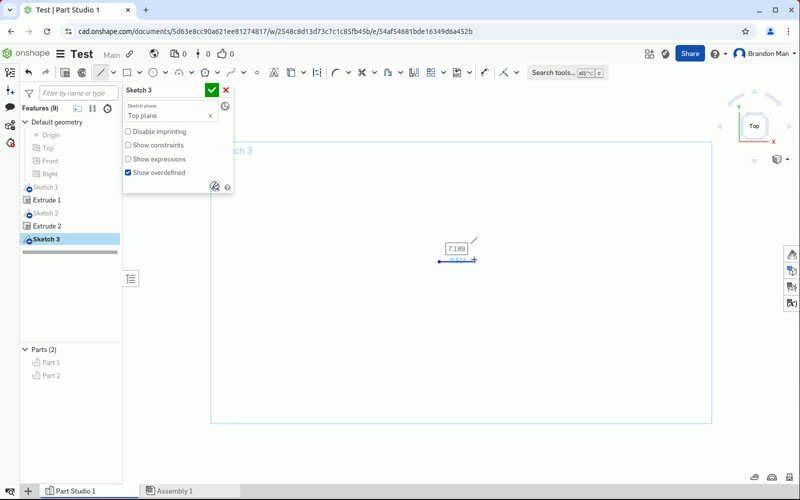
scroll(6)
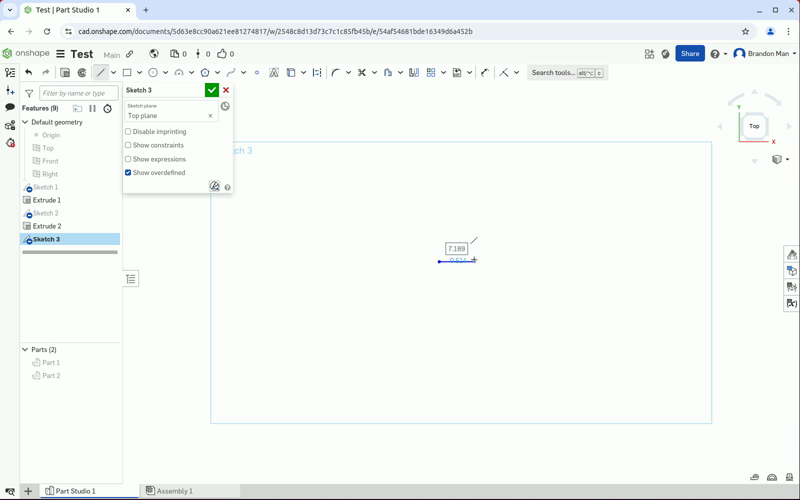
scroll(6)
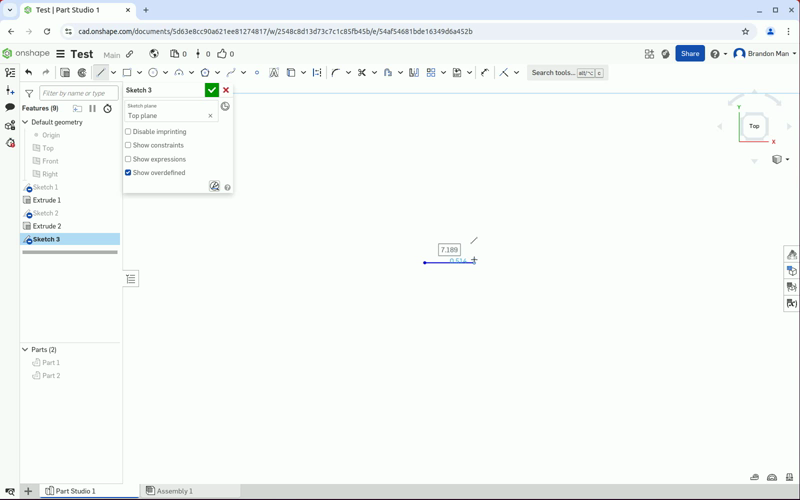
scroll(6)
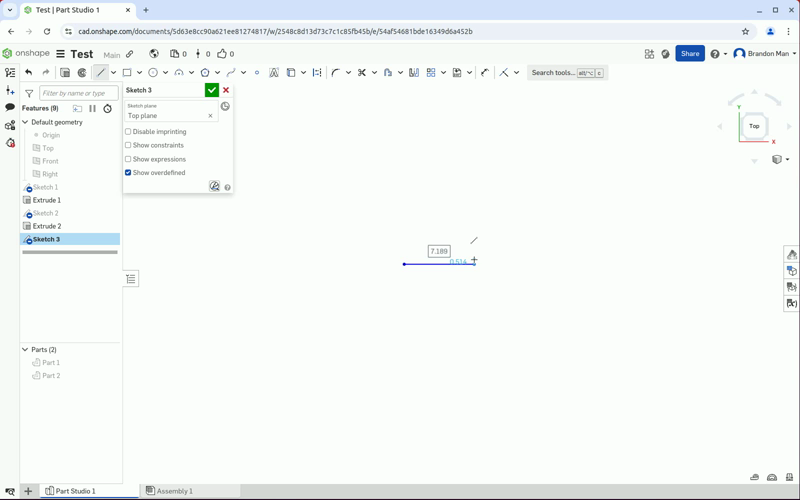
scroll(6)
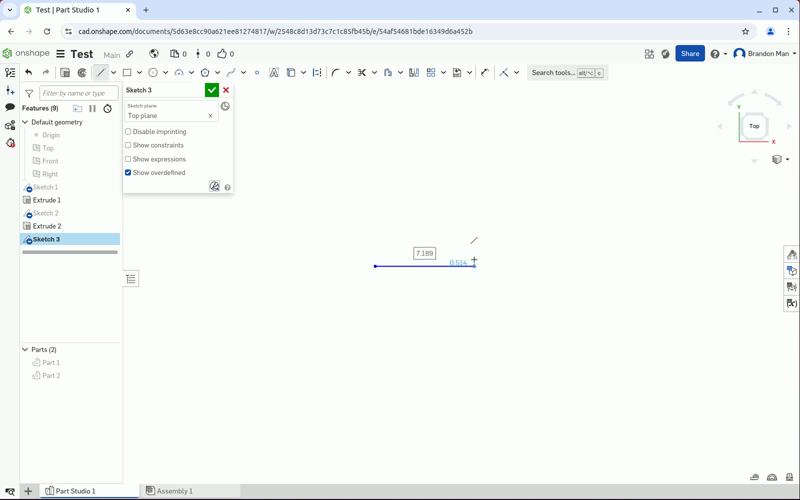
scroll(6)
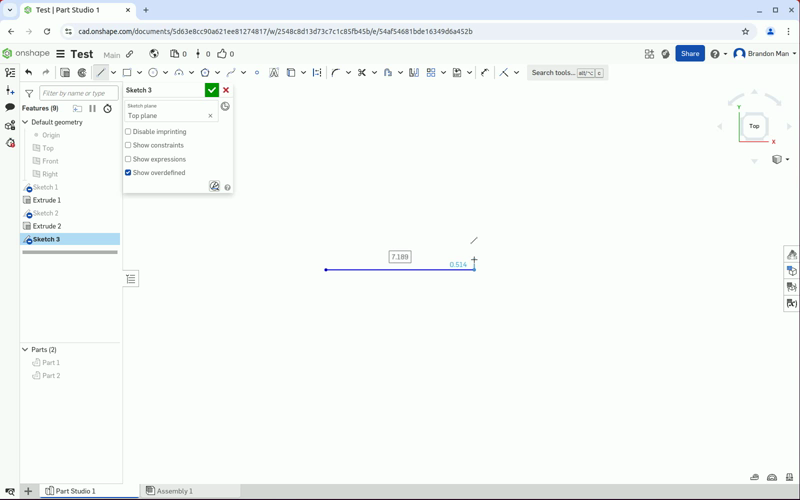
scroll(6)
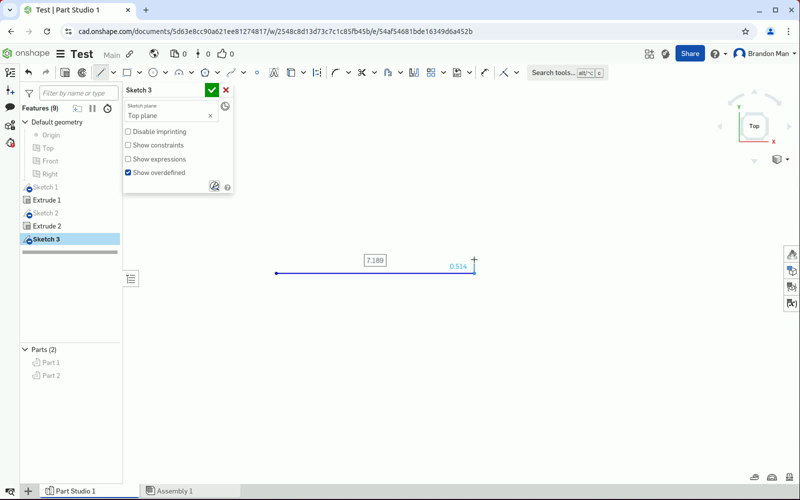
scroll(6)
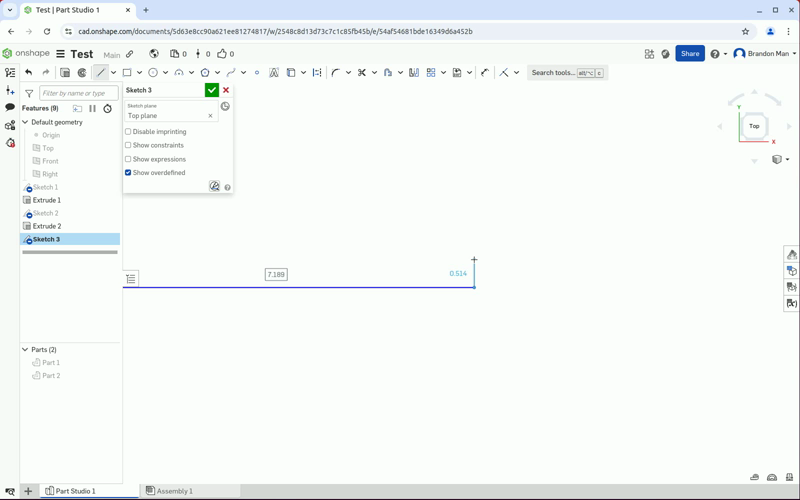
click(474, 259)
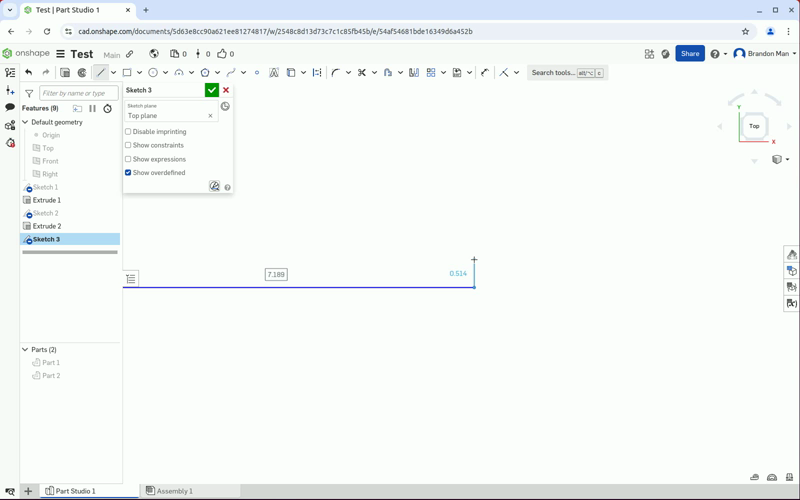
scroll(-6)
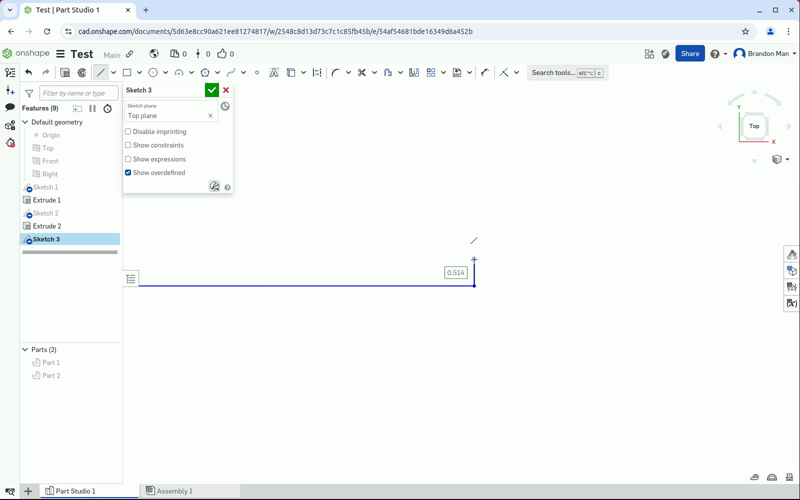
scroll(-6)
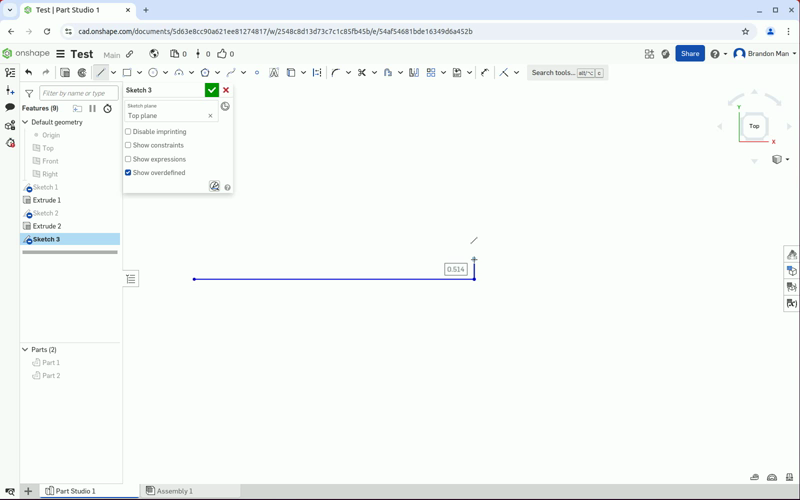
scroll(-6)
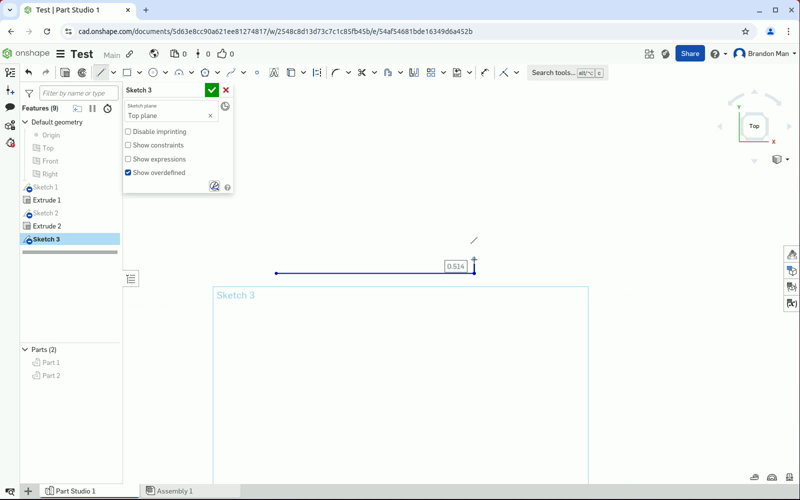
scroll(-6)
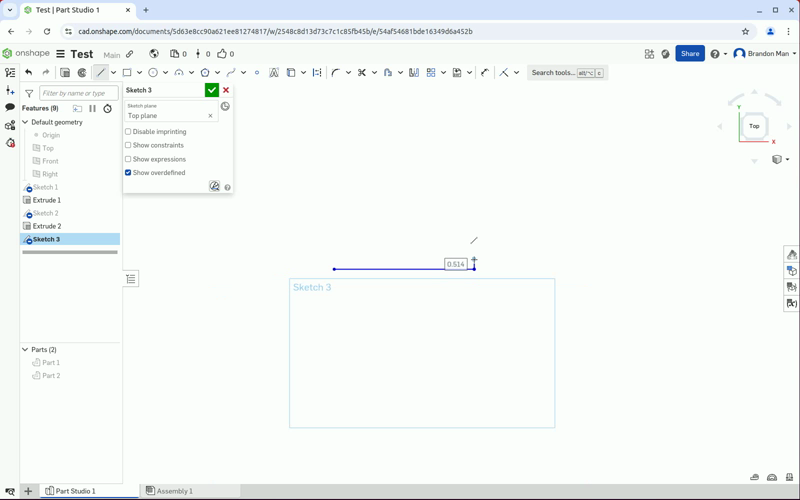
scroll(-6)
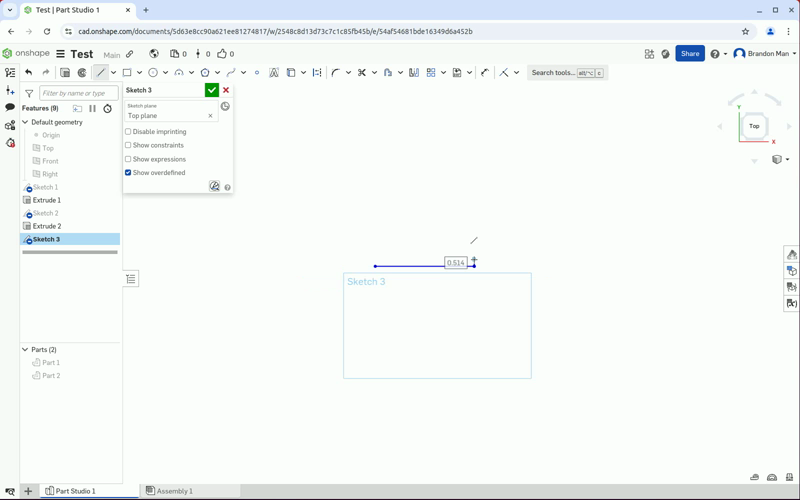
scroll(-6)
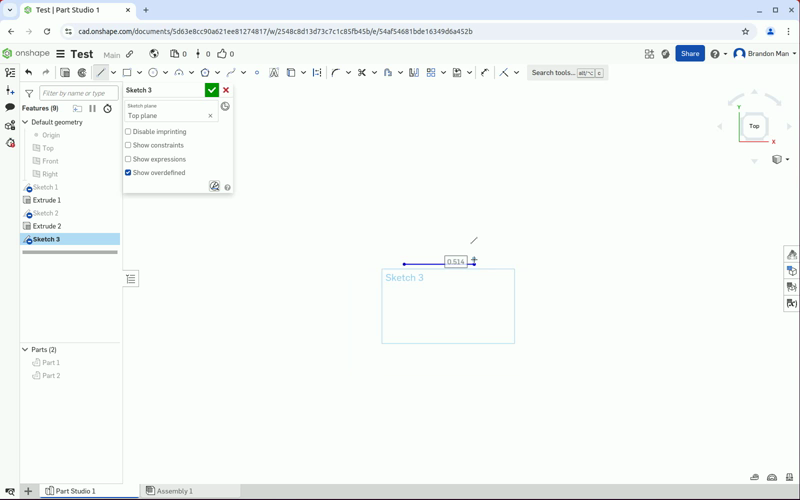
scroll(-6)
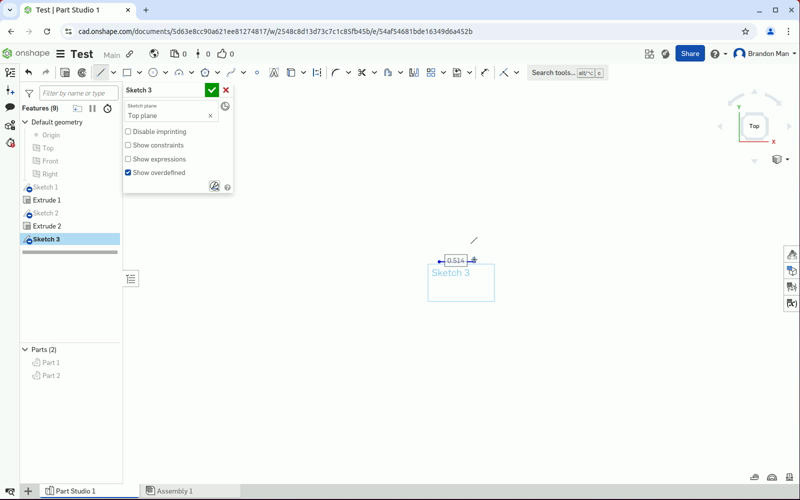
key_up(shift)
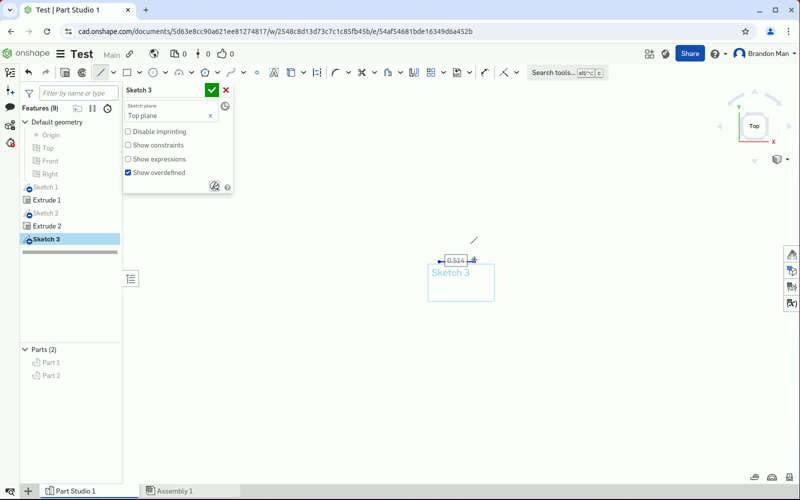
key_down(shift)
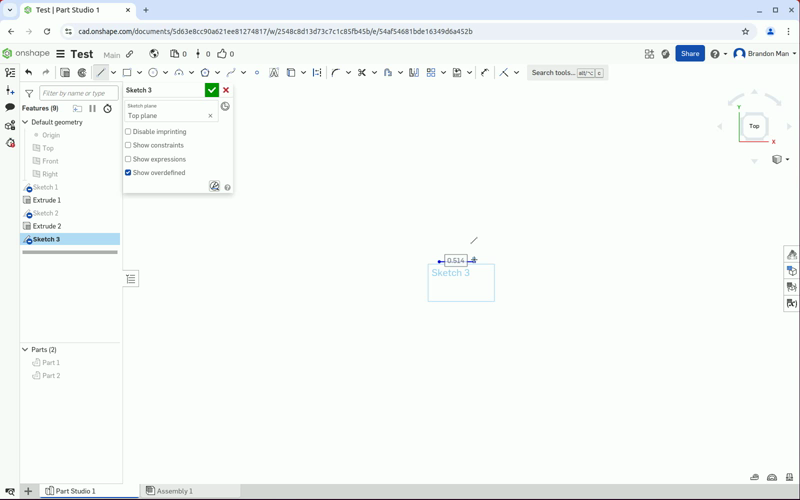
mouse_move(504, 259)
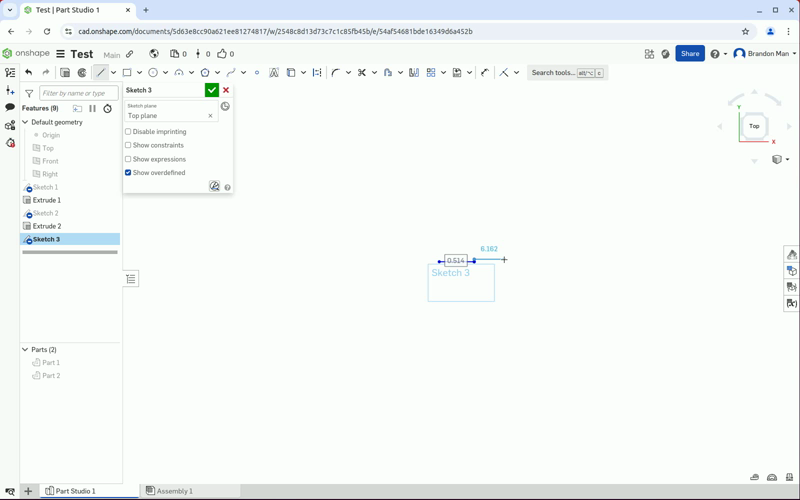
mouse_move(439, 259)
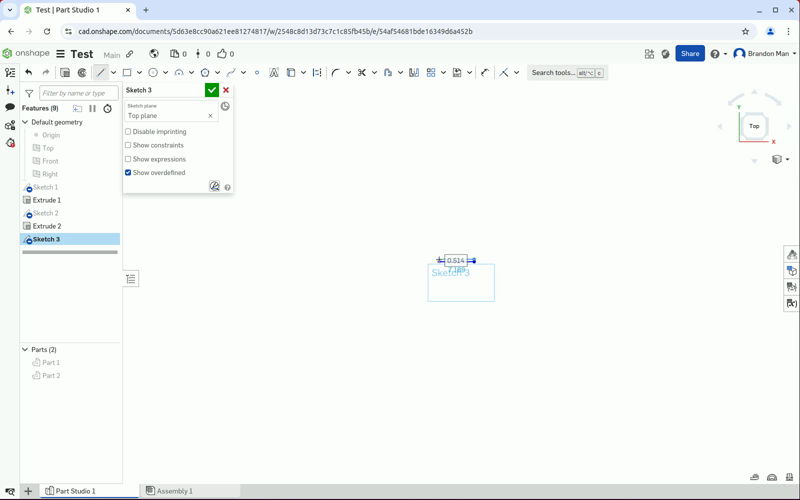
scroll(6)
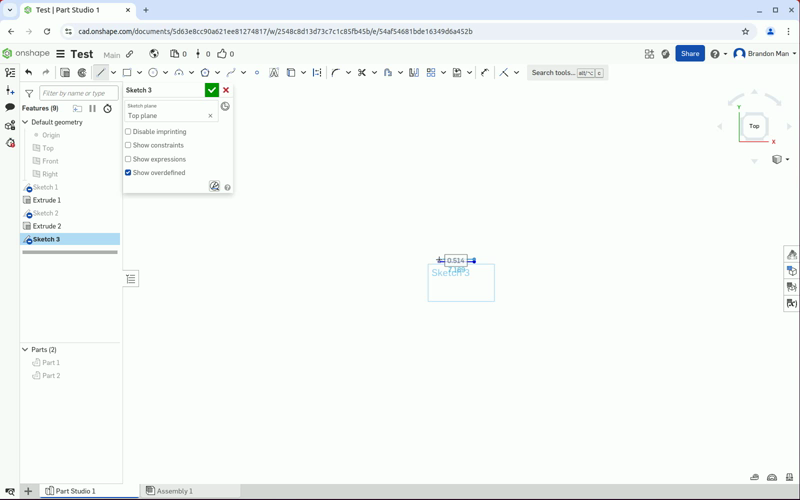
scroll(6)
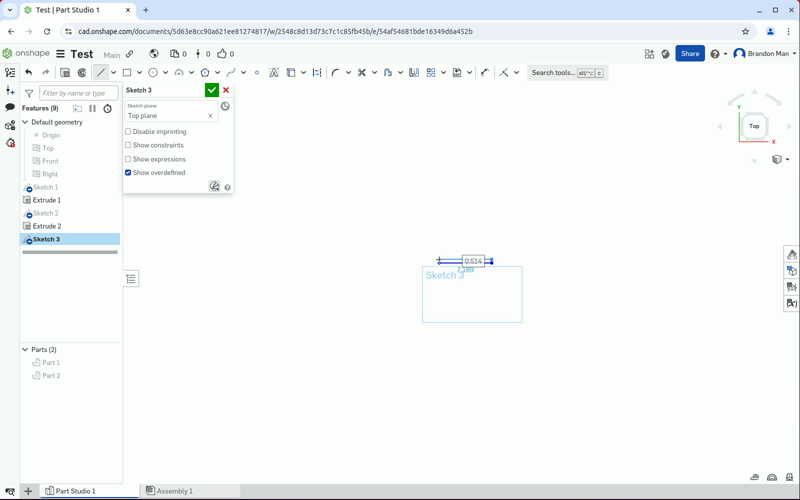
scroll(6)
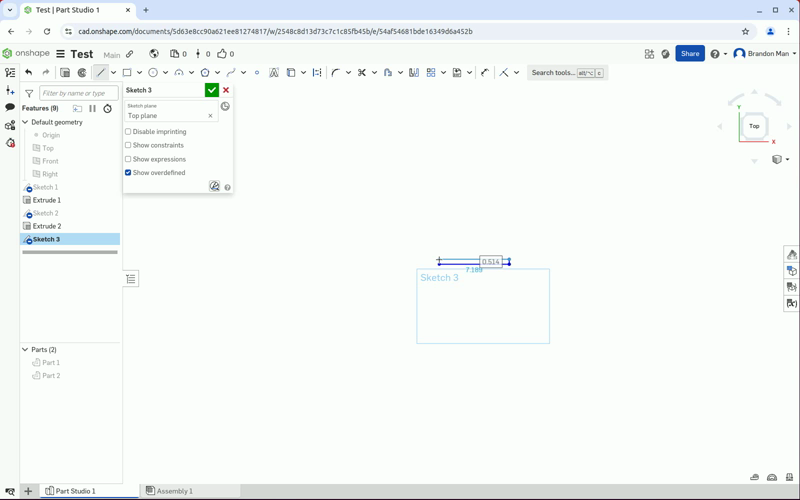
scroll(6)
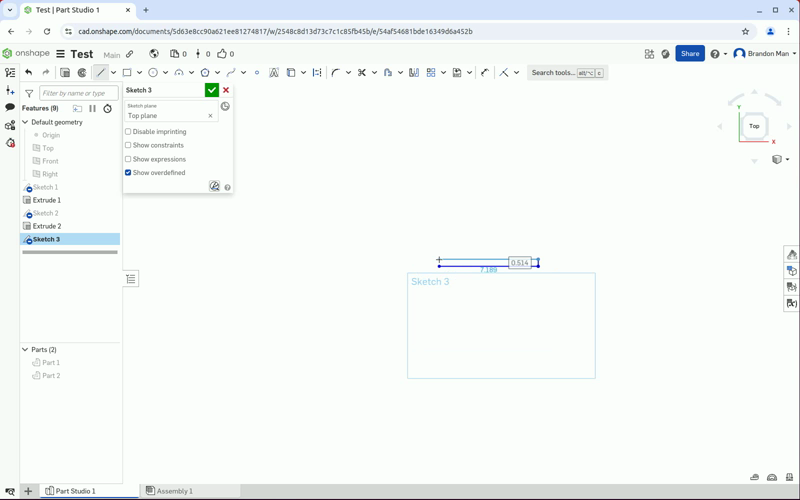
scroll(6)
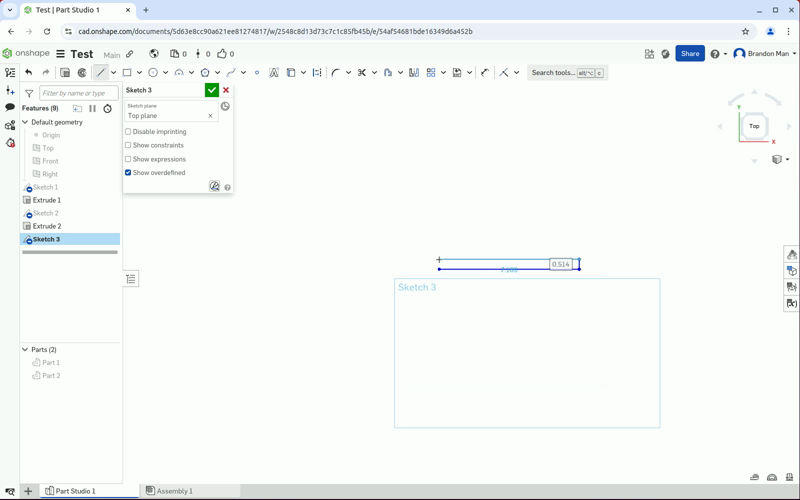
scroll(6)
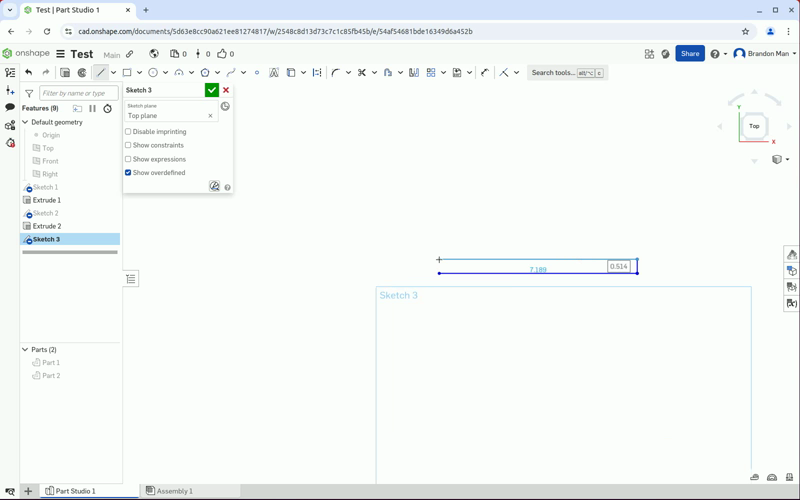
scroll(6)
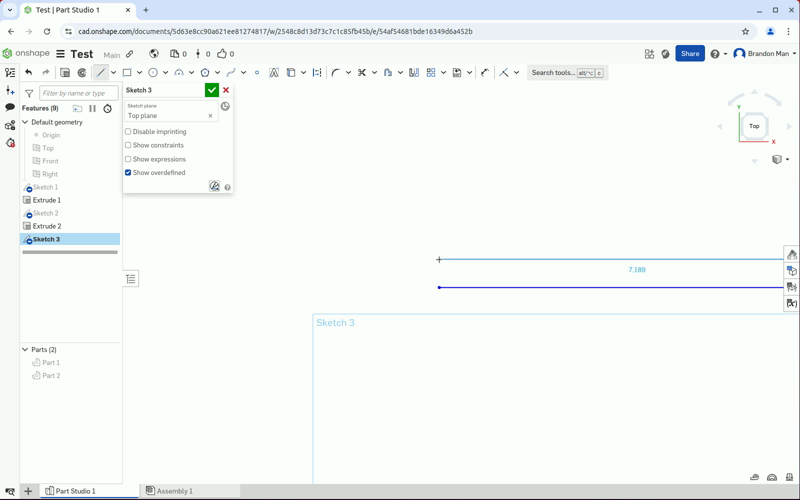
click(439, 259)
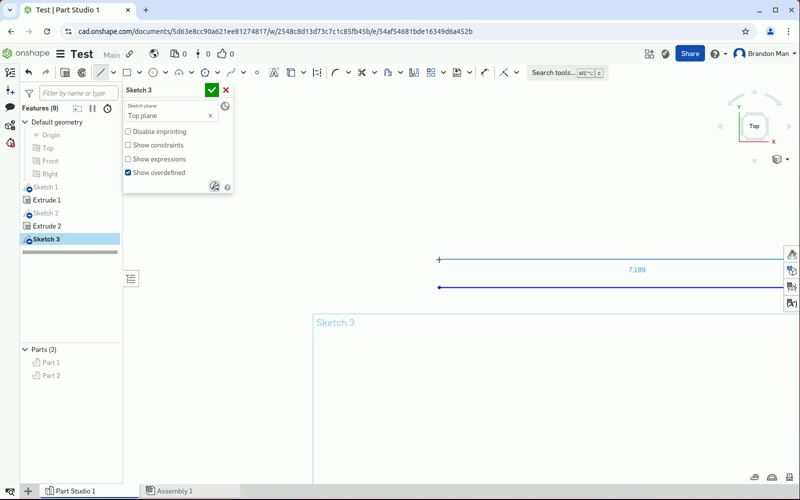
scroll(-6)
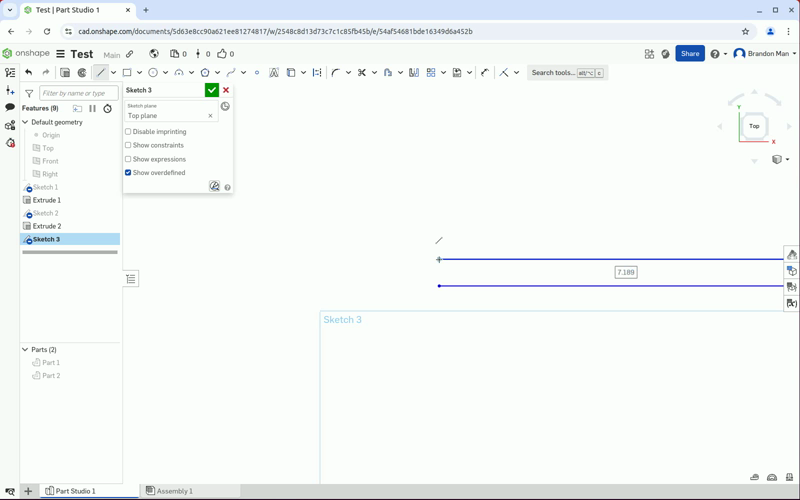
scroll(-6)
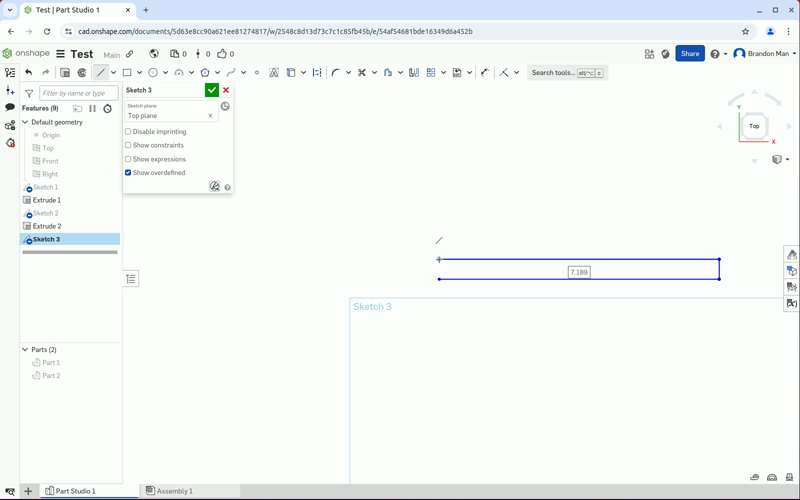
scroll(-6)
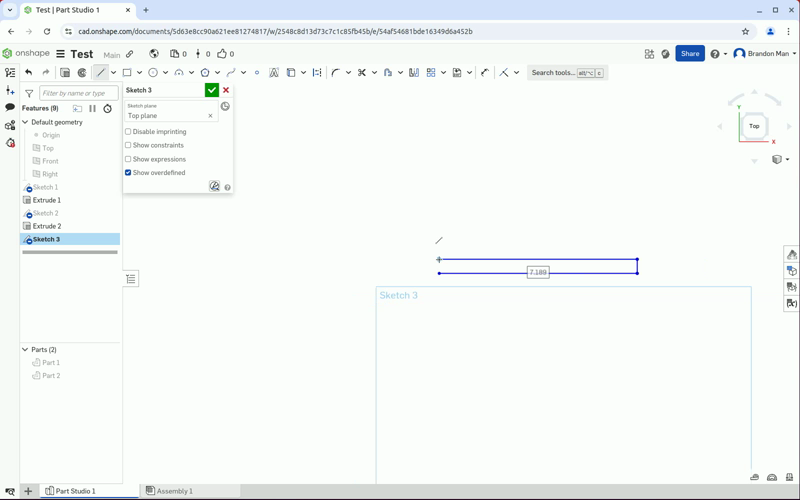
scroll(-6)
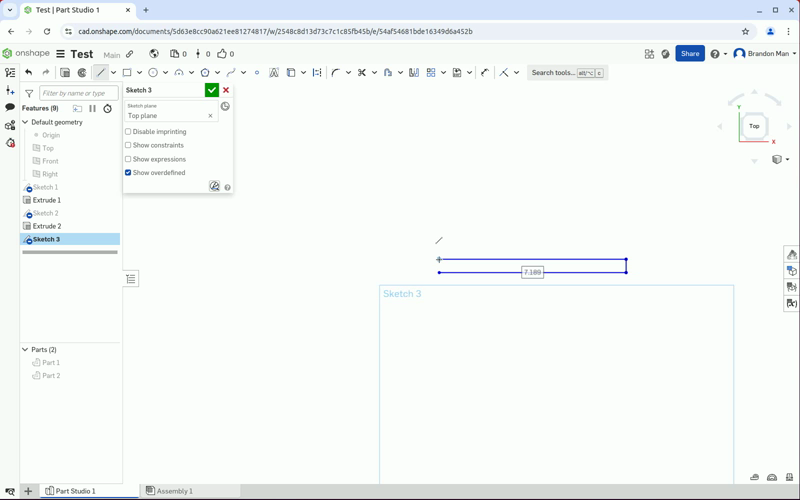
scroll(-6)
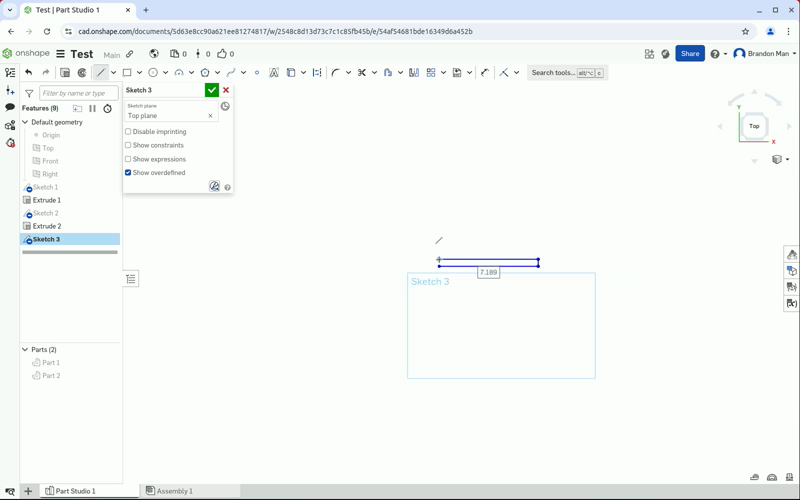
scroll(-6)
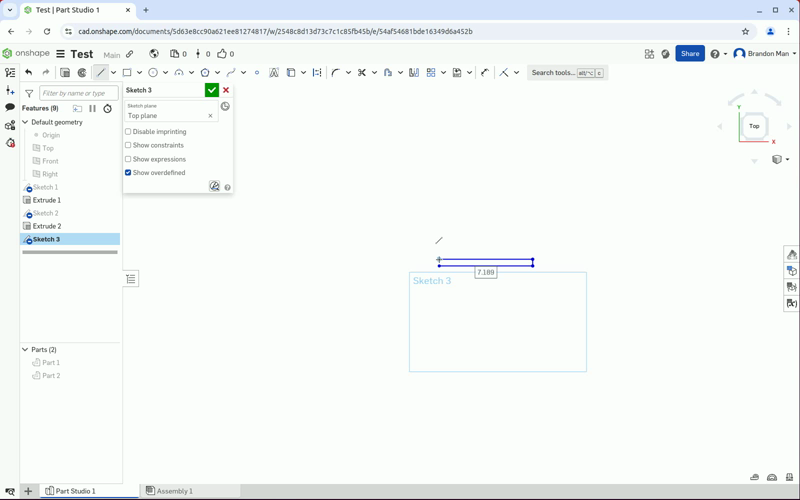
scroll(-6)
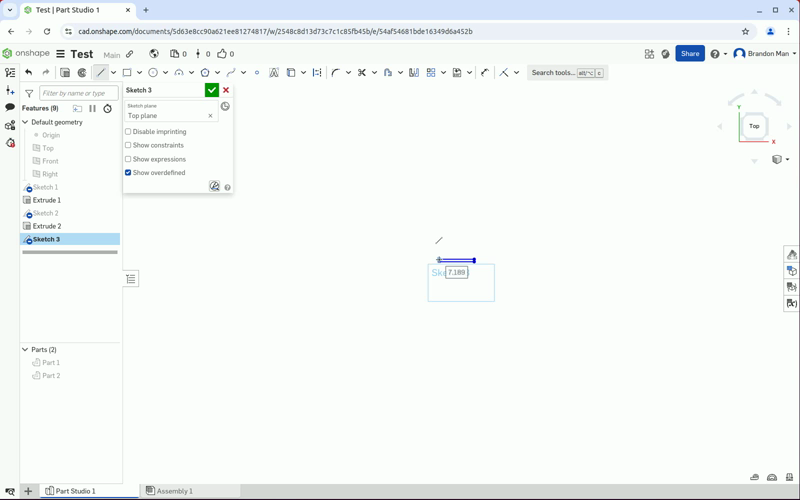
key_up(shift)
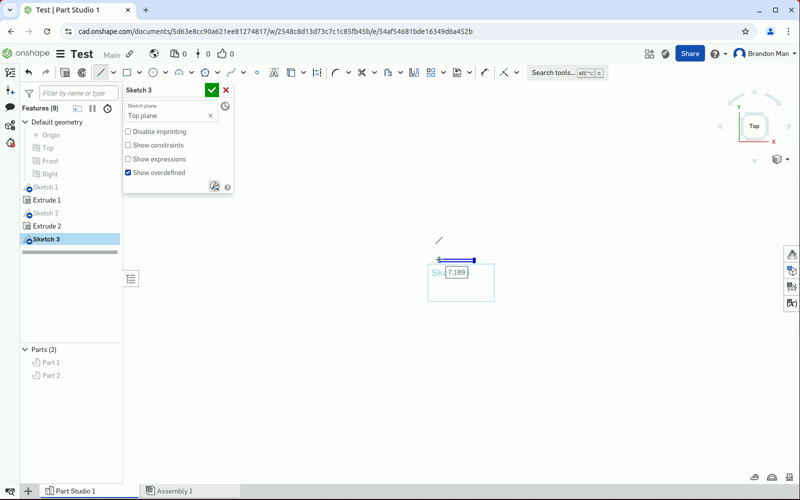
mouse_move(469, 259)
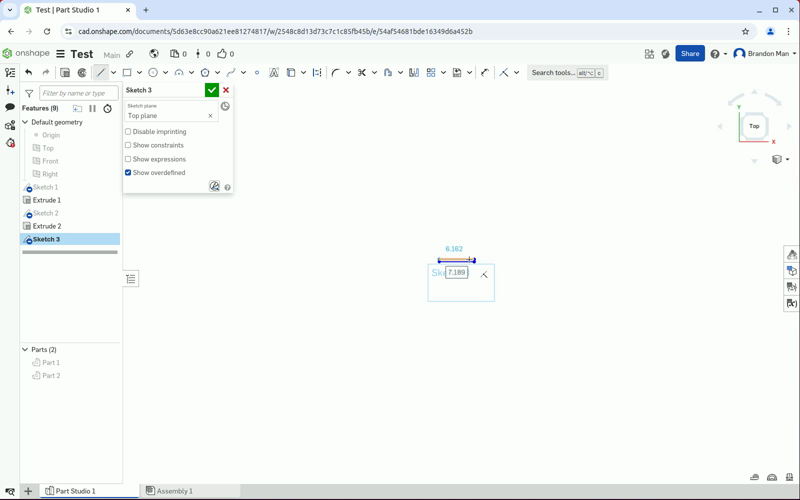
key_down(shift)
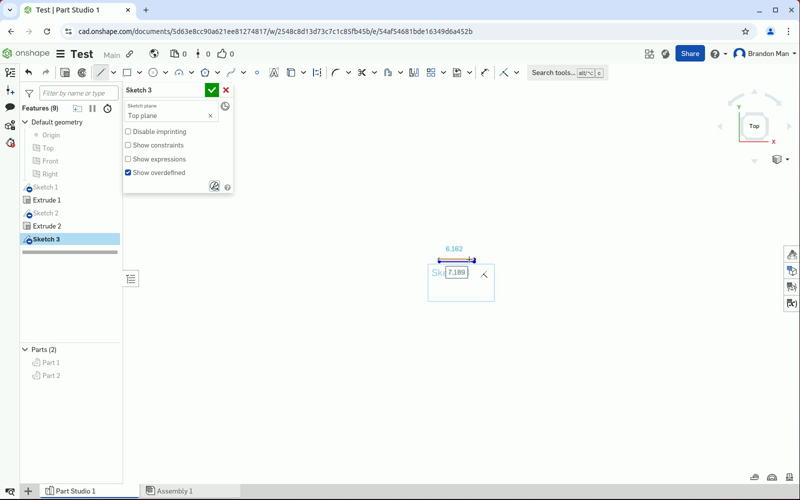
mouse_move(439, 261)
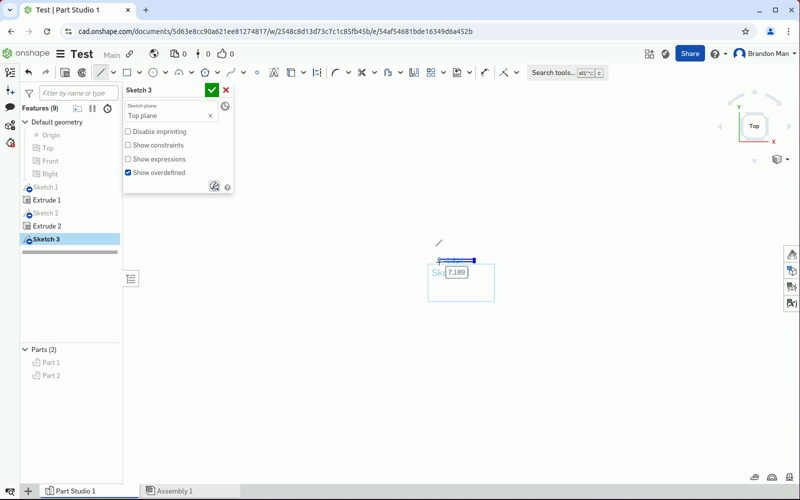
scroll(6)
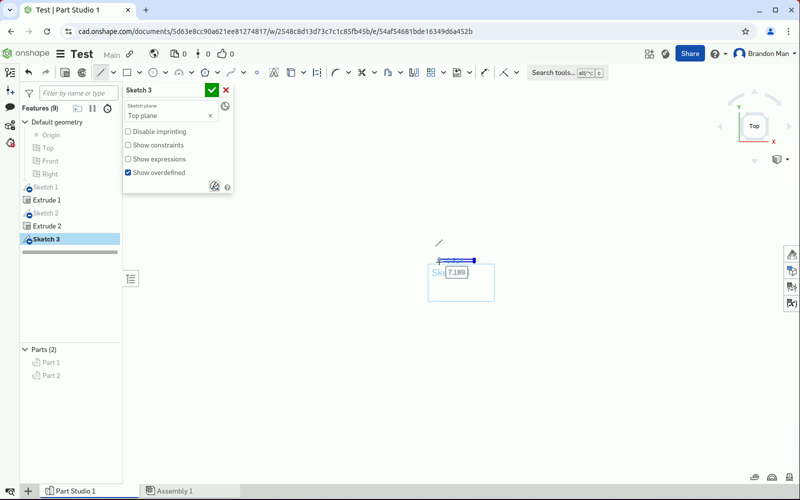
scroll(6)
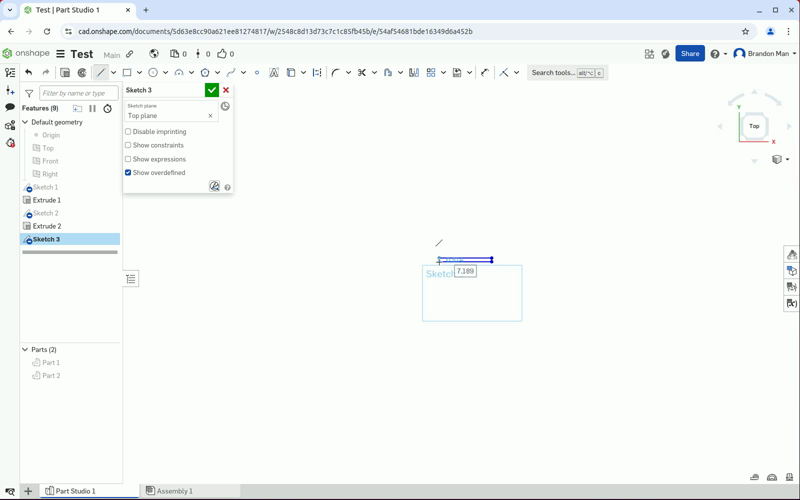
scroll(6)
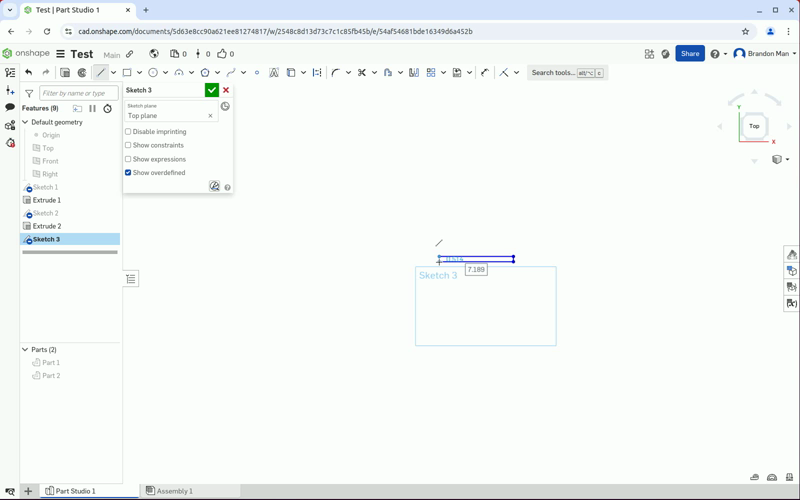
scroll(6)
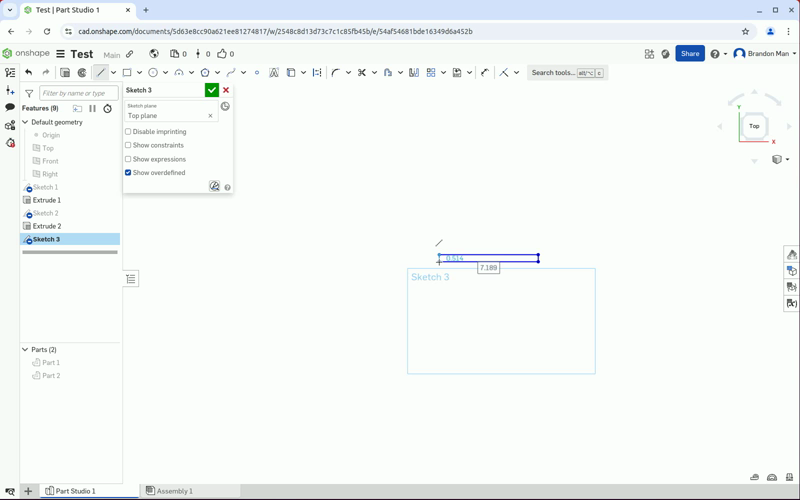
scroll(6)
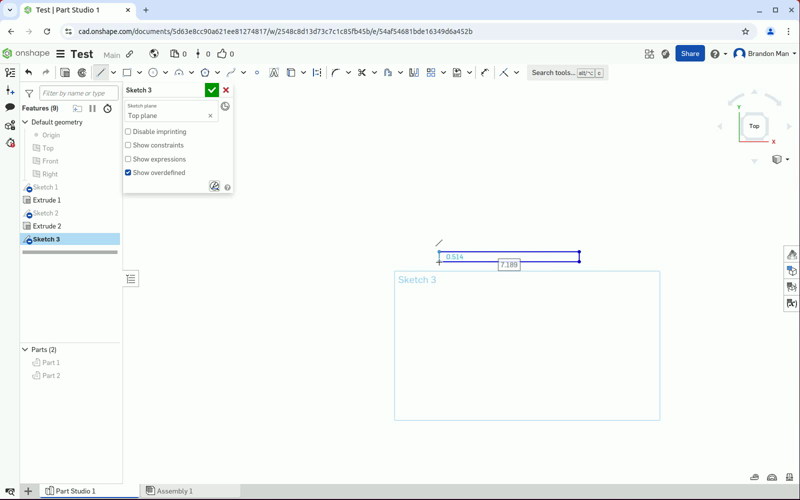
scroll(6)
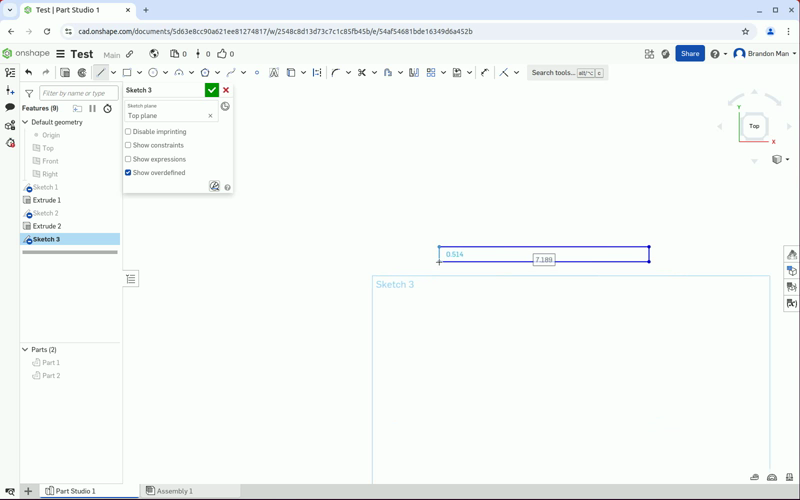
scroll(6)
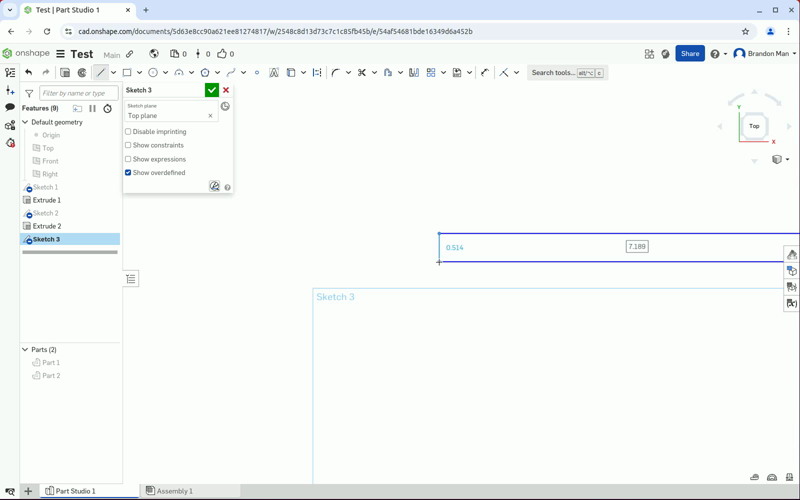
key_up(shift)
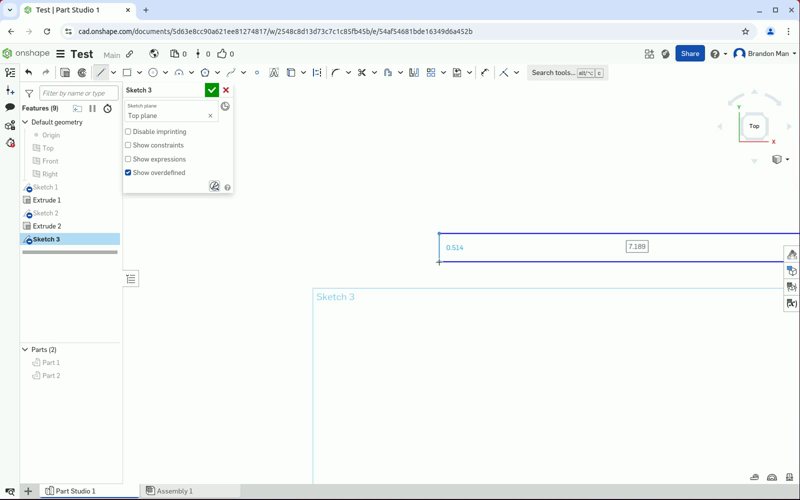
click(439, 261)
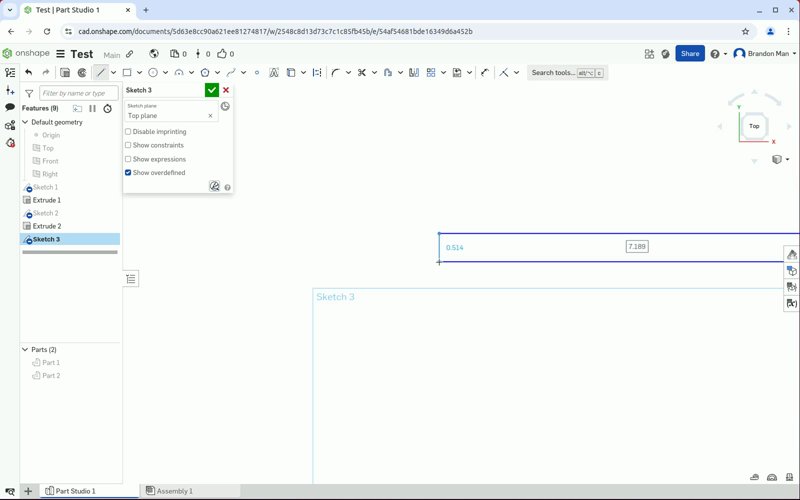
scroll(-6)
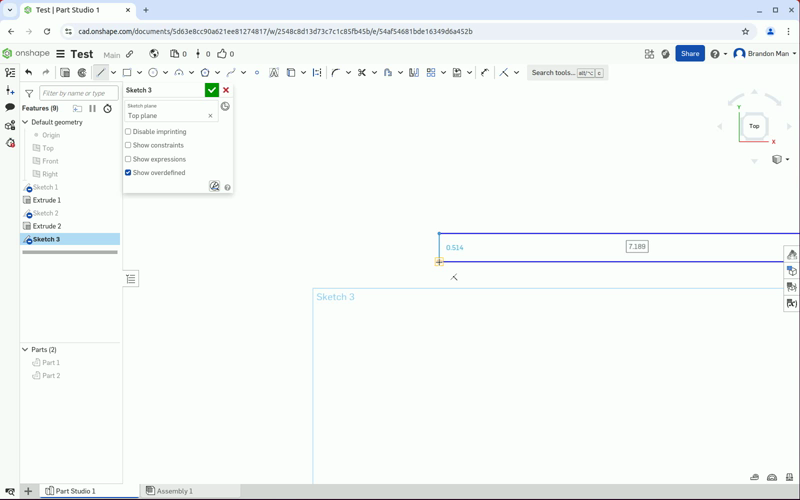
scroll(-6)
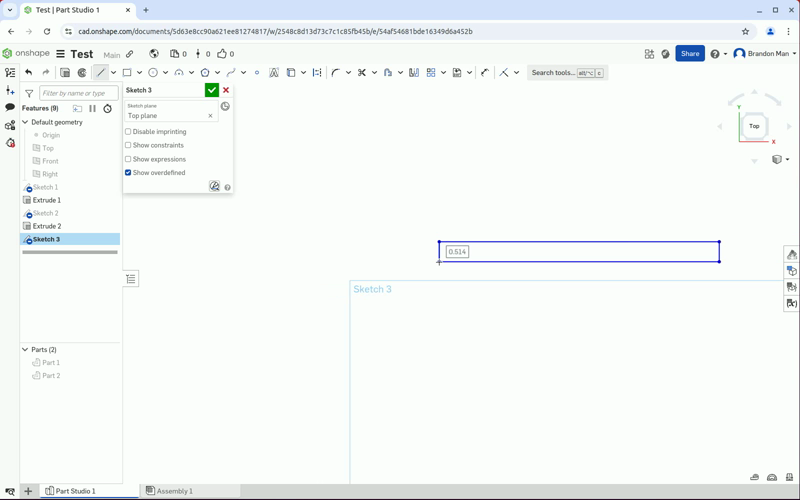
scroll(-6)
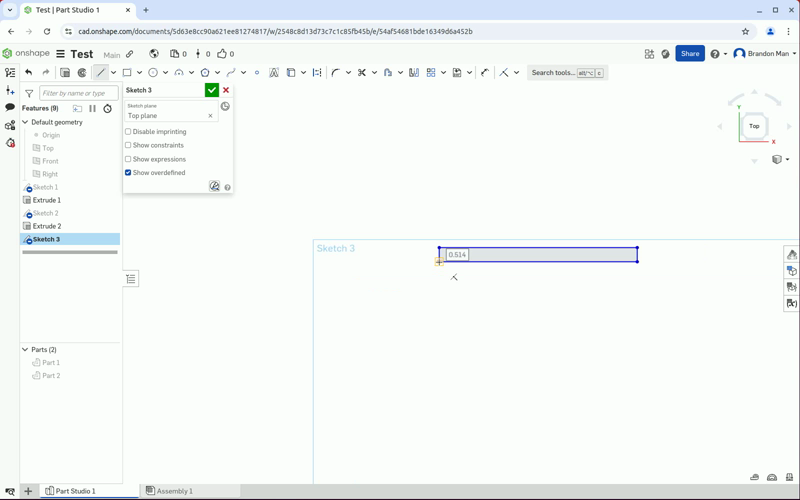
scroll(-6)
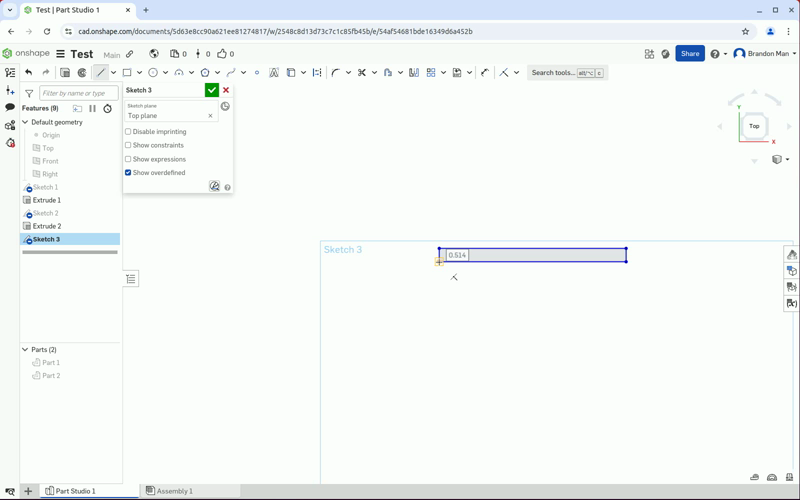
scroll(-6)
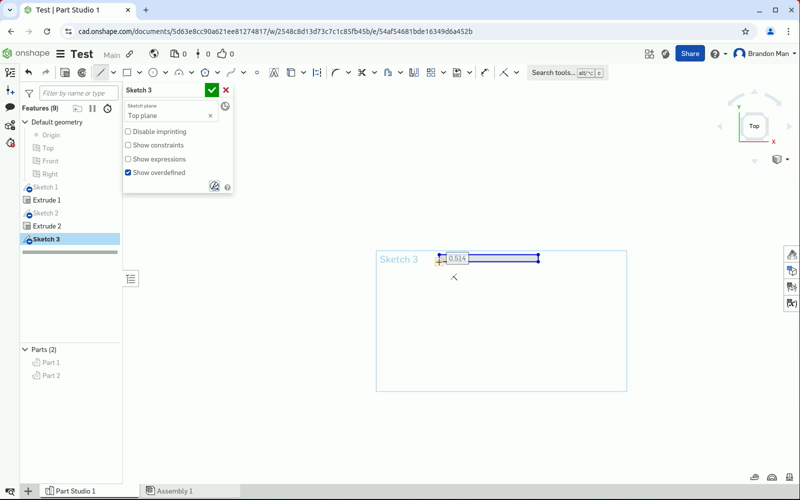
scroll(-6)
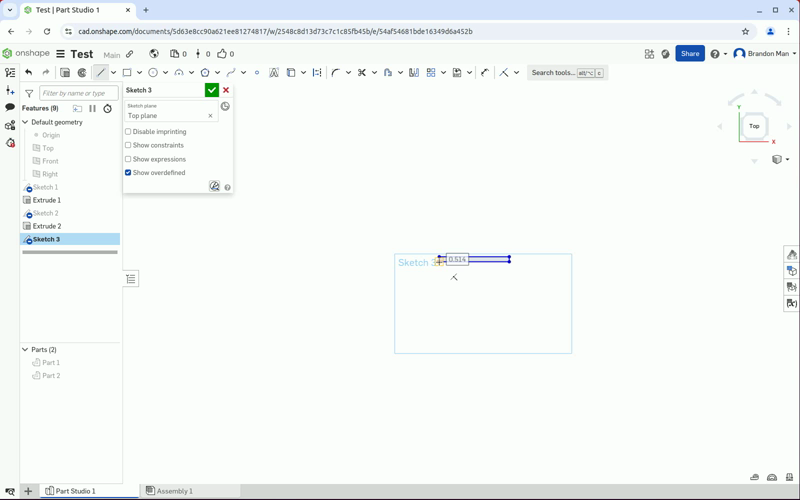
scroll(-6)
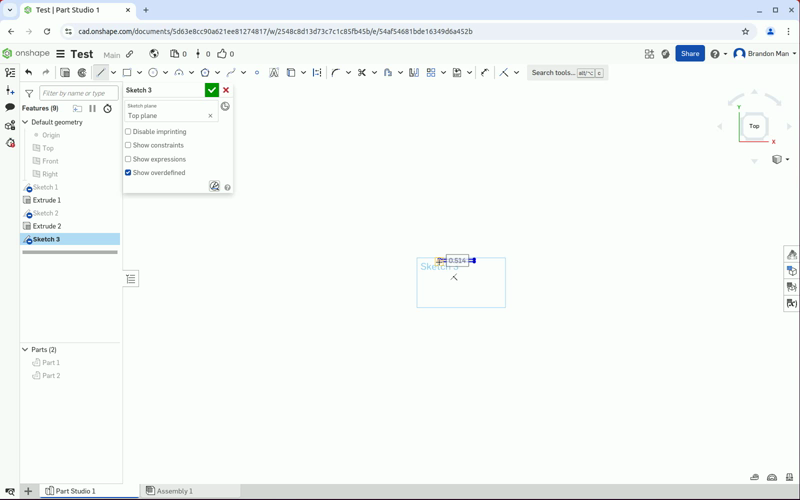
key(esc)
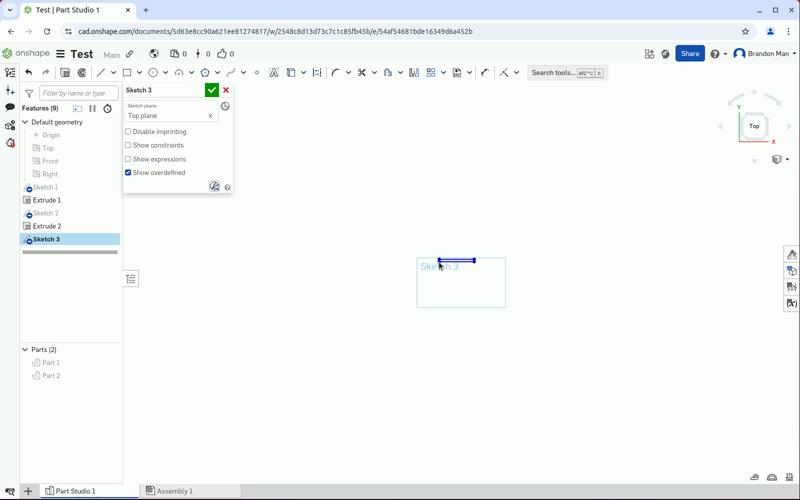
mouse_move(463, 260)
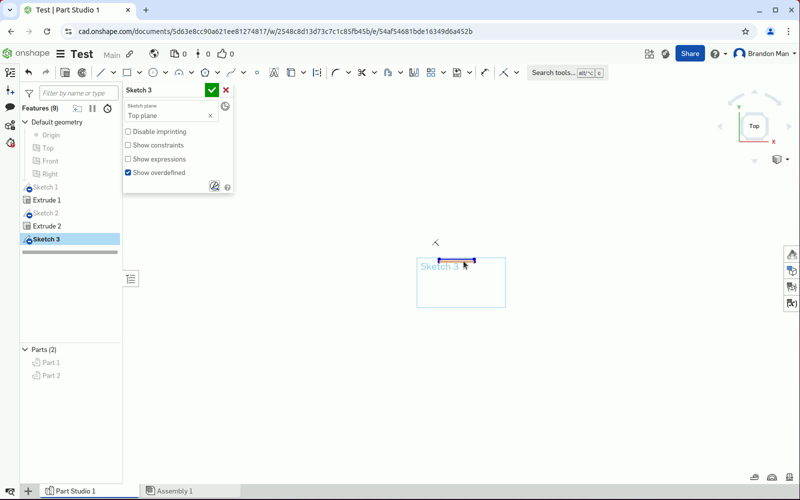
scroll(6)
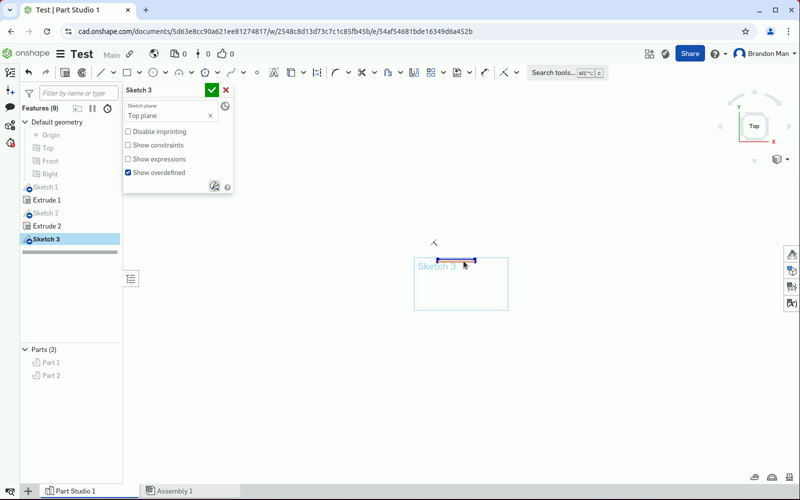
scroll(6)
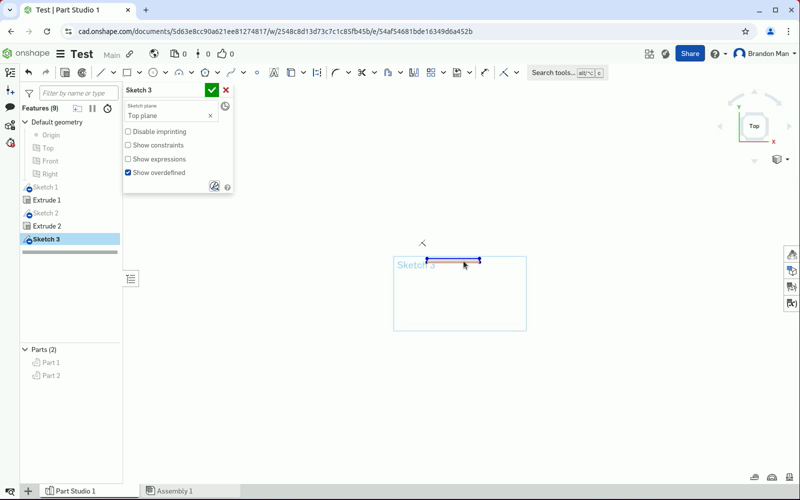
scroll(6)
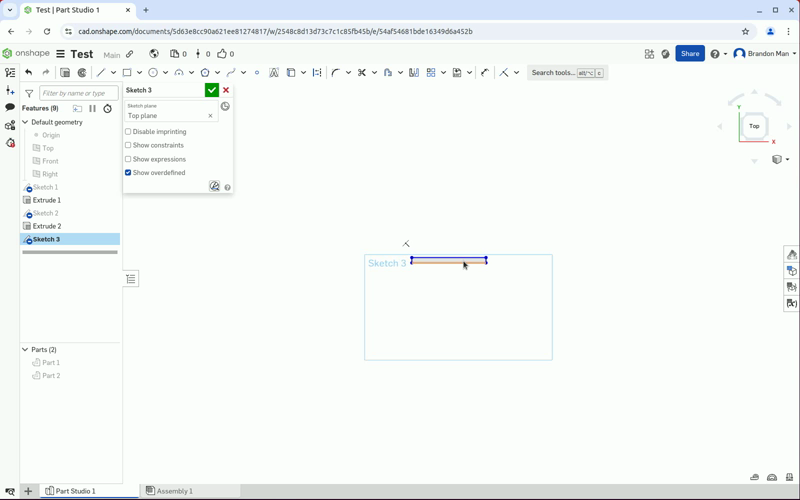
scroll(6)
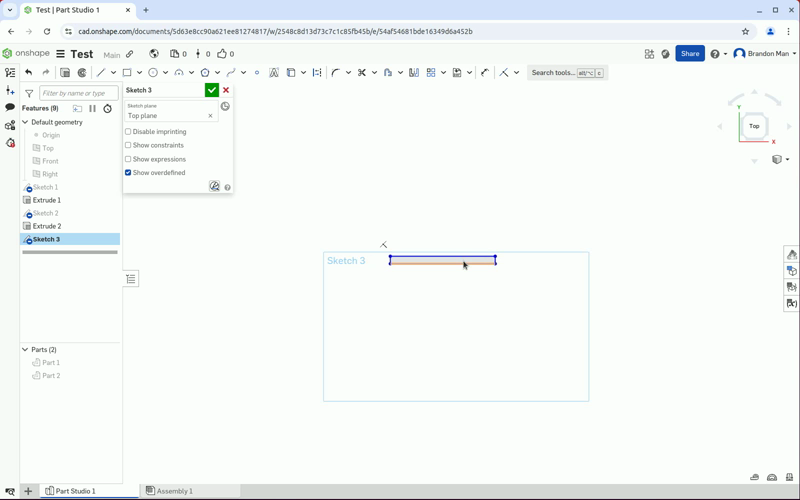
scroll(6)
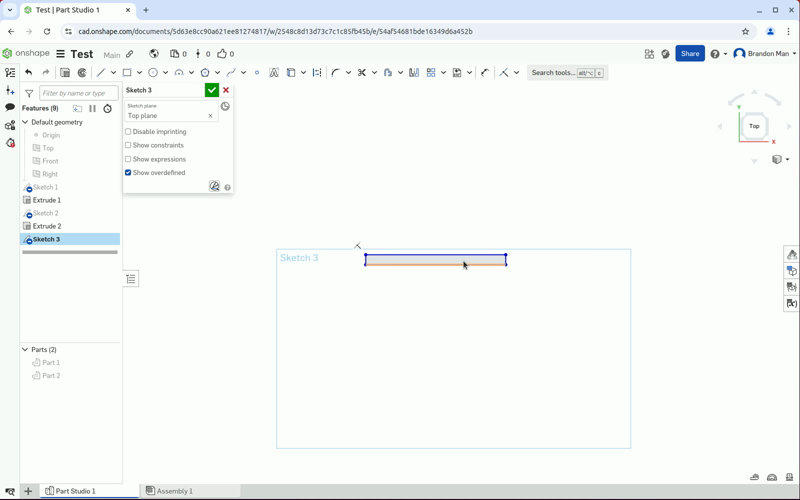
scroll(6)
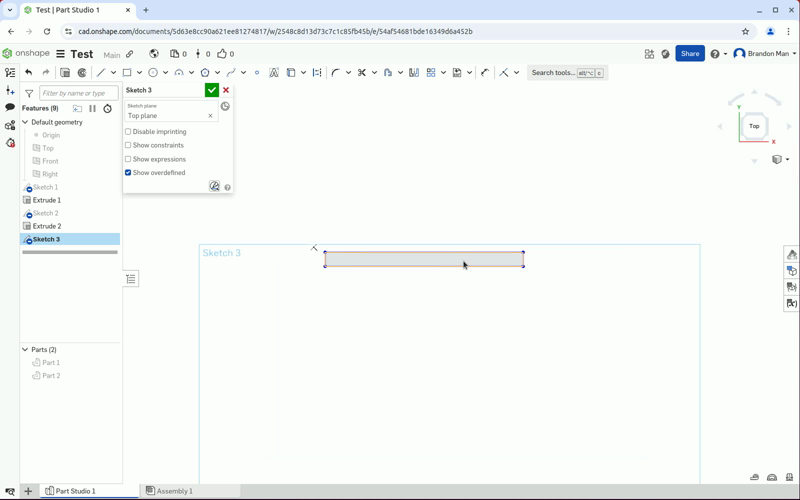
scroll(6)
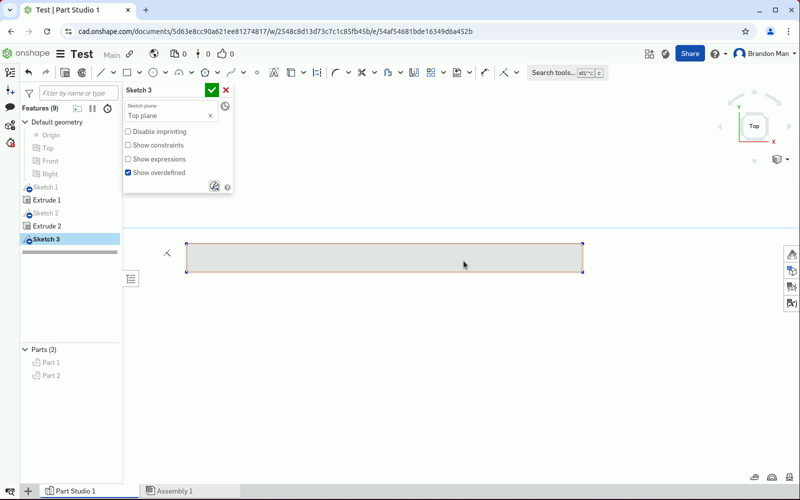
click(463, 260)
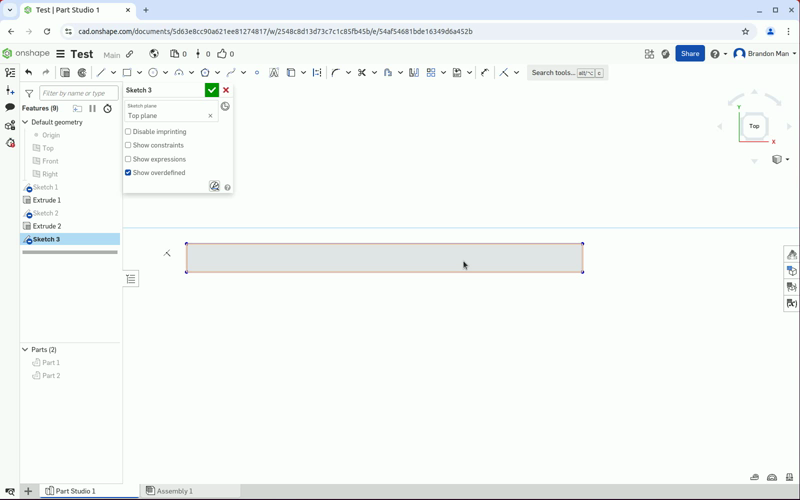
scroll(-6)
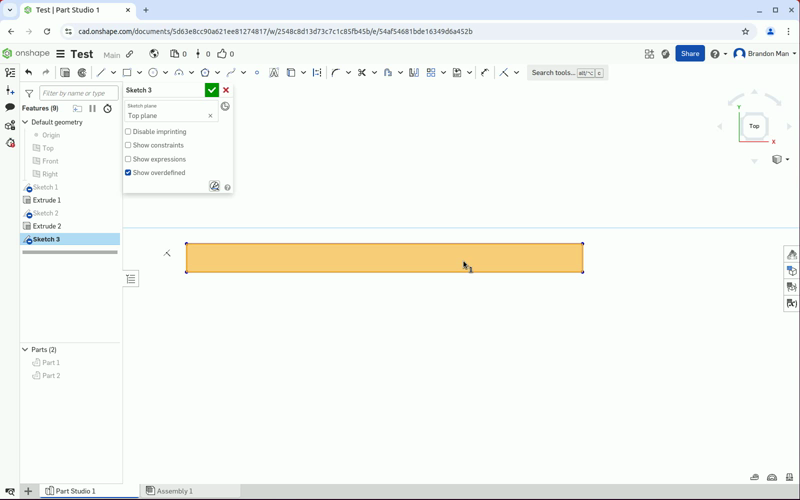
scroll(-6)
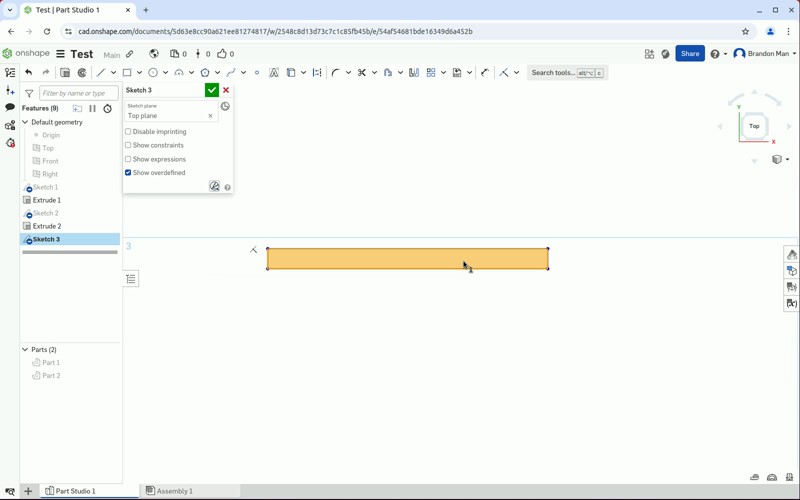
scroll(-6)
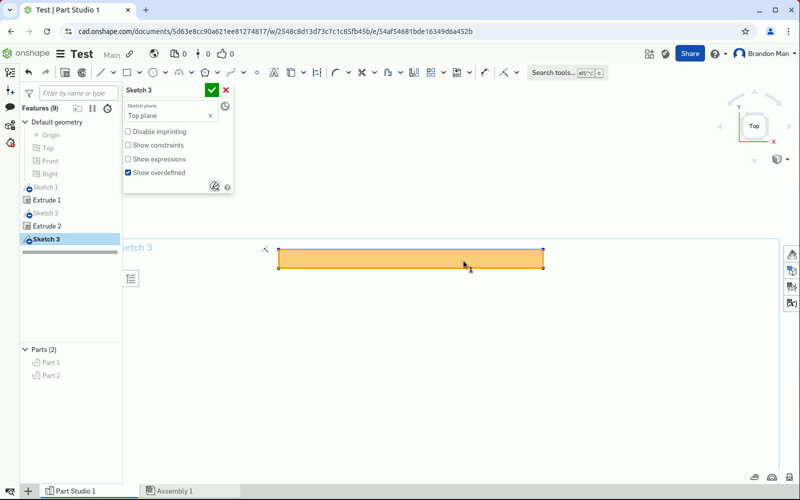
scroll(-6)
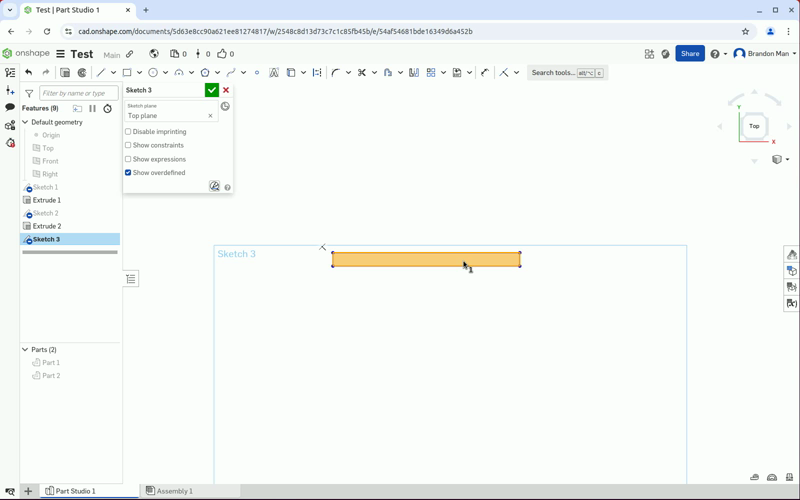
scroll(-6)
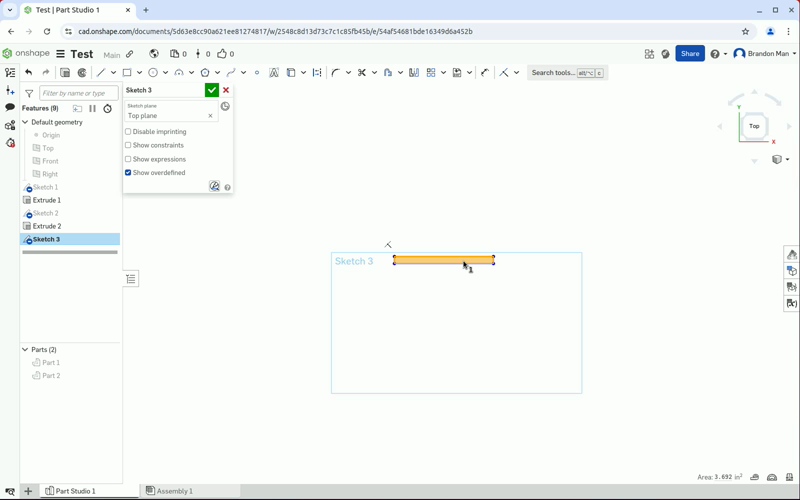
scroll(-6)
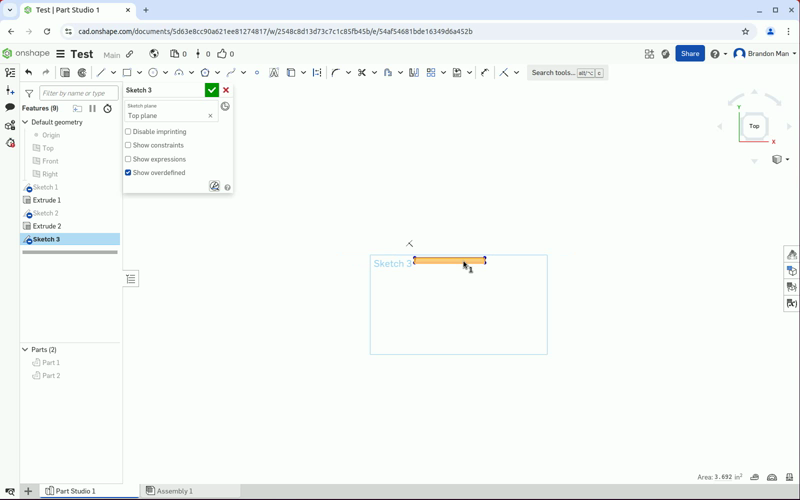
scroll(-6)
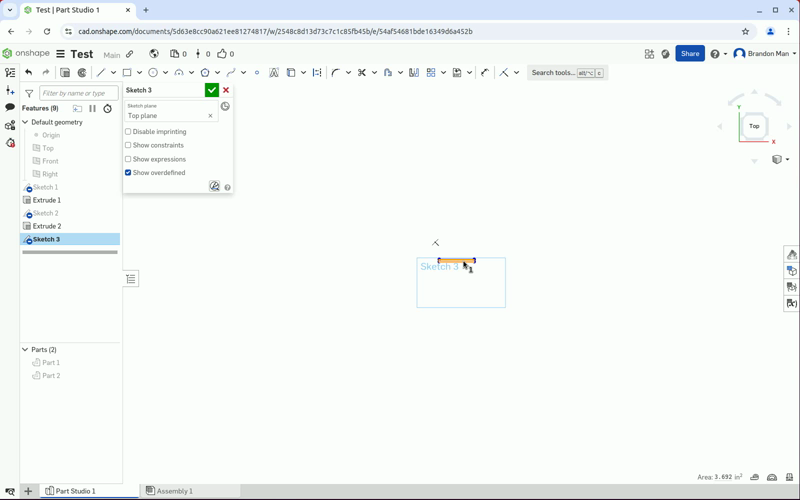
mouse_move(73, 352)
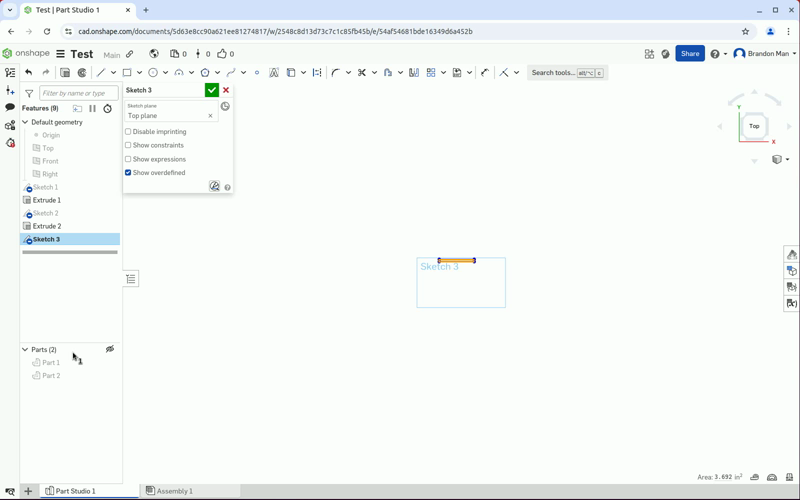
key(shift+y)
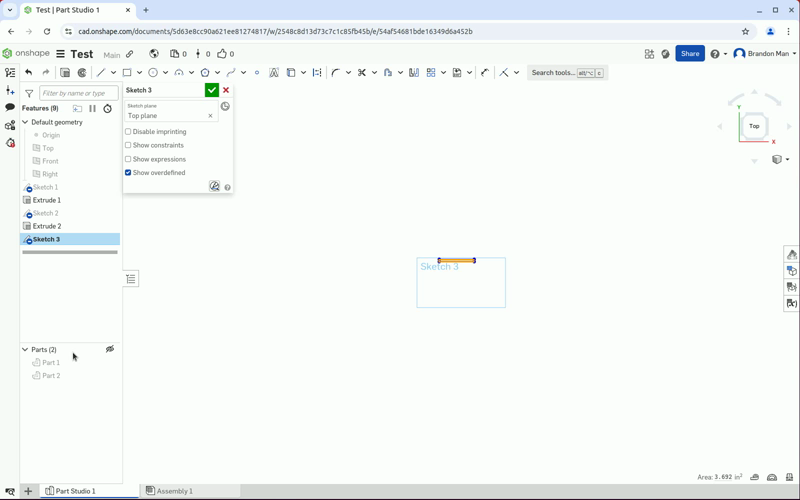
key(shift+e)
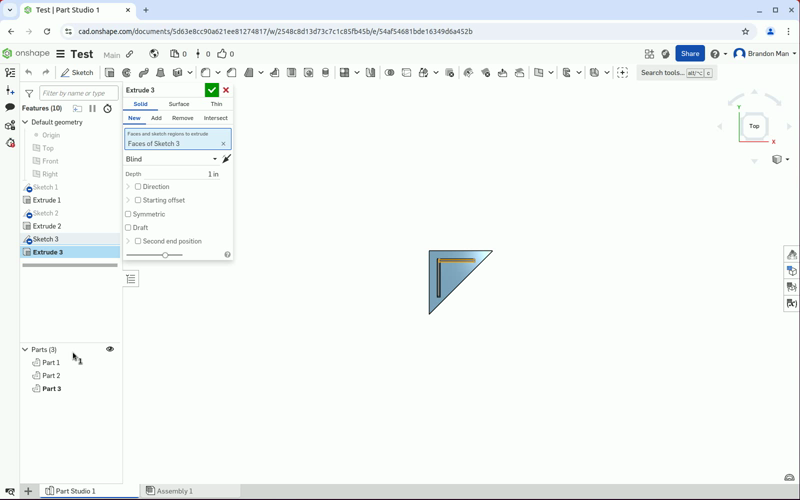
mouse_move(143, 106)
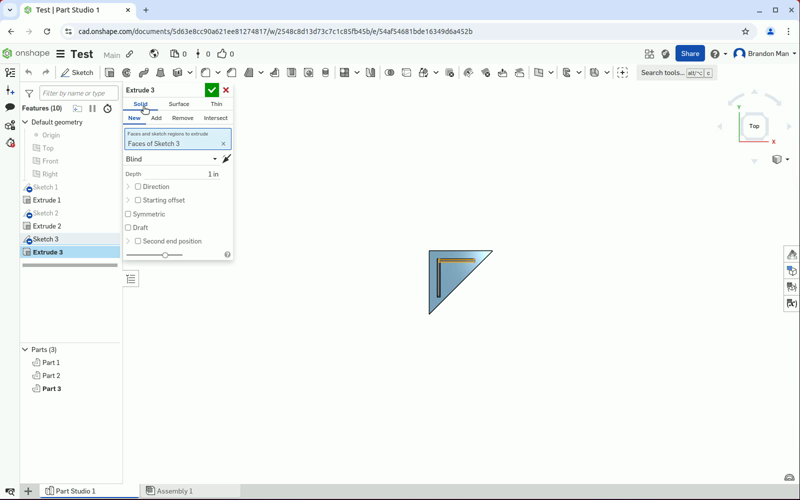
click(143, 106)
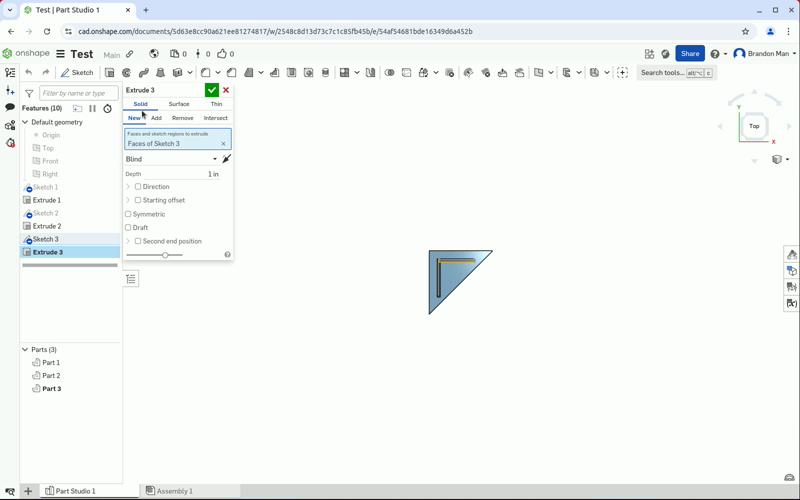
mouse_move(137, 120)
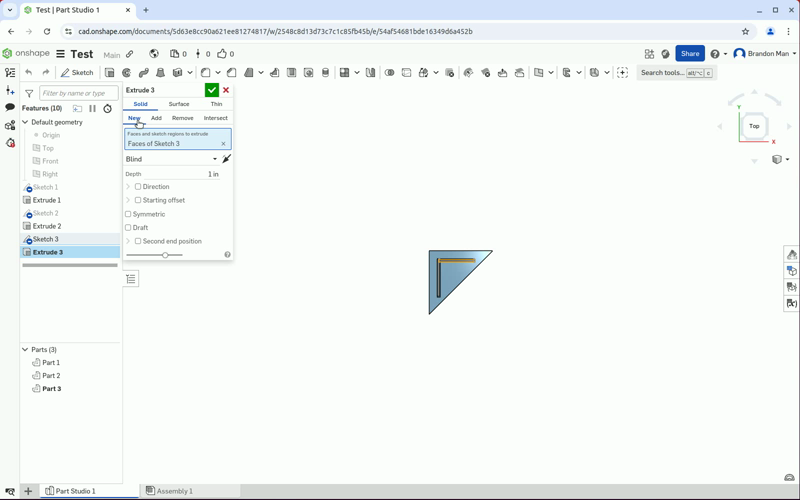
click(137, 120)
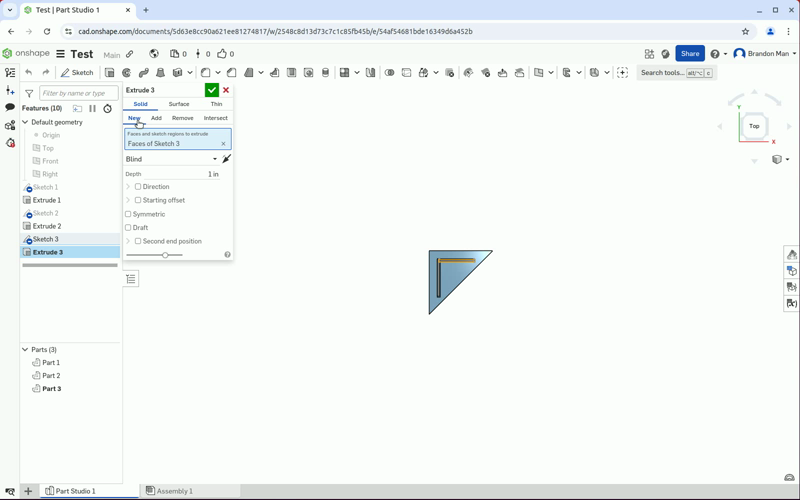
key(tab, 4)
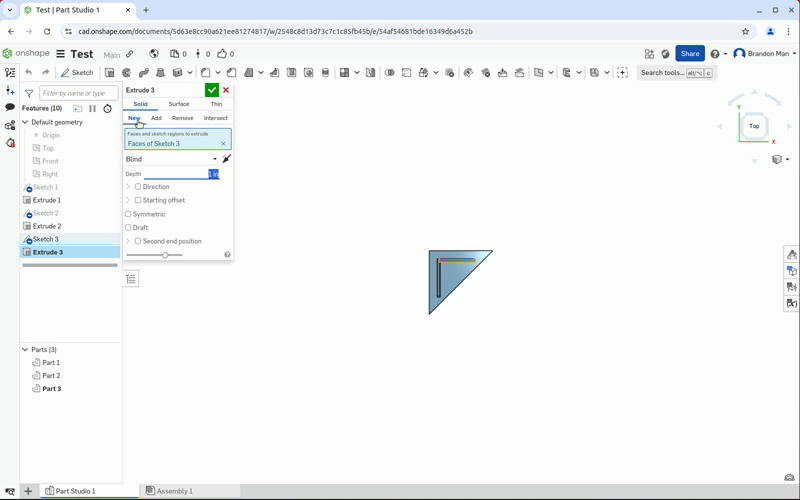
text(0.481)
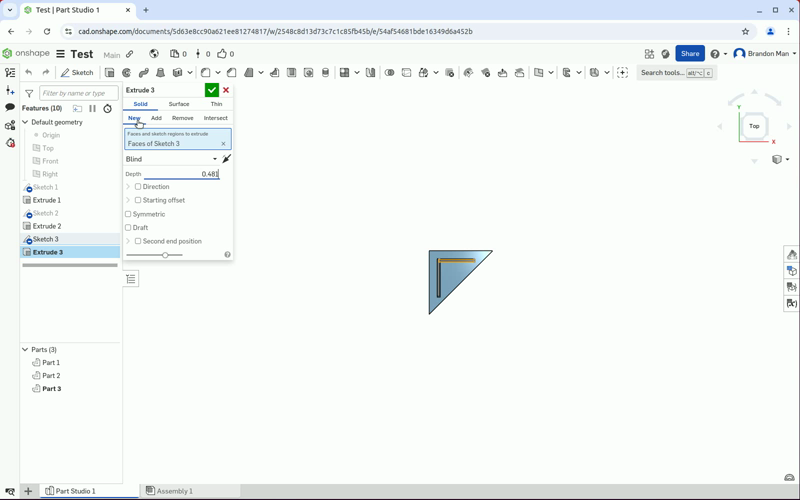
key(enter)
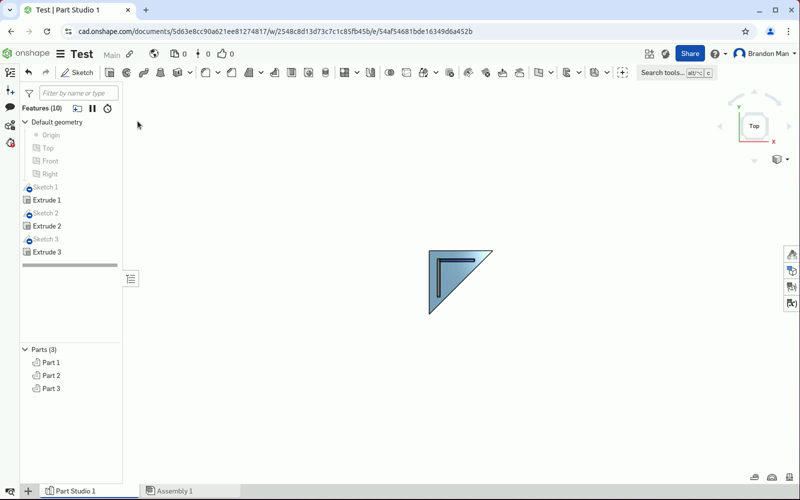
key(shift+h)
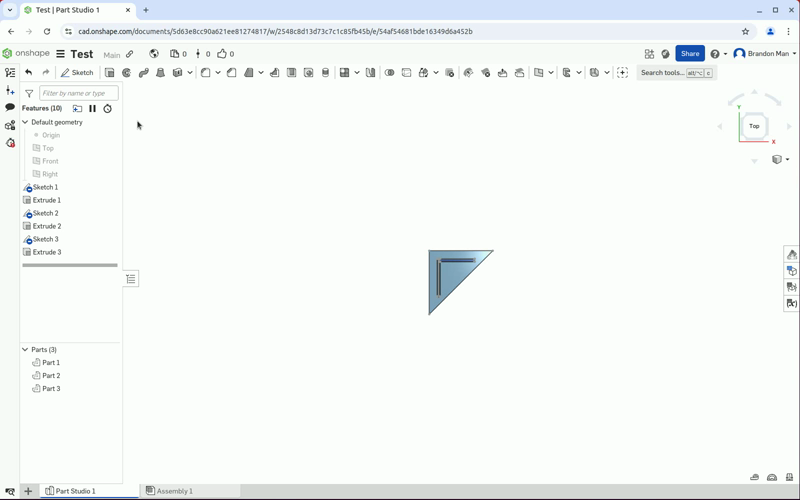
key(shift+h)
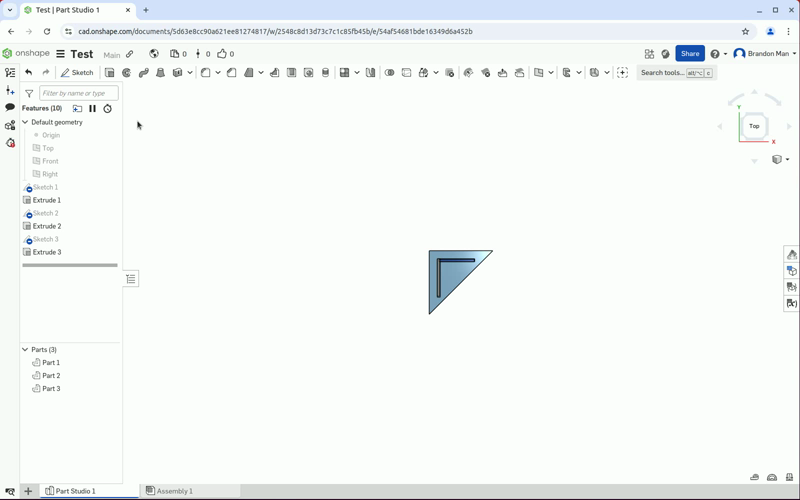
mouse_move(73, 189)
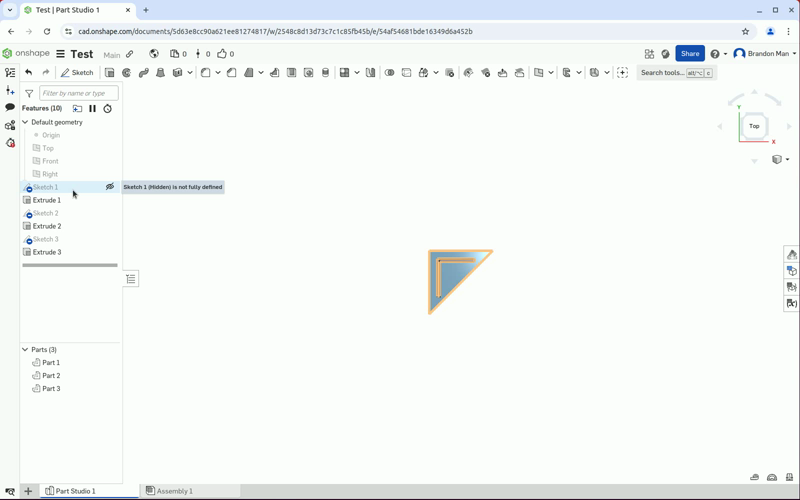
click(73, 189)
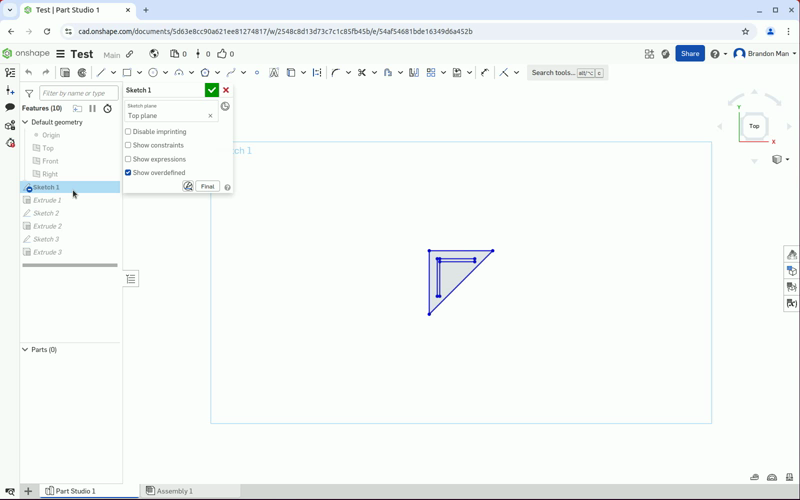
mouse_move(229, 92)
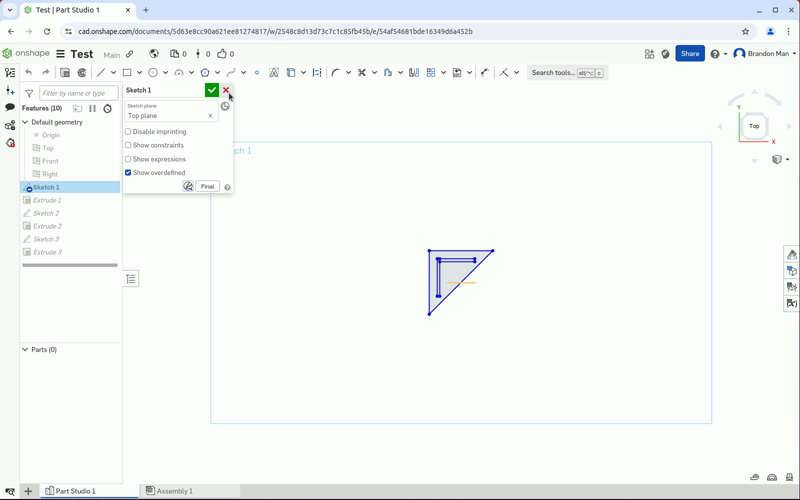
click(229, 92)
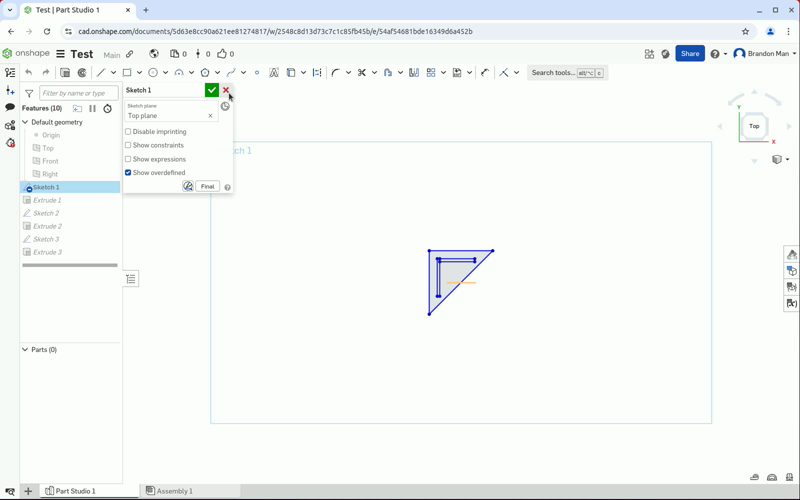
key(shift+s)
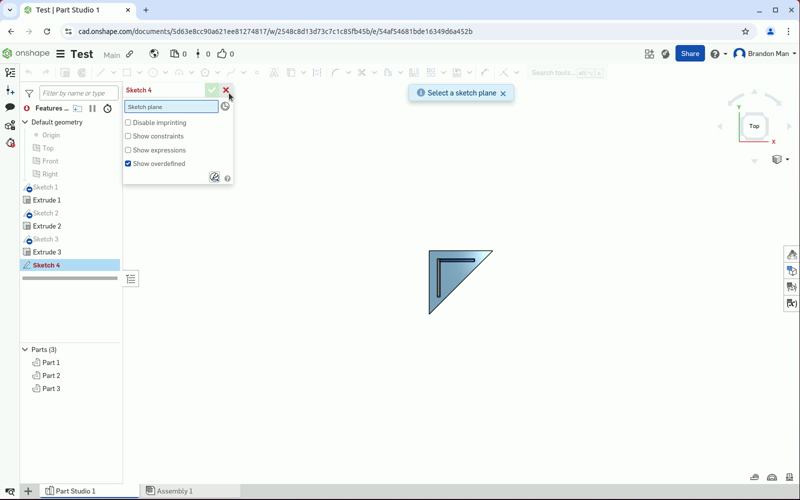
mouse_move(73, 150)
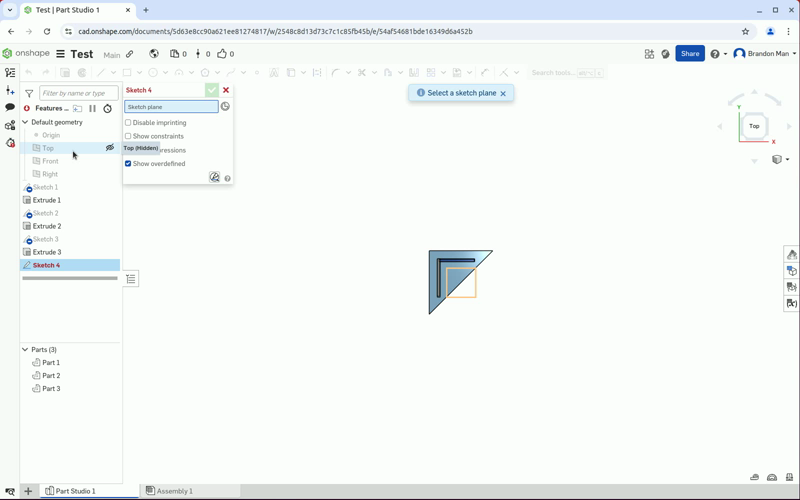
click(73, 150)
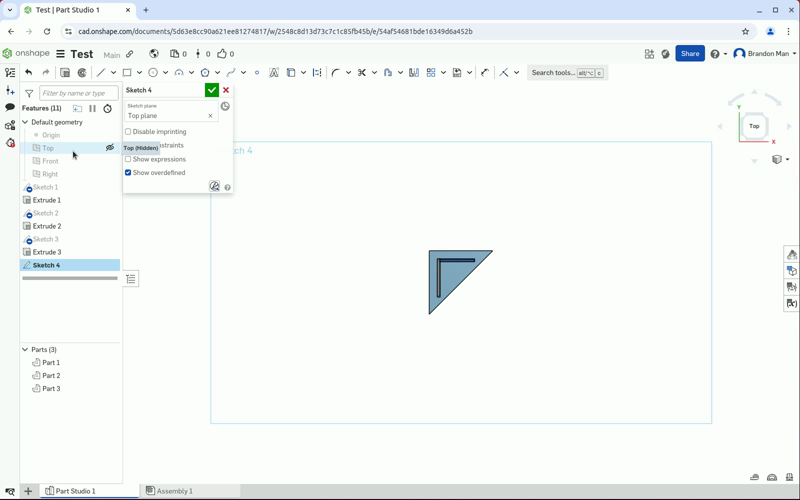
mouse_move(73, 352)
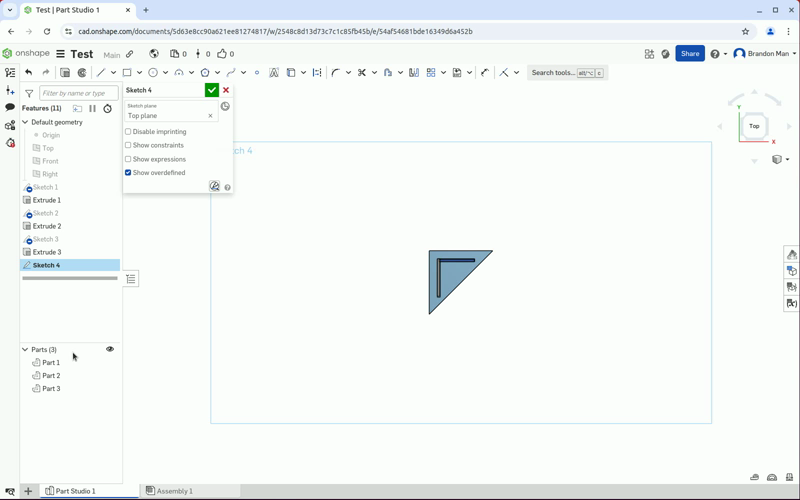
key(y)
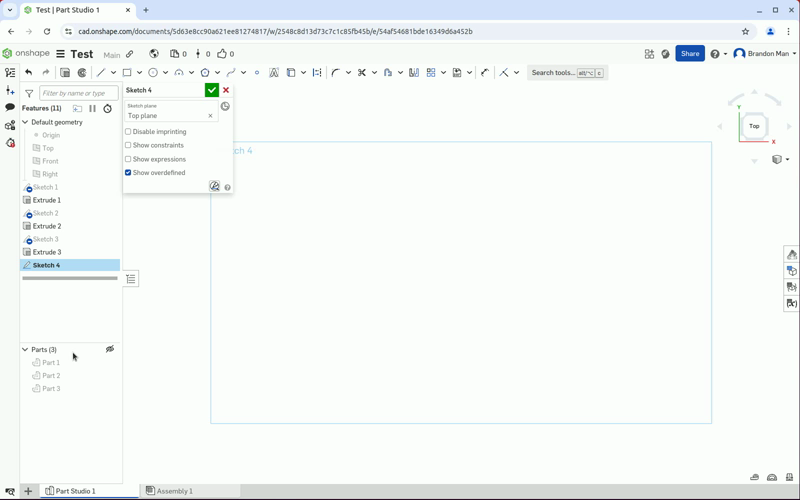
key(l)
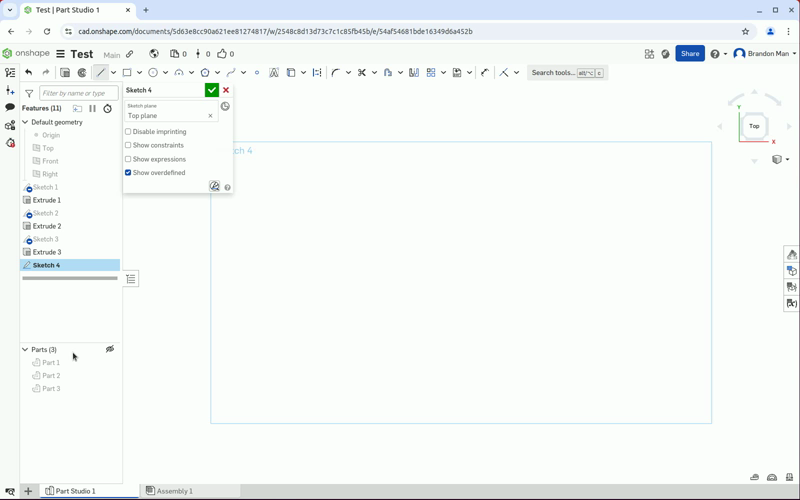
key_down(shift)
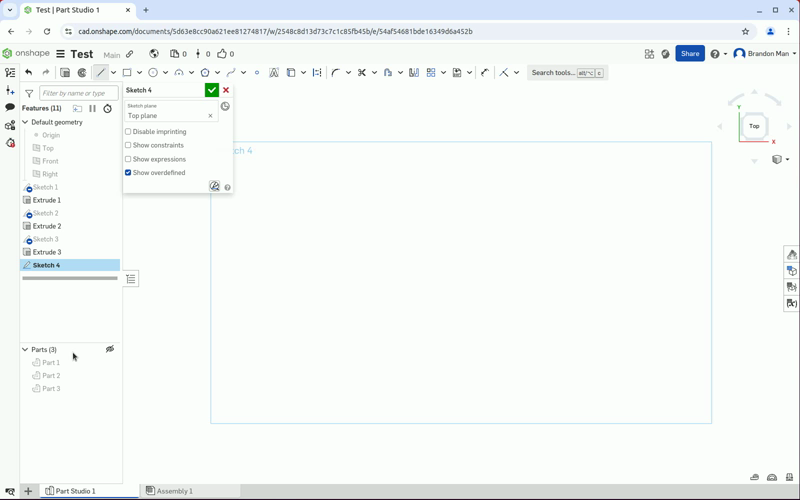
mouse_move(437, 297)
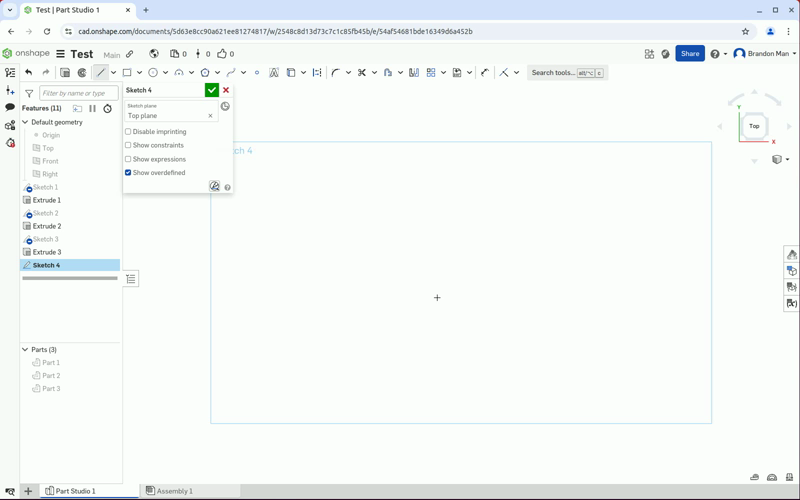
click(437, 297)
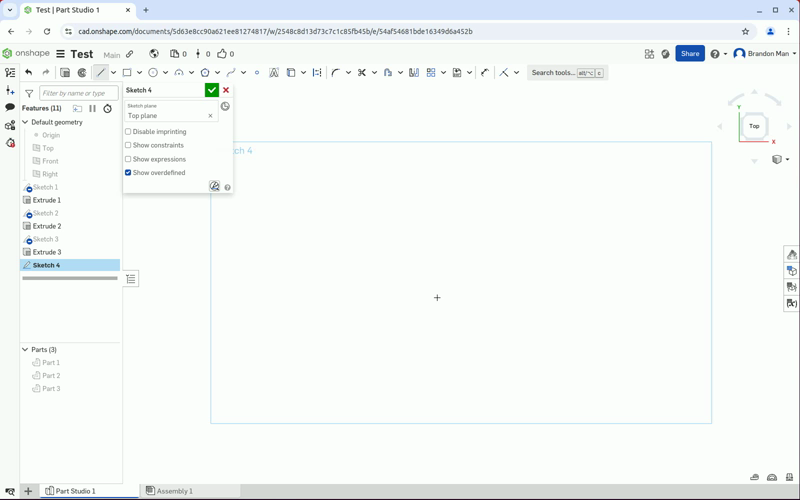
key_up(shift)
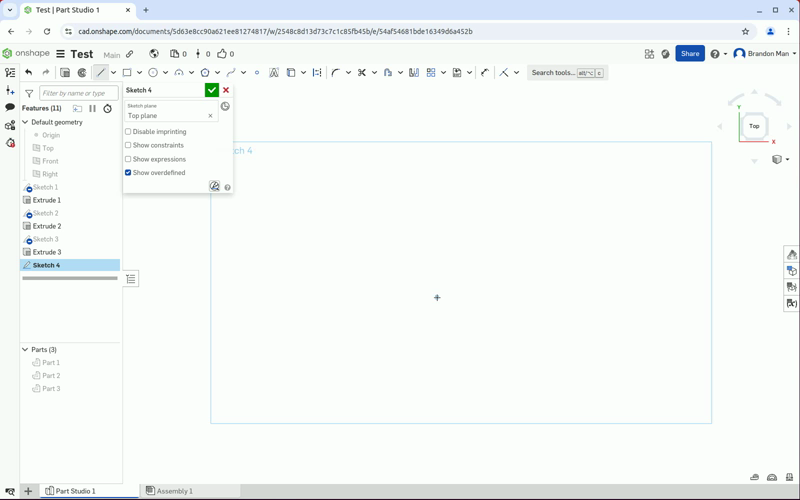
key_down(shift)
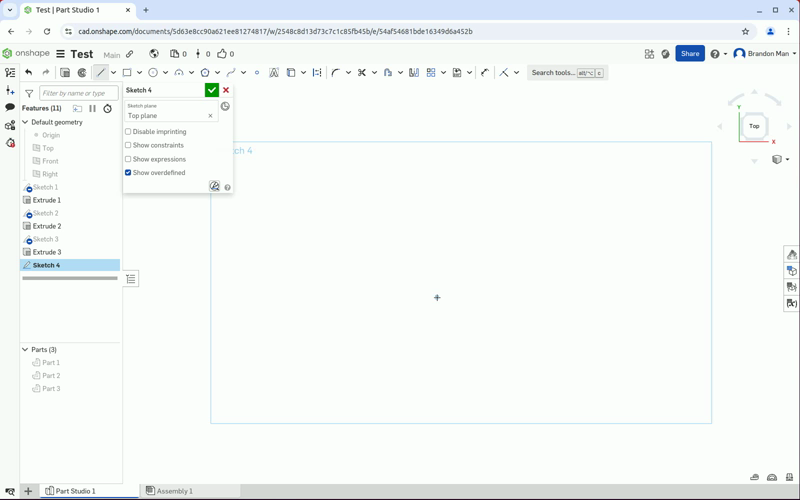
mouse_move(467, 297)
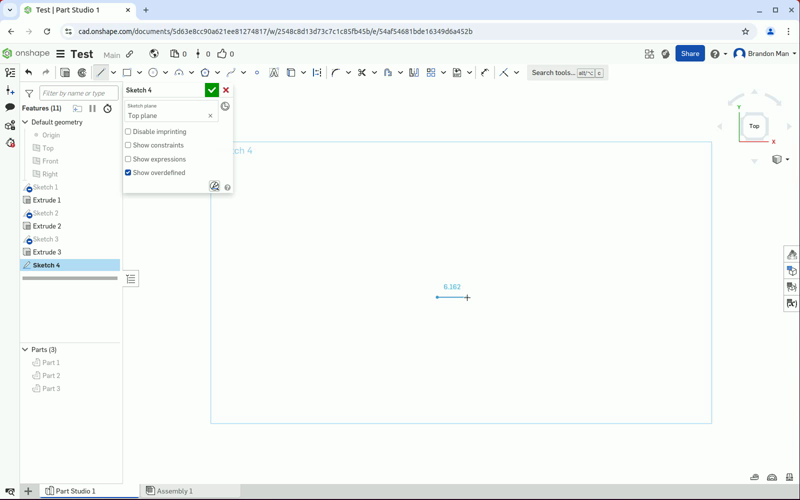
mouse_move(440, 297)
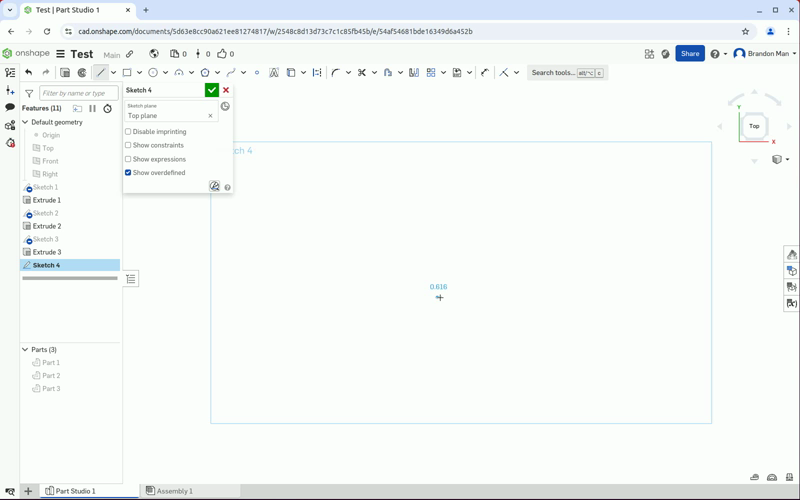
scroll(6)
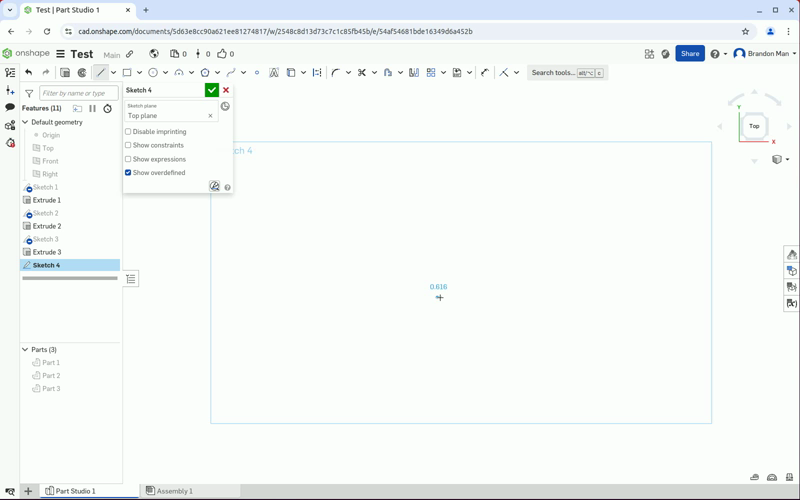
scroll(6)
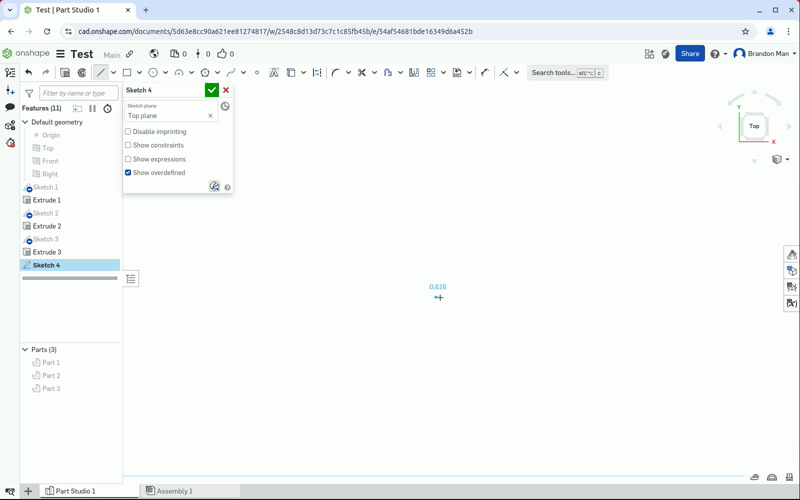
scroll(6)
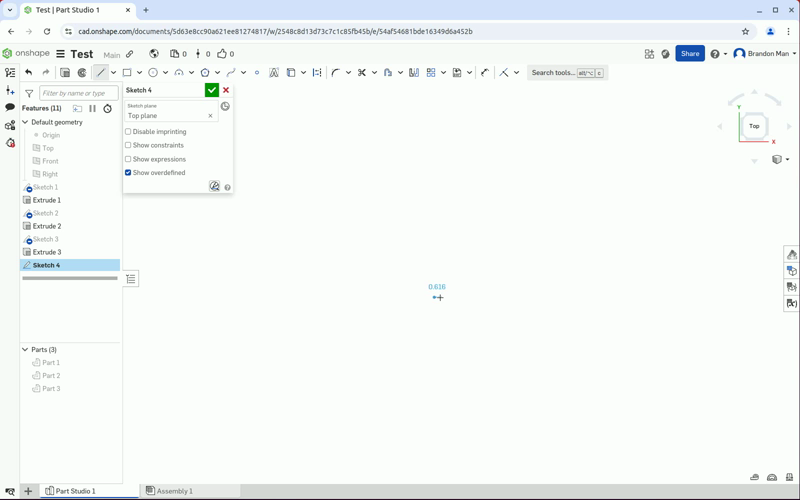
scroll(6)
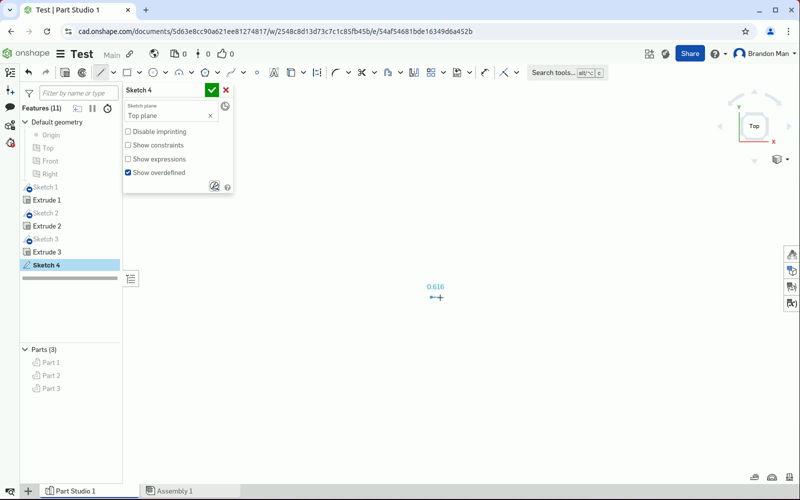
scroll(6)
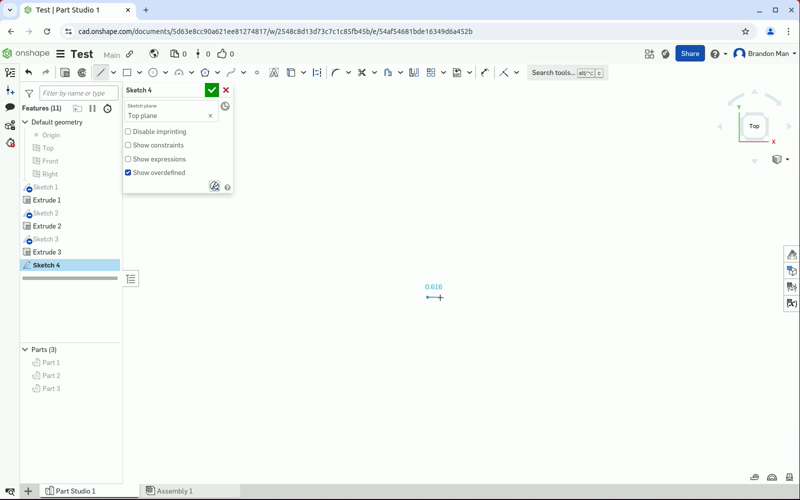
scroll(6)
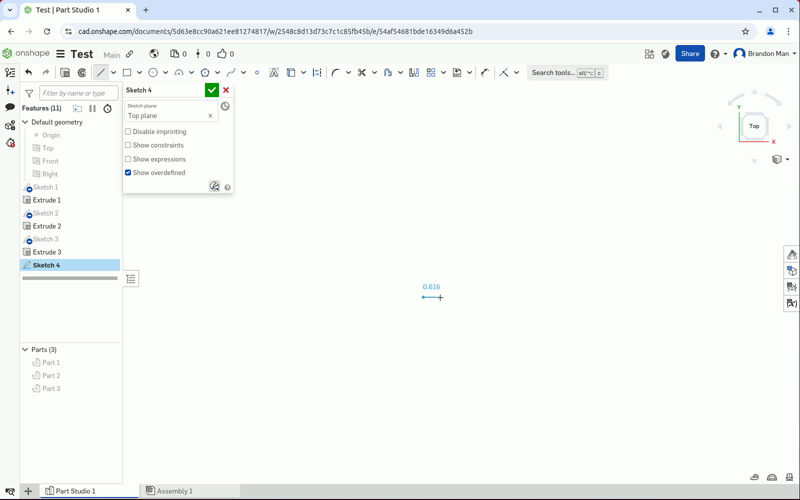
scroll(6)
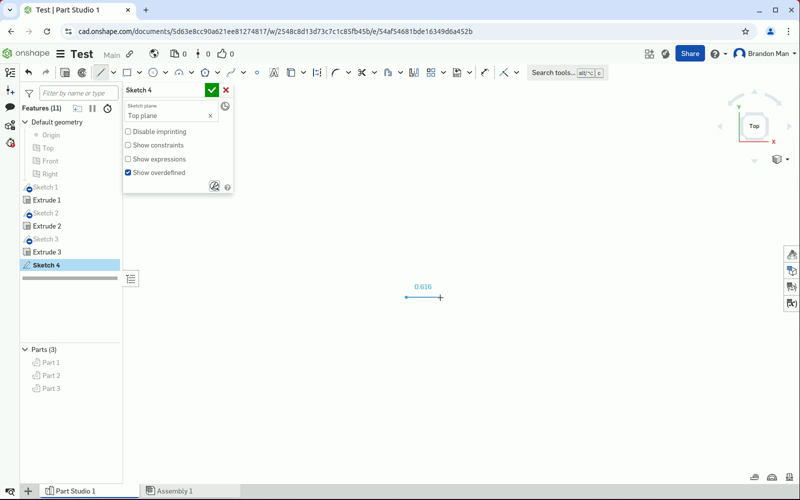
click(440, 297)
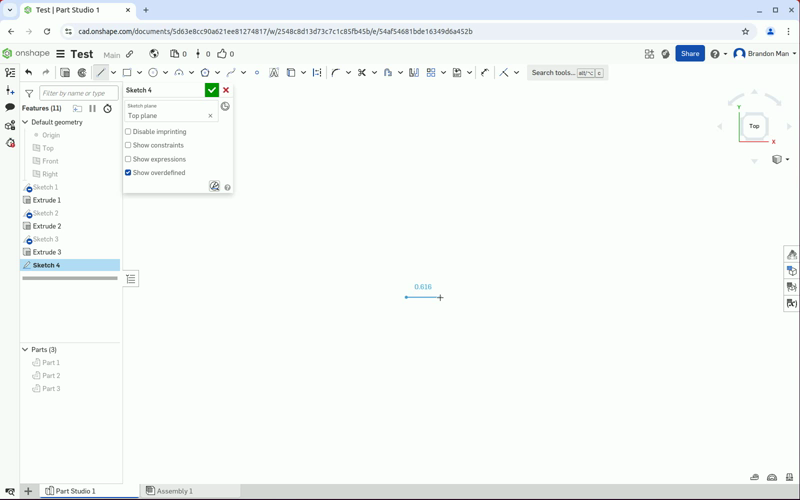
scroll(-6)
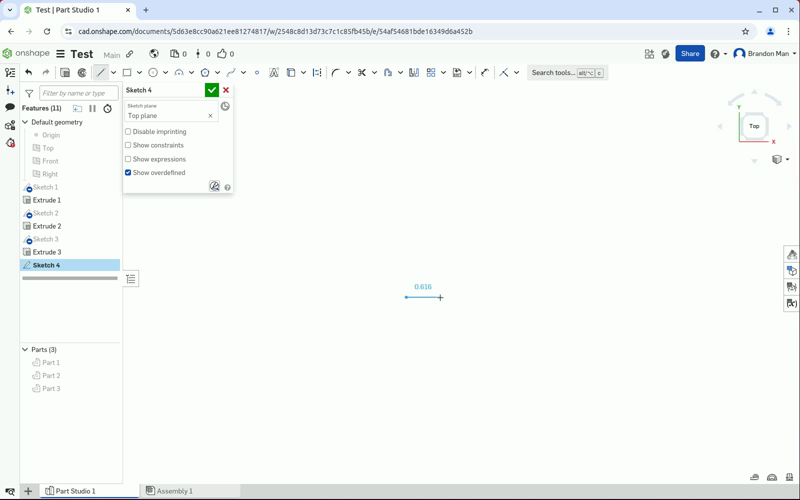
scroll(-6)
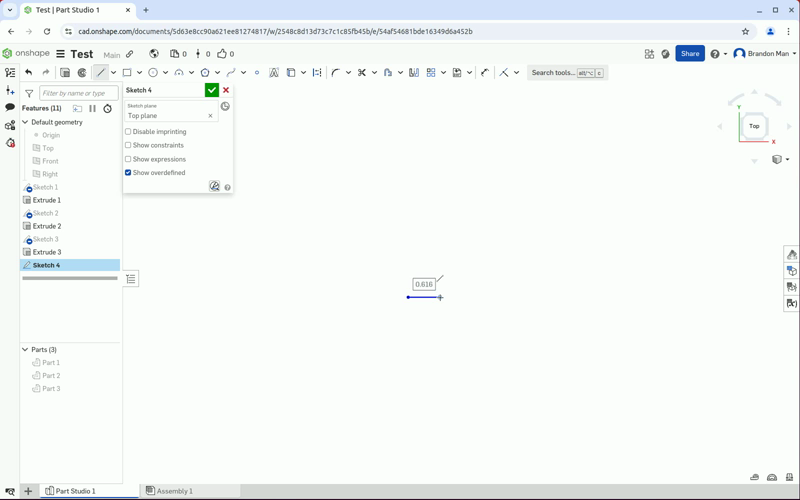
scroll(-6)
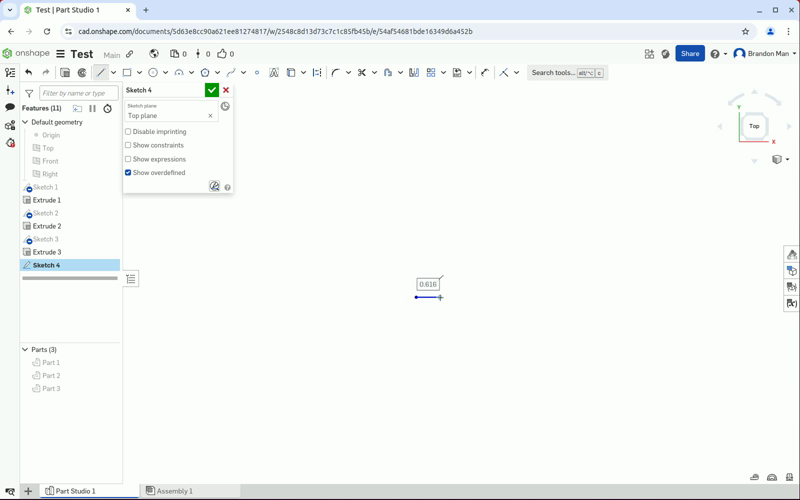
scroll(-6)
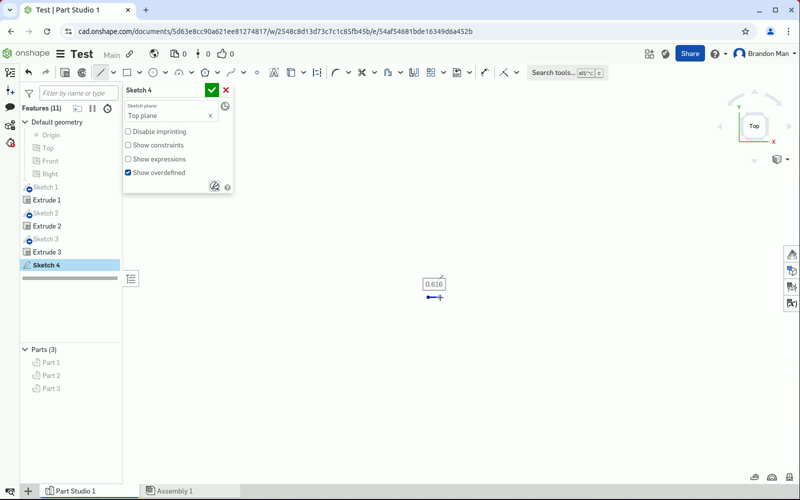
scroll(-6)
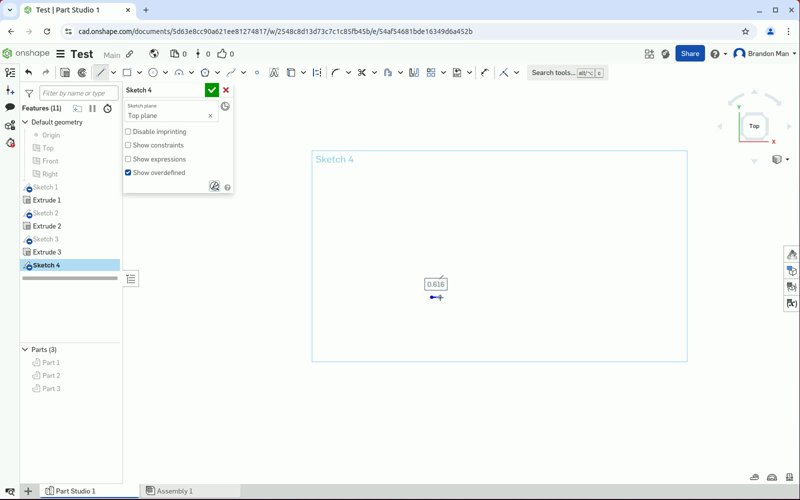
scroll(-6)
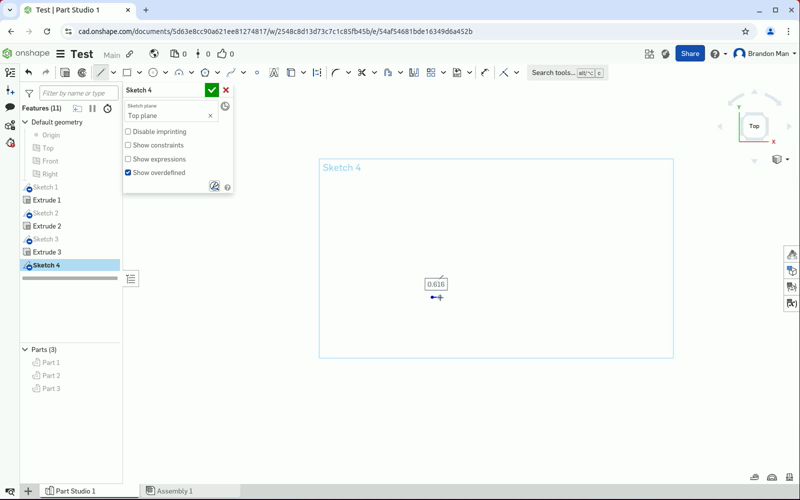
scroll(-6)
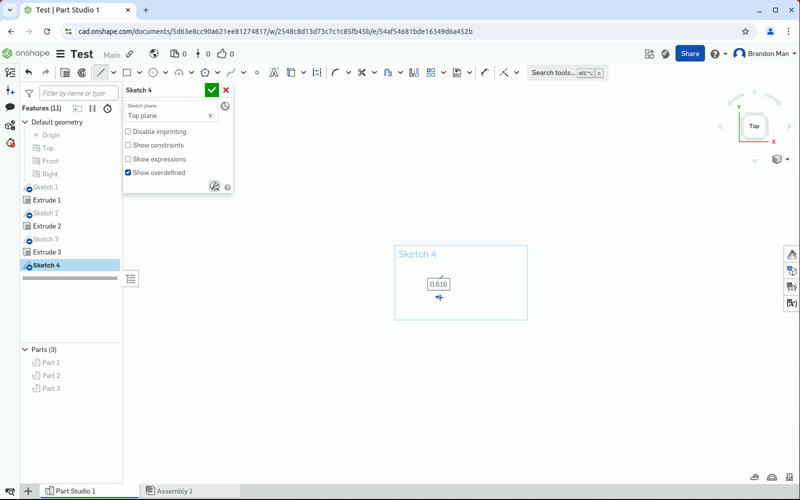
key_up(shift)
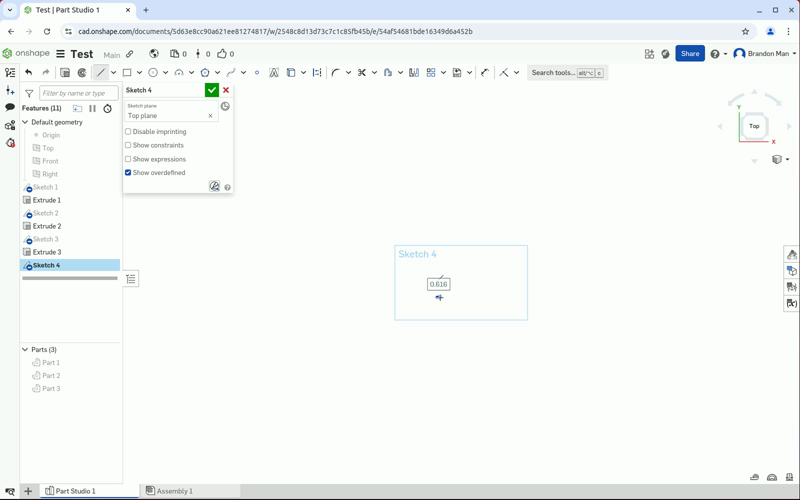
key_down(shift)
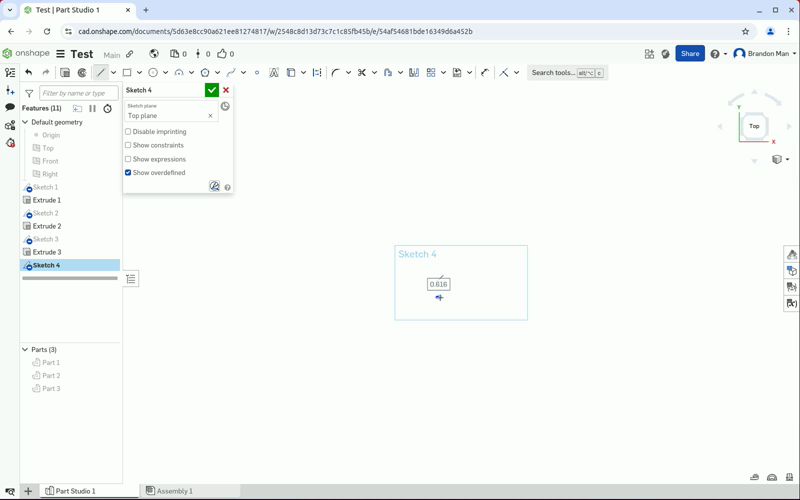
mouse_move(470, 297)
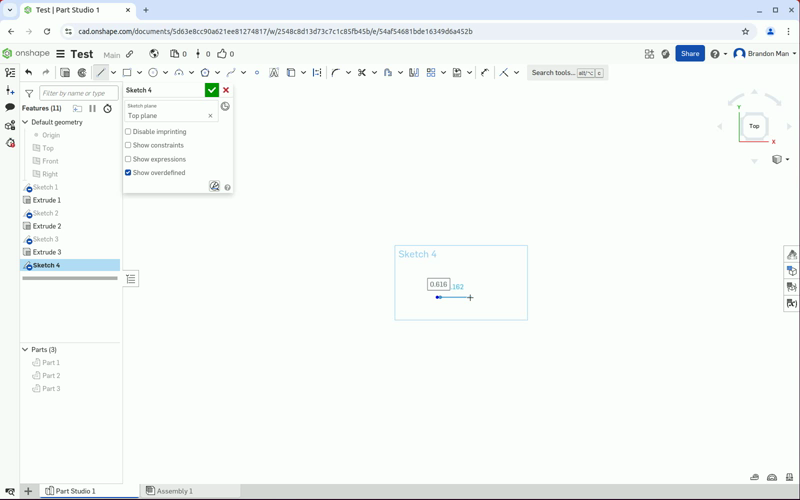
mouse_move(440, 261)
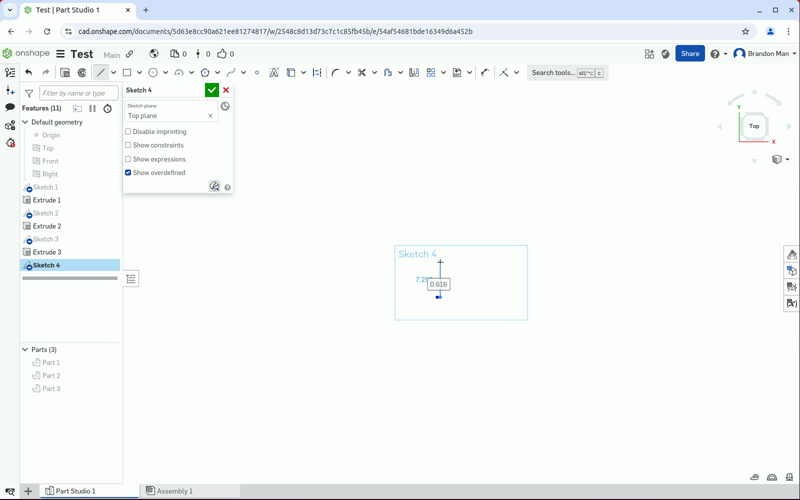
click(440, 261)
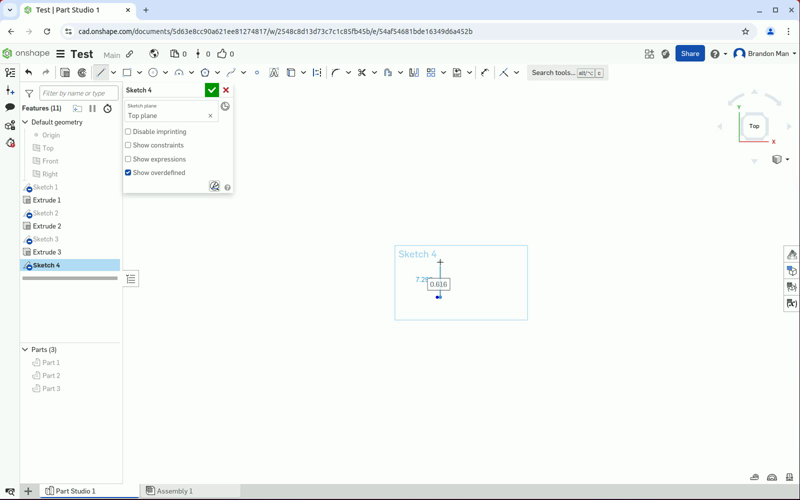
key_up(shift)
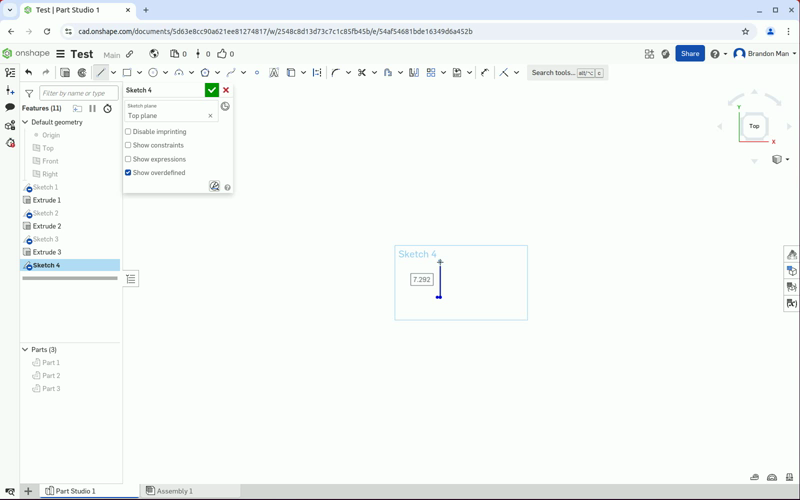
key_down(shift)
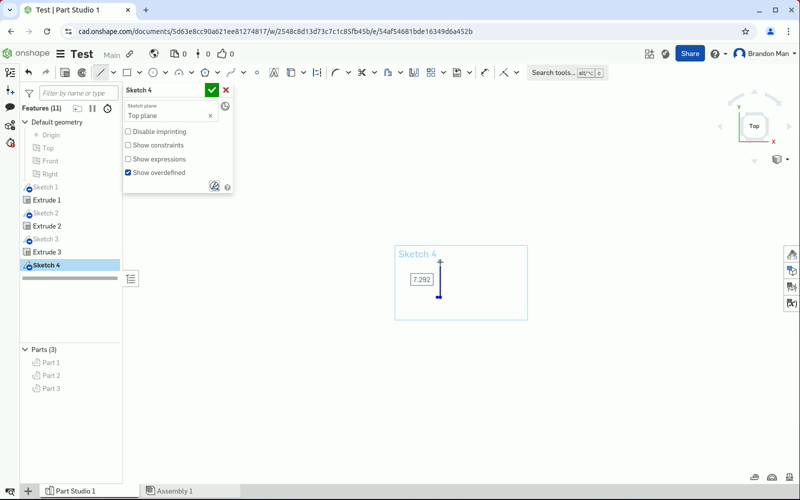
mouse_move(470, 261)
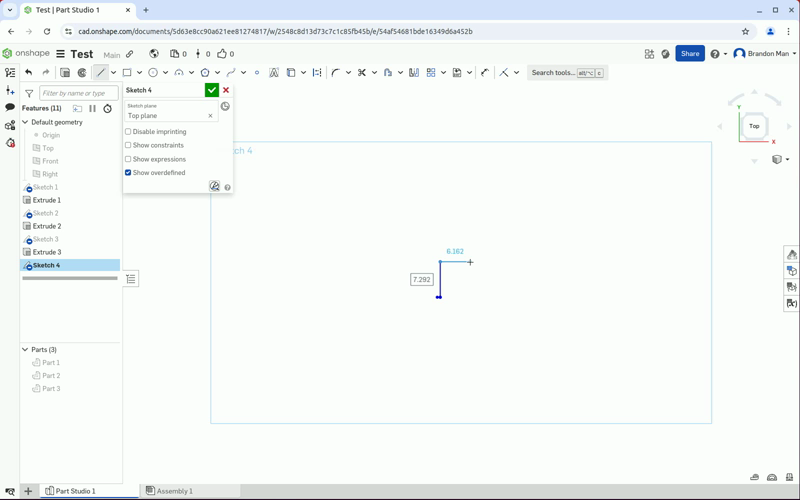
mouse_move(440, 258)
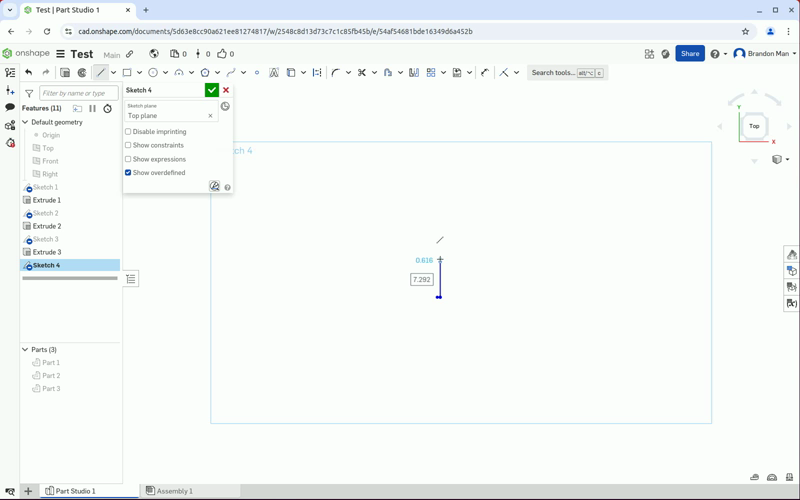
scroll(6)
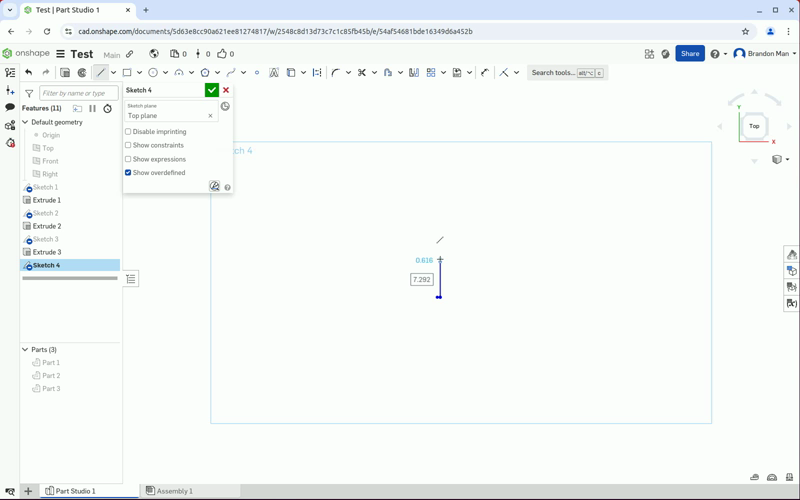
scroll(6)
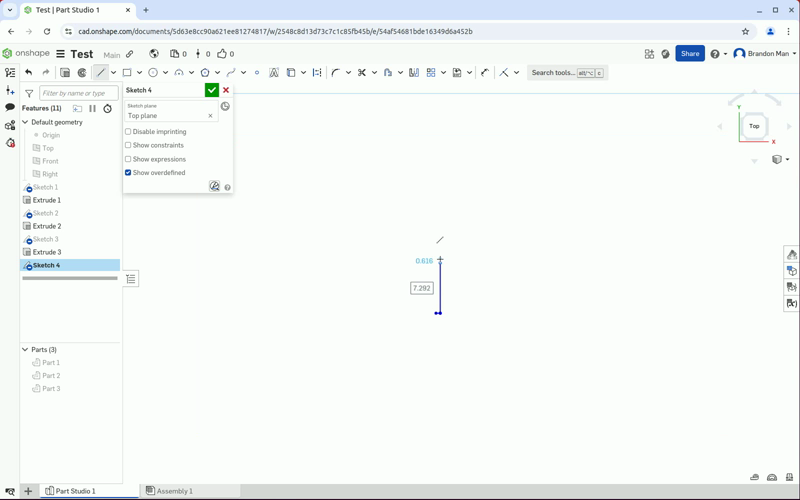
scroll(6)
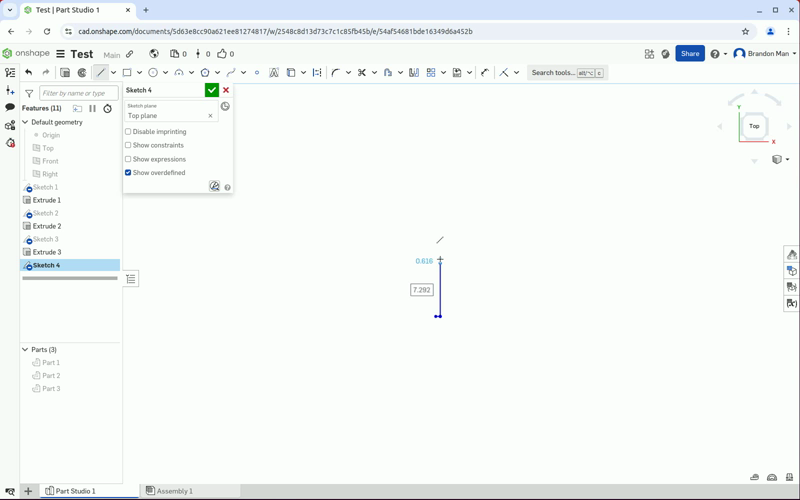
scroll(6)
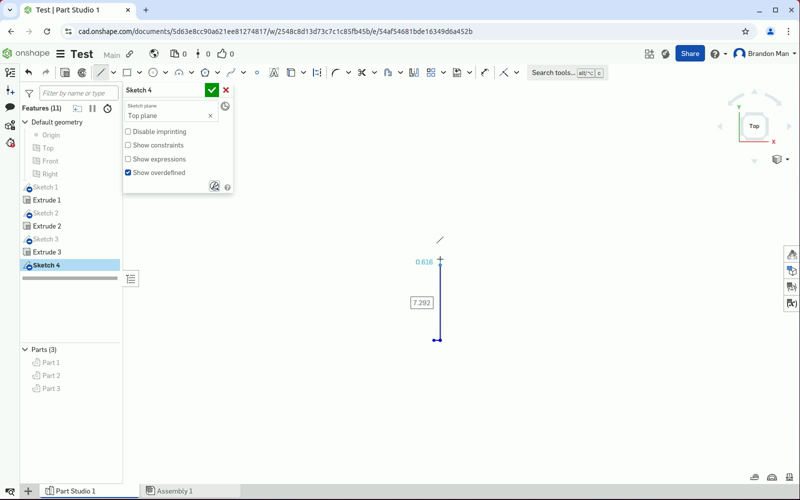
scroll(6)
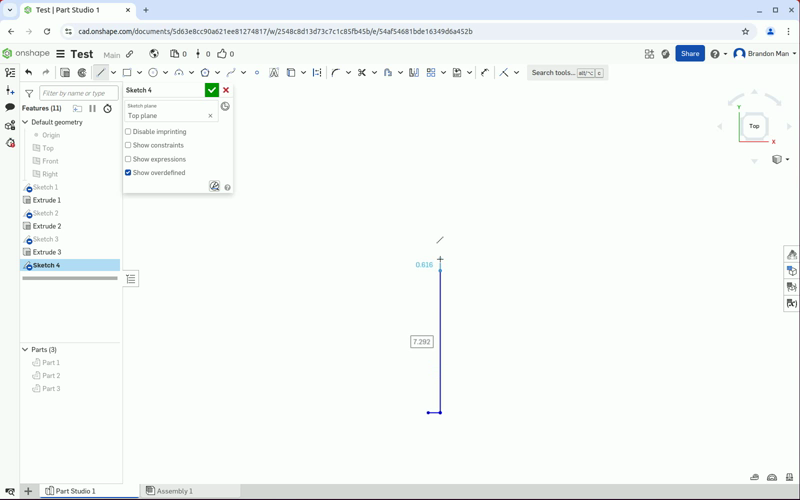
scroll(6)
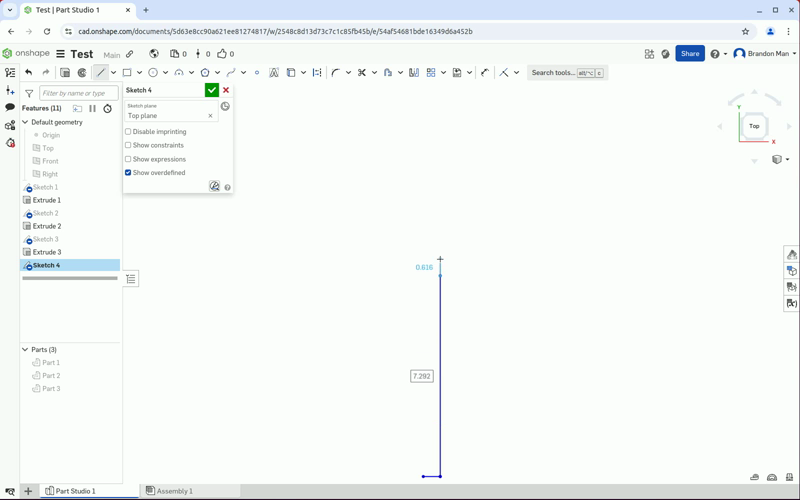
scroll(6)
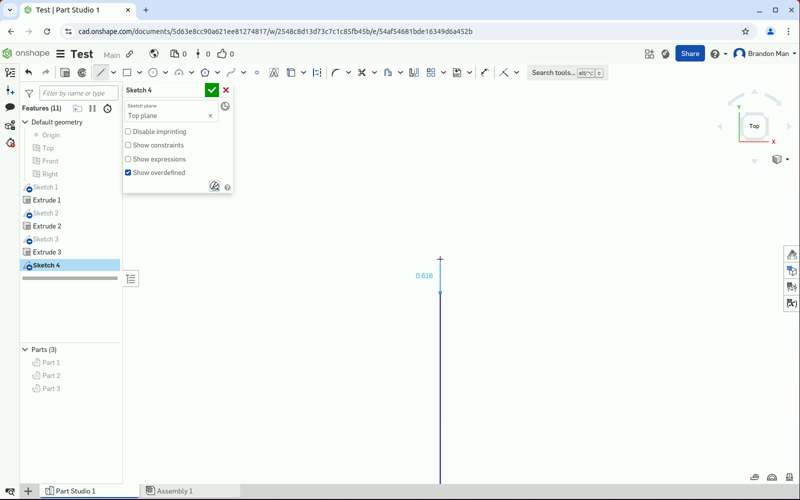
click(440, 258)
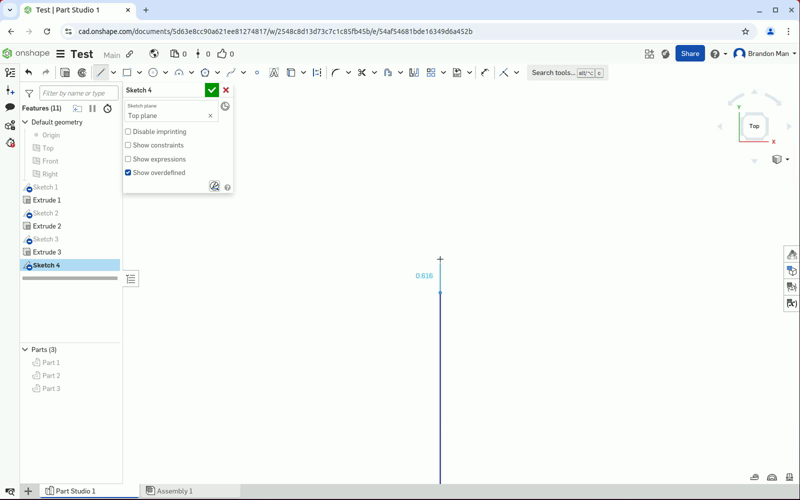
scroll(-6)
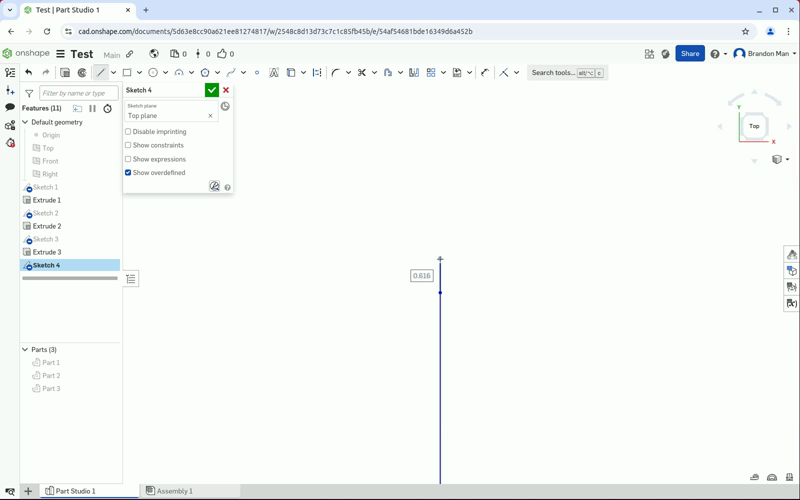
scroll(-6)
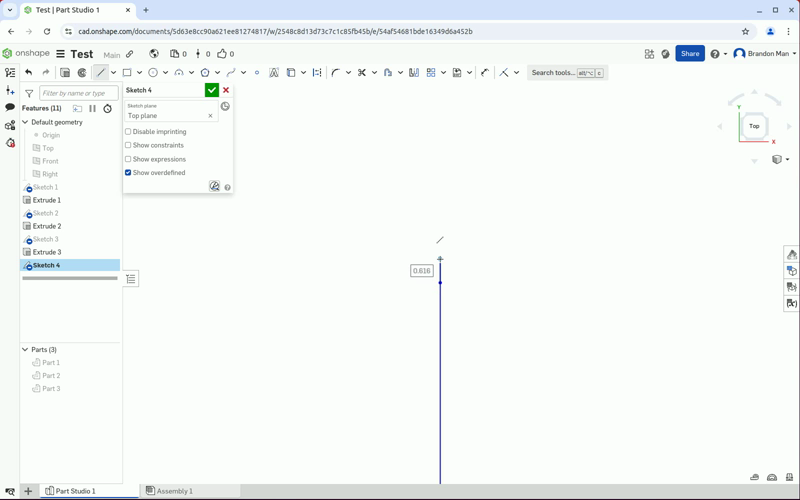
scroll(-6)
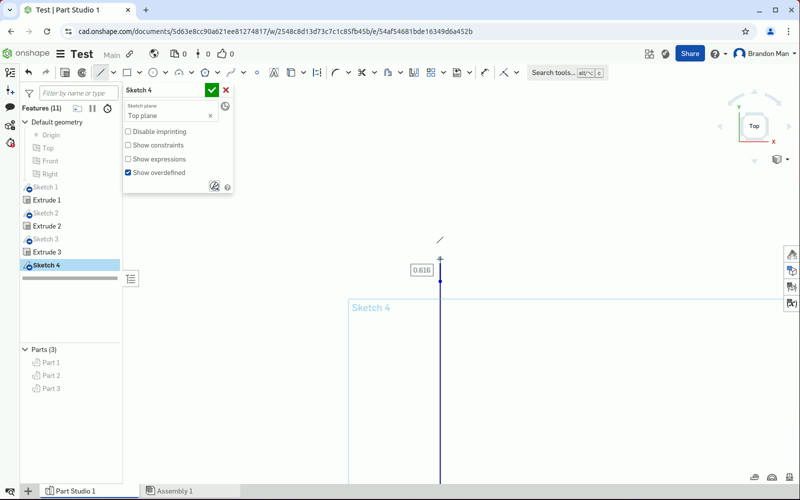
scroll(-6)
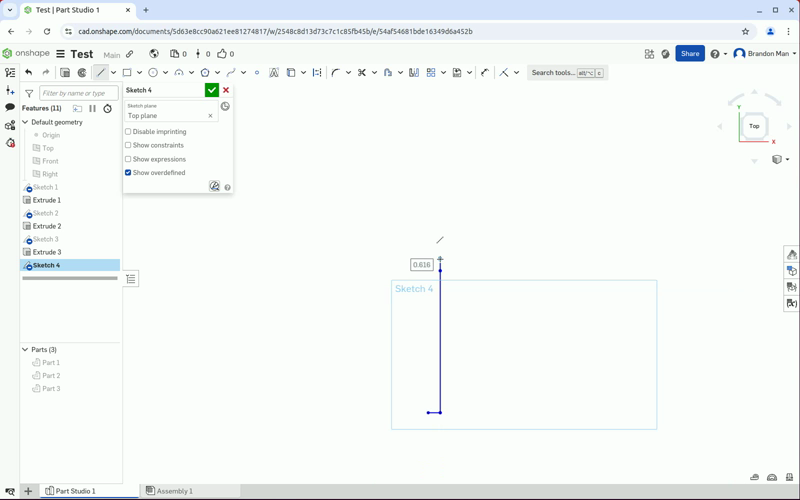
scroll(-6)
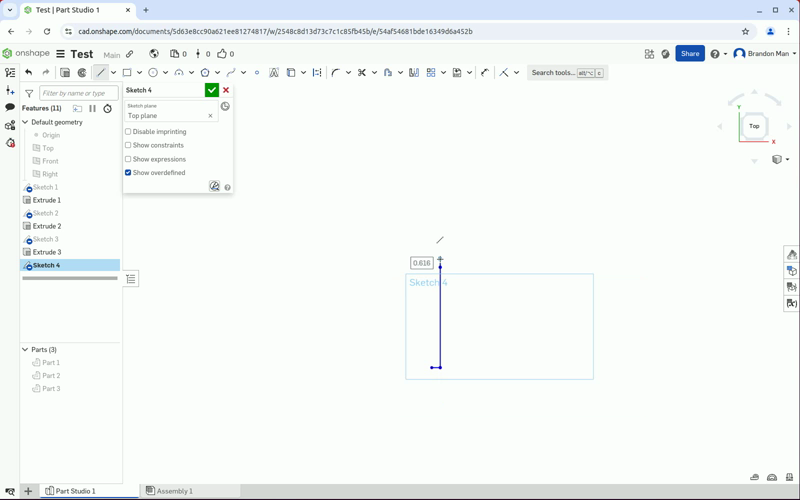
scroll(-6)
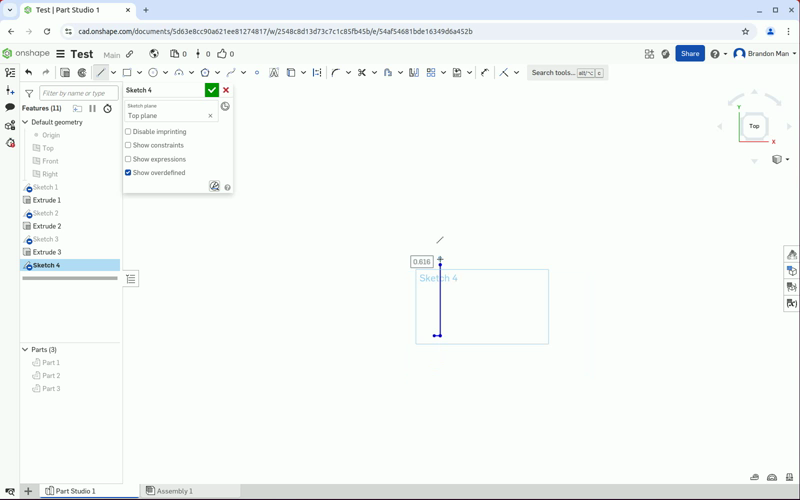
scroll(-6)
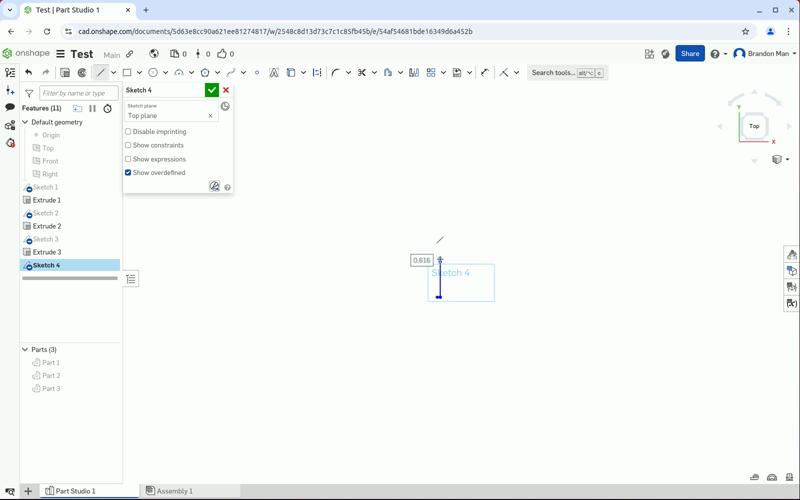
key_up(shift)
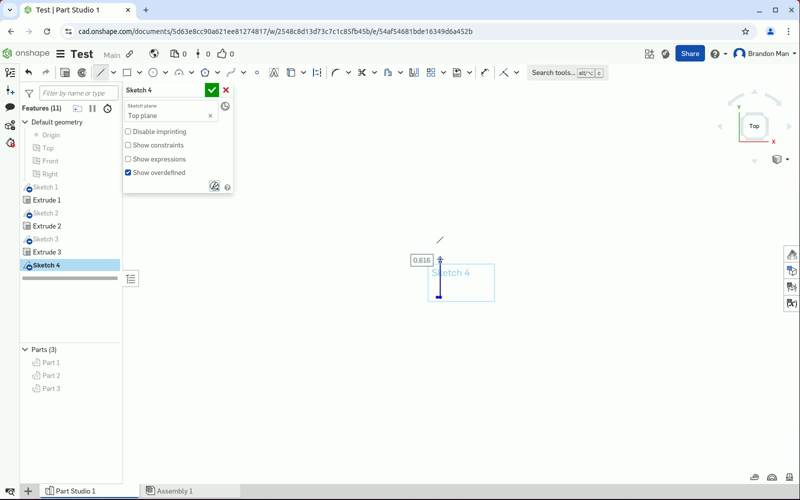
key_down(shift)
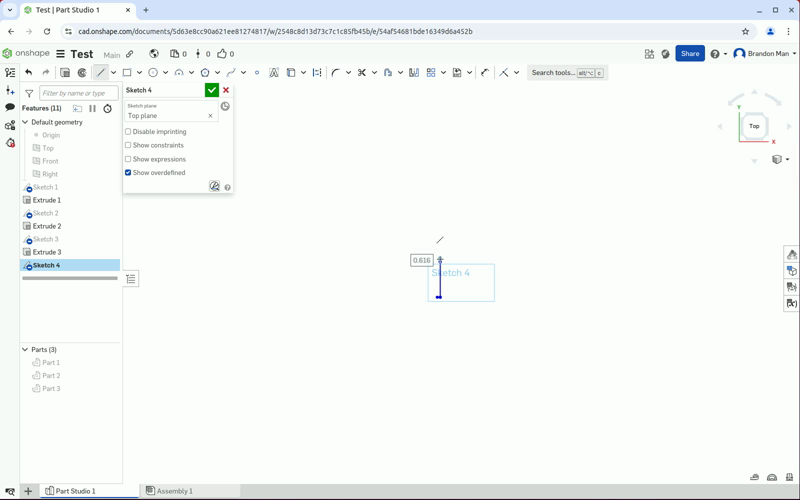
mouse_move(470, 258)
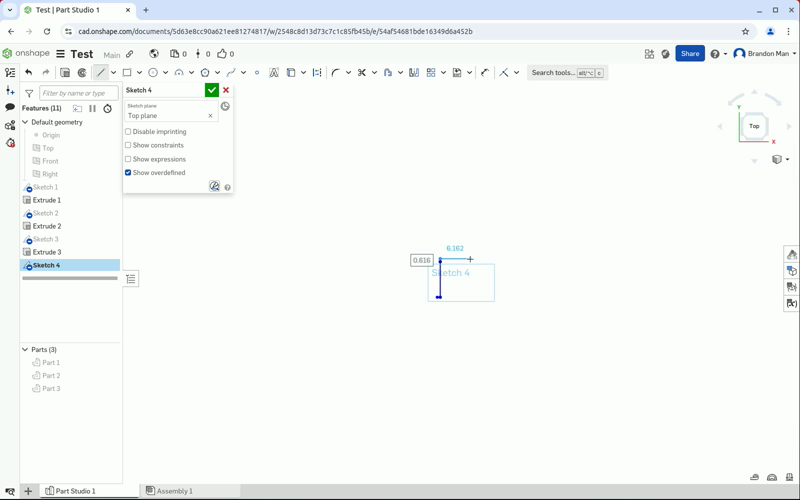
mouse_move(437, 258)
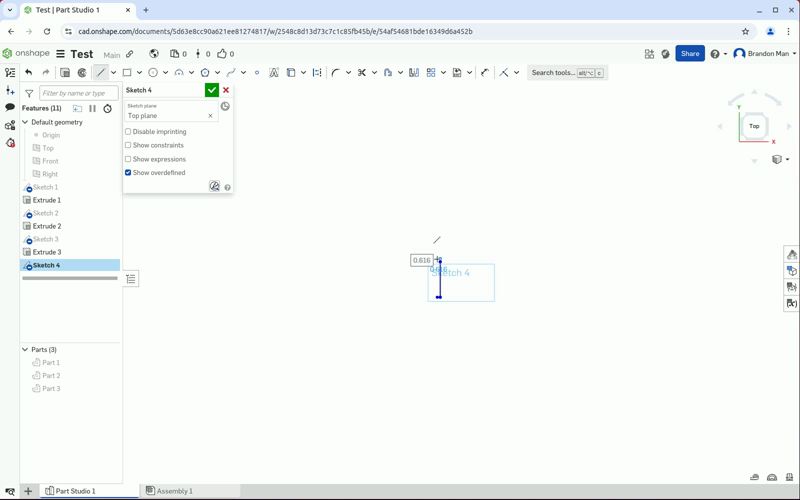
scroll(6)
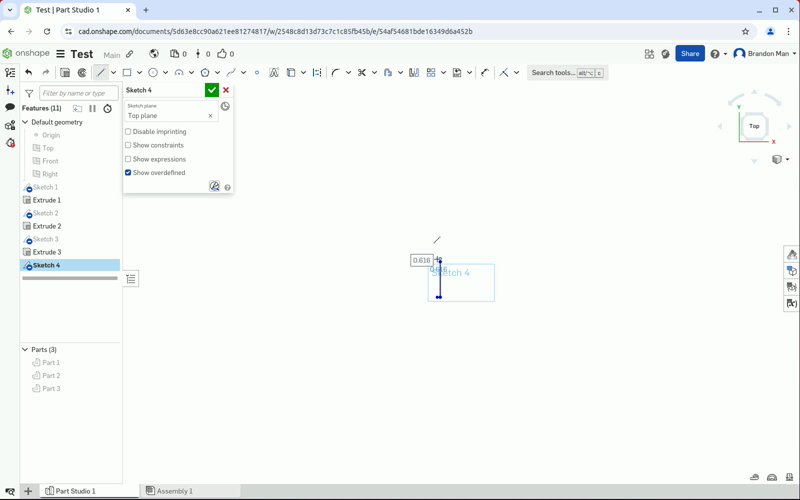
scroll(6)
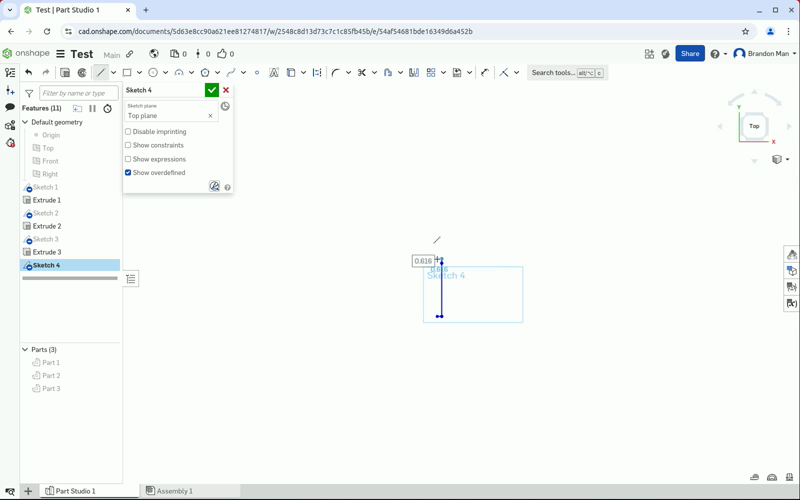
scroll(6)
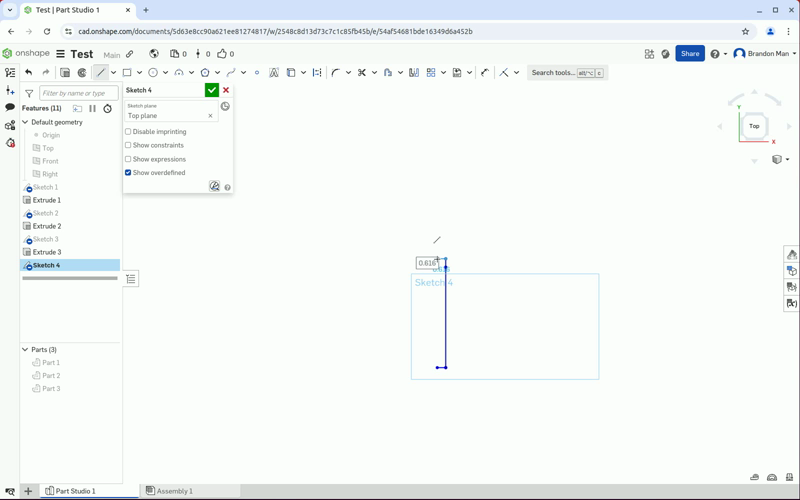
scroll(6)
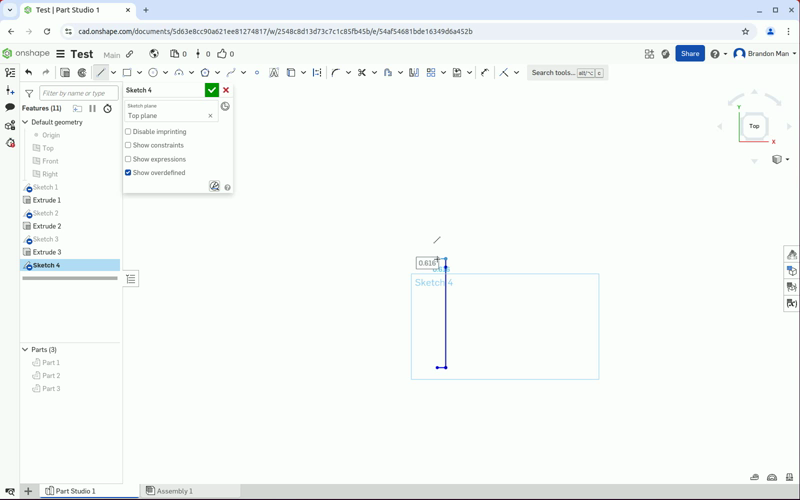
scroll(6)
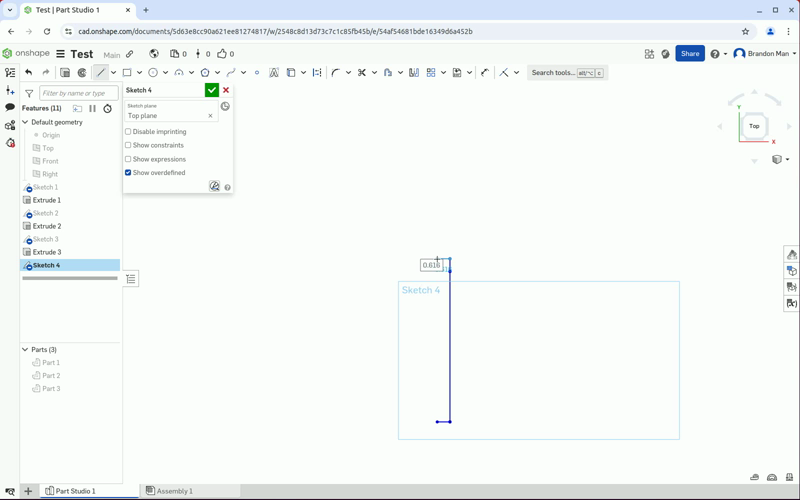
scroll(6)
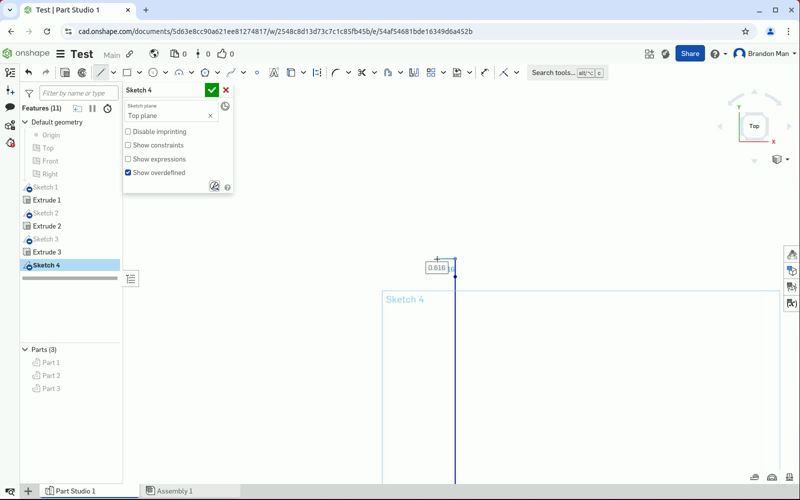
scroll(6)
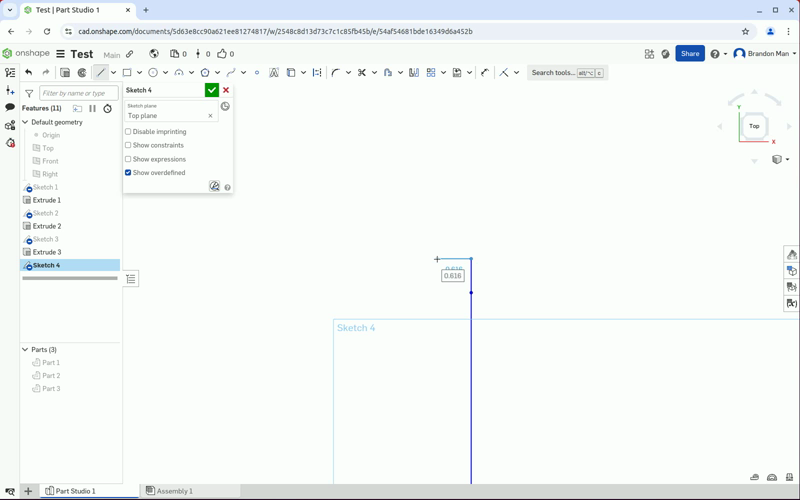
click(437, 258)
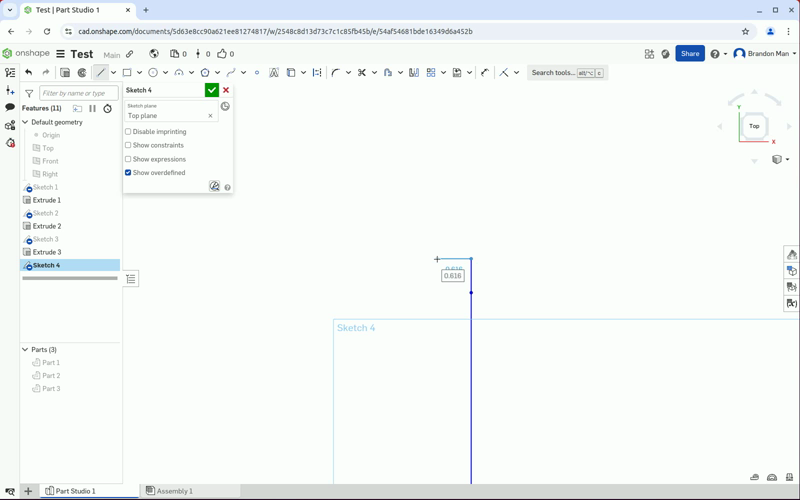
scroll(-6)
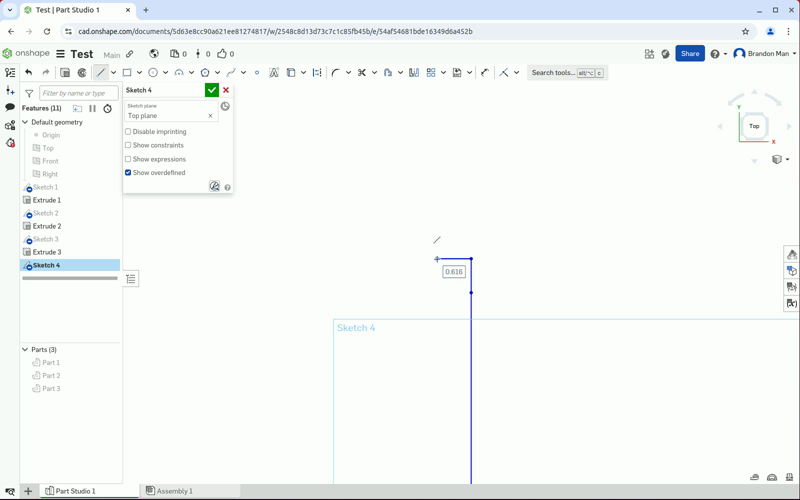
scroll(-6)
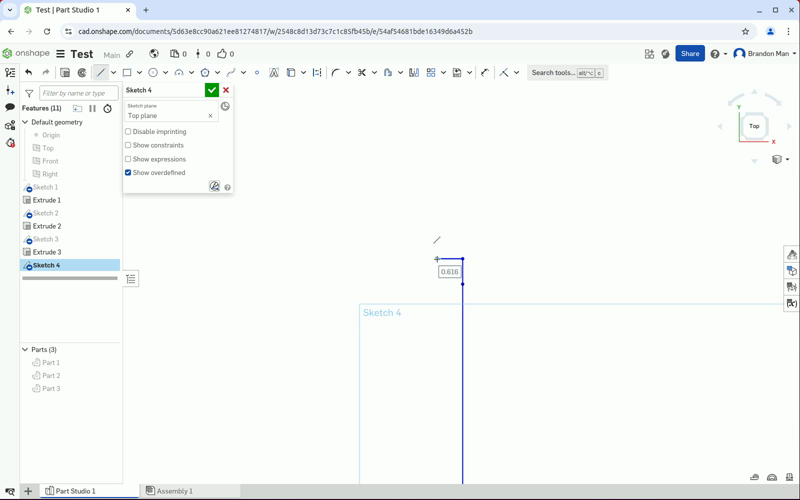
scroll(-6)
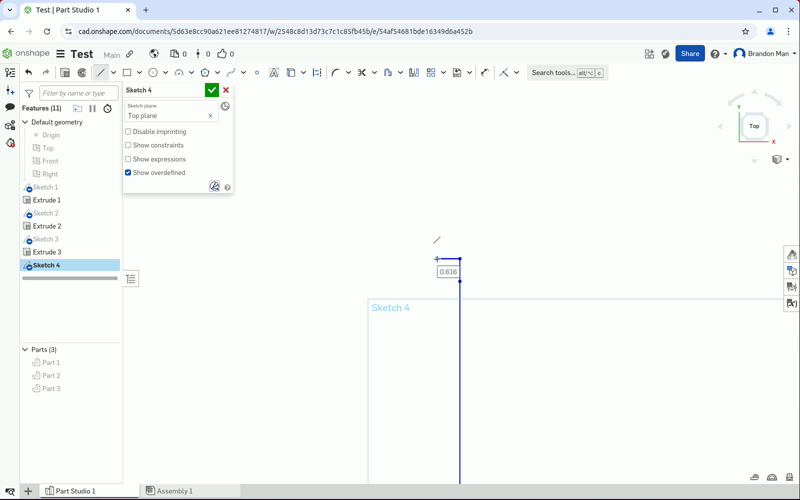
scroll(-6)
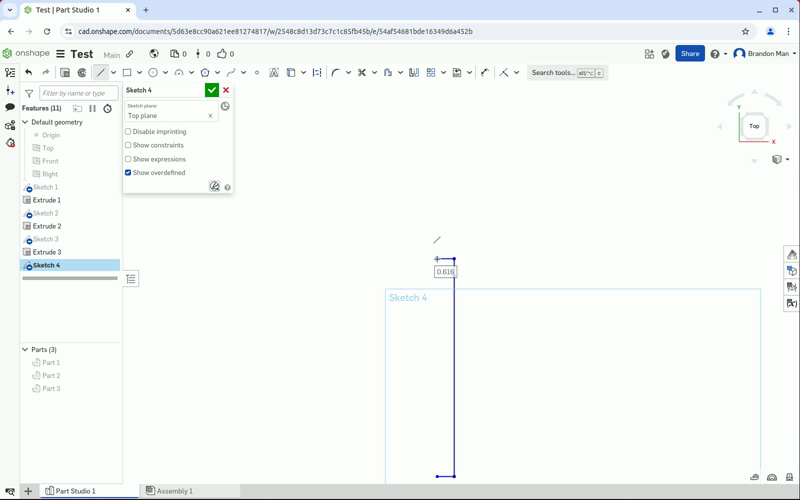
scroll(-6)
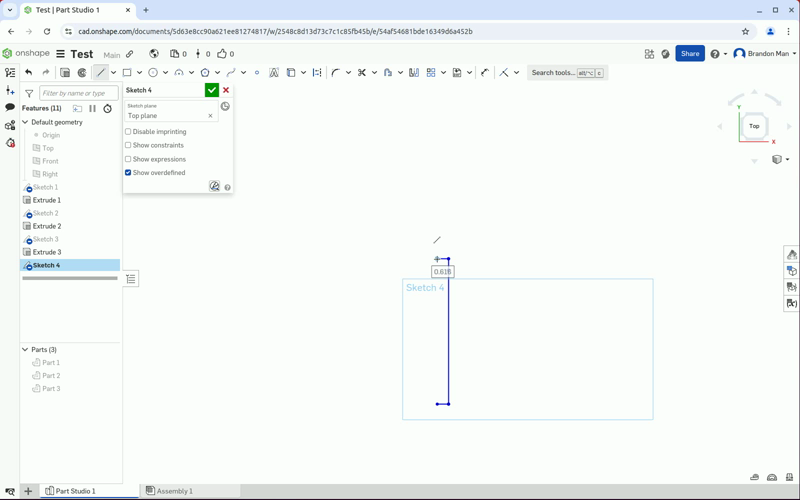
scroll(-6)
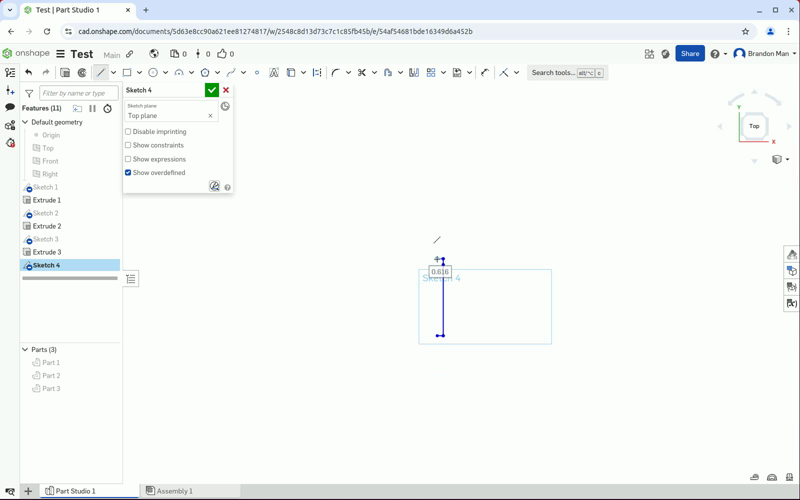
scroll(-6)
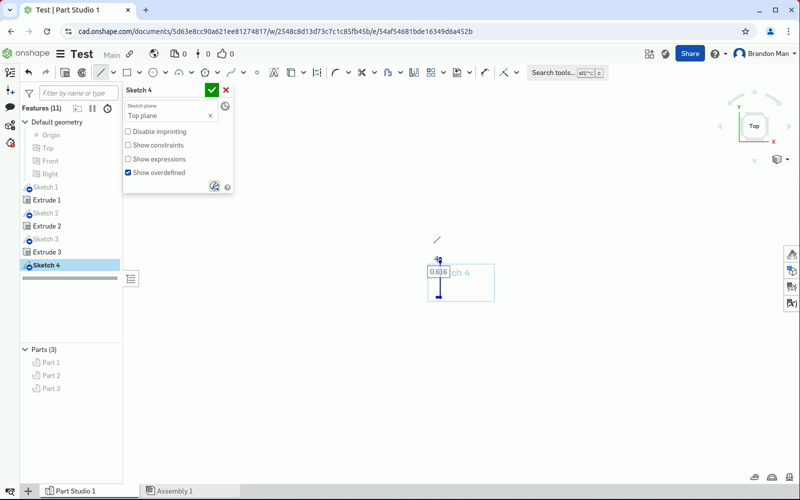
key_up(shift)
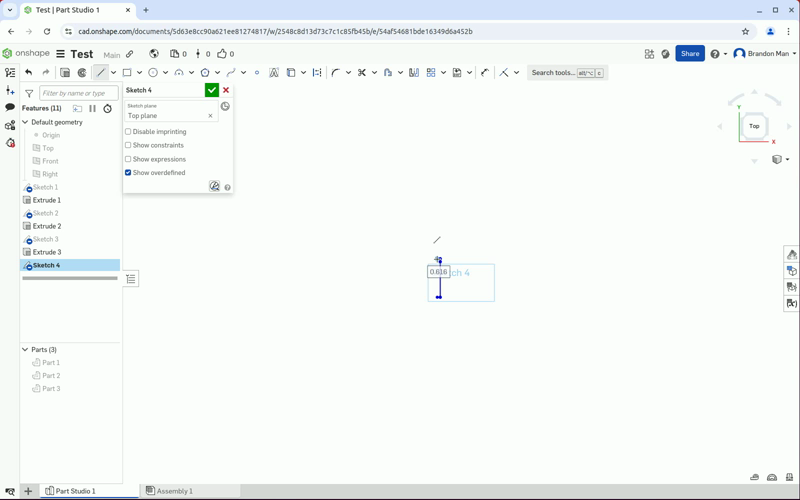
mouse_move(467, 258)
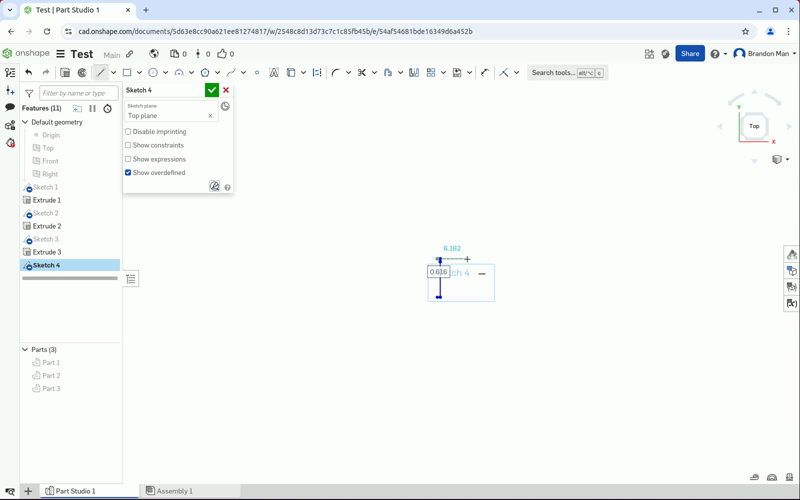
key_down(shift)
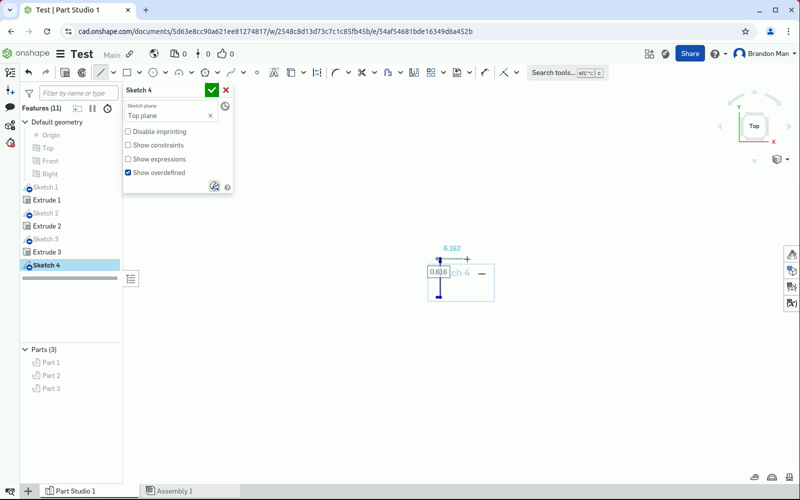
mouse_move(437, 297)
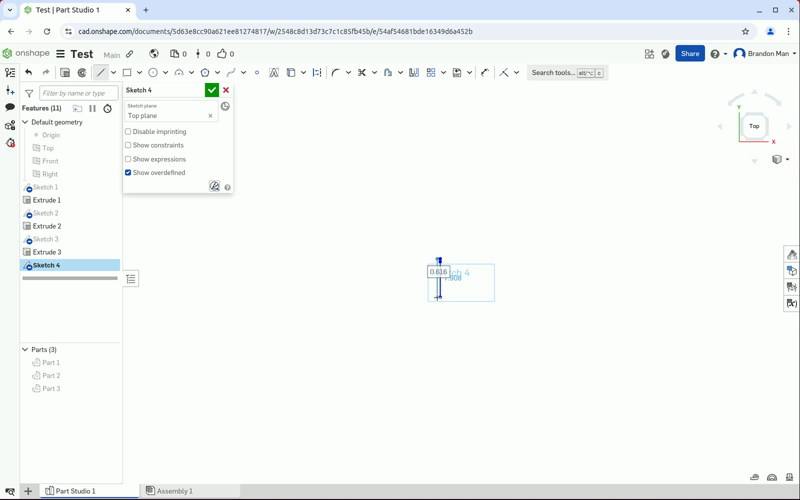
scroll(6)
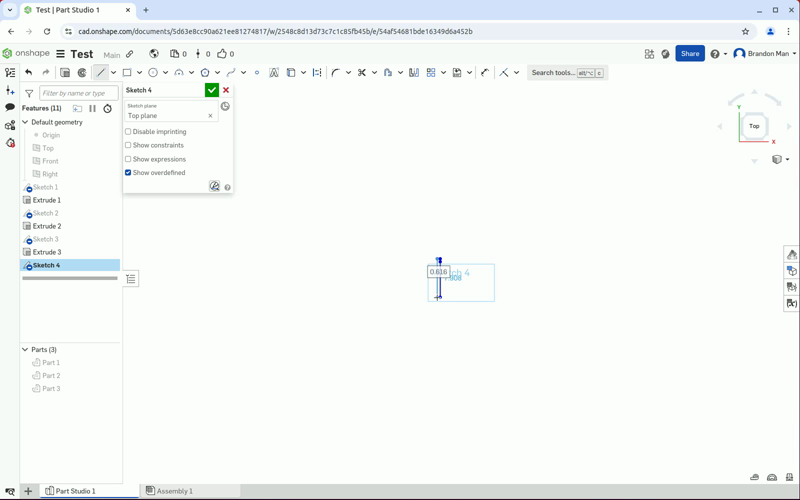
scroll(6)
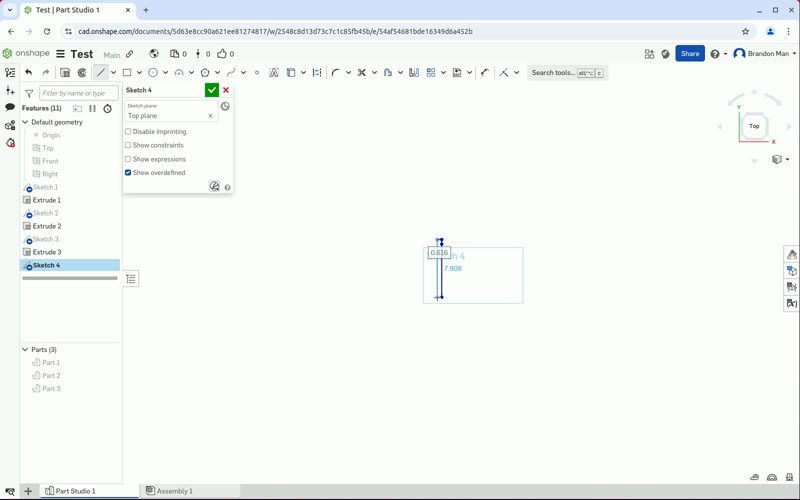
scroll(6)
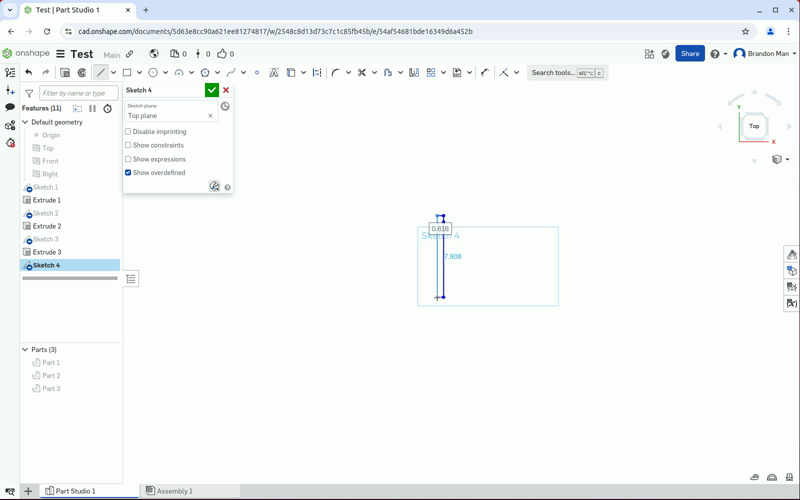
scroll(6)
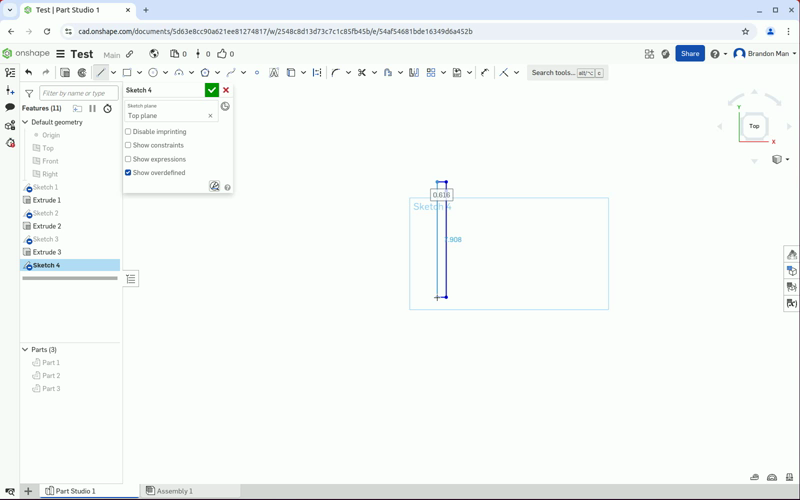
scroll(6)
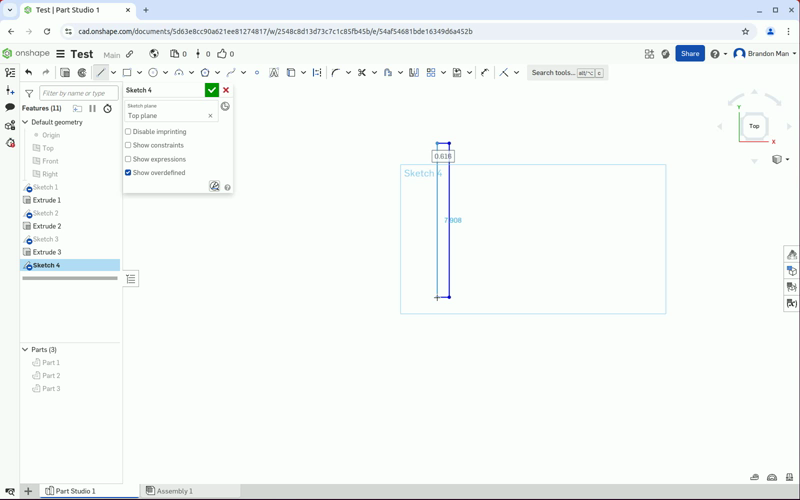
scroll(6)
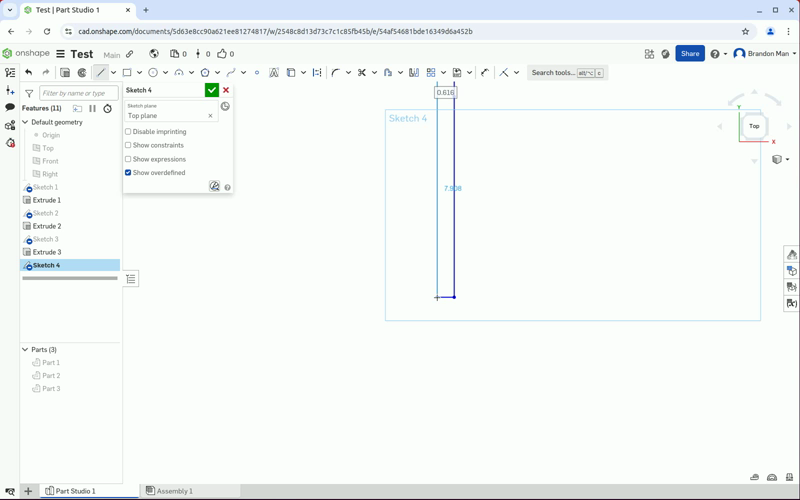
scroll(6)
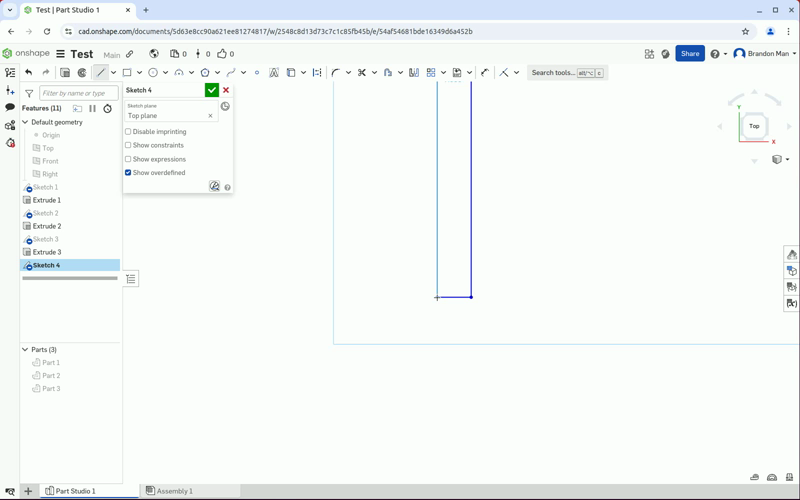
key_up(shift)
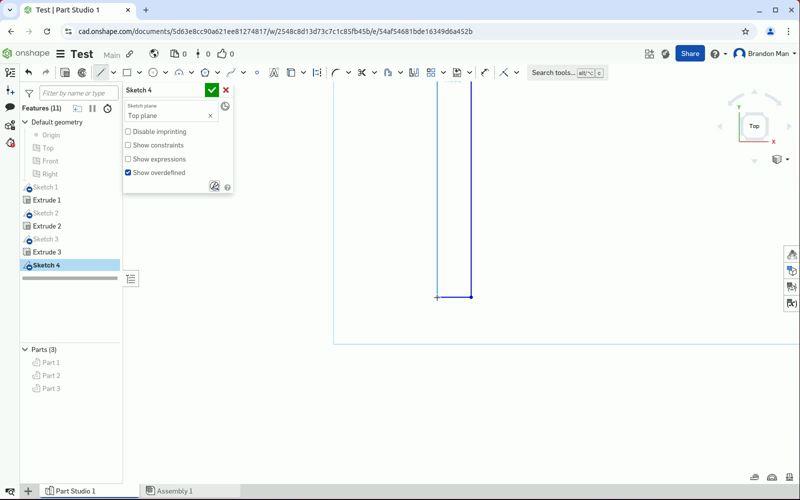
click(437, 297)
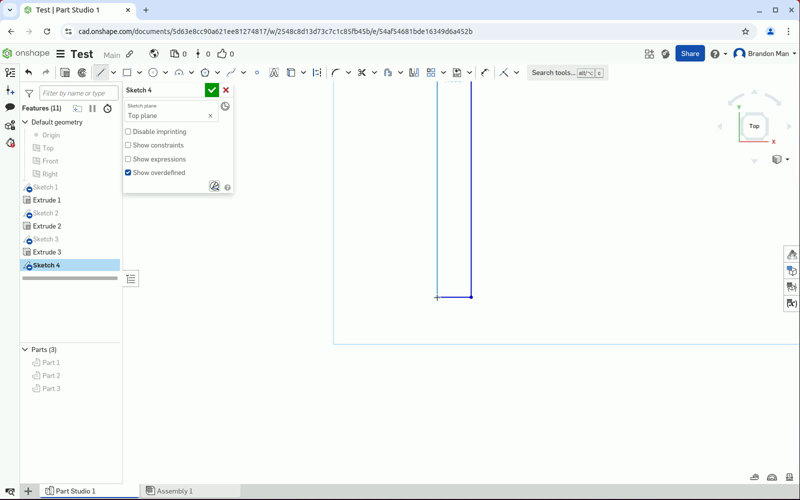
scroll(-6)
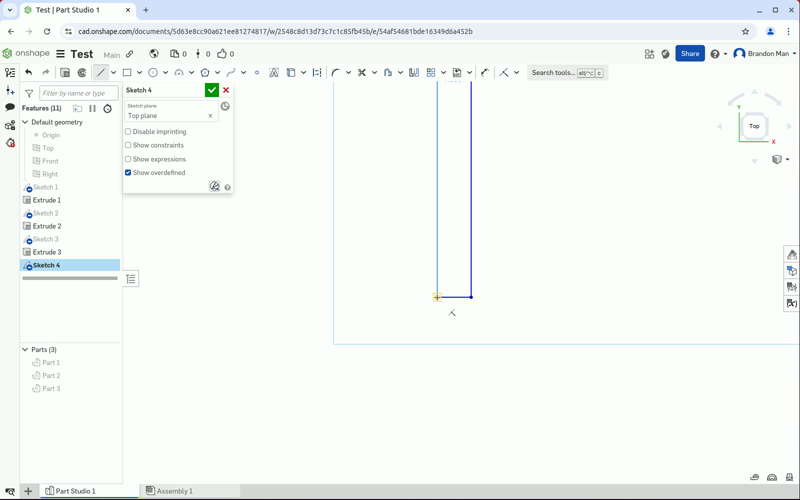
scroll(-6)
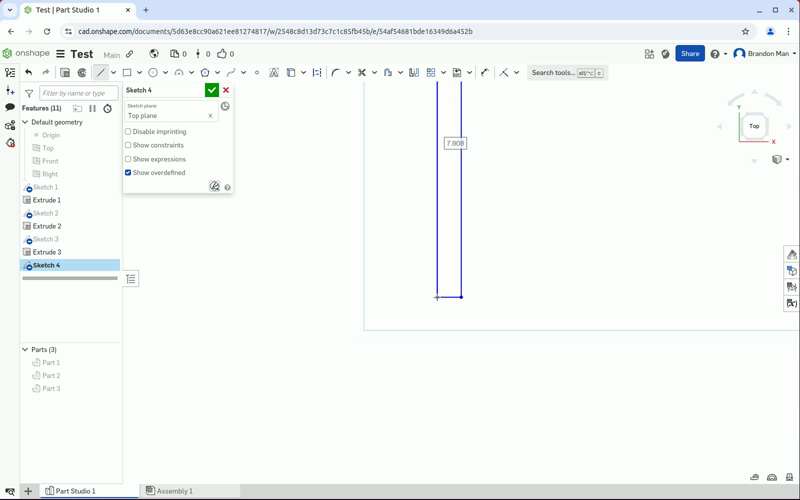
scroll(-6)
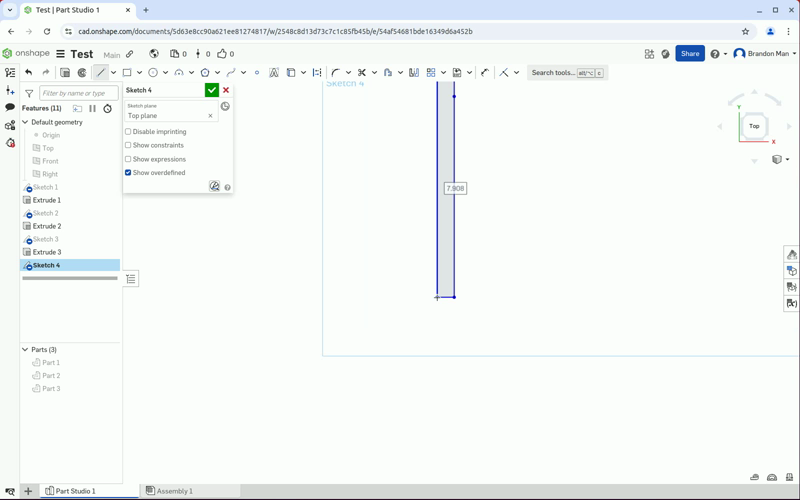
scroll(-6)
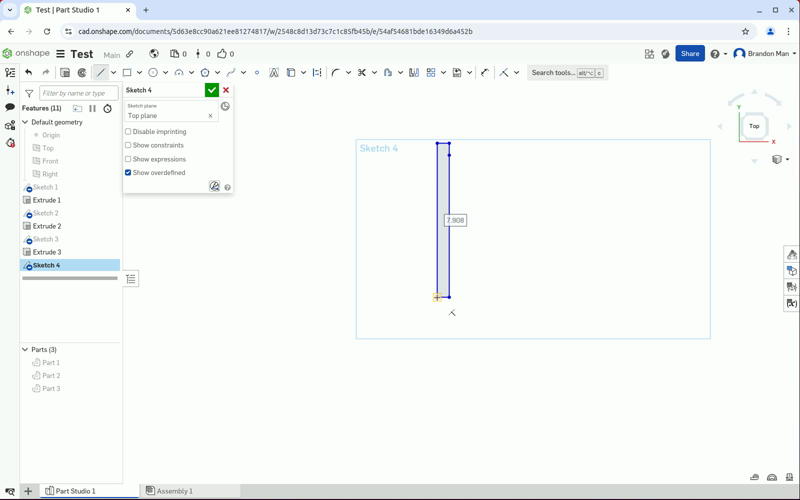
scroll(-6)
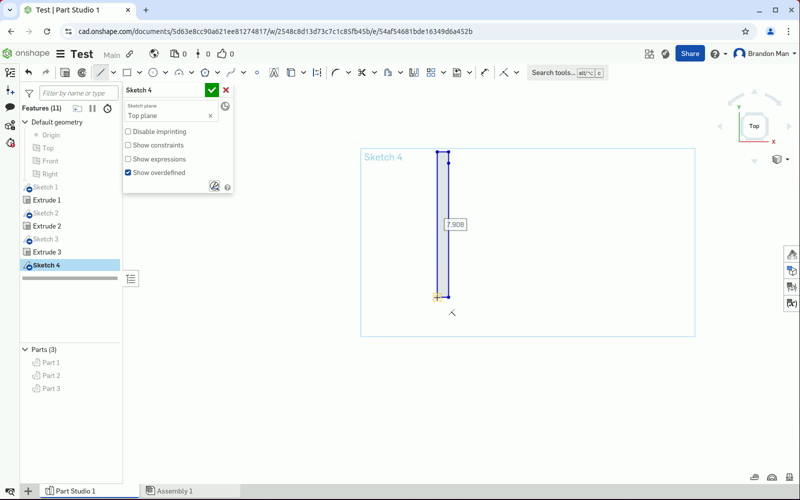
scroll(-6)
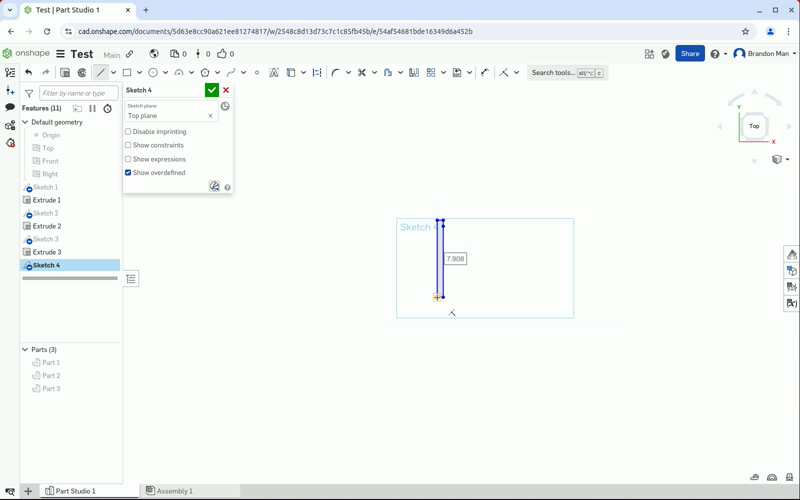
scroll(-6)
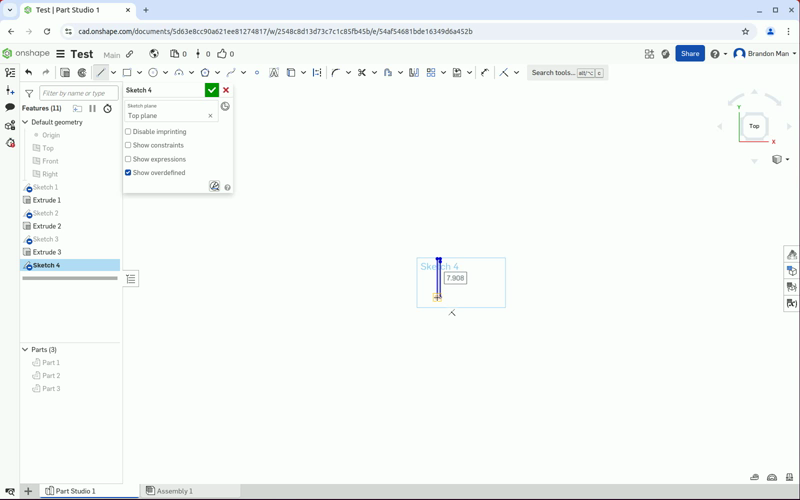
key(esc)
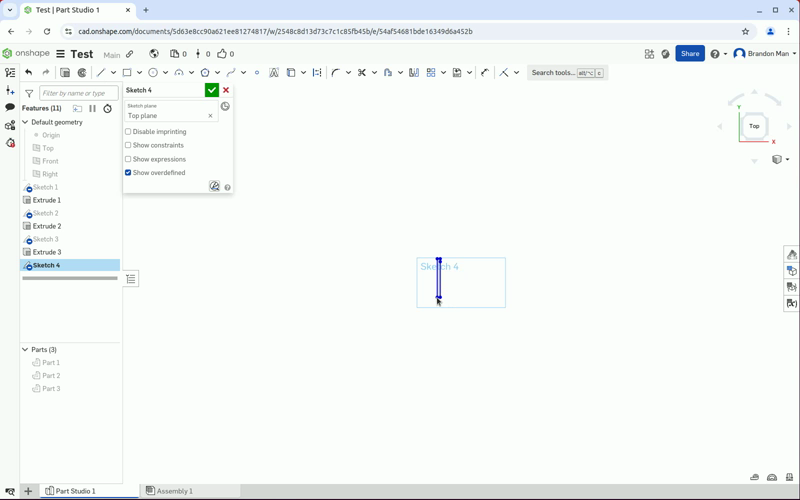
mouse_move(438, 265)
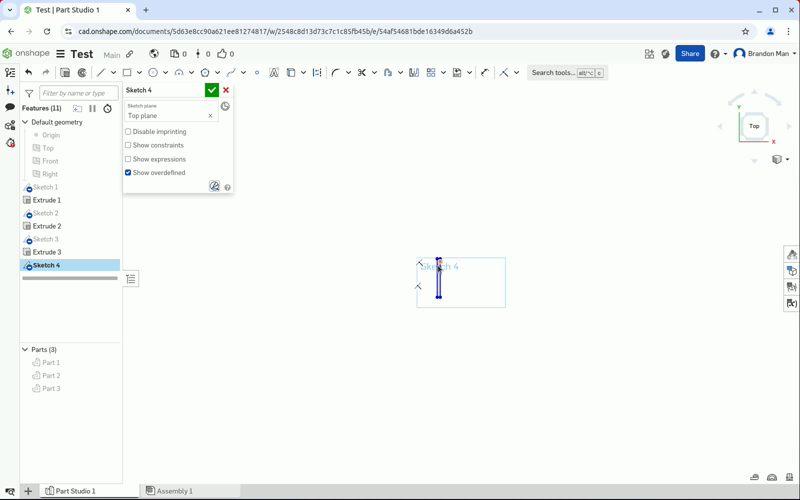
scroll(6)
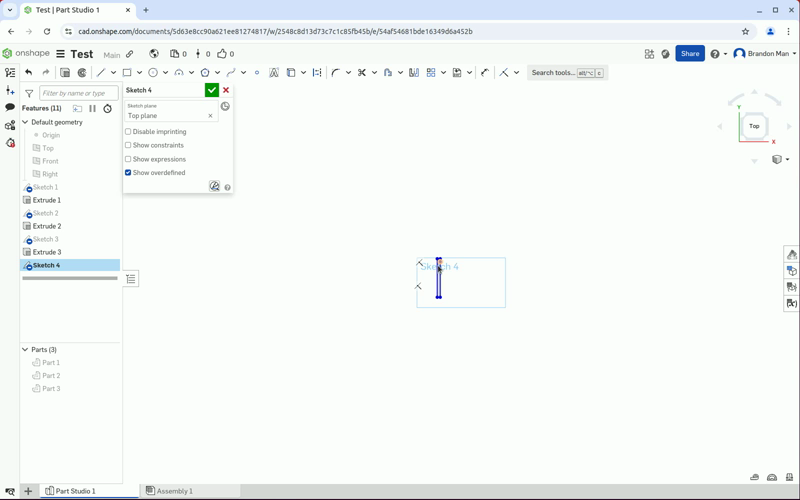
scroll(6)
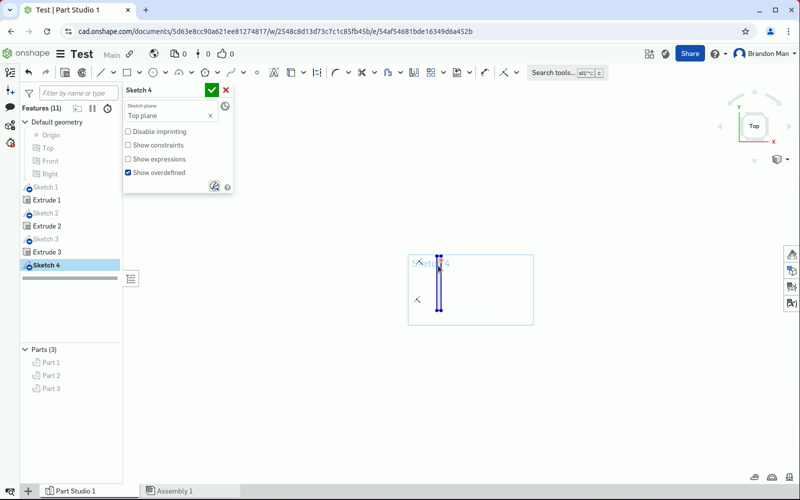
scroll(6)
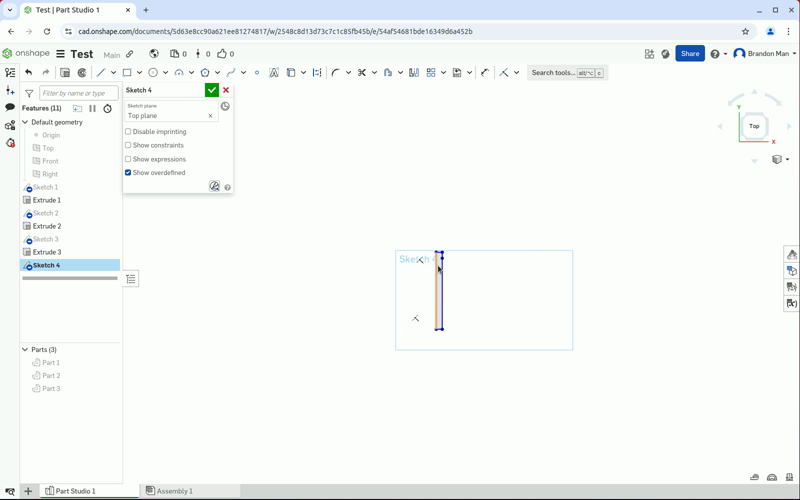
scroll(6)
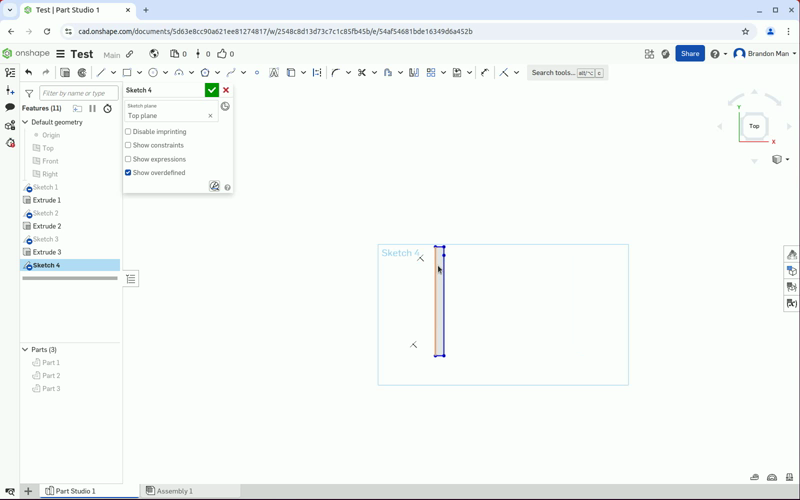
scroll(6)
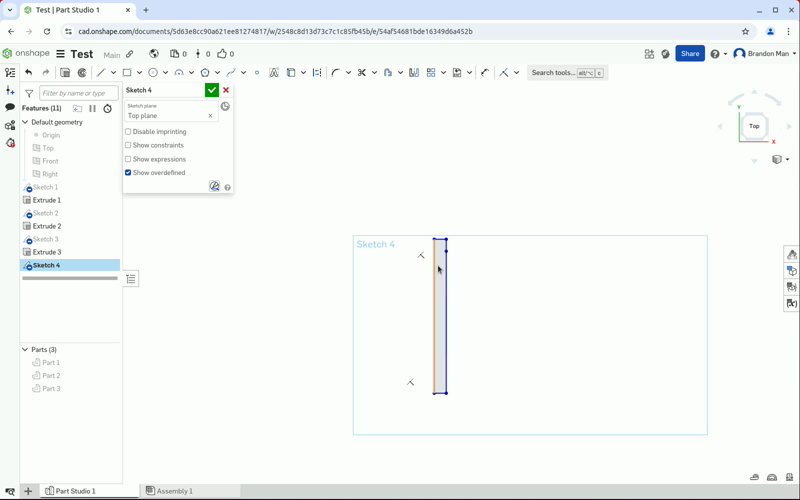
scroll(6)
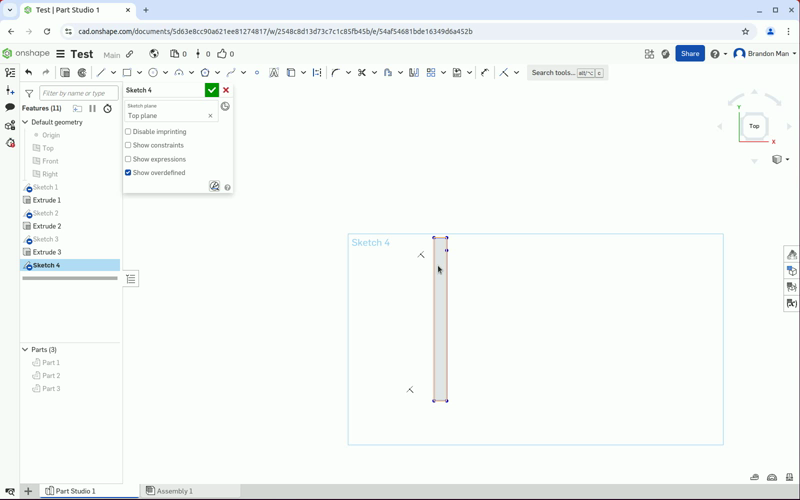
scroll(6)
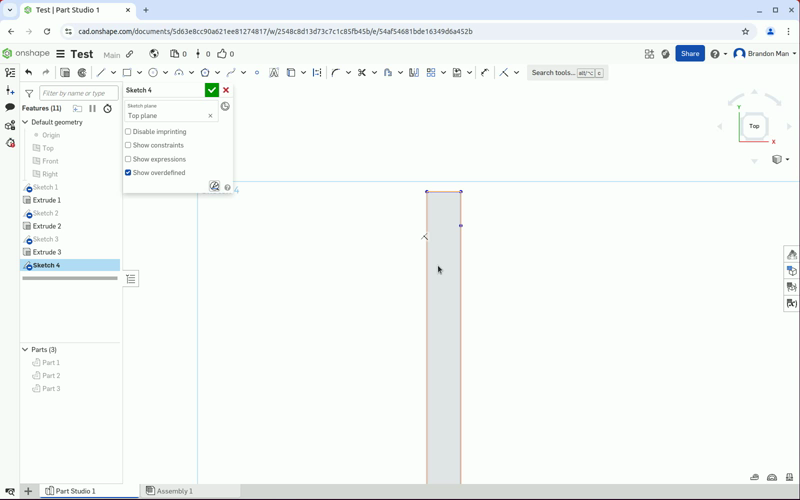
click(438, 265)
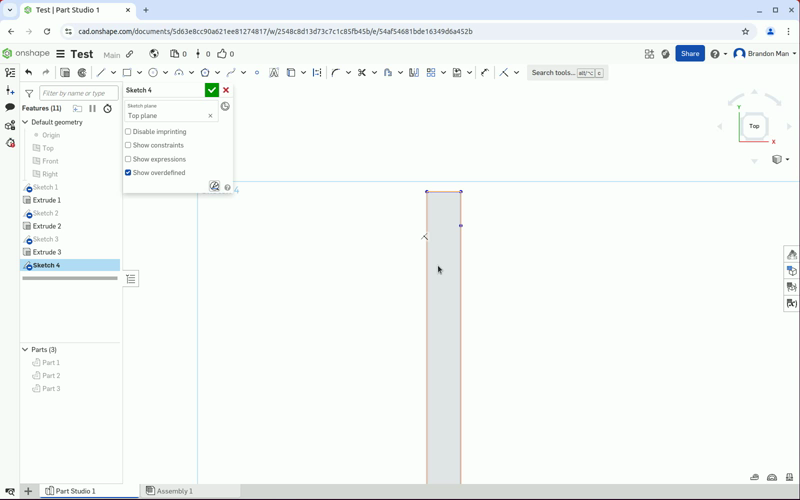
scroll(-6)
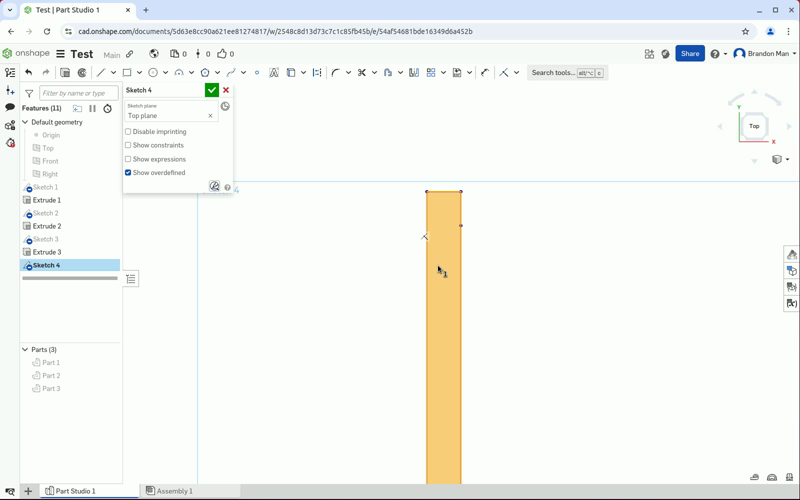
scroll(-6)
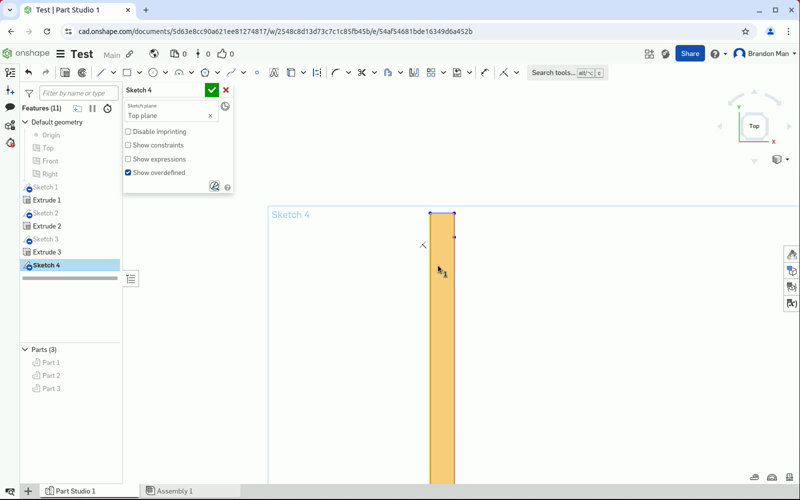
scroll(-6)
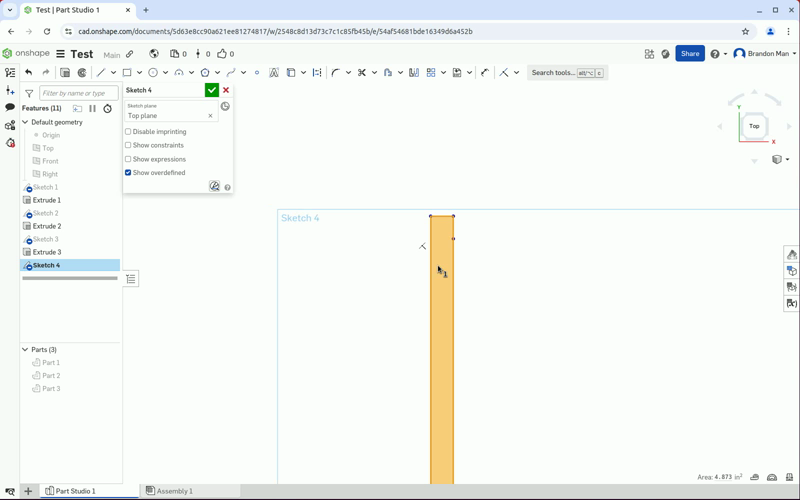
scroll(-6)
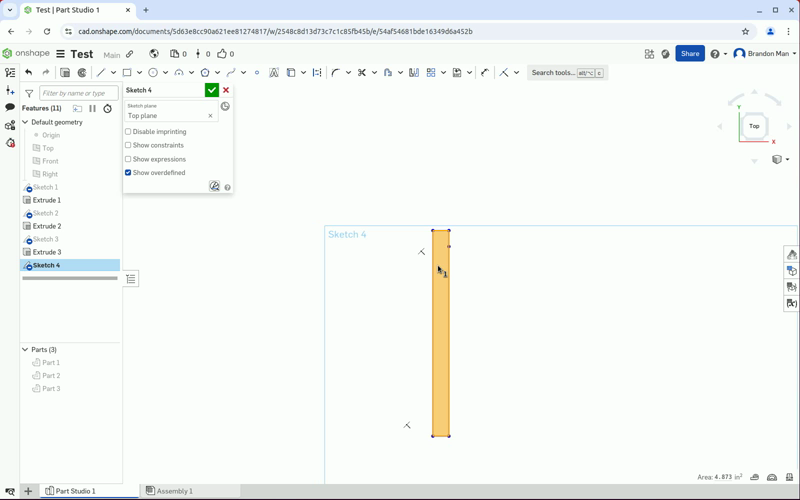
scroll(-6)
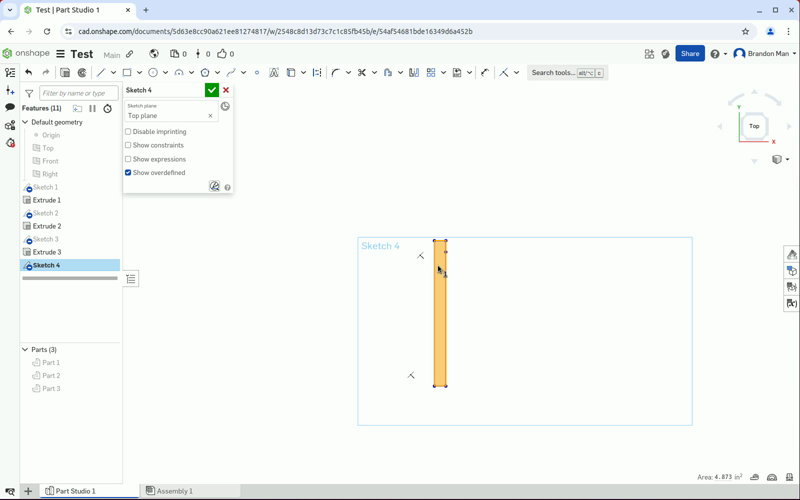
scroll(-6)
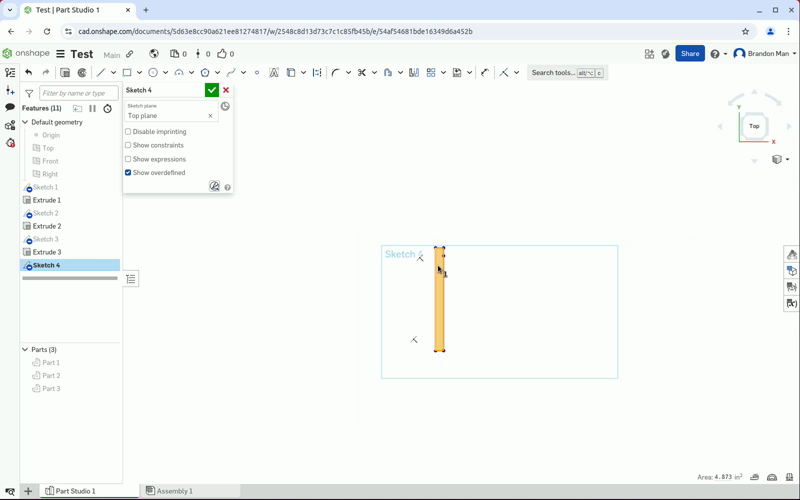
scroll(-6)
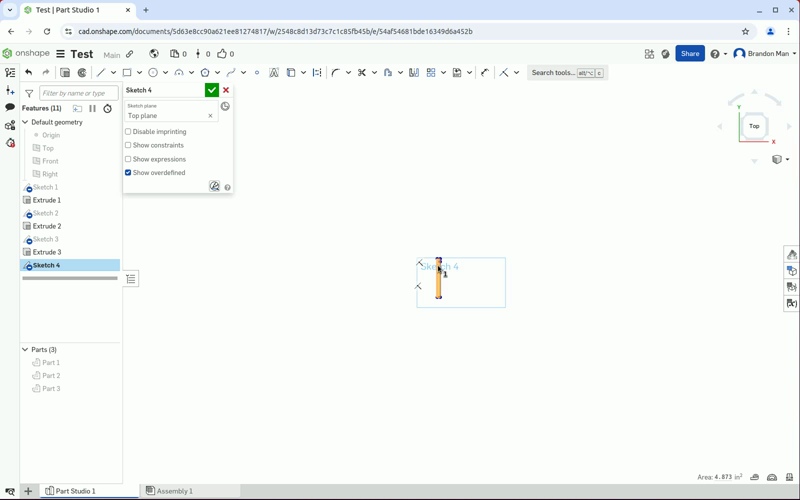
mouse_move(73, 352)
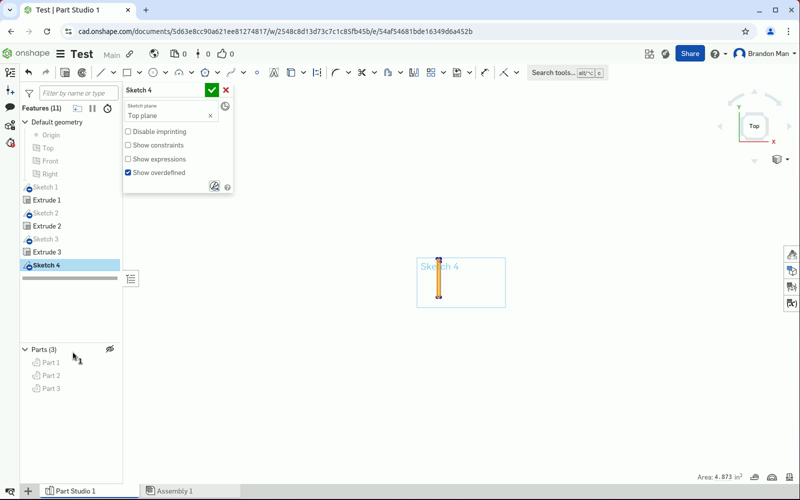
key(shift+y)
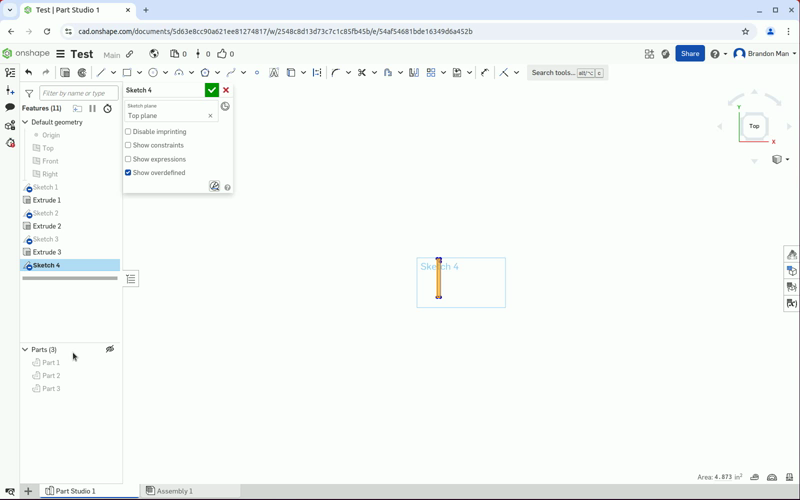
key(shift+e)
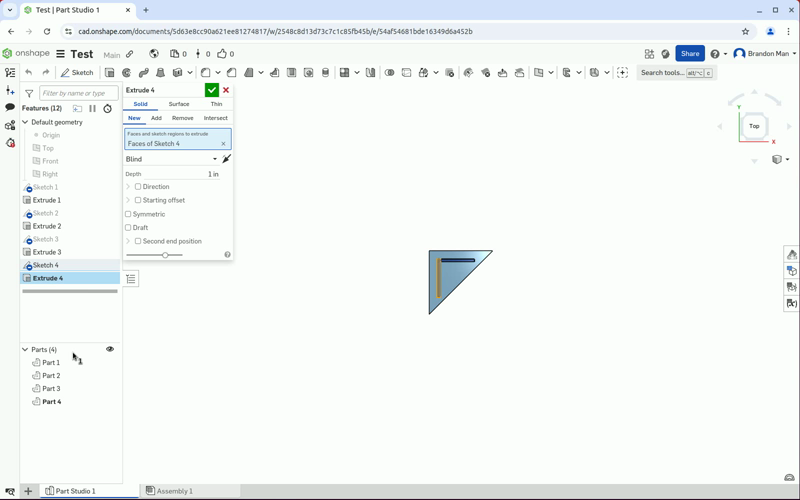
mouse_move(143, 106)
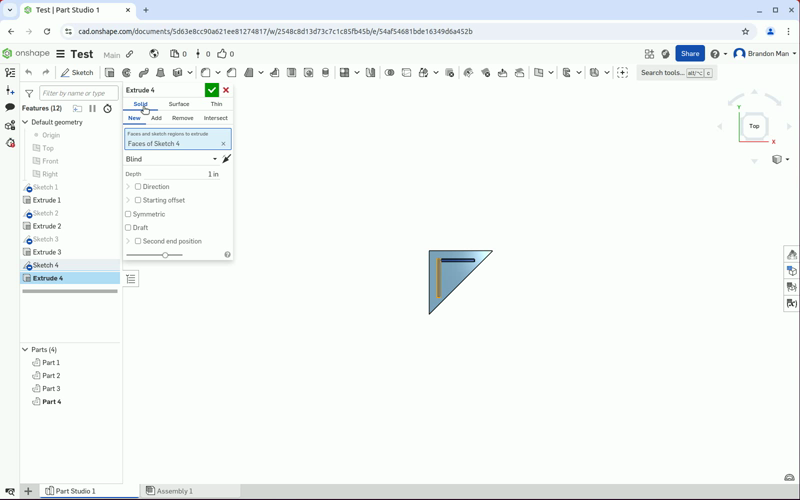
click(143, 106)
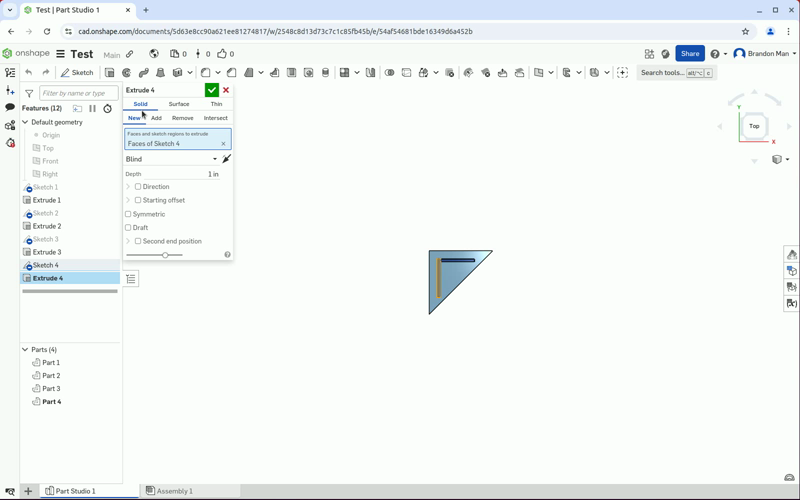
mouse_move(137, 120)
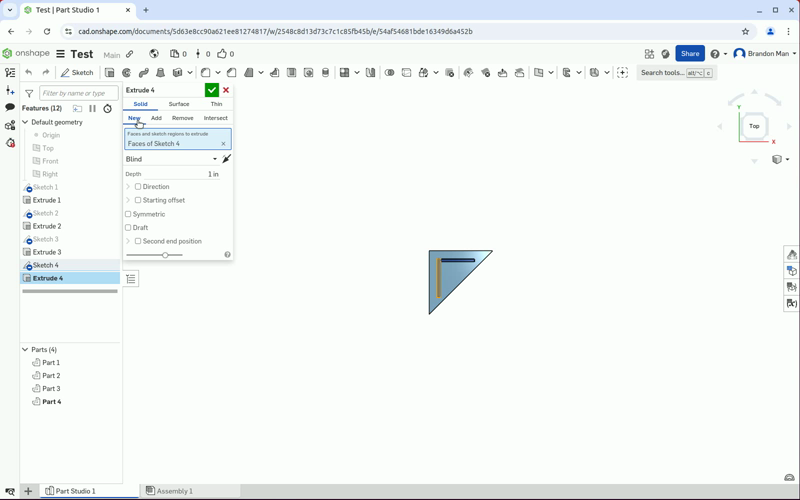
click(137, 120)
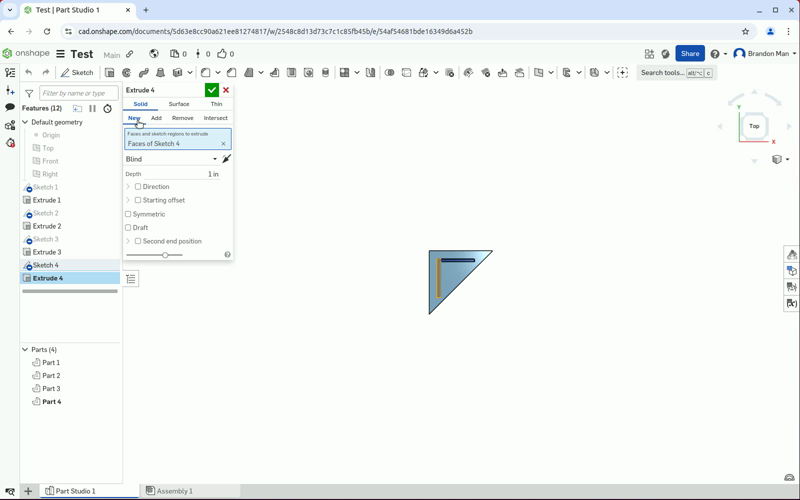
key(tab, 4)
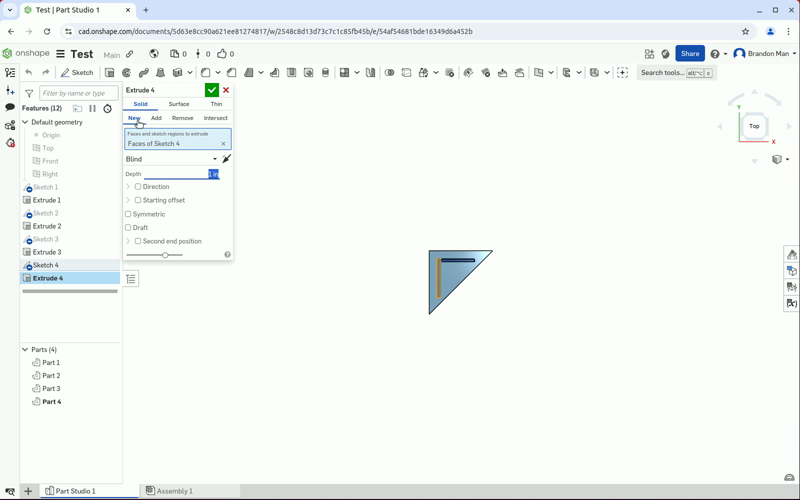
text(-23.108)
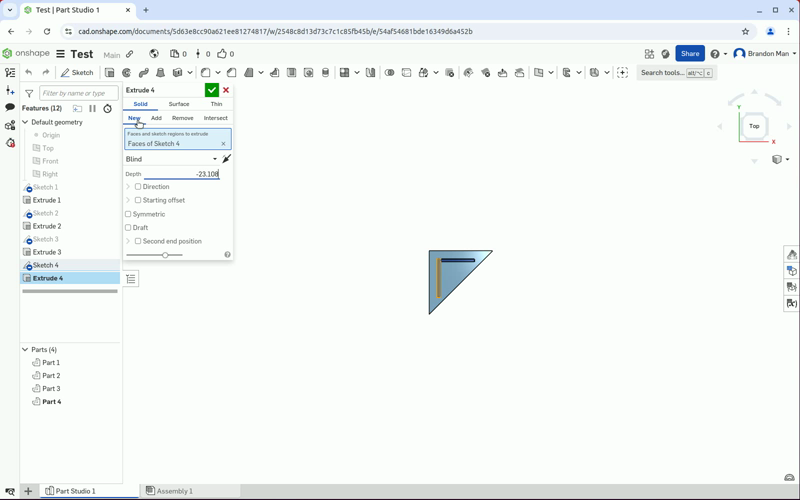
key(enter)
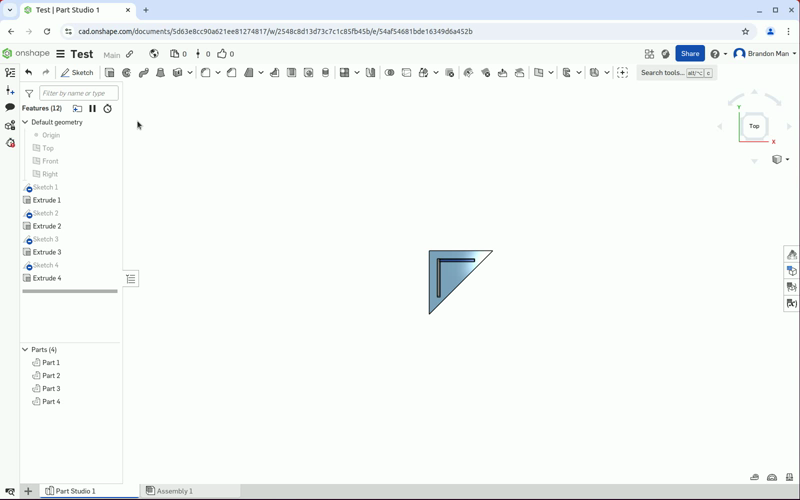
key(shift+h)
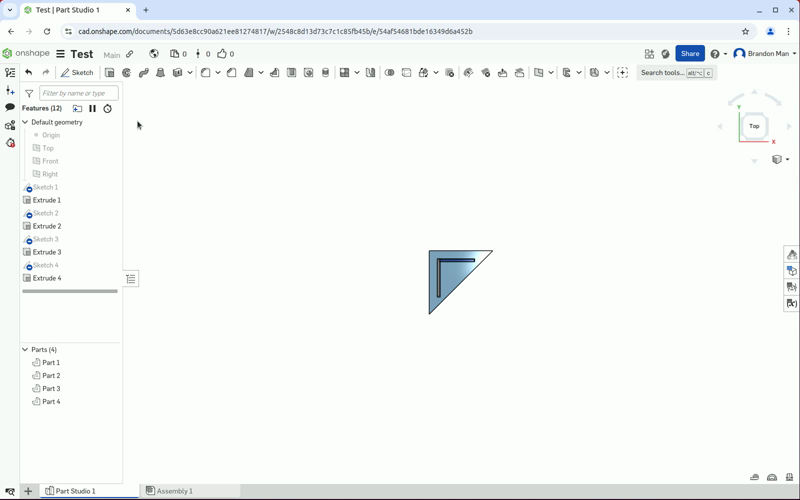
key(shift+h)
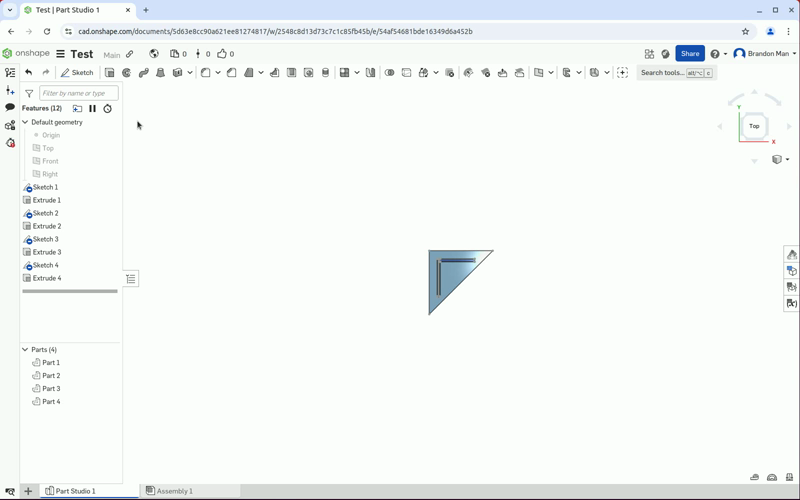
key(shift+7)
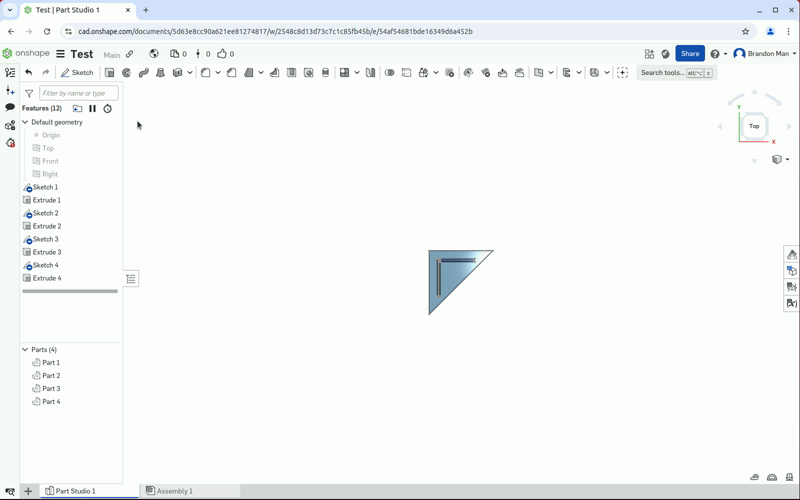
key(up, 3)
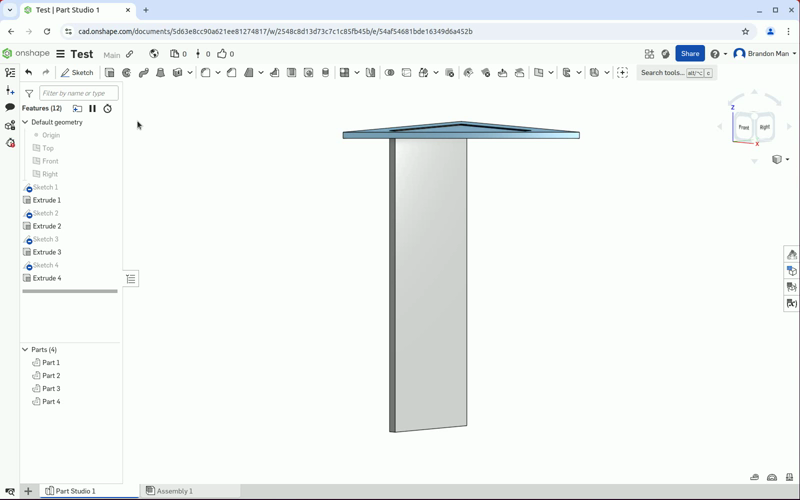
key(left, 3)
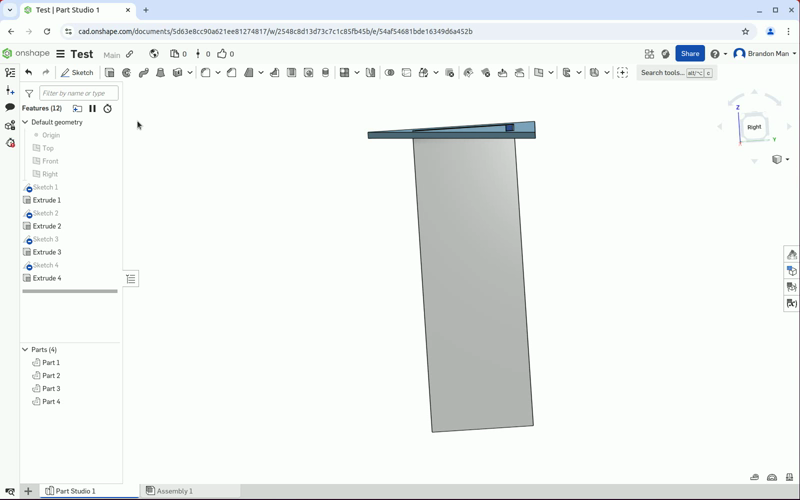
key(right, 3)
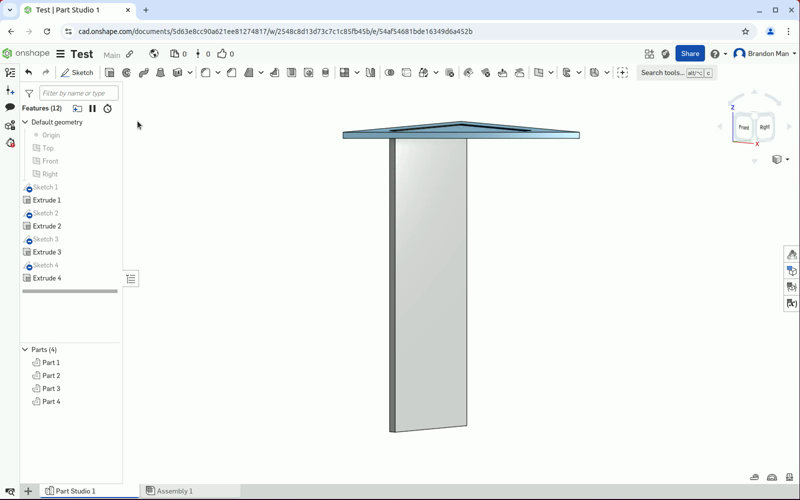
key(down, 3)
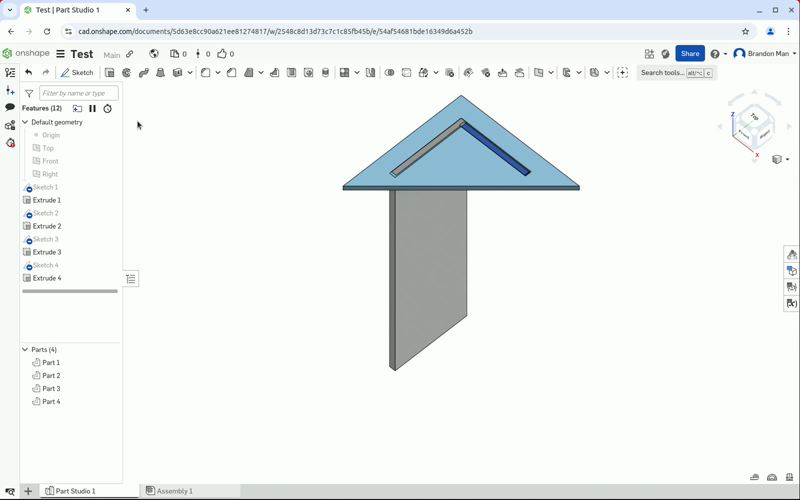
mouse_move(73, 189)
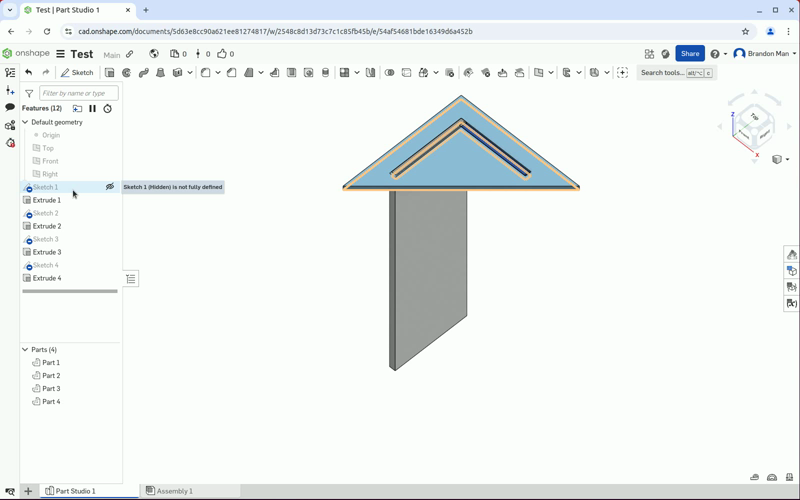
click(73, 189)